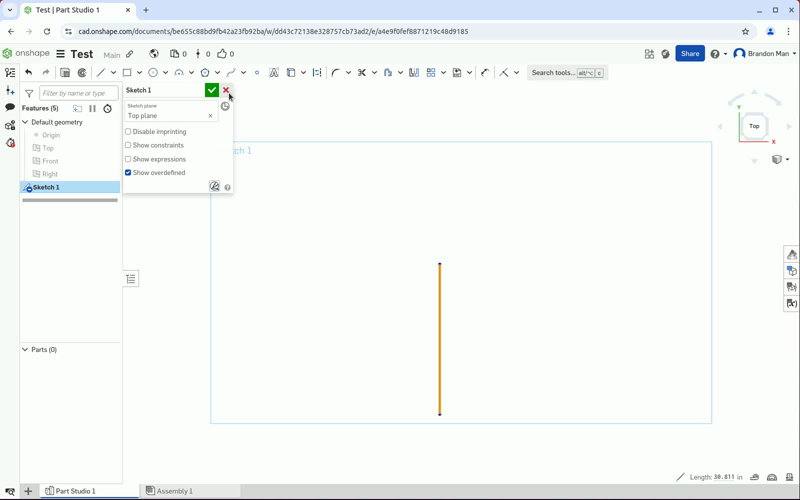
key(shift+h)
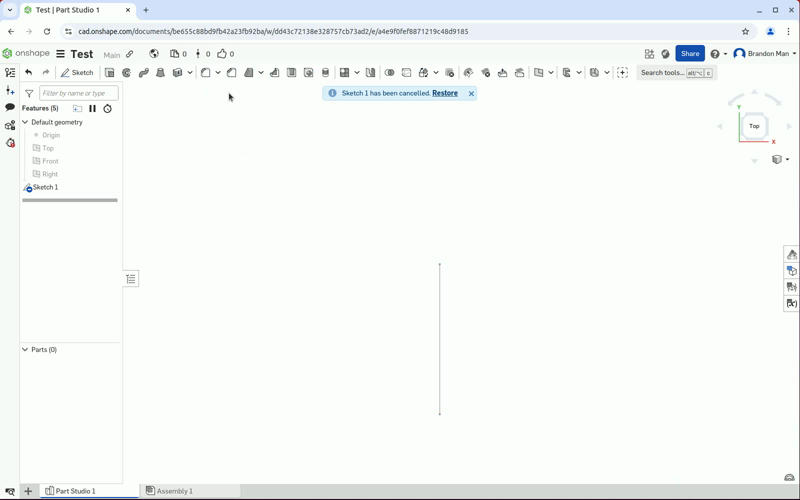
key(shift+s)
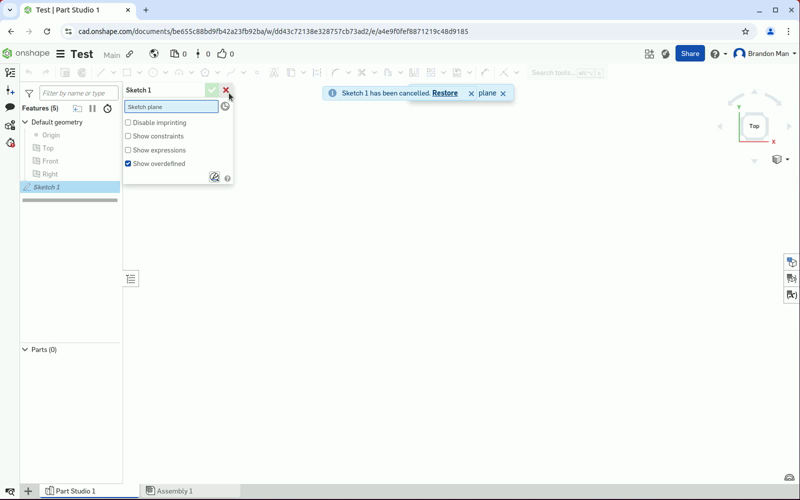
mouse_move(73, 150)
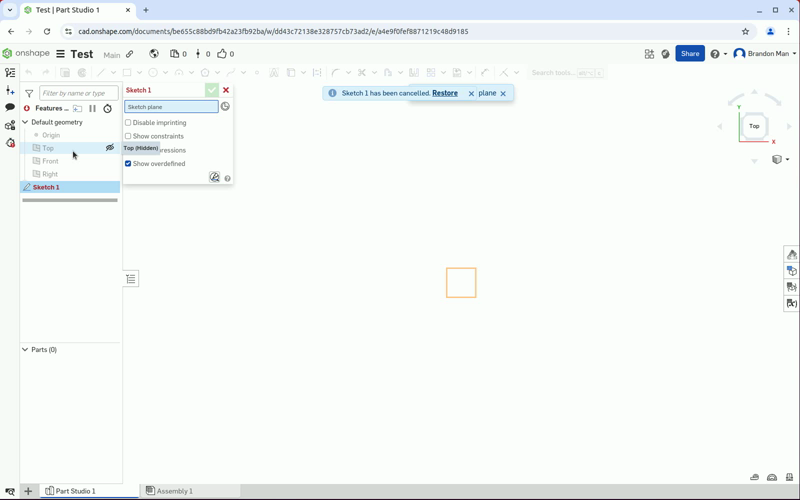
click(73, 150)
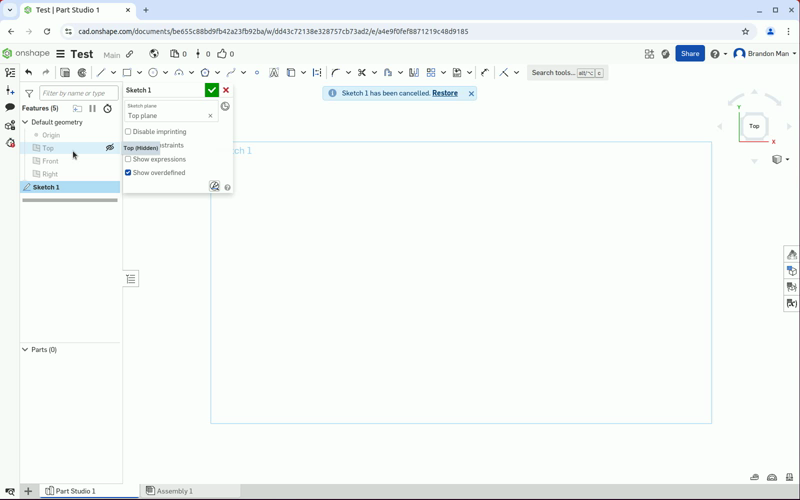
mouse_move(73, 352)
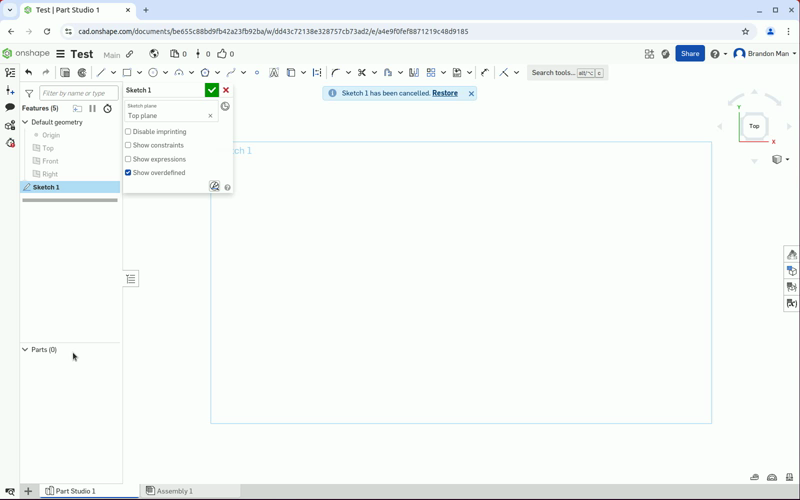
key(y)
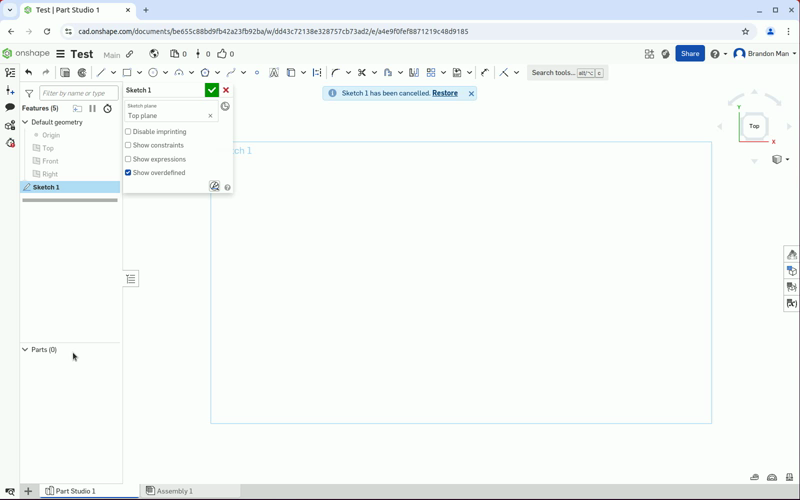
key(l)
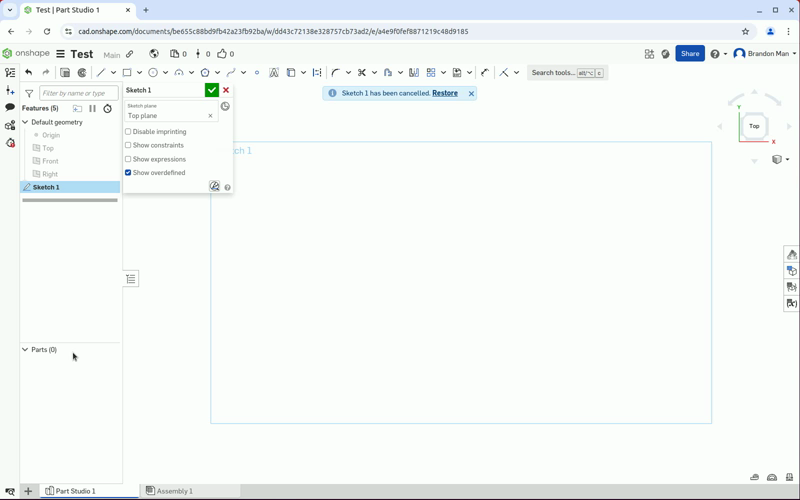
key_down(shift)
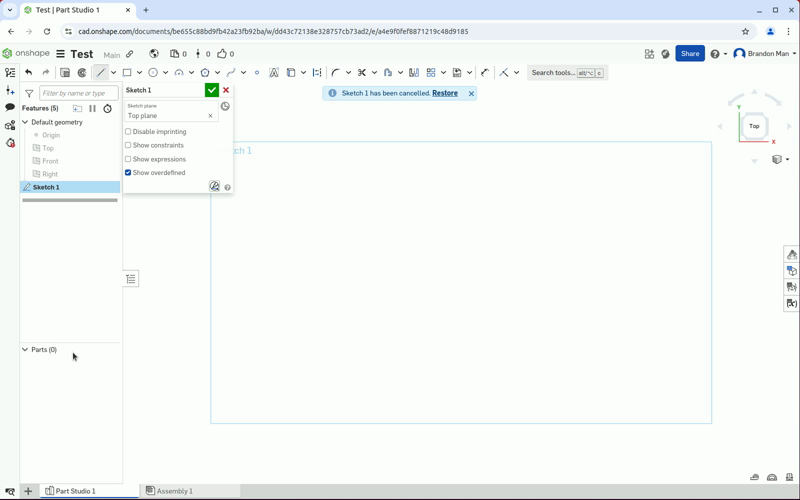
mouse_move(457, 288)
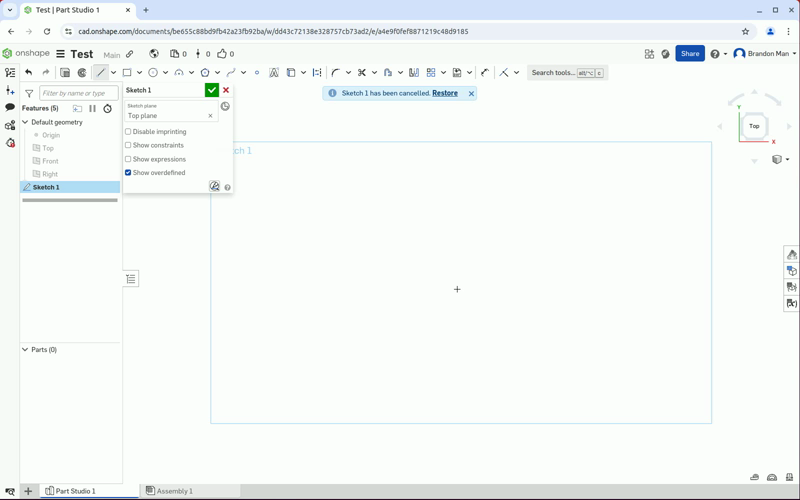
click(457, 288)
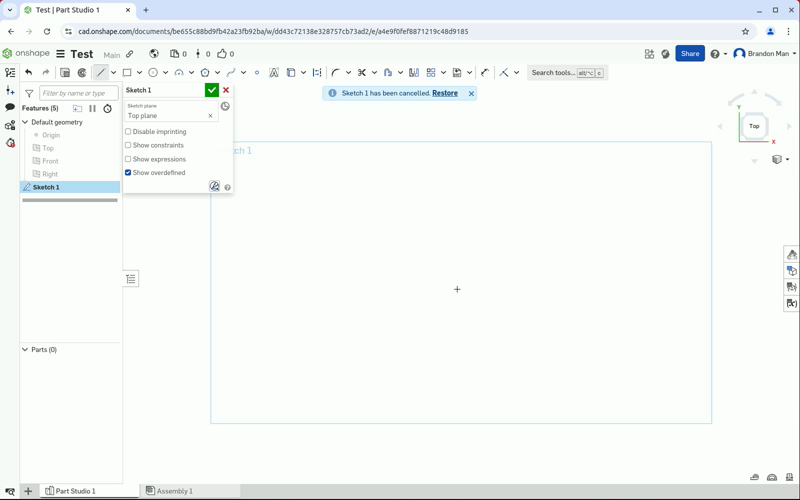
key_up(shift)
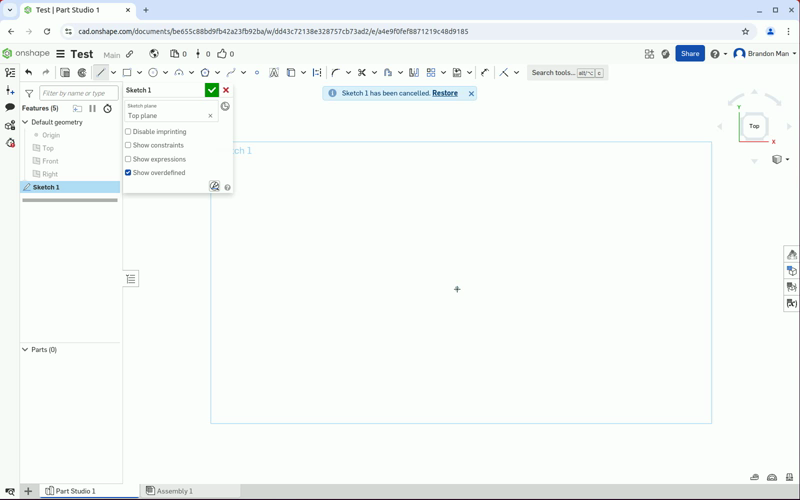
key_down(shift)
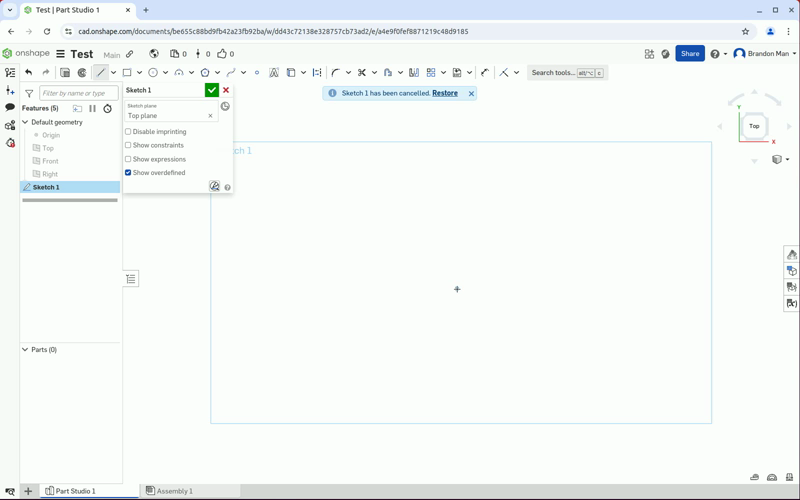
mouse_move(487, 288)
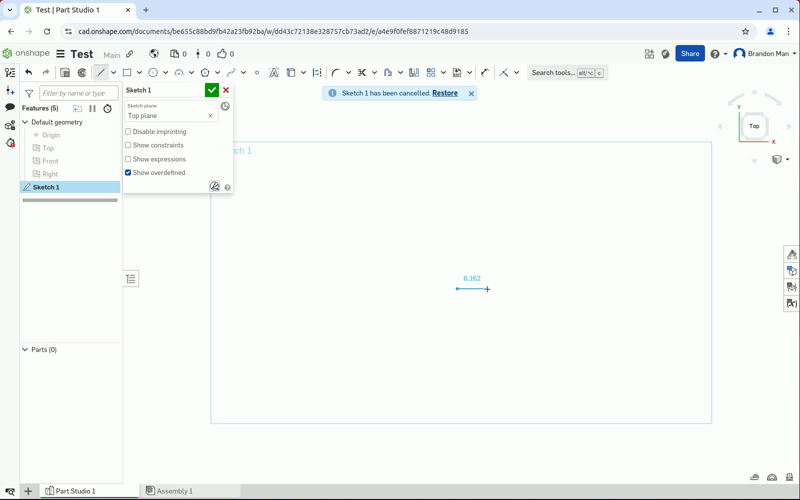
mouse_move(464, 288)
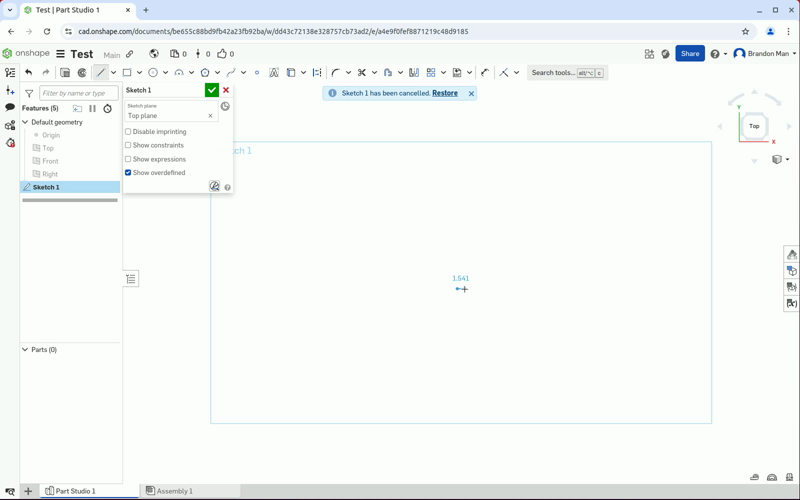
scroll(6)
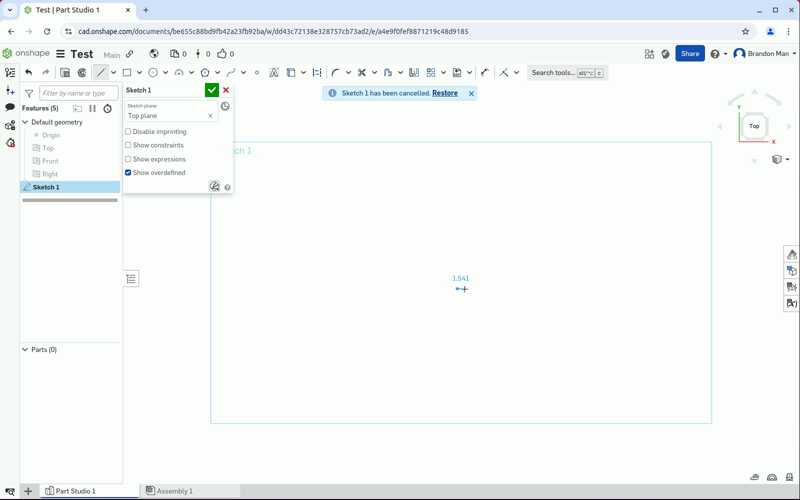
scroll(6)
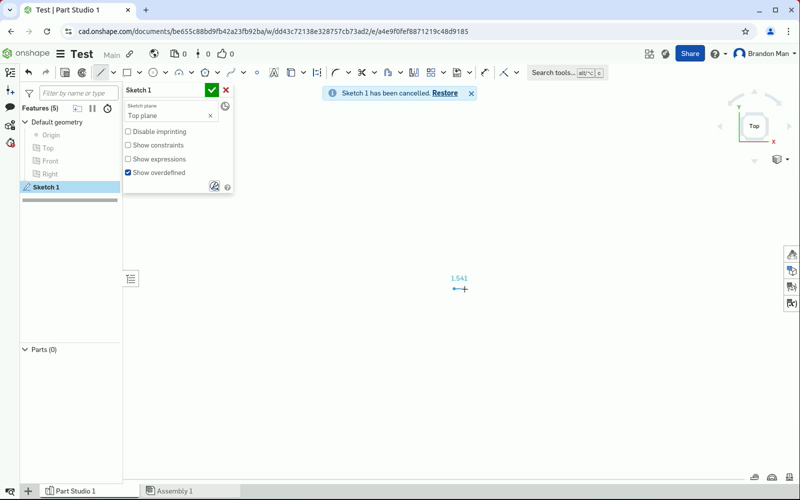
scroll(6)
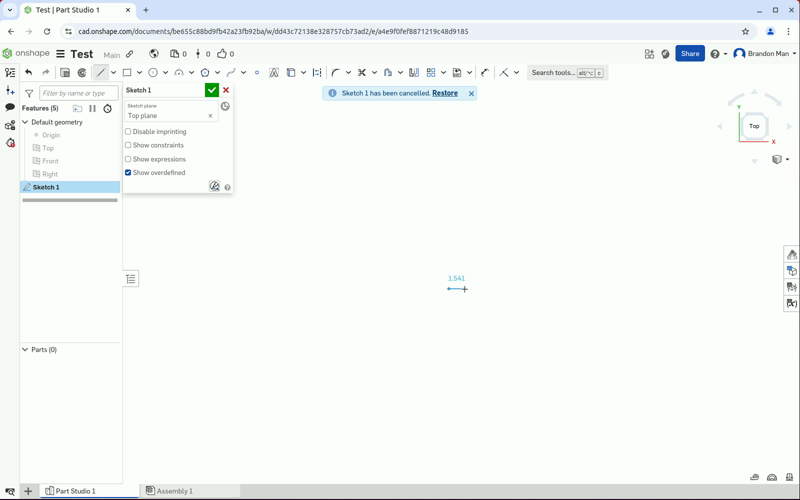
scroll(6)
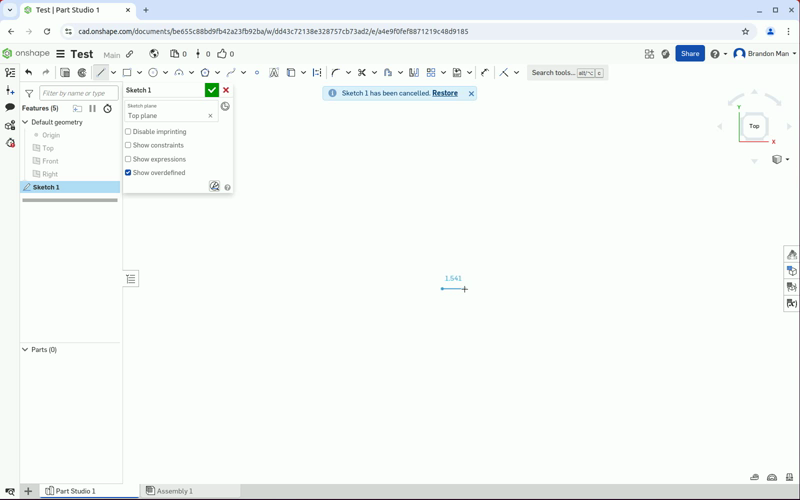
scroll(6)
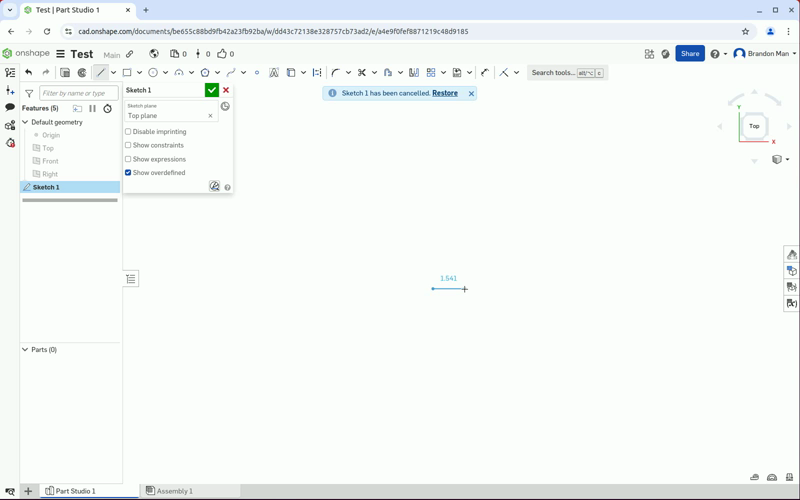
scroll(6)
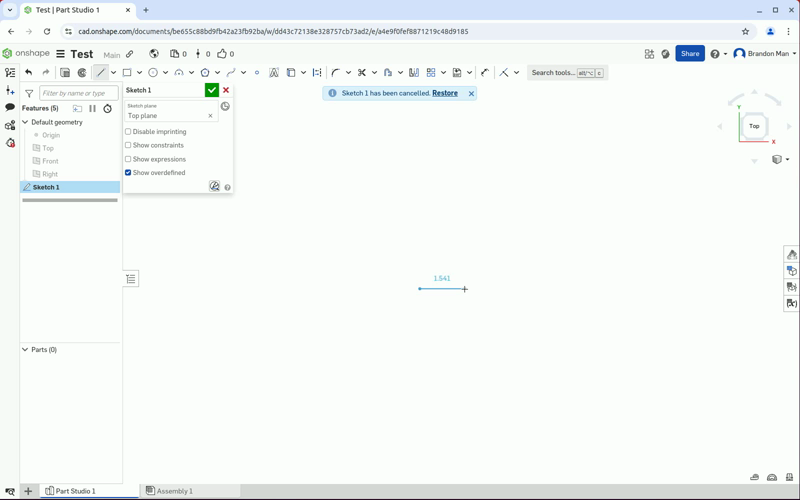
scroll(6)
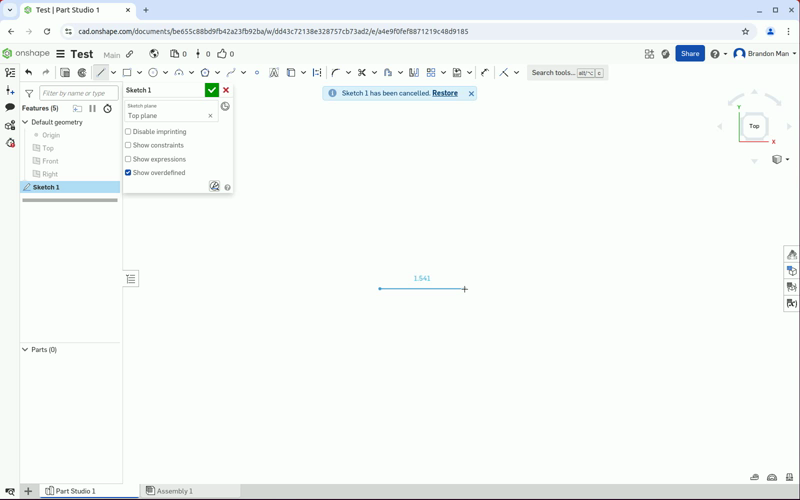
click(464, 288)
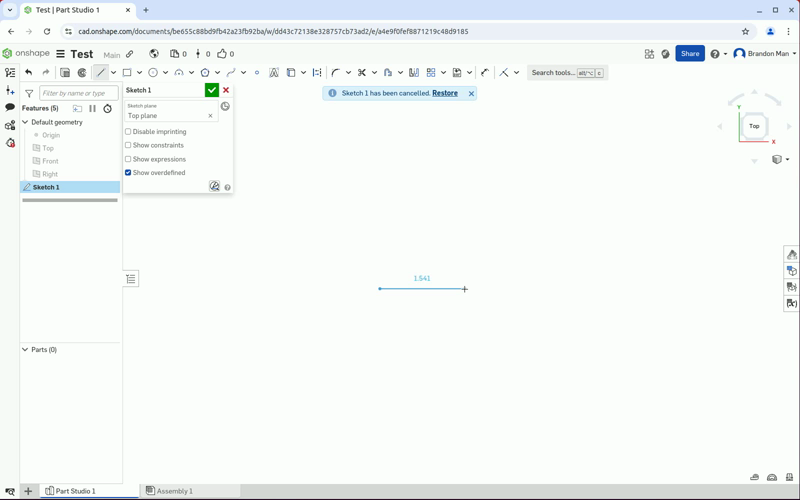
scroll(-6)
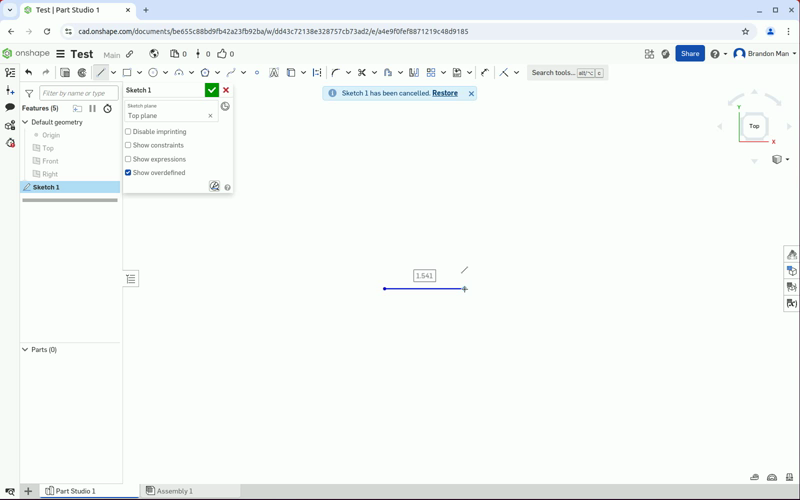
scroll(-6)
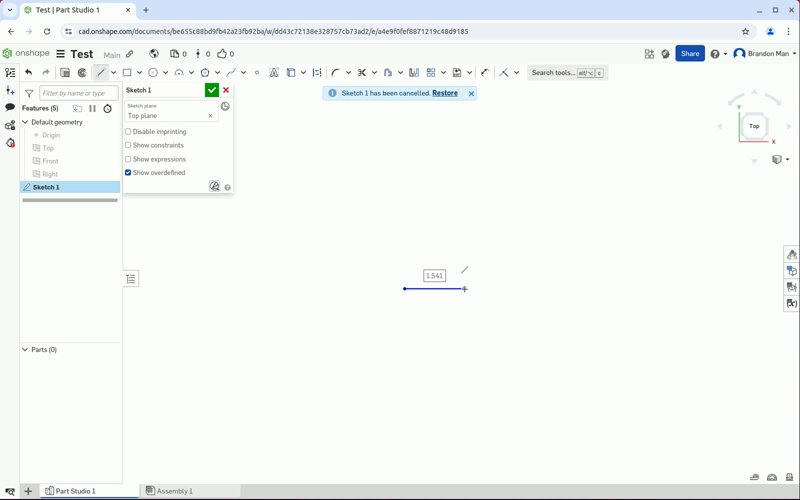
scroll(-6)
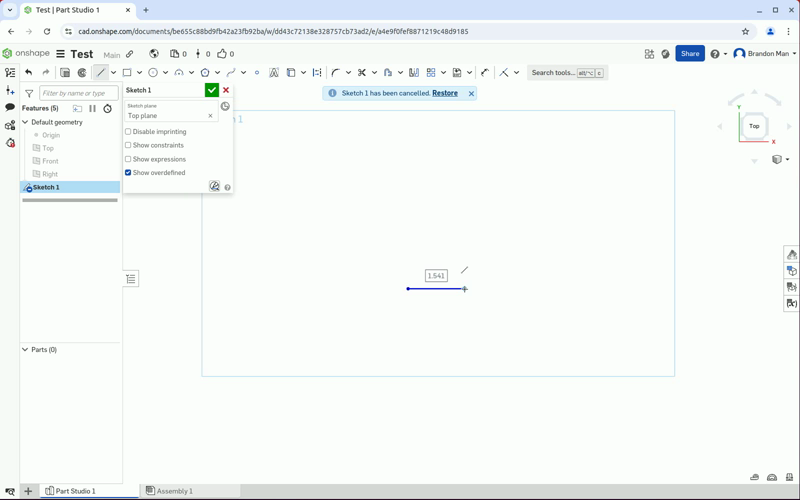
scroll(-6)
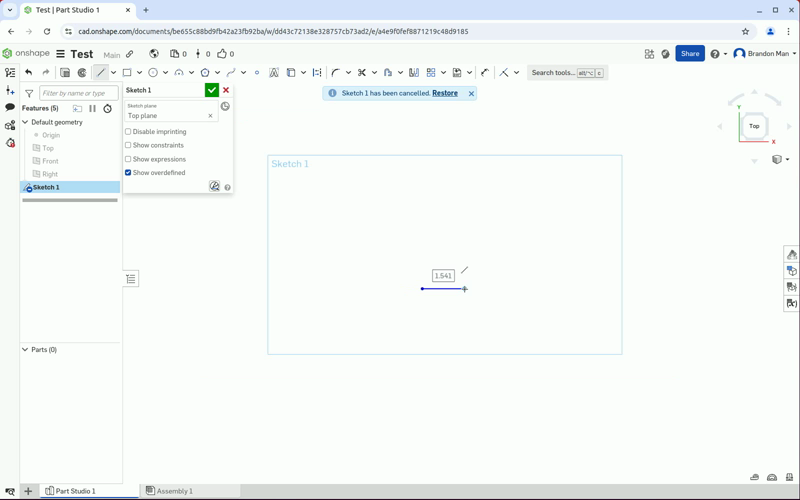
scroll(-6)
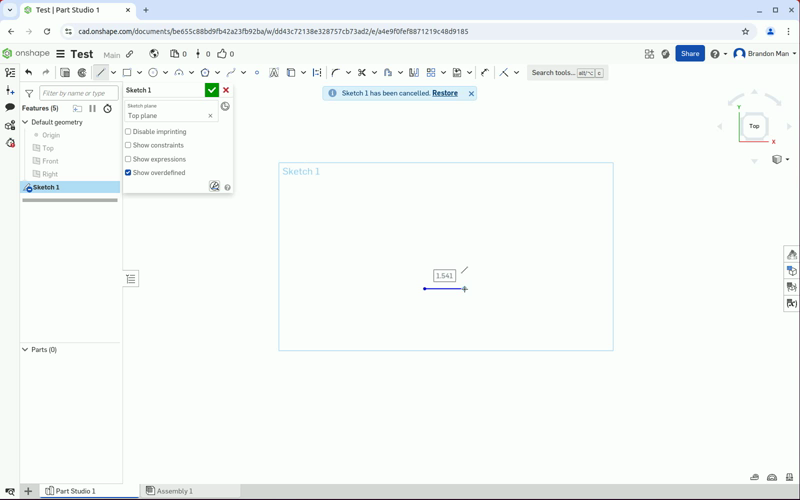
scroll(-6)
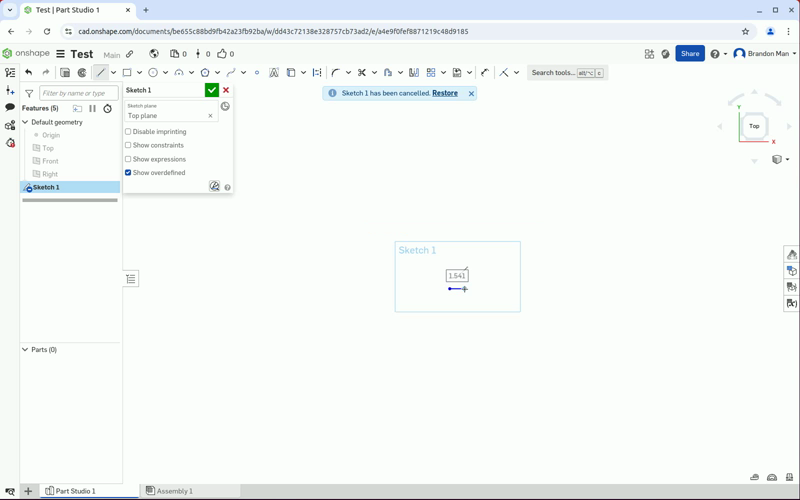
scroll(-6)
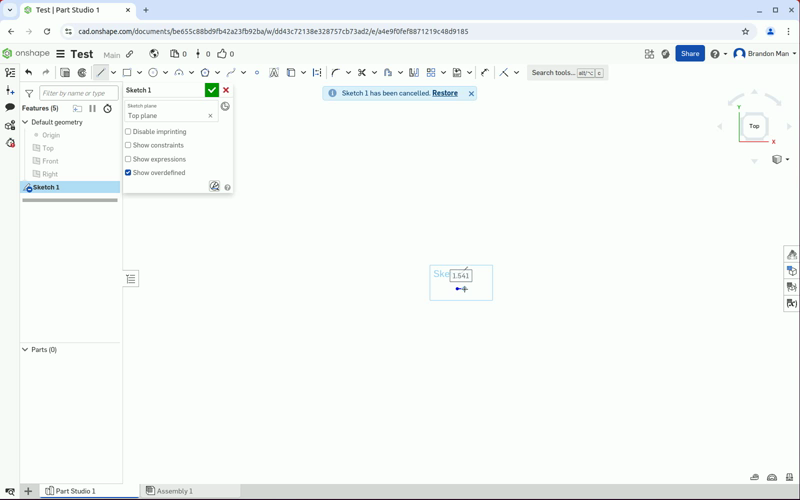
key_up(shift)
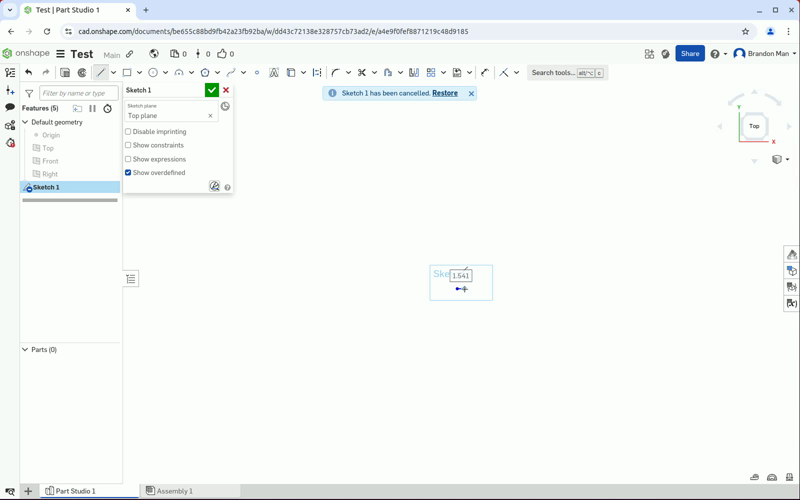
key(esc)
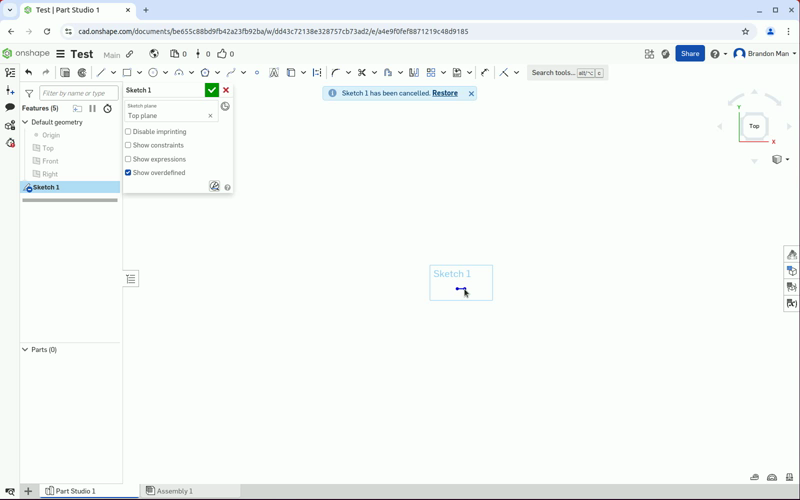
key(a)
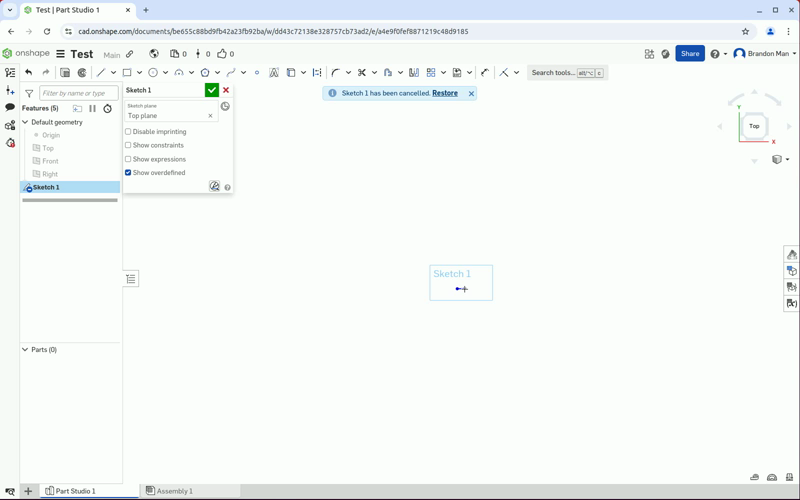
mouse_move(464, 288)
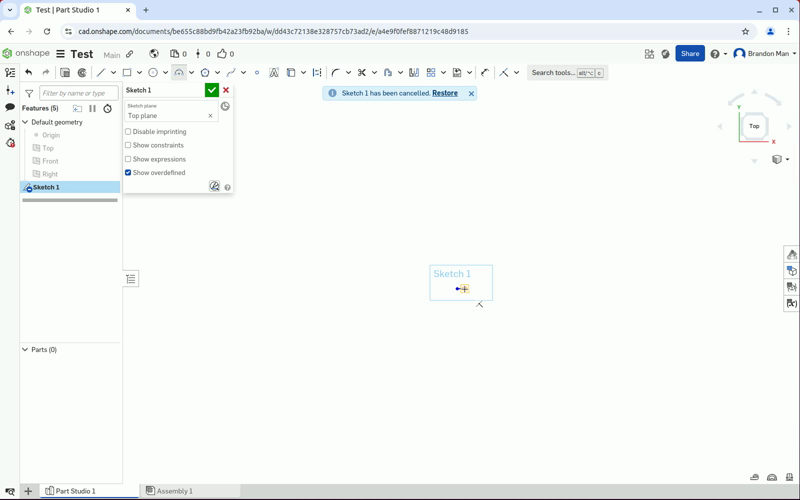
click(464, 288)
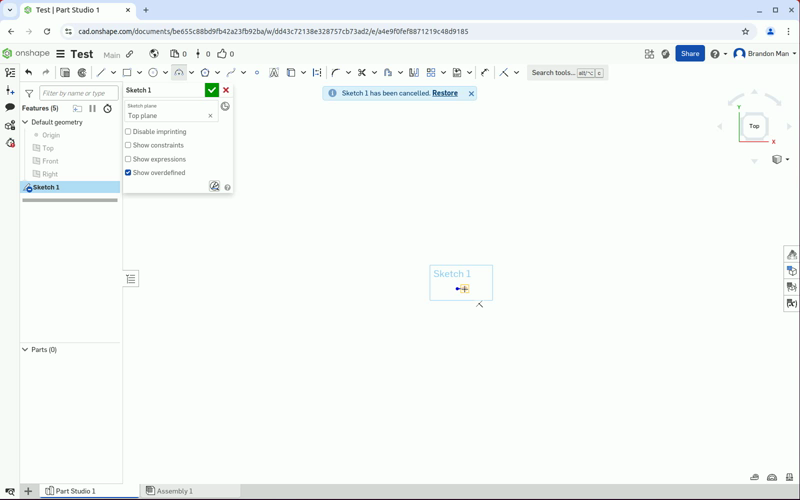
key_down(shift)
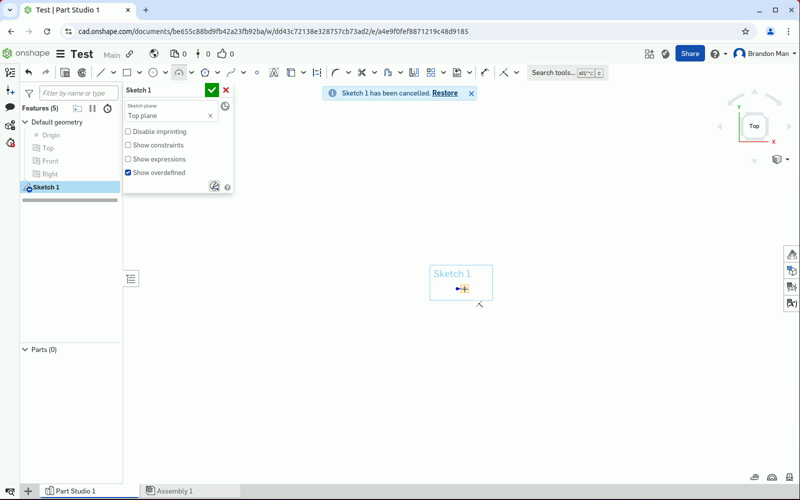
mouse_move(464, 276)
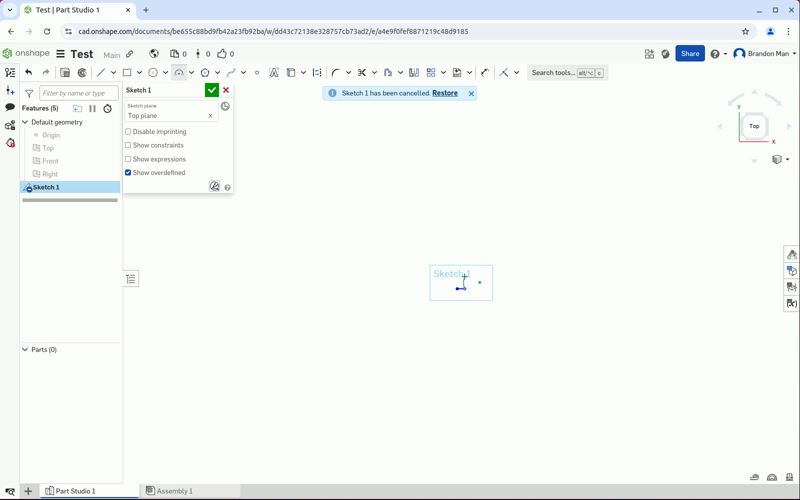
click(464, 276)
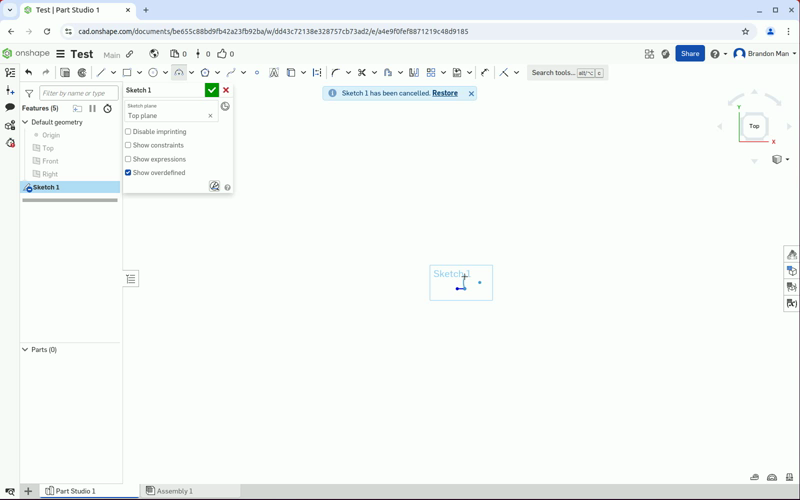
mouse_move(468, 282)
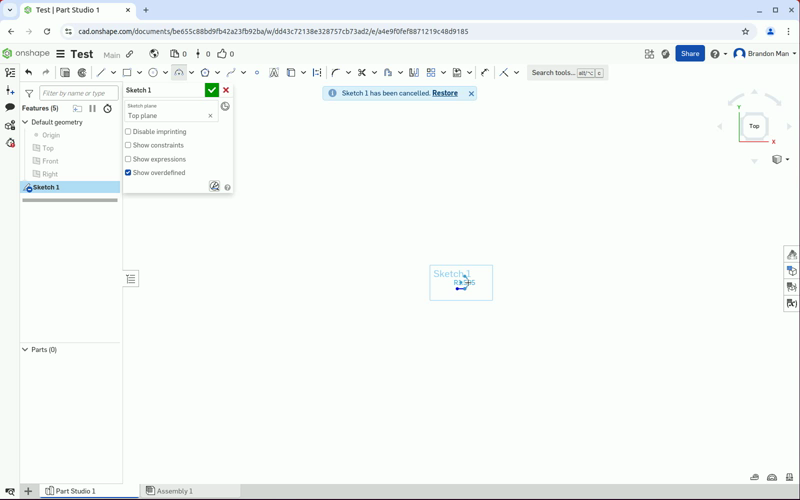
click(468, 282)
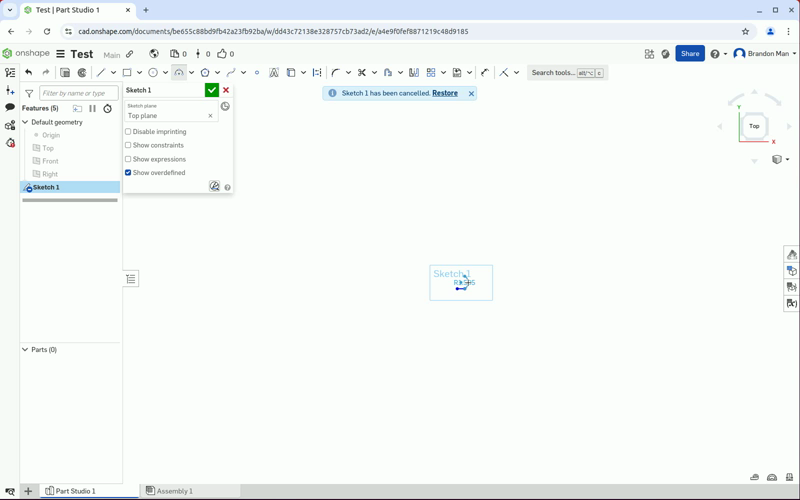
key_up(shift)
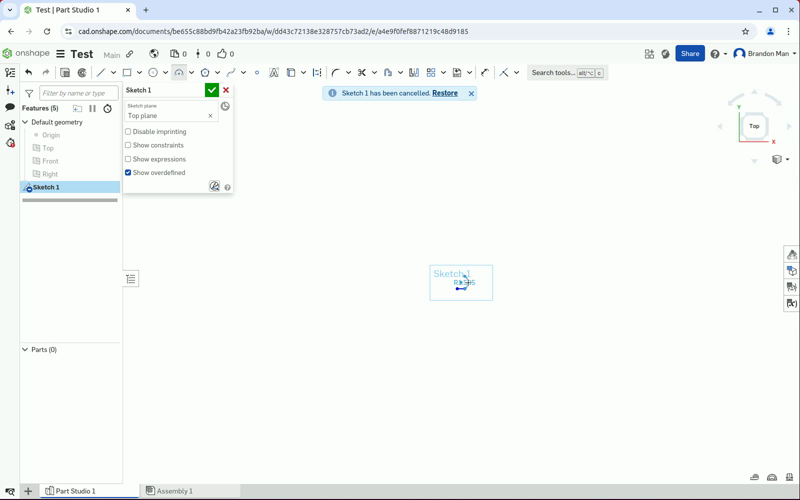
key(esc)
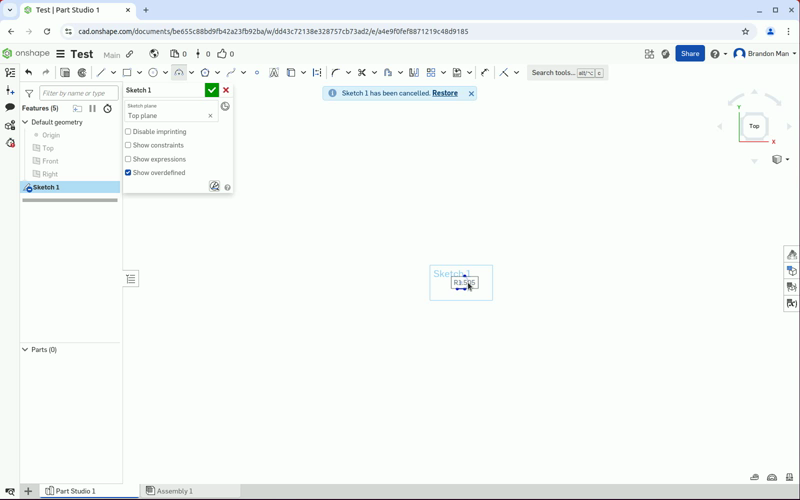
key(l)
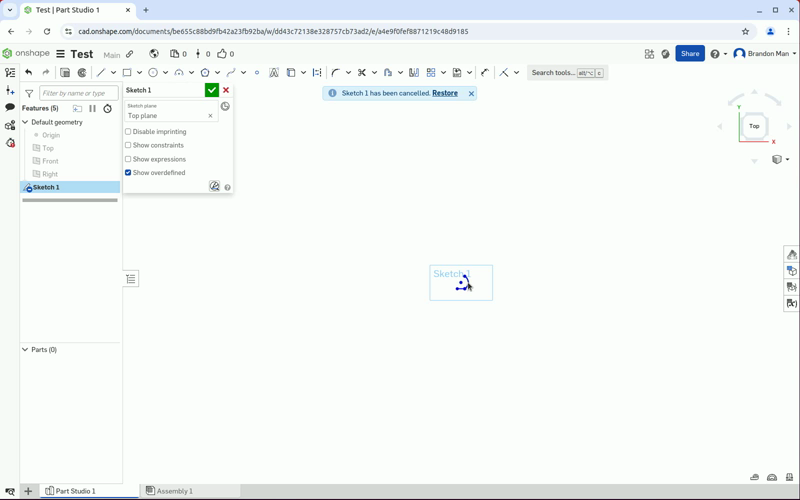
mouse_move(464, 276)
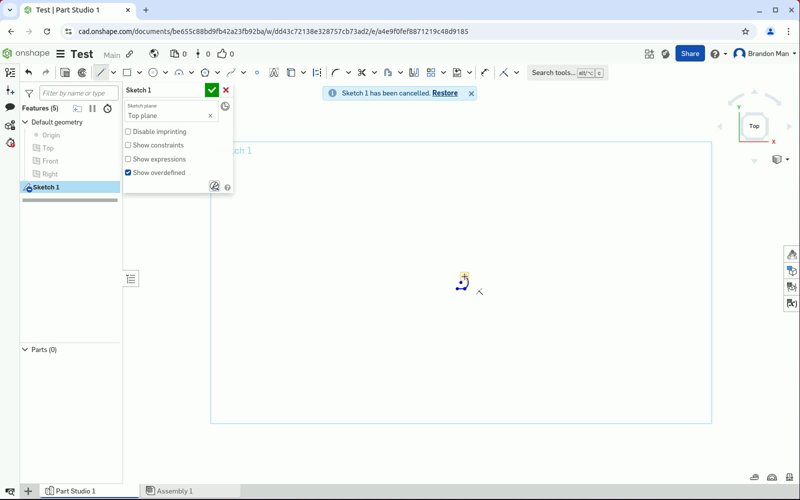
click(464, 276)
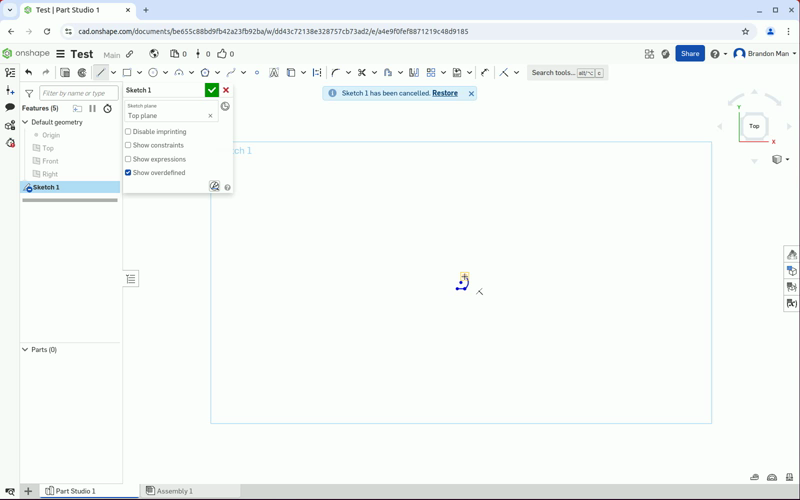
key_down(shift)
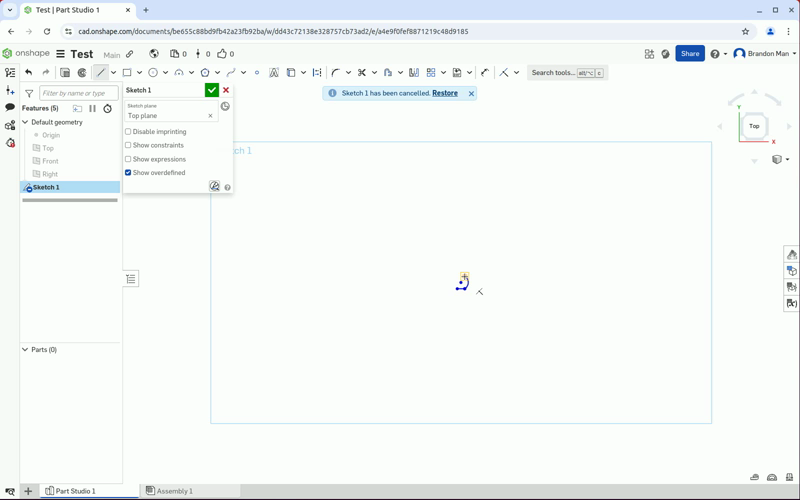
mouse_move(494, 276)
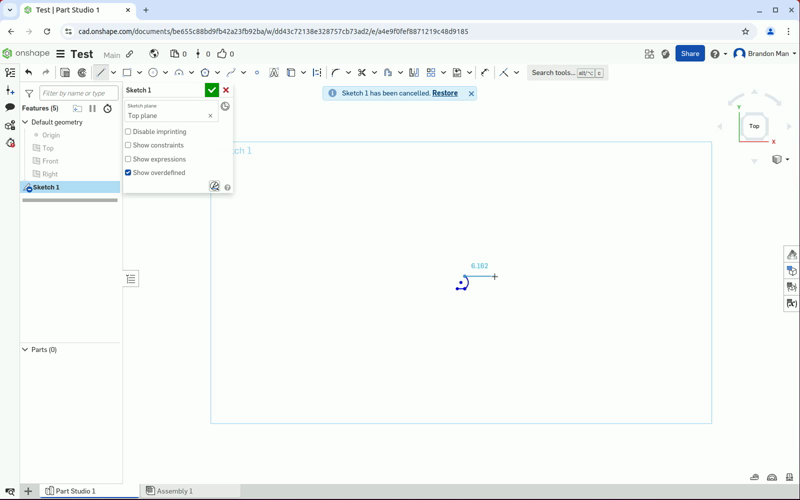
mouse_move(457, 276)
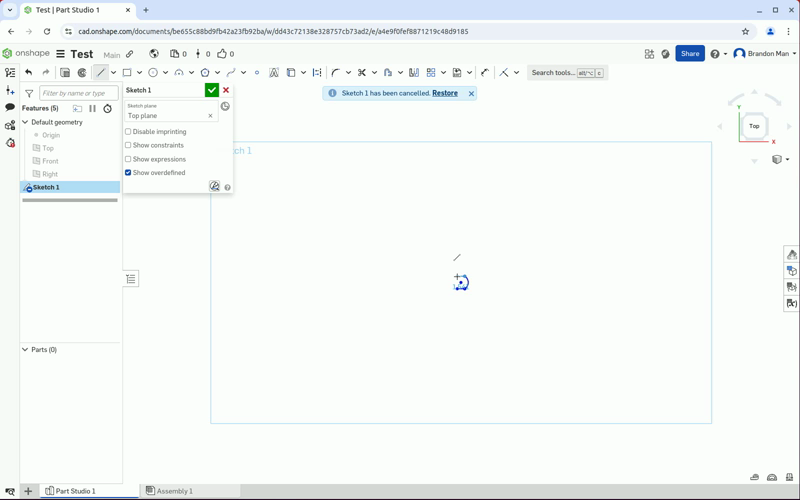
scroll(6)
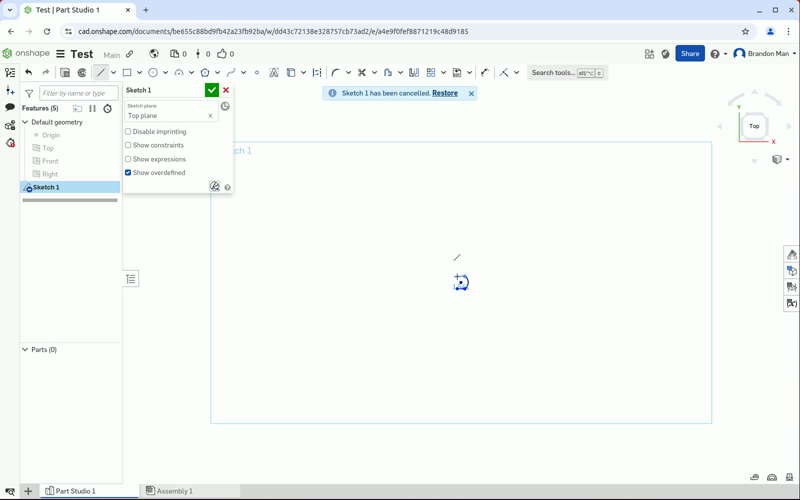
scroll(6)
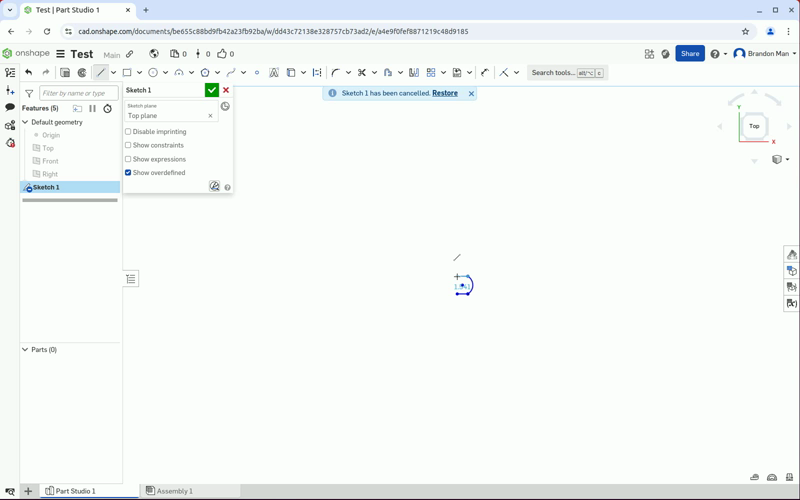
scroll(6)
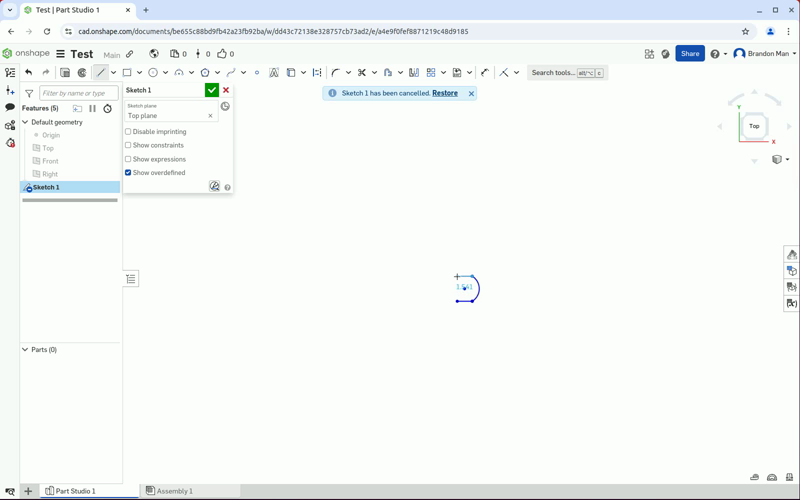
scroll(6)
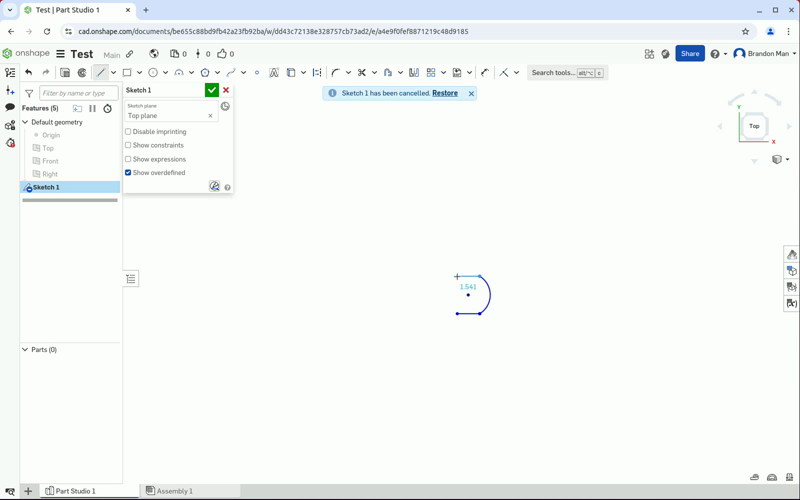
scroll(6)
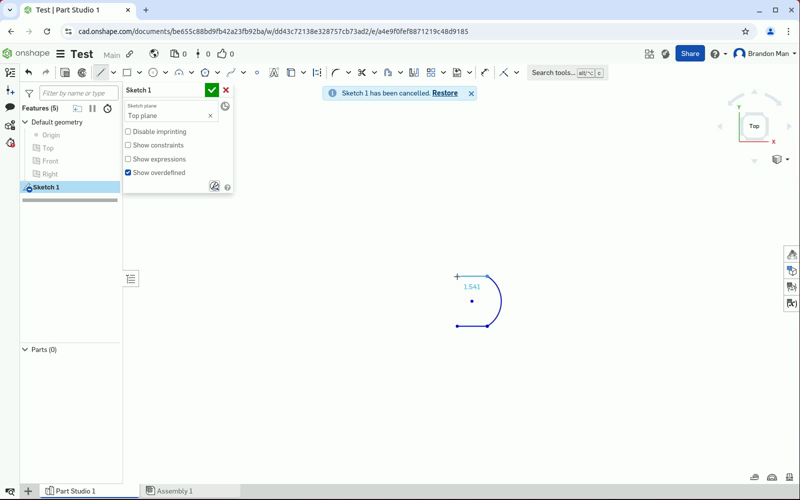
scroll(6)
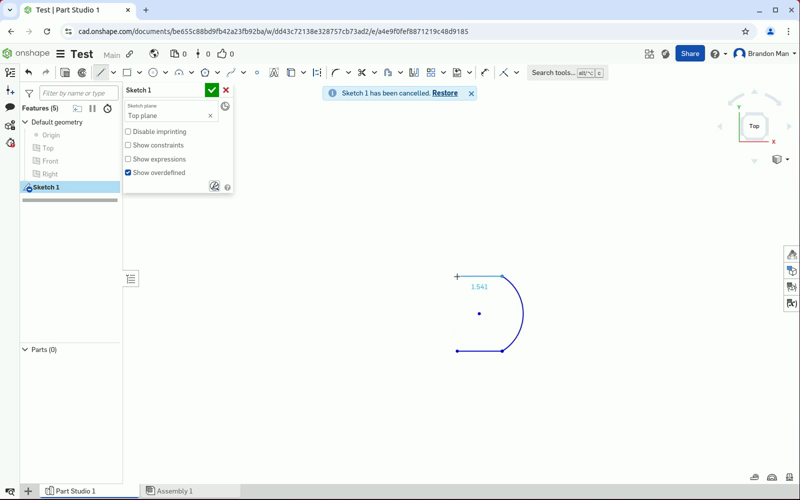
scroll(6)
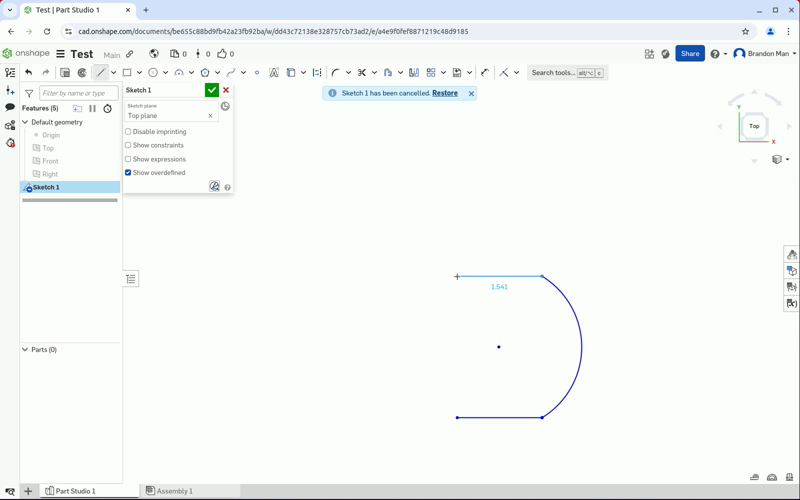
click(457, 276)
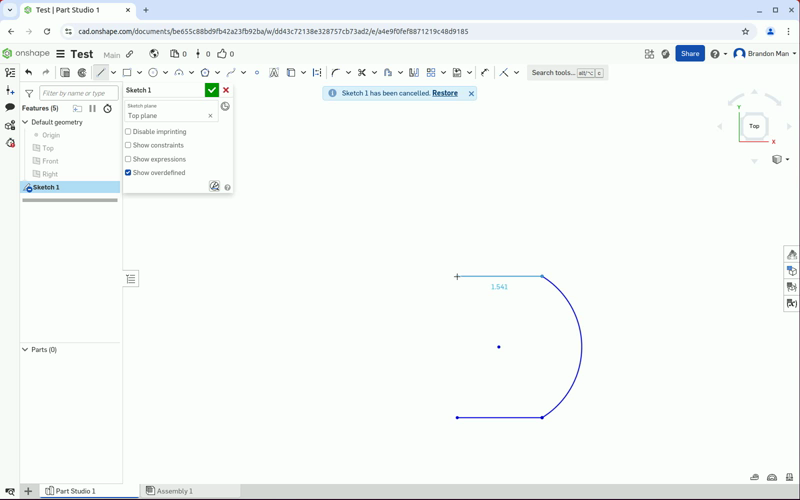
scroll(-6)
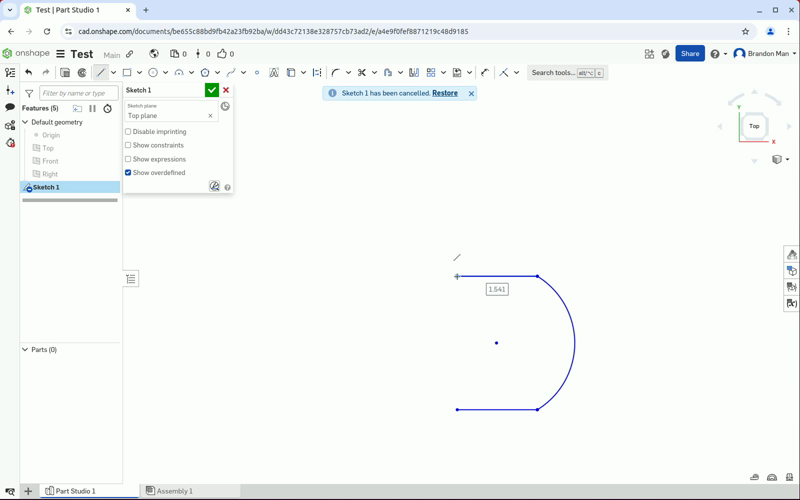
scroll(-6)
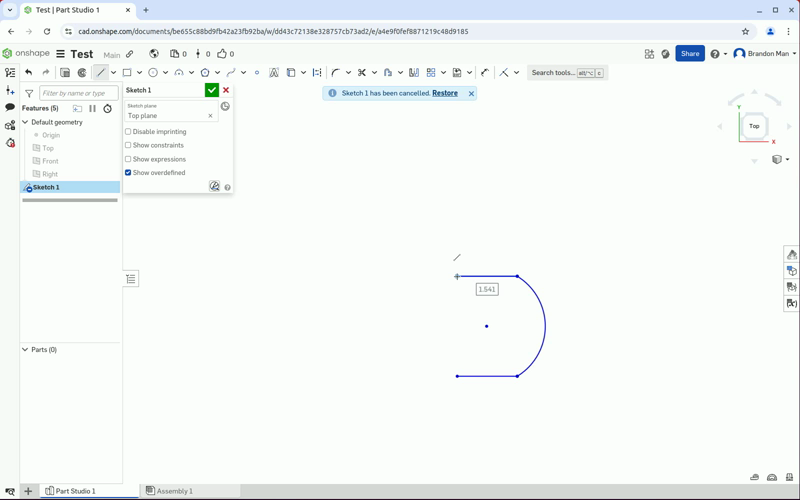
scroll(-6)
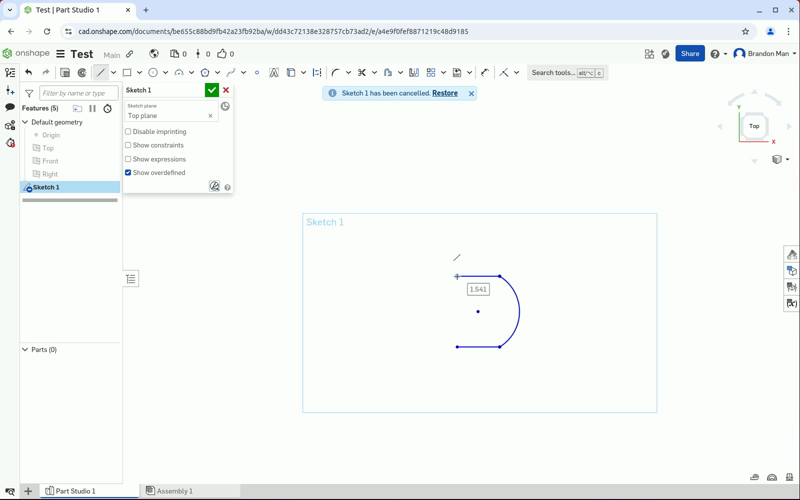
scroll(-6)
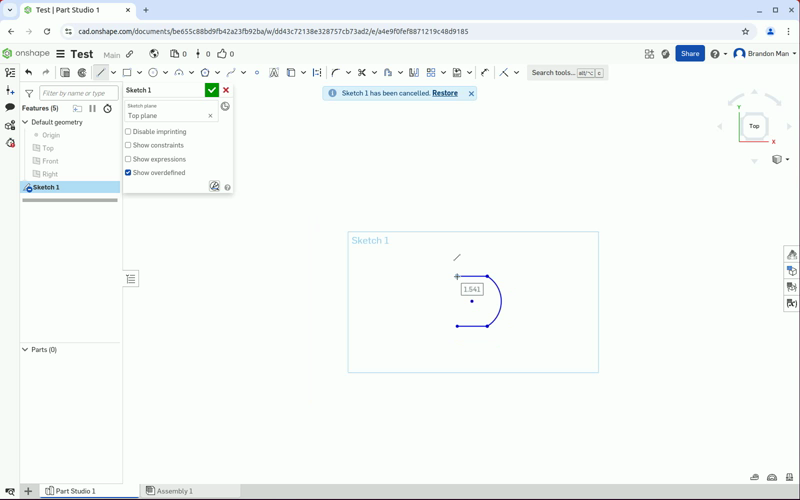
scroll(-6)
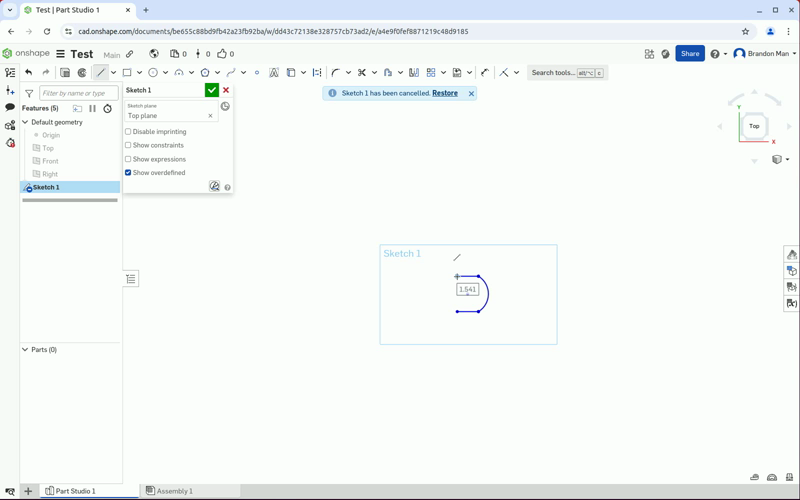
scroll(-6)
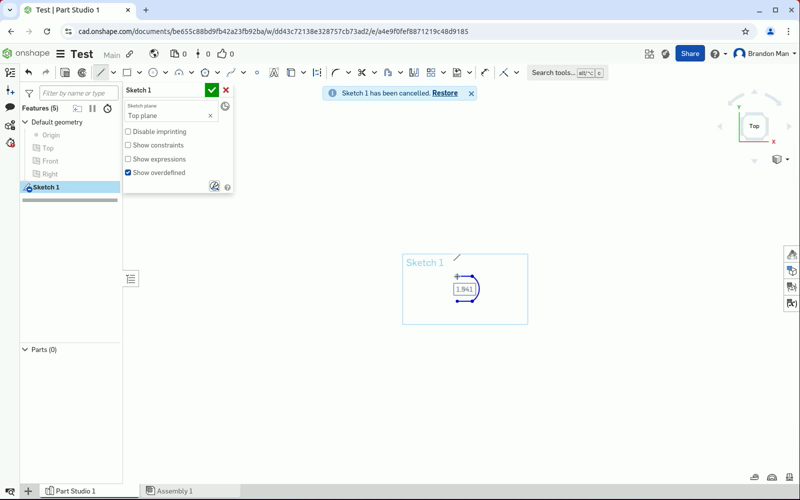
scroll(-6)
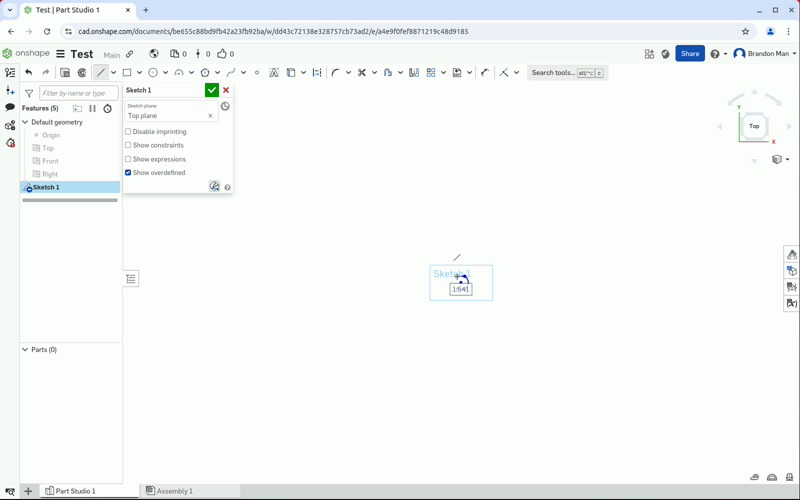
key_up(shift)
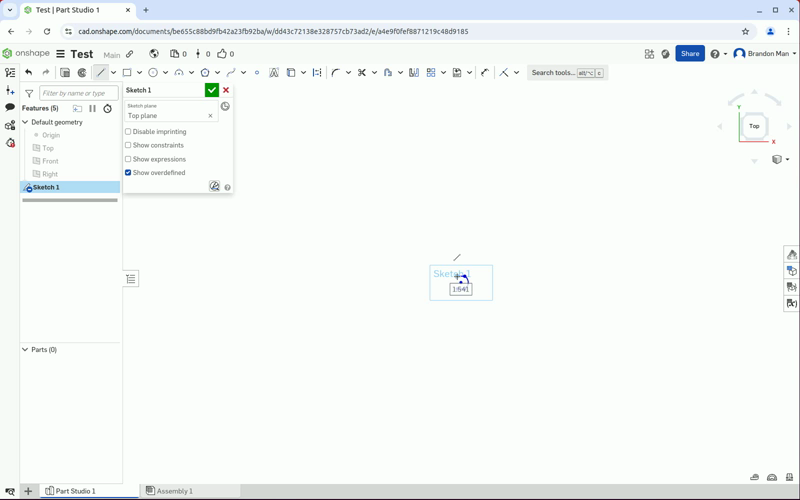
key(esc)
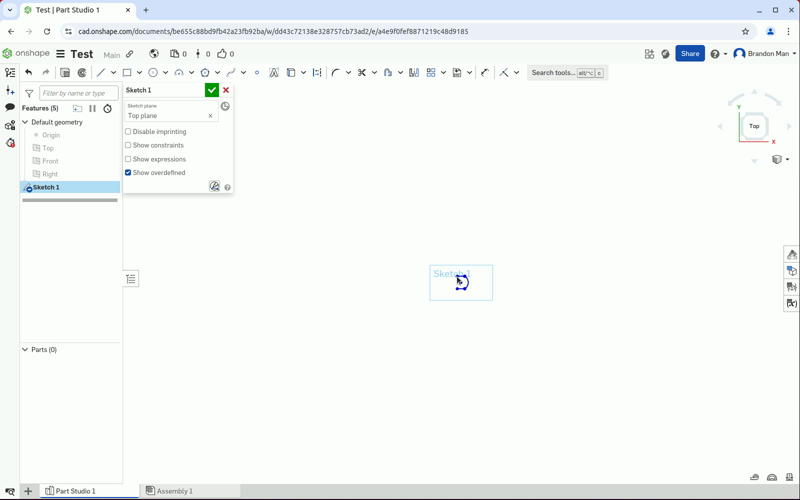
key(a)
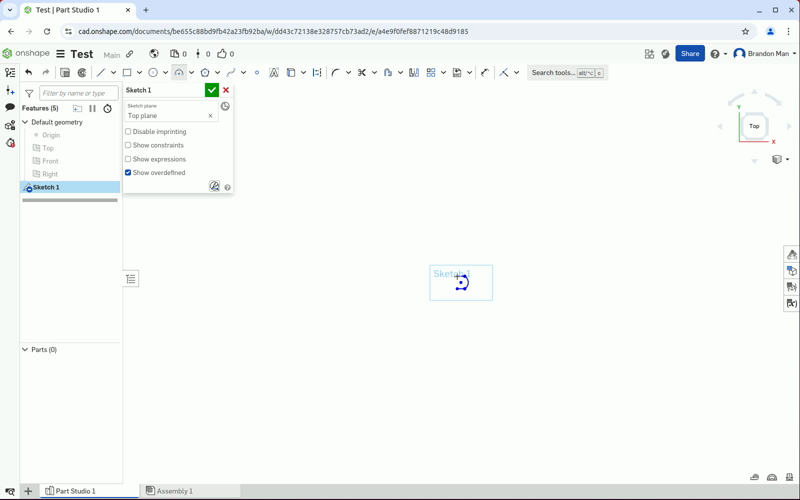
mouse_move(457, 276)
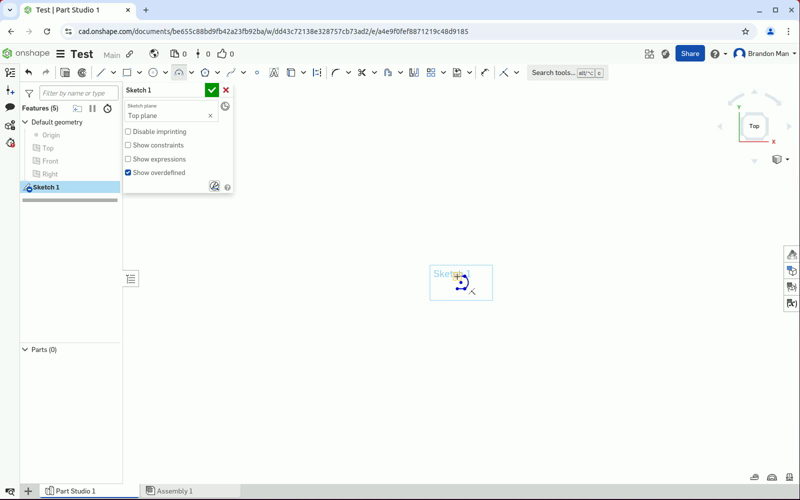
click(457, 276)
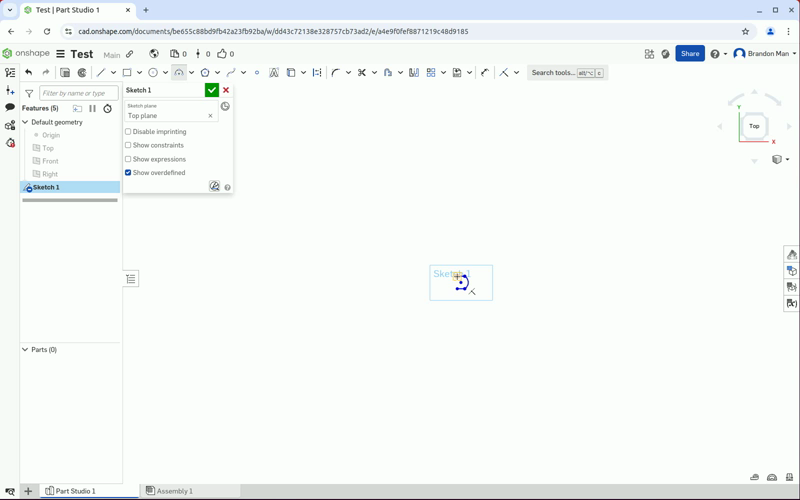
mouse_move(457, 288)
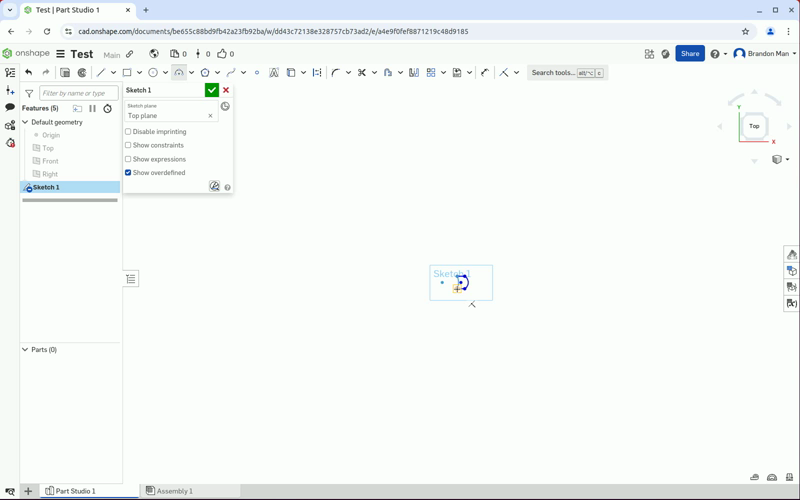
click(457, 288)
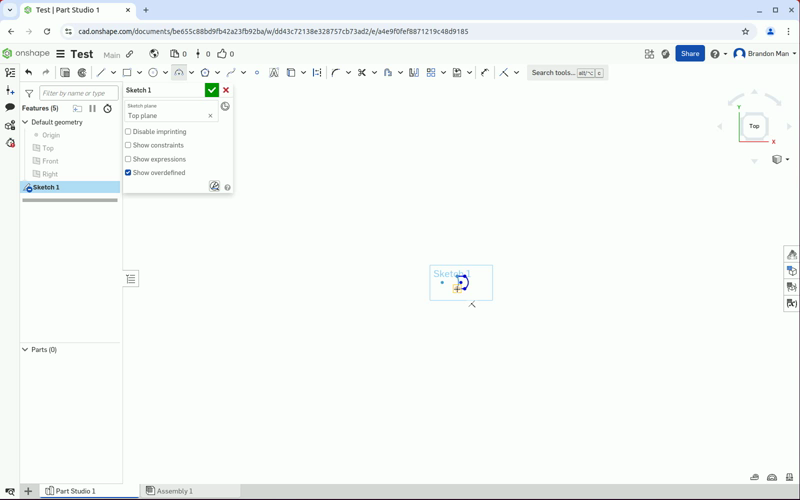
key_down(shift)
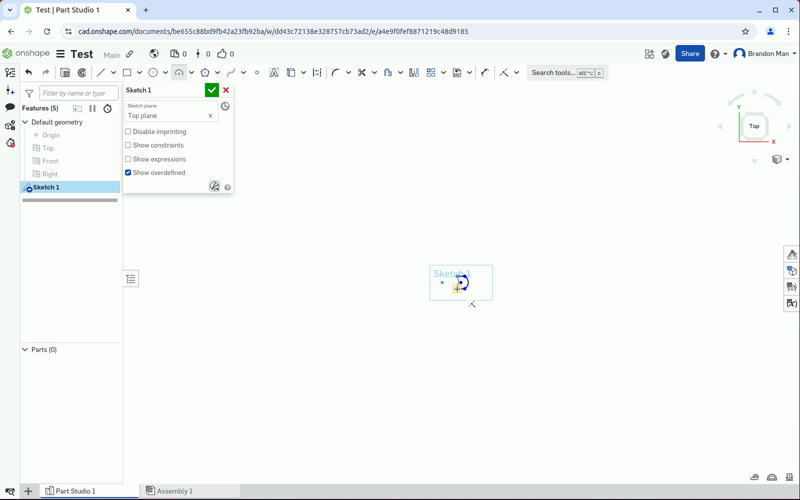
mouse_move(453, 282)
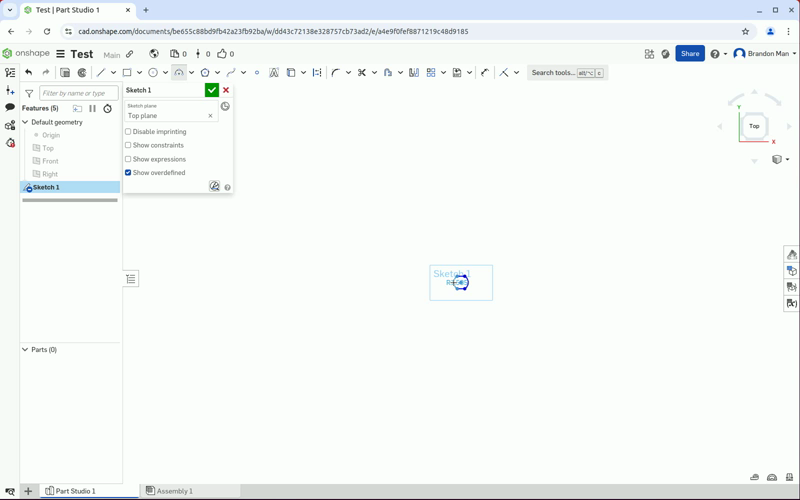
click(453, 282)
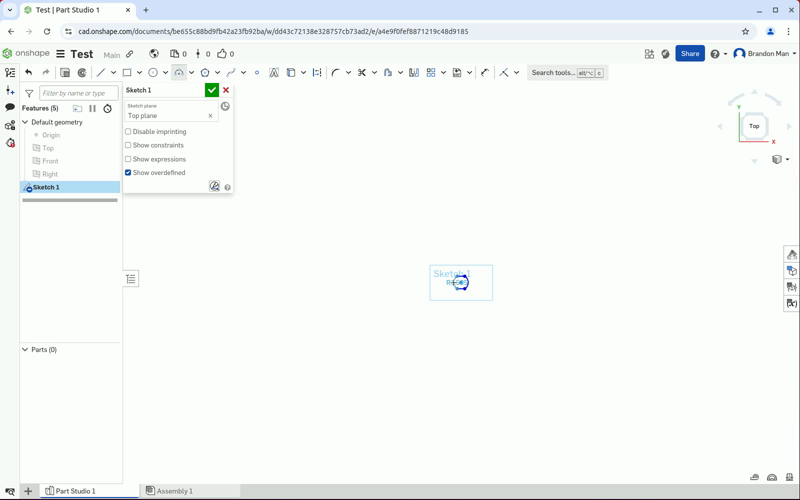
key_up(shift)
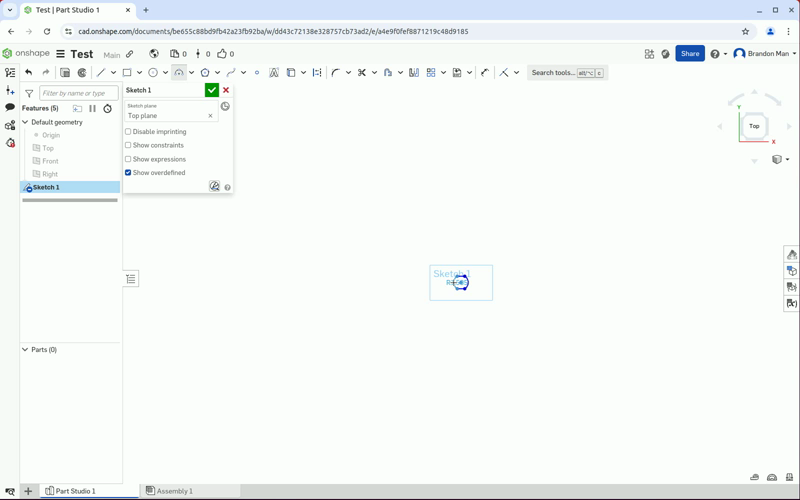
key(esc)
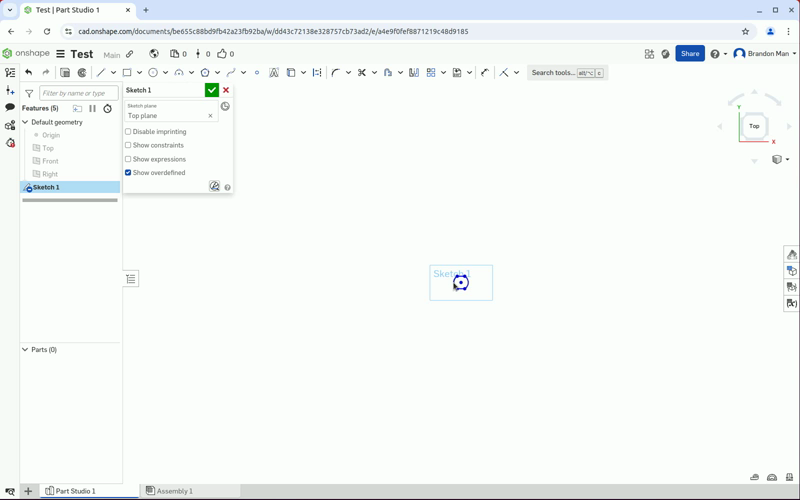
mouse_move(457, 283)
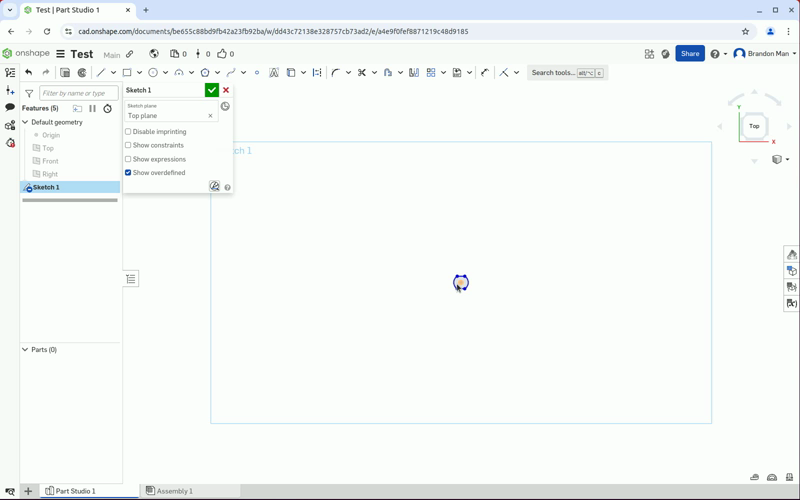
scroll(6)
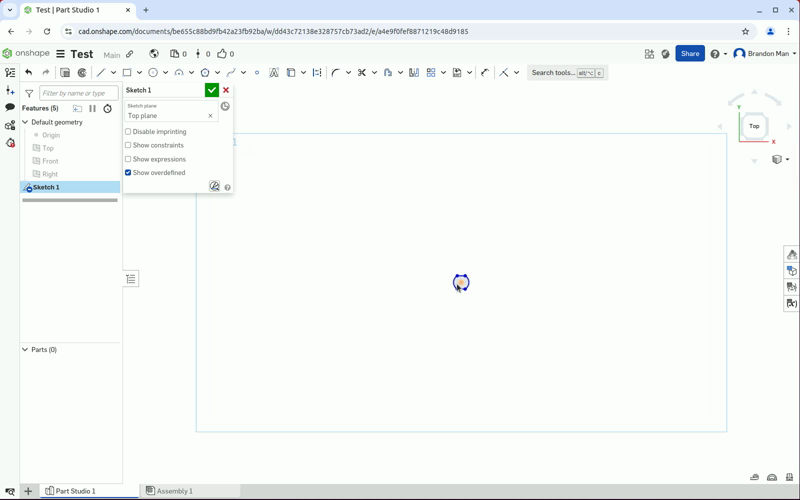
scroll(6)
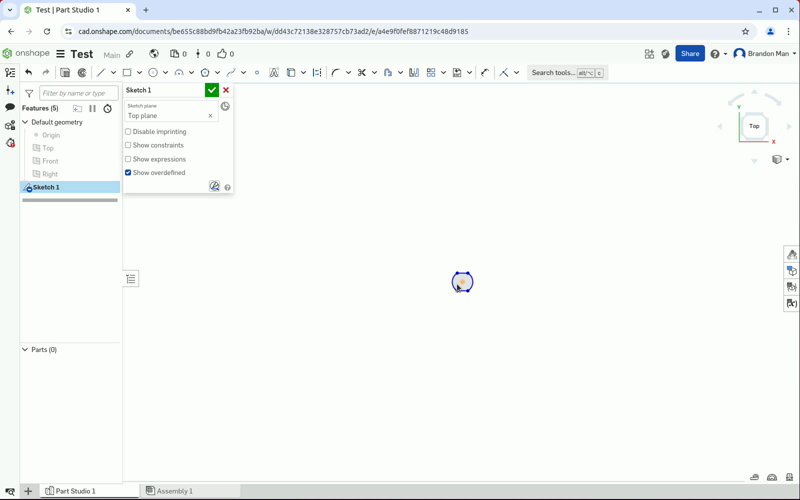
scroll(6)
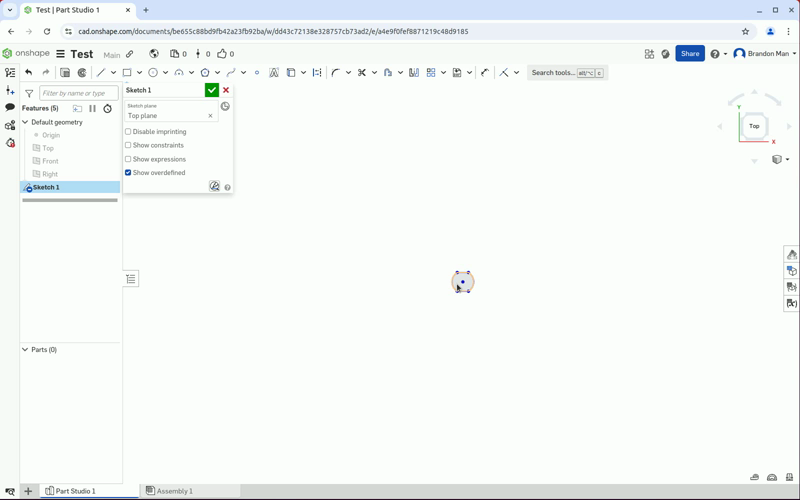
scroll(6)
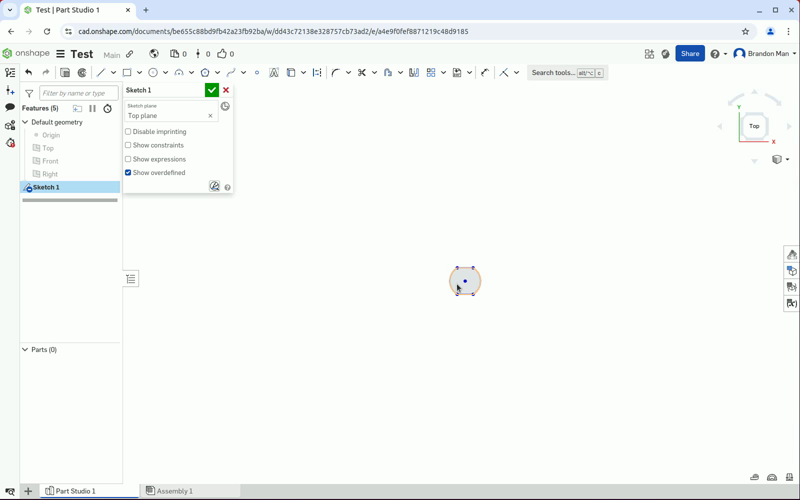
scroll(6)
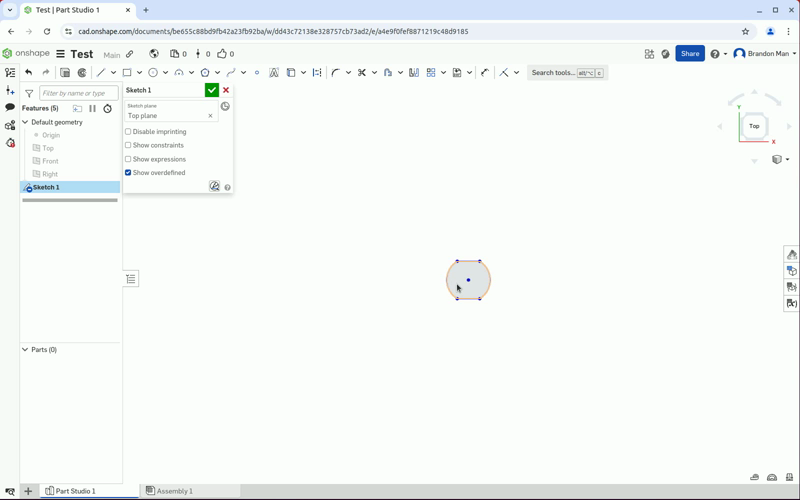
scroll(6)
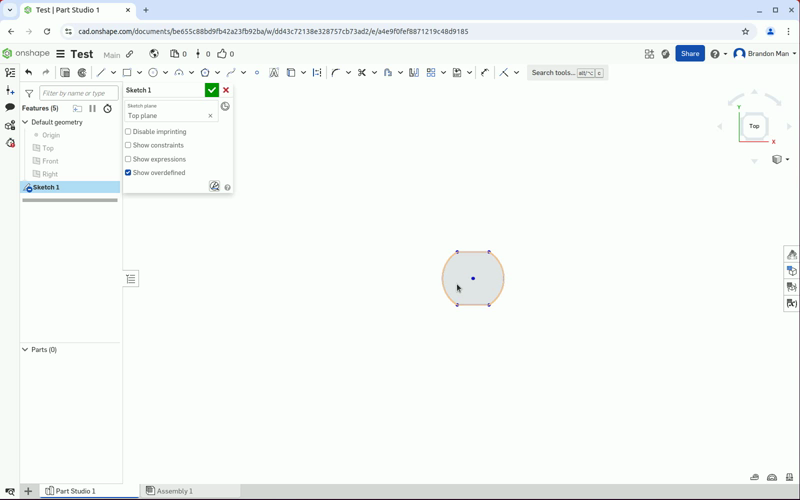
scroll(6)
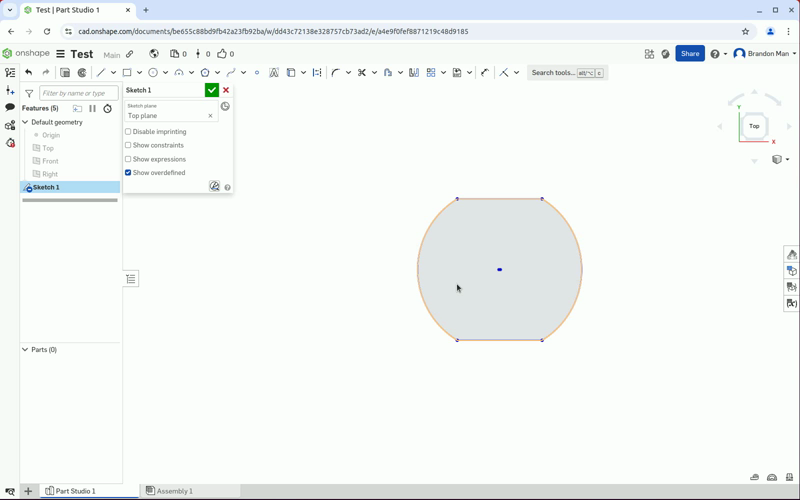
click(457, 283)
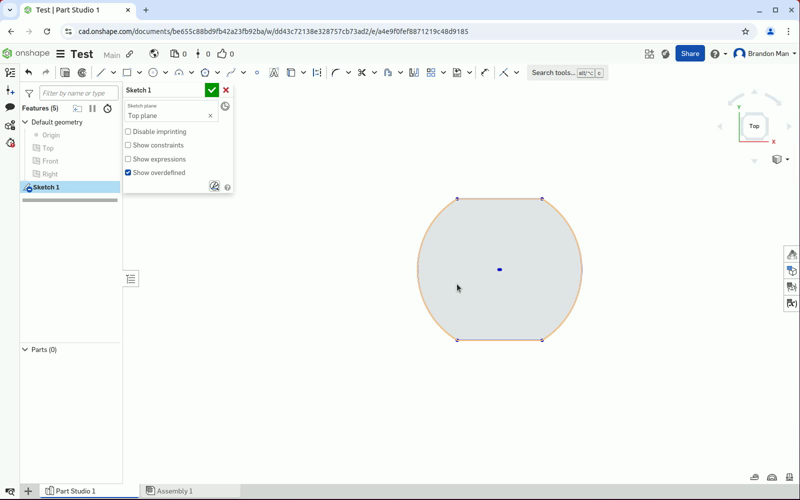
scroll(-6)
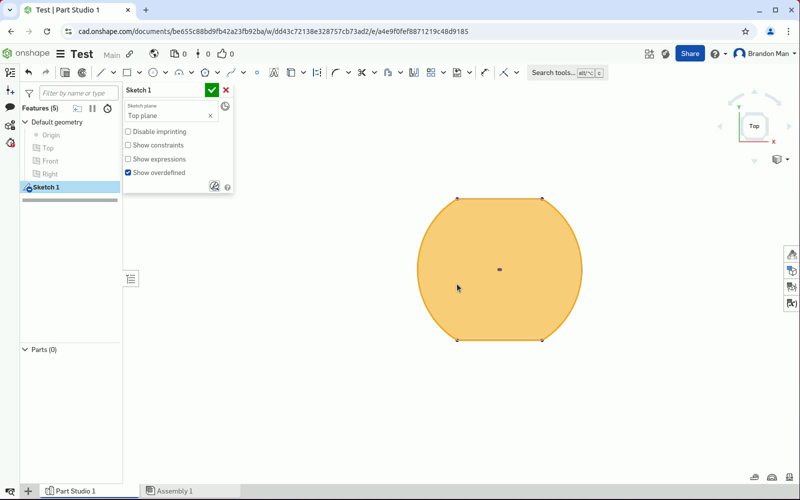
scroll(-6)
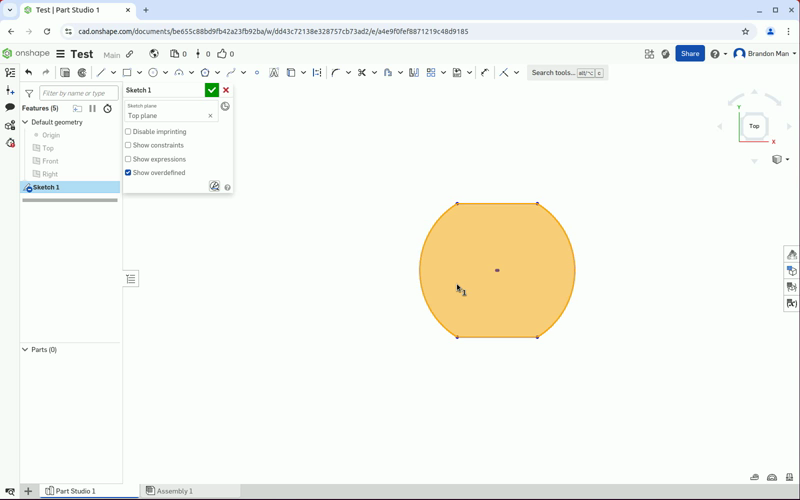
scroll(-6)
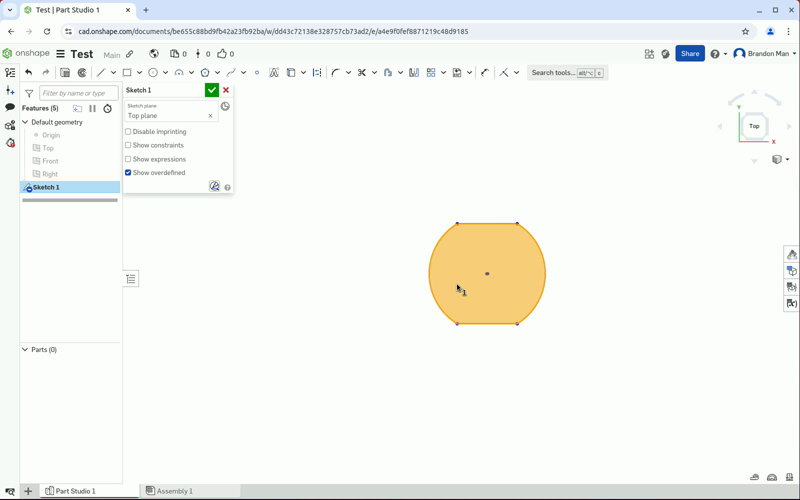
scroll(-6)
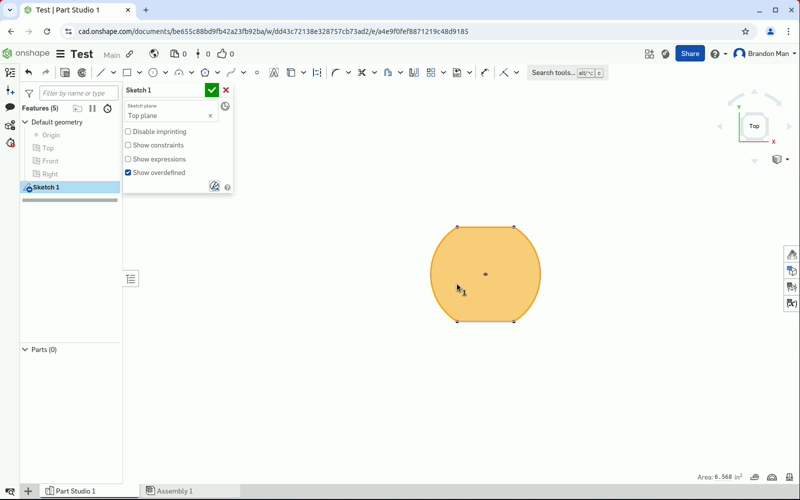
scroll(-6)
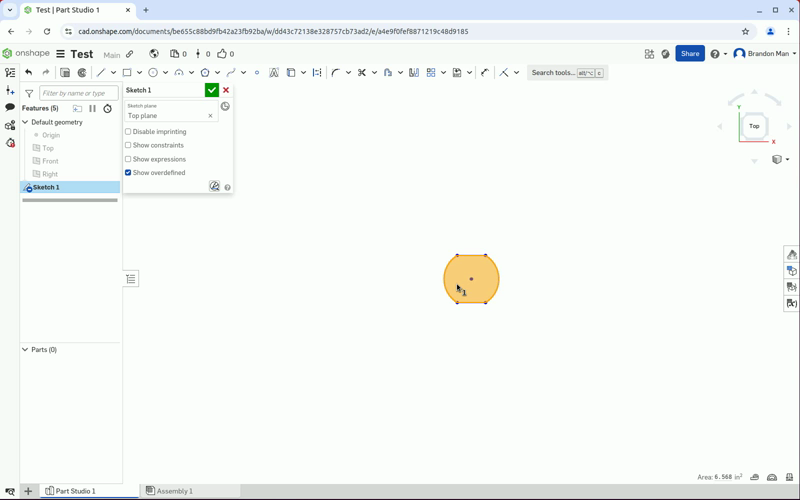
scroll(-6)
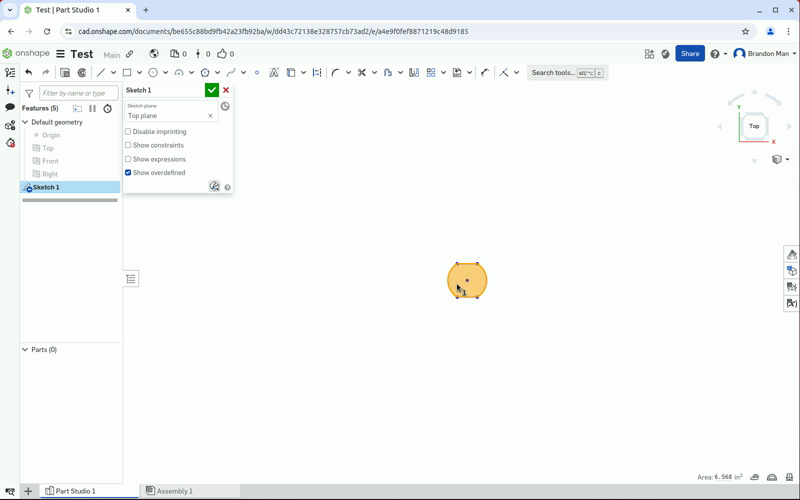
scroll(-6)
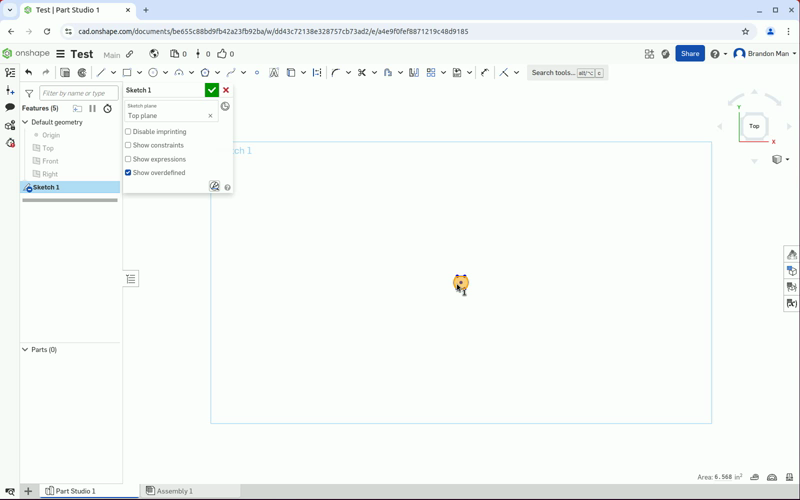
mouse_move(73, 352)
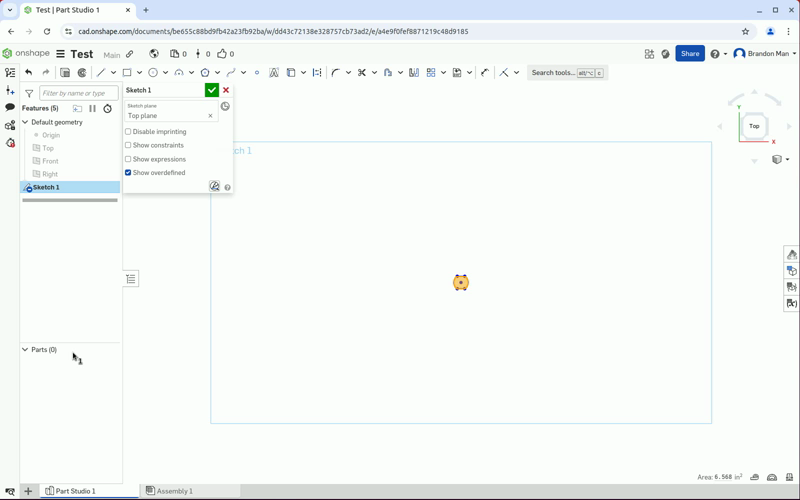
key(shift+y)
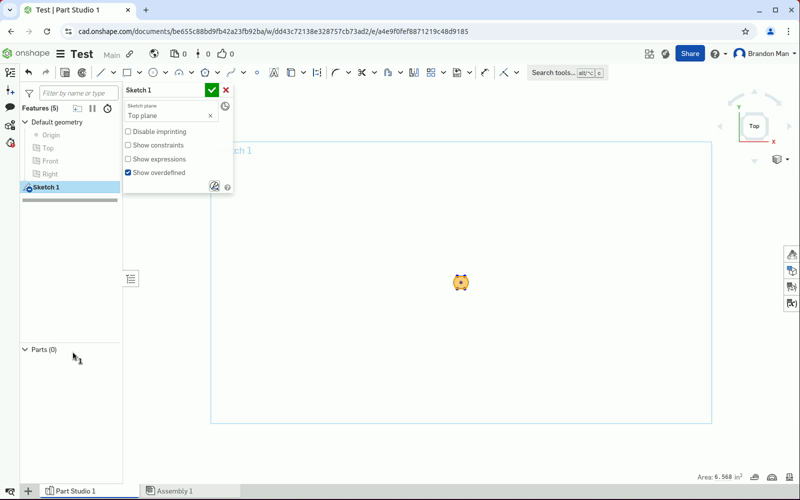
key(shift+e)
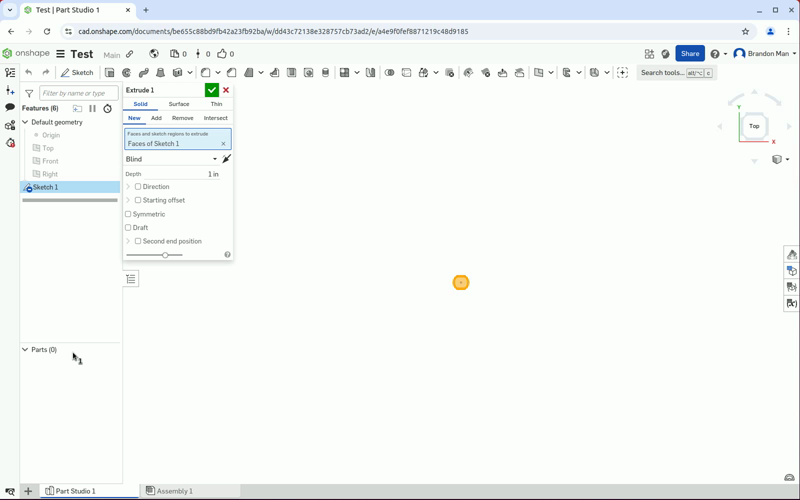
mouse_move(143, 106)
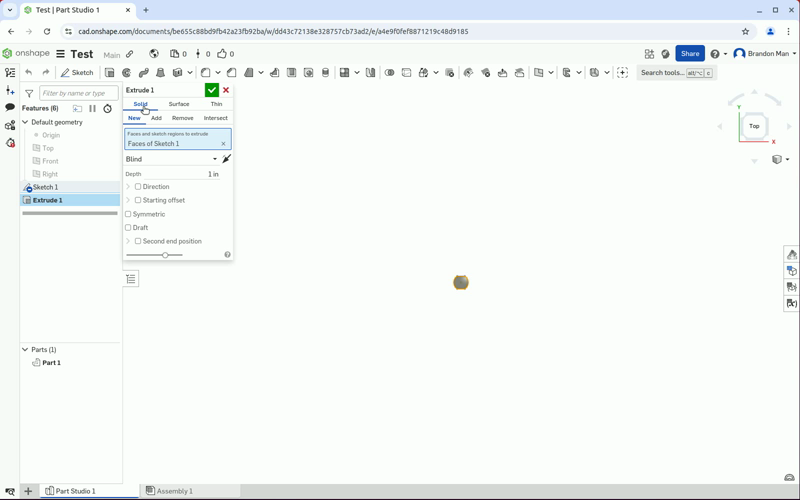
click(143, 106)
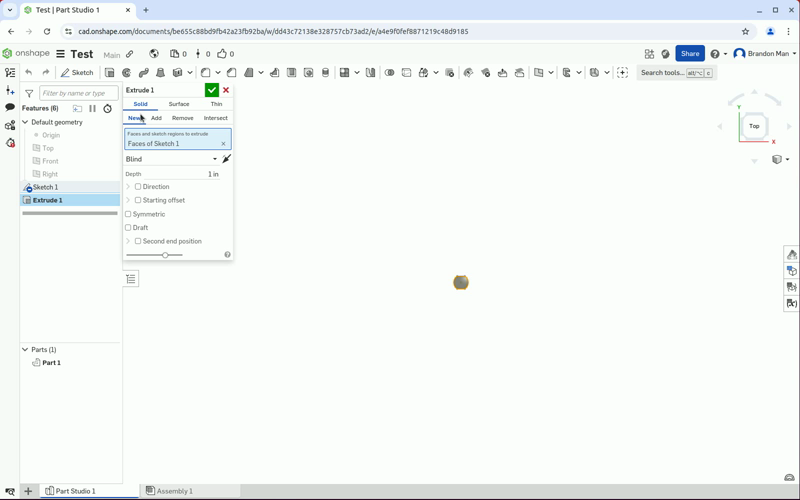
mouse_move(137, 120)
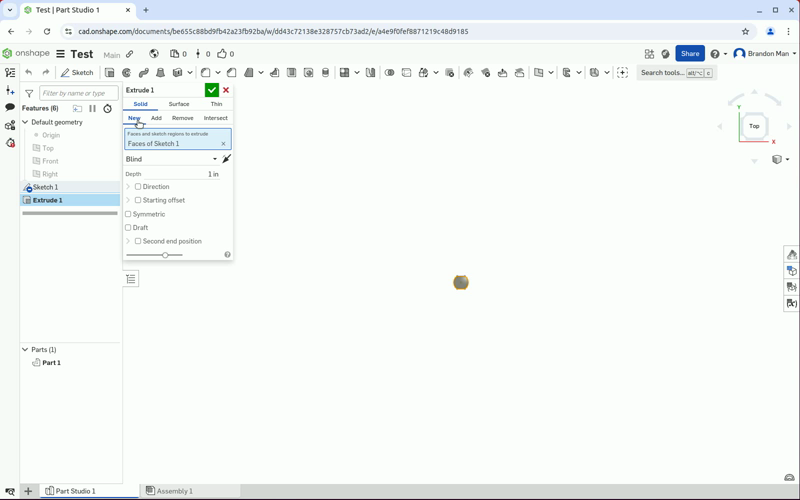
click(137, 120)
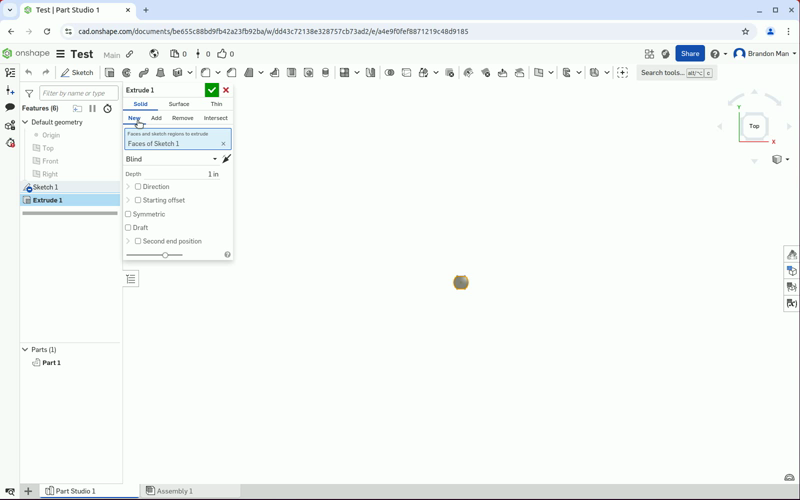
key(tab, 4)
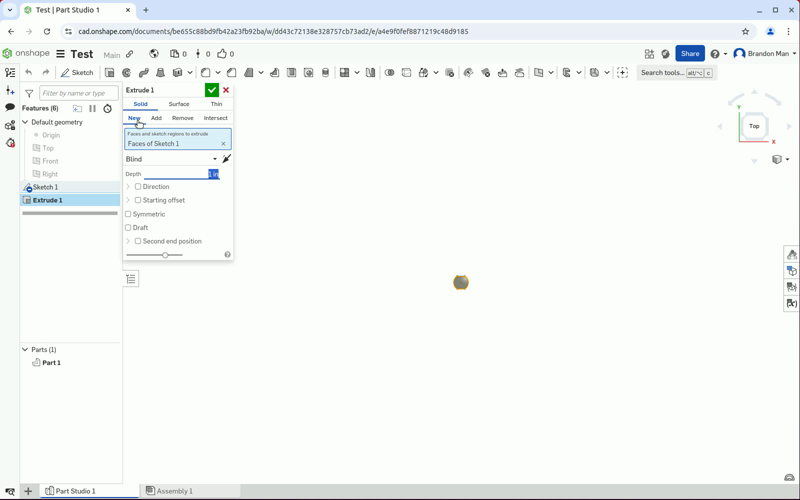
text(23.108)
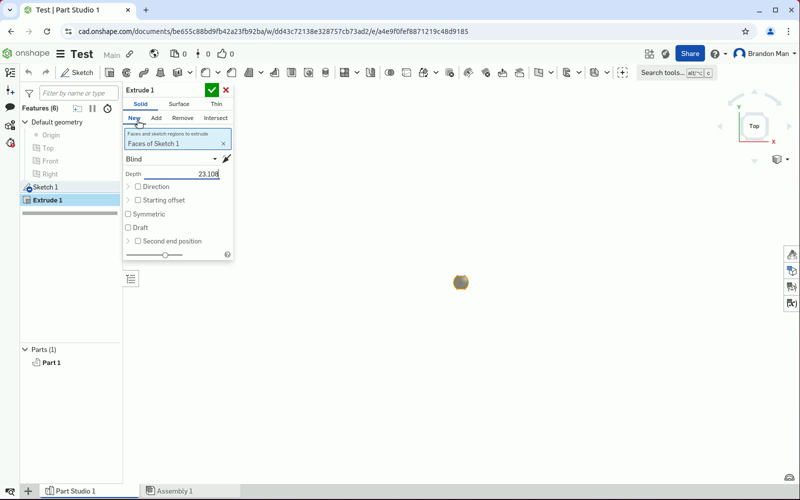
key(enter)
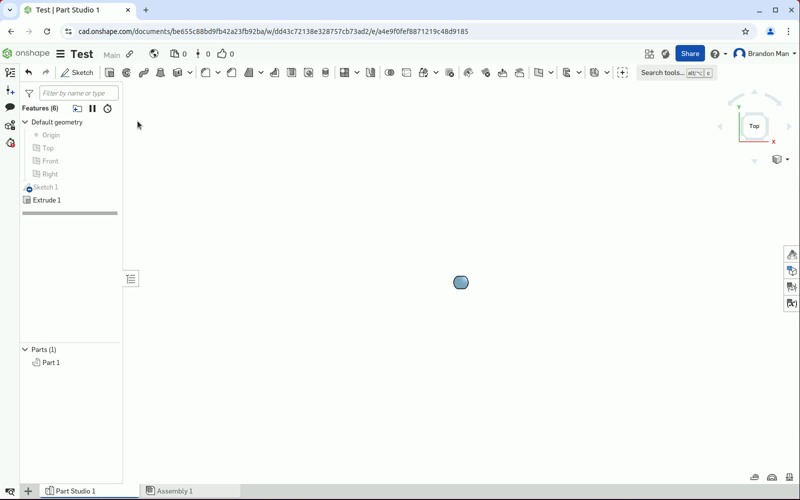
key(shift+h)
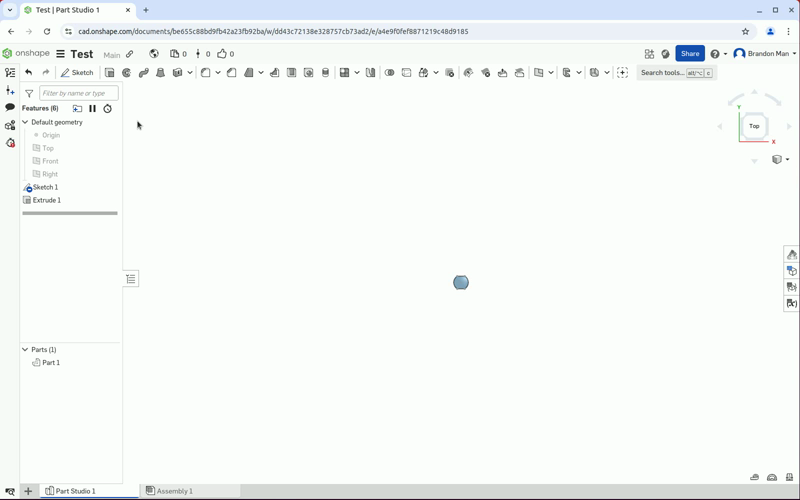
key(shift+h)
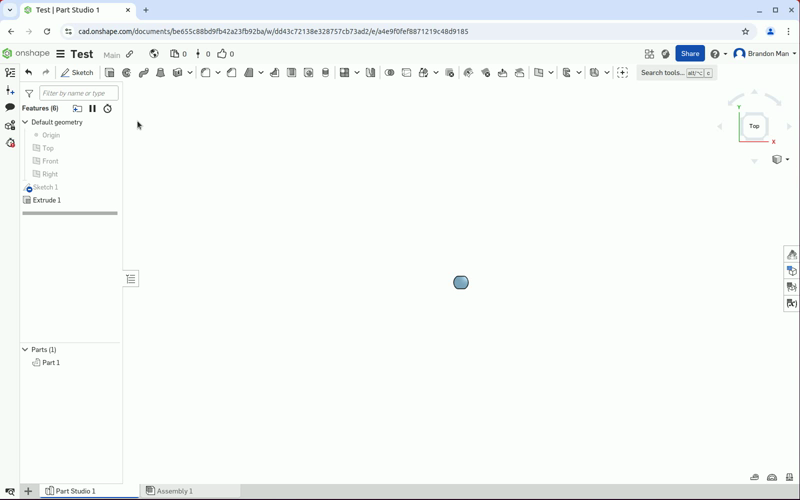
mouse_move(73, 189)
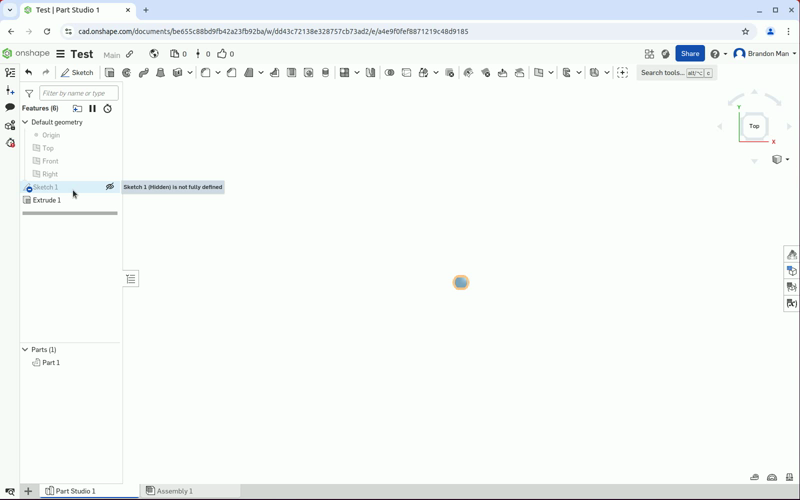
click(73, 189)
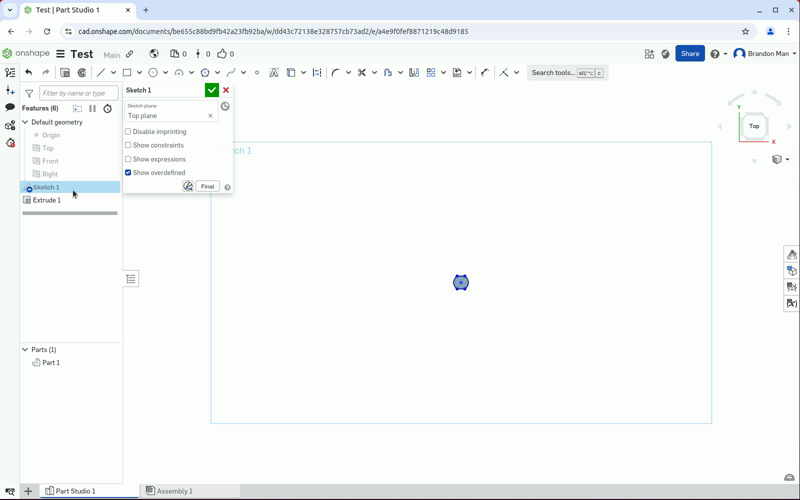
mouse_move(229, 92)
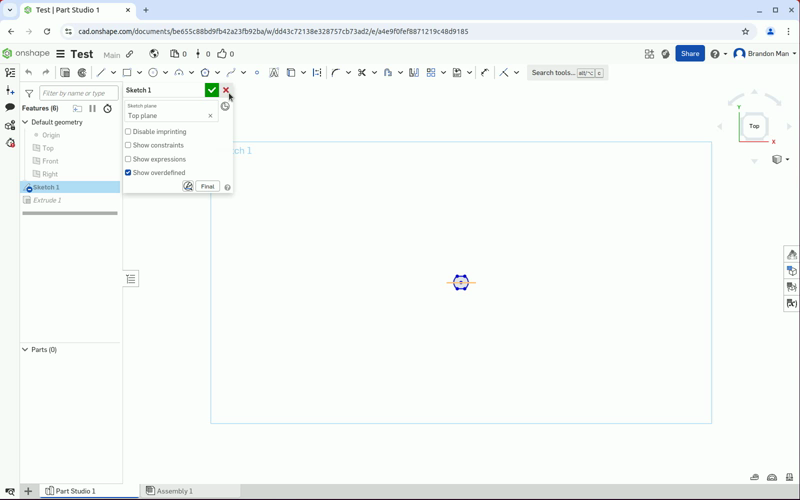
click(229, 92)
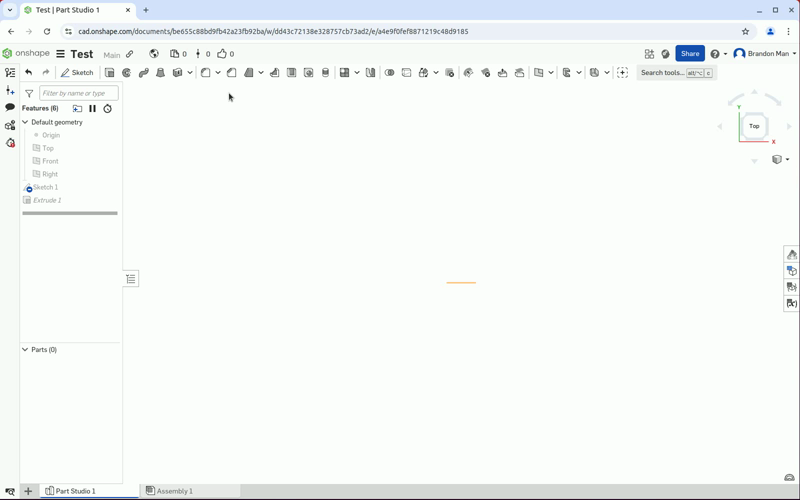
mouse_move(541, 75)
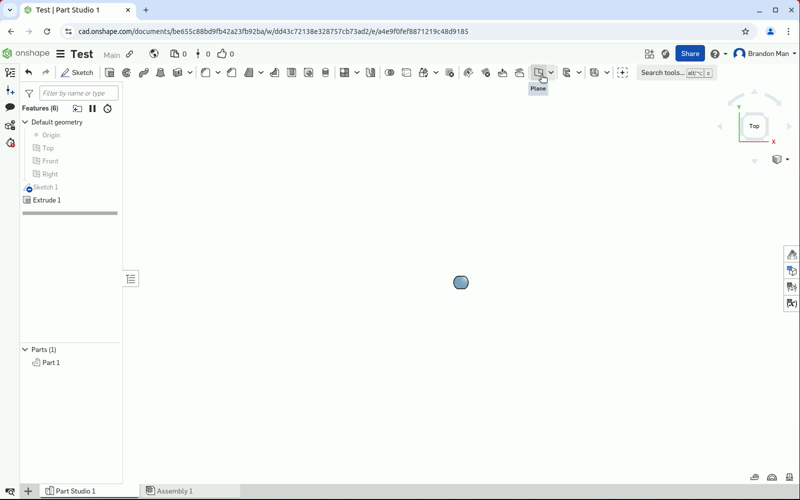
click(541, 75)
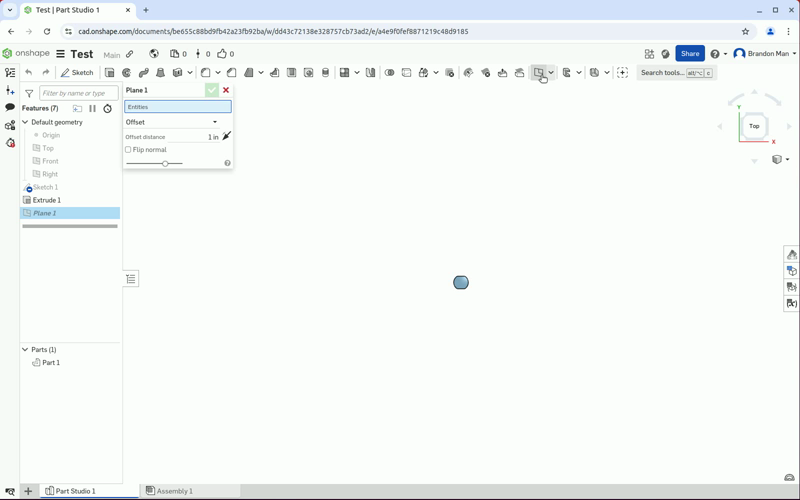
mouse_move(73, 150)
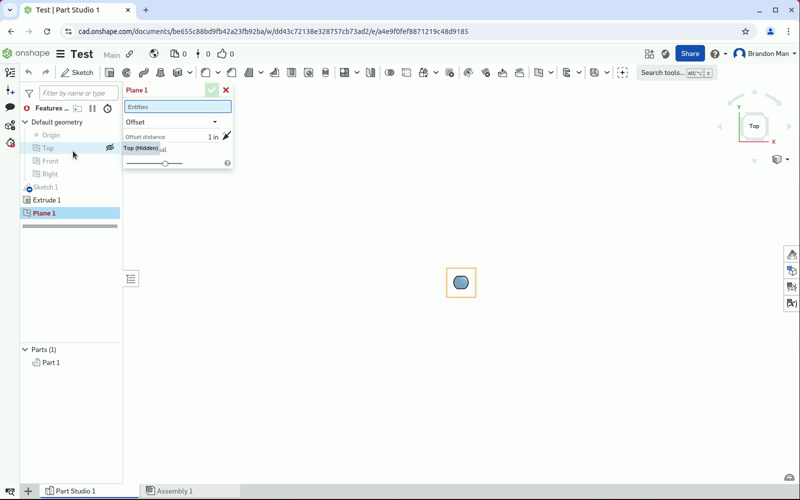
click(73, 150)
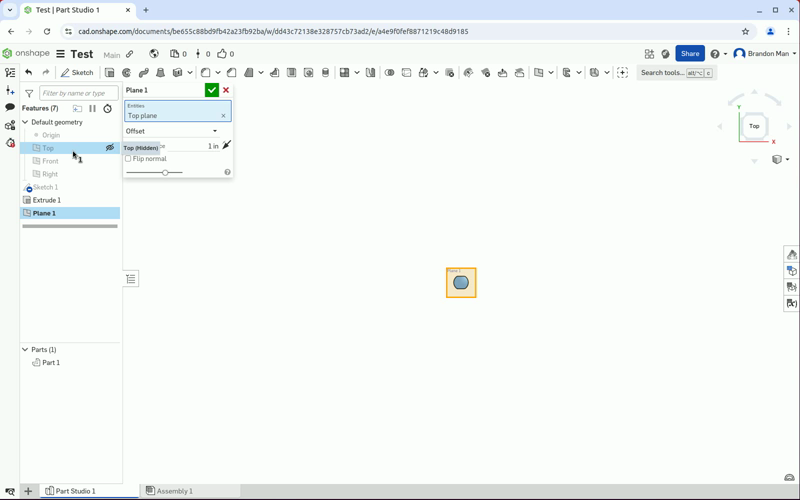
key(tab, 2)
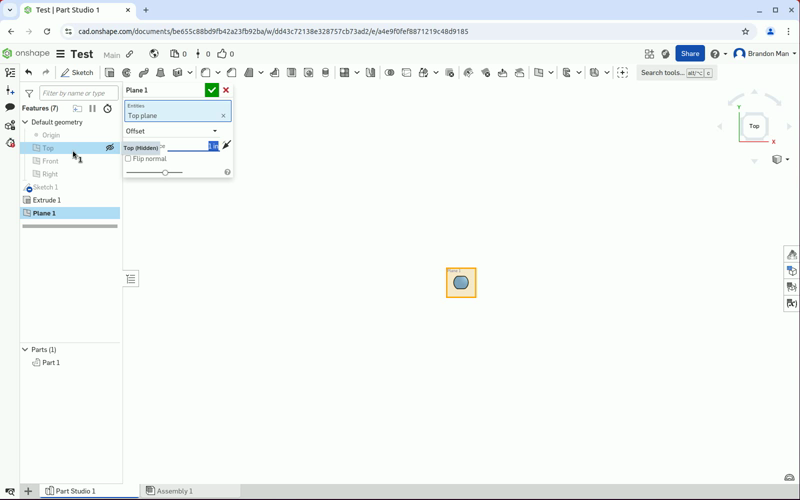
text(23.108)
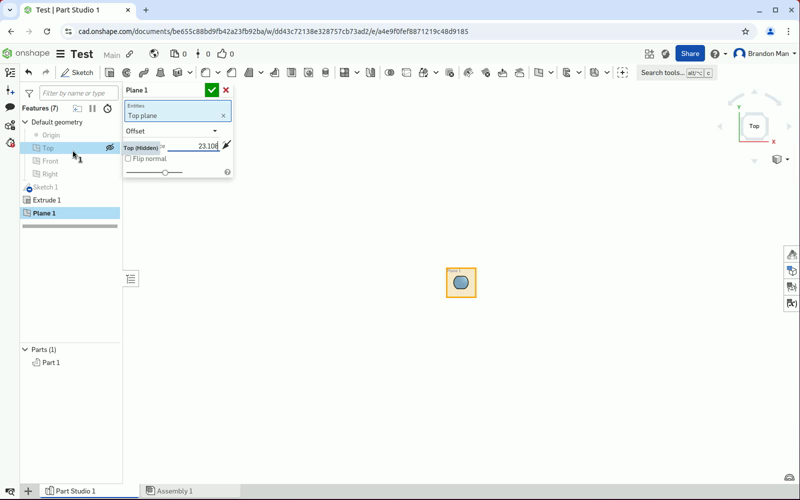
key(enter, 2)
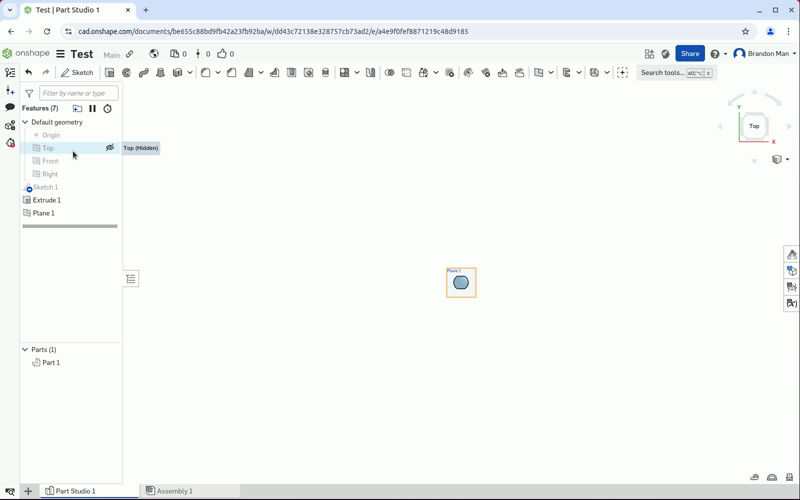
key(shift+s)
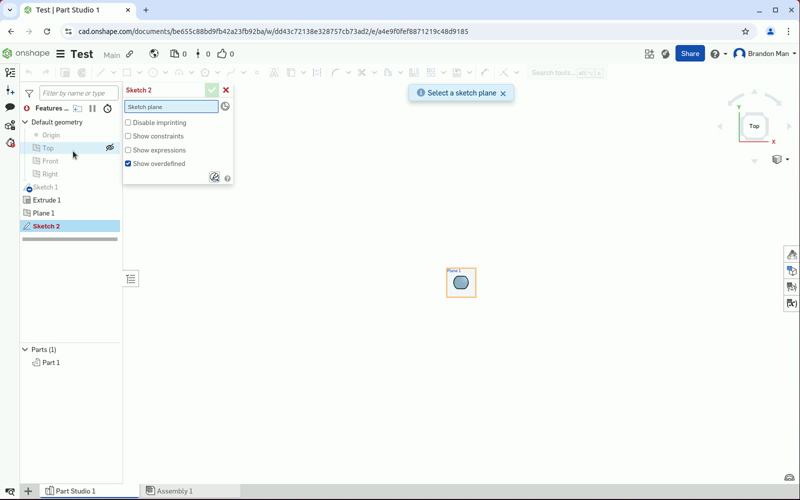
mouse_move(73, 215)
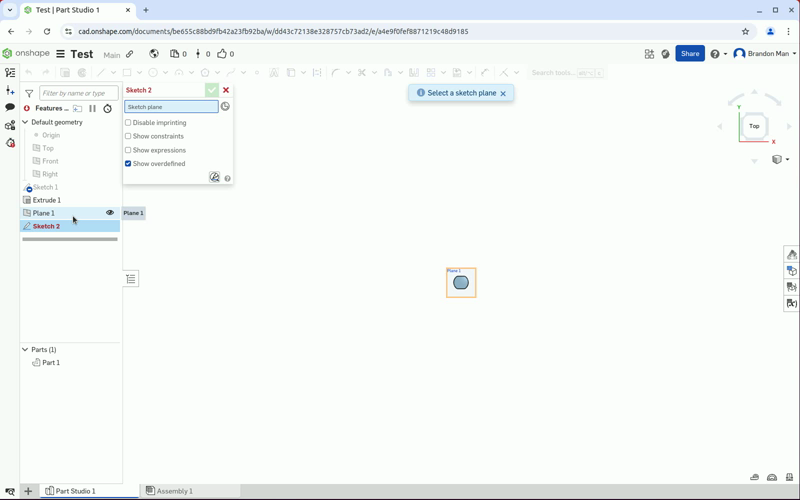
click(73, 215)
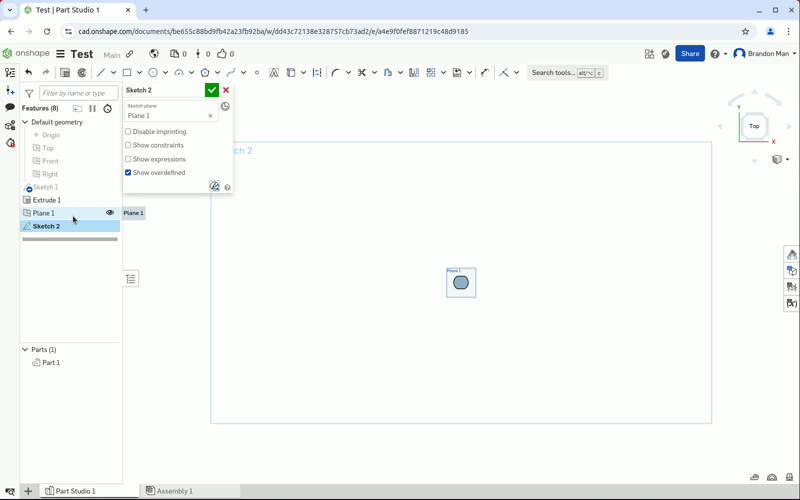
mouse_move(73, 352)
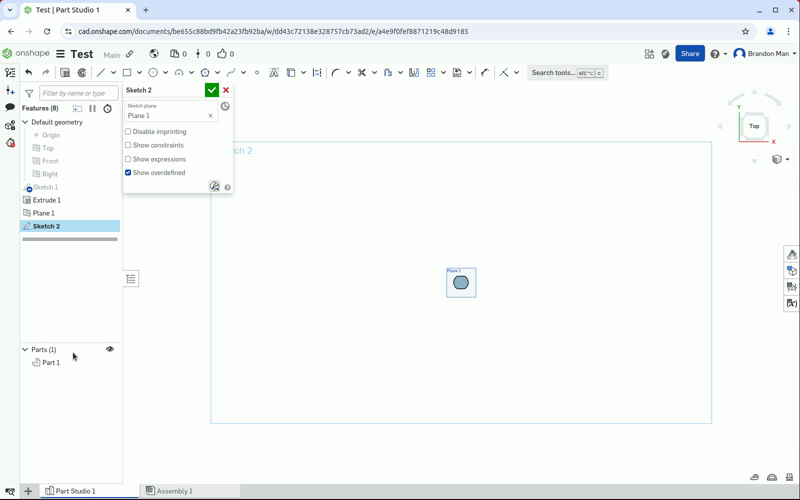
key(y)
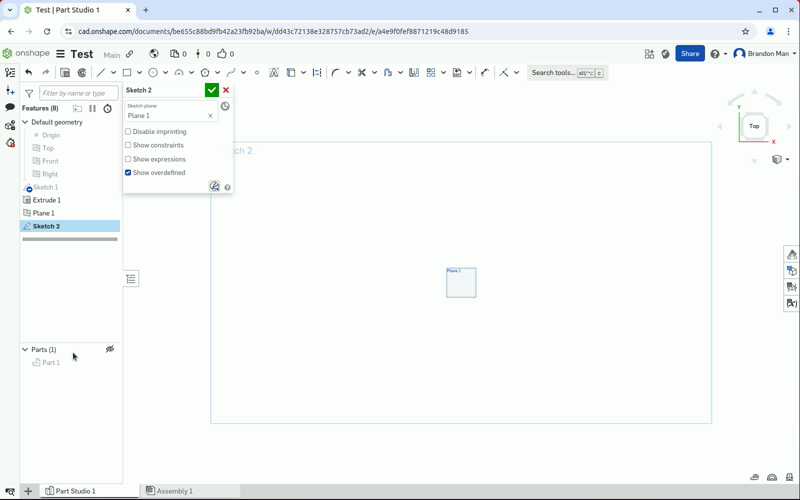
key(l)
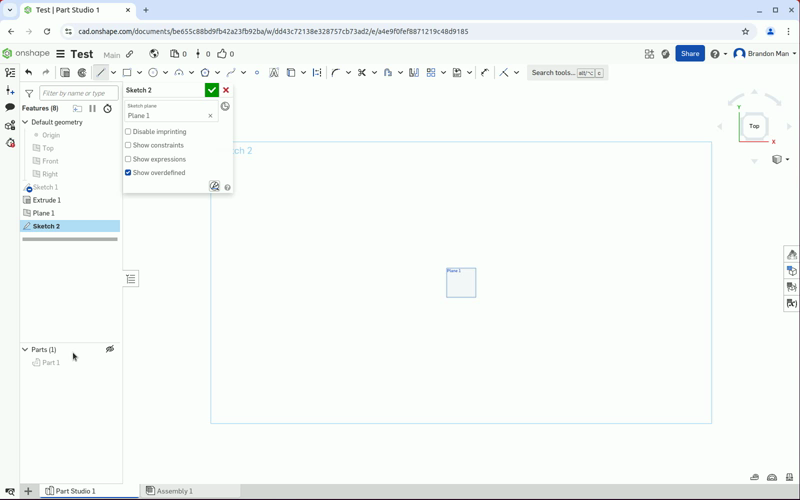
key_down(shift)
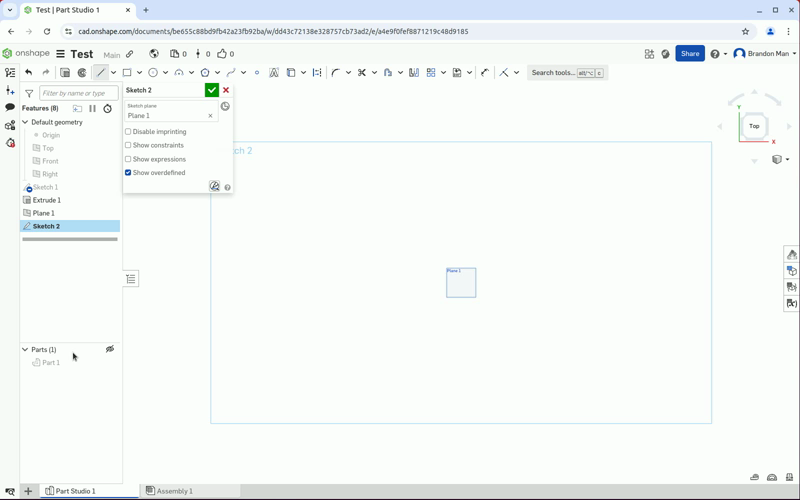
mouse_move(444, 284)
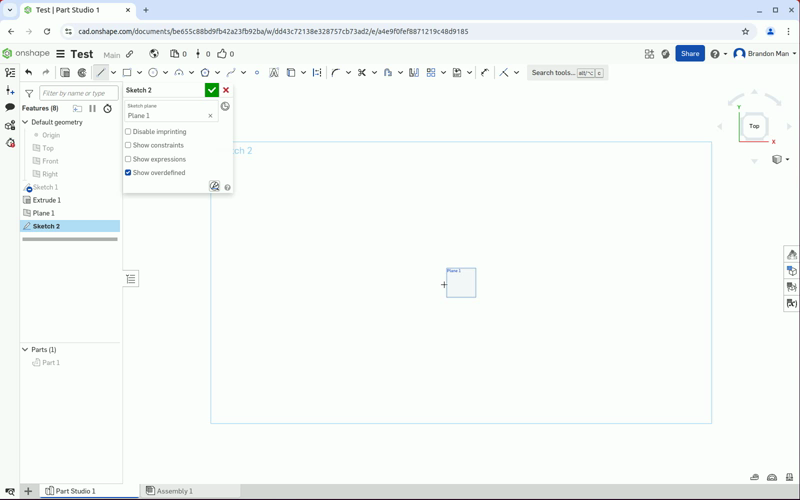
click(444, 284)
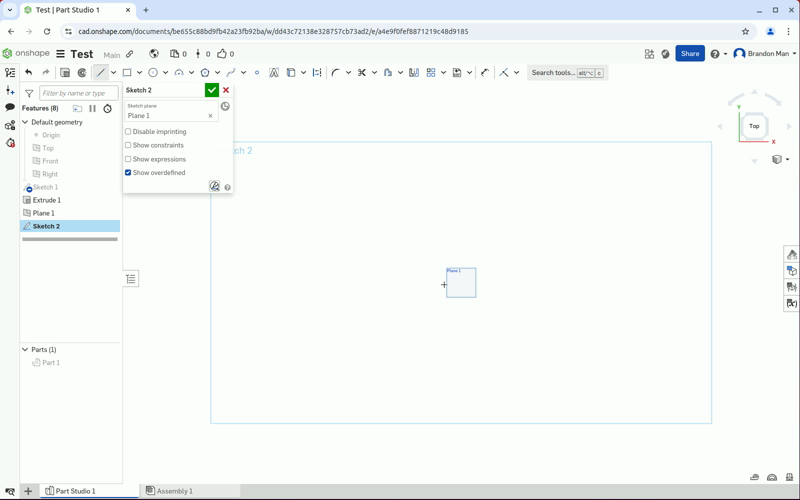
key_up(shift)
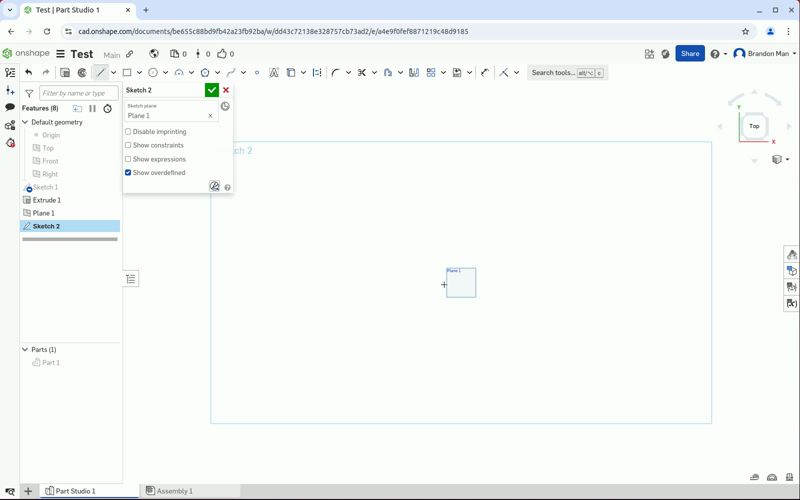
key_down(shift)
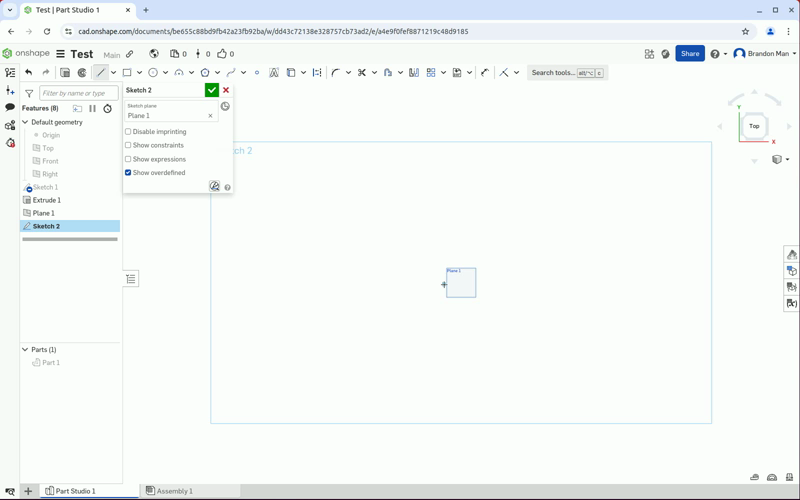
mouse_move(474, 284)
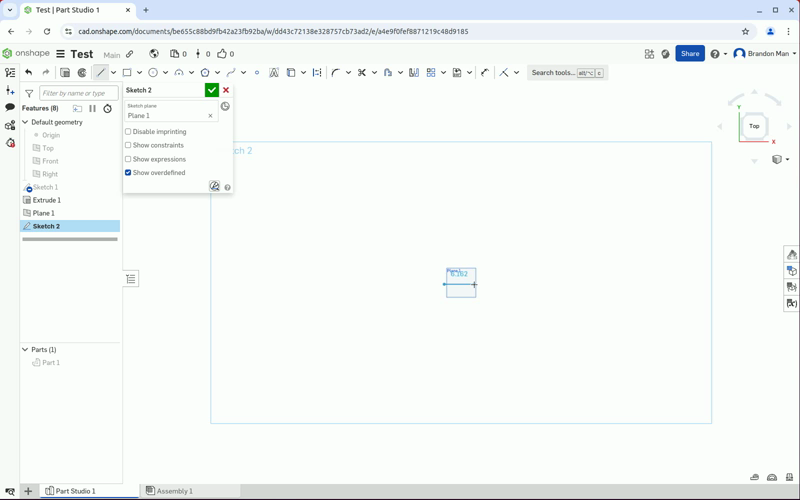
mouse_move(454, 284)
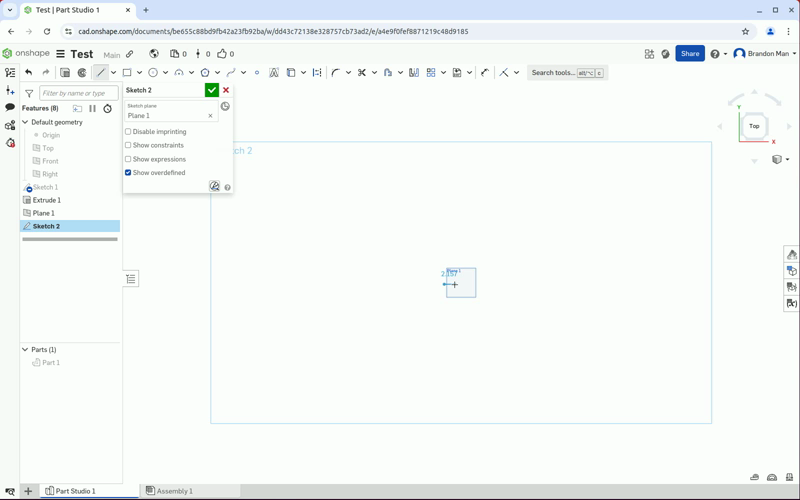
click(454, 284)
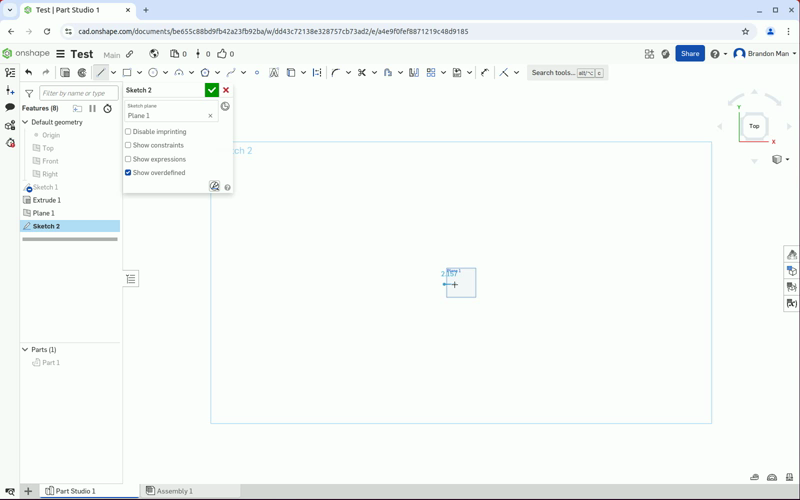
key_up(shift)
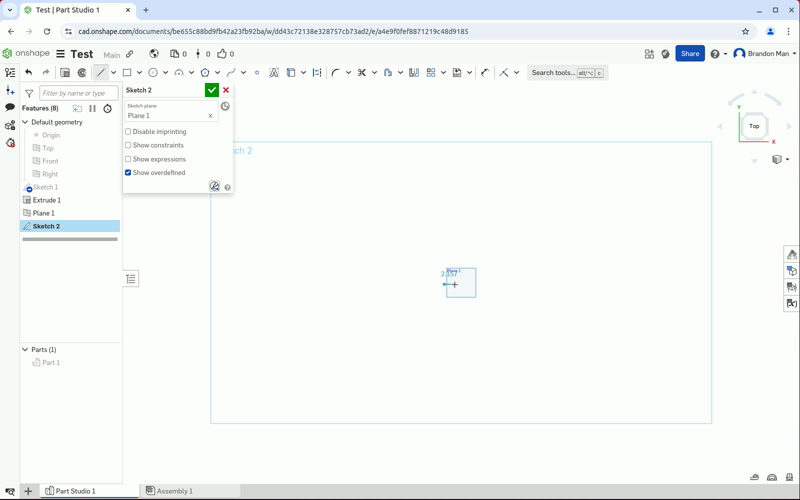
key(esc)
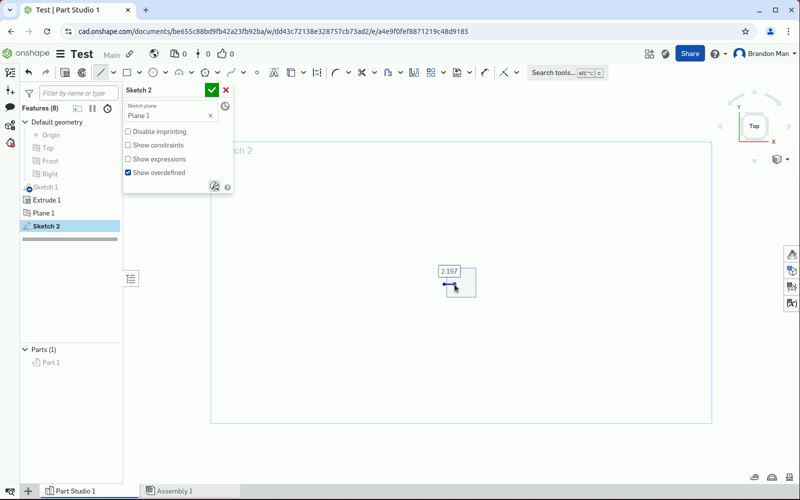
key(a)
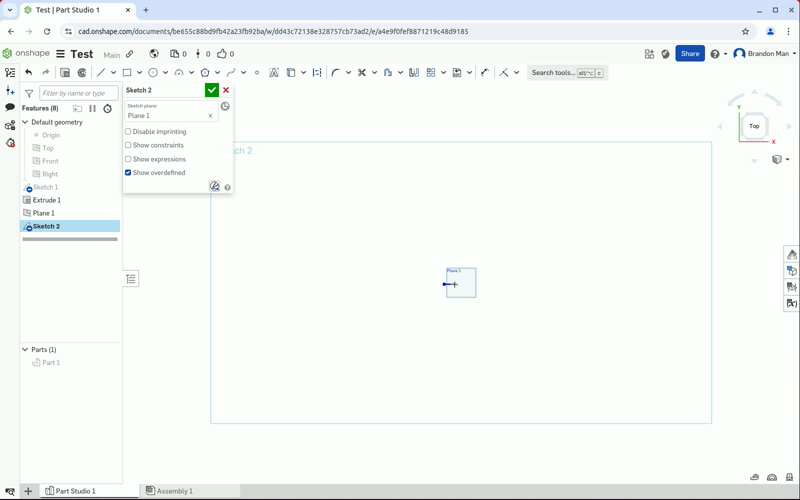
mouse_move(454, 284)
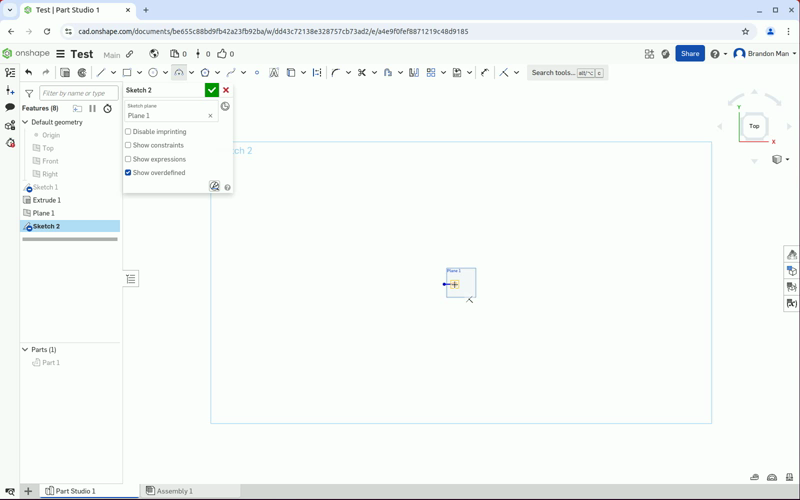
click(454, 284)
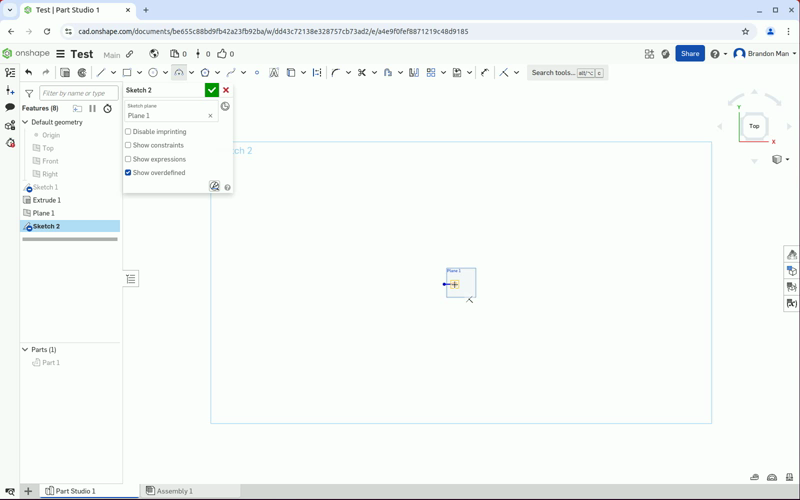
key_down(shift)
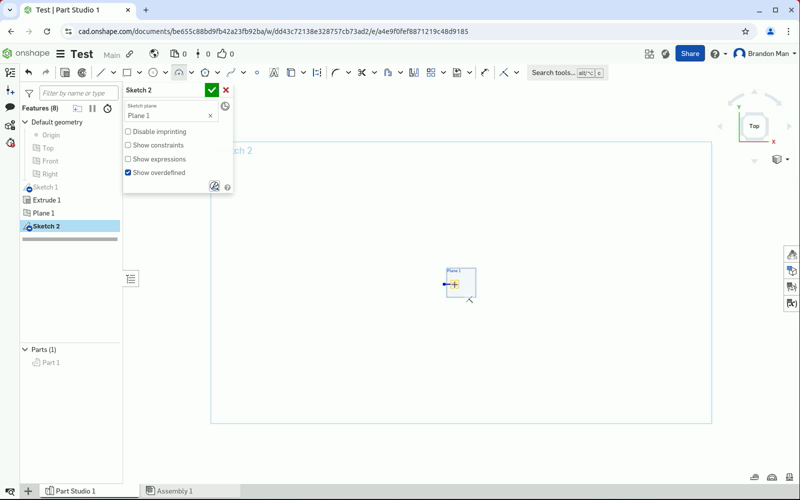
mouse_move(454, 280)
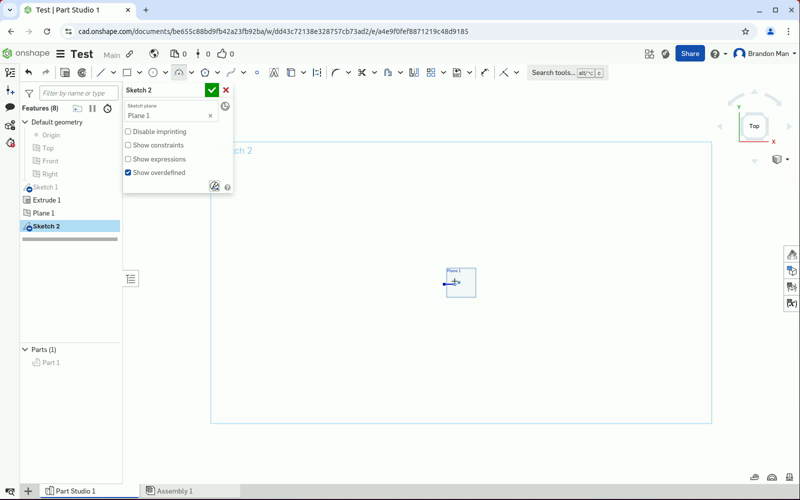
scroll(6)
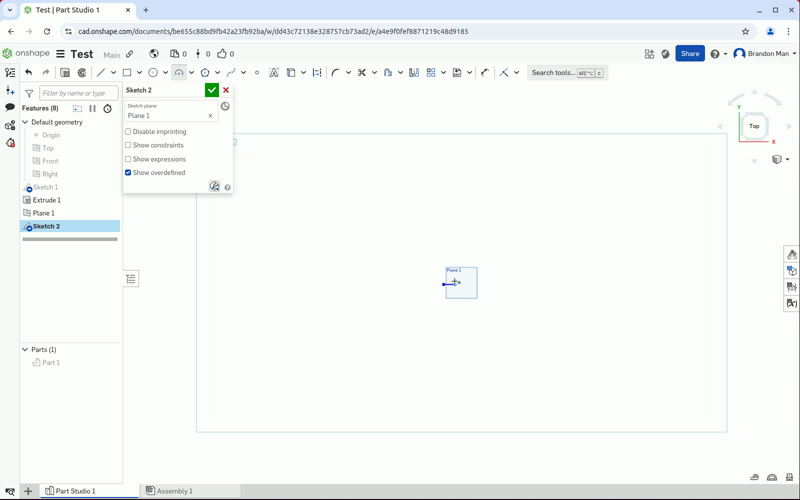
scroll(6)
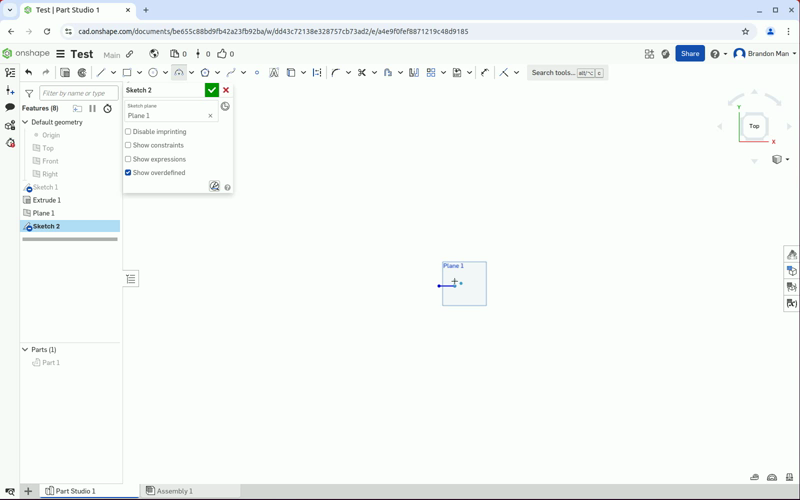
scroll(6)
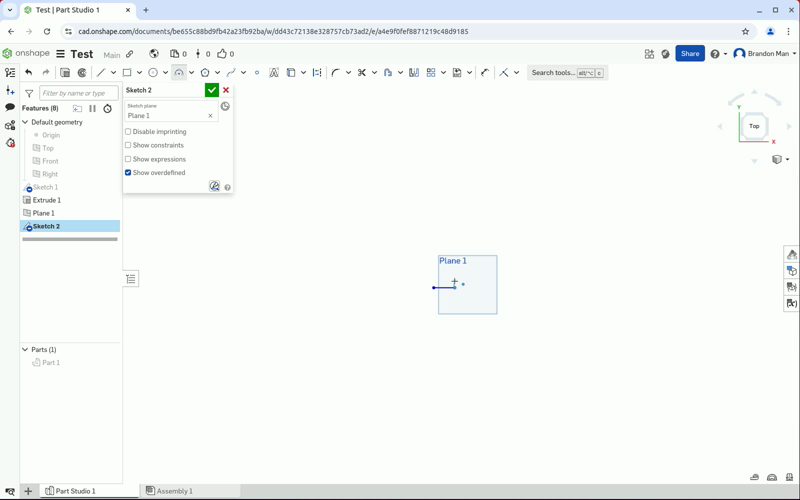
scroll(6)
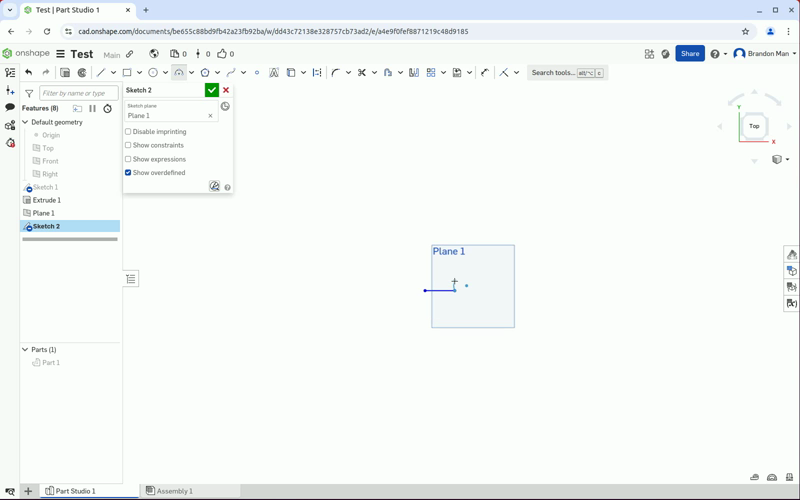
scroll(6)
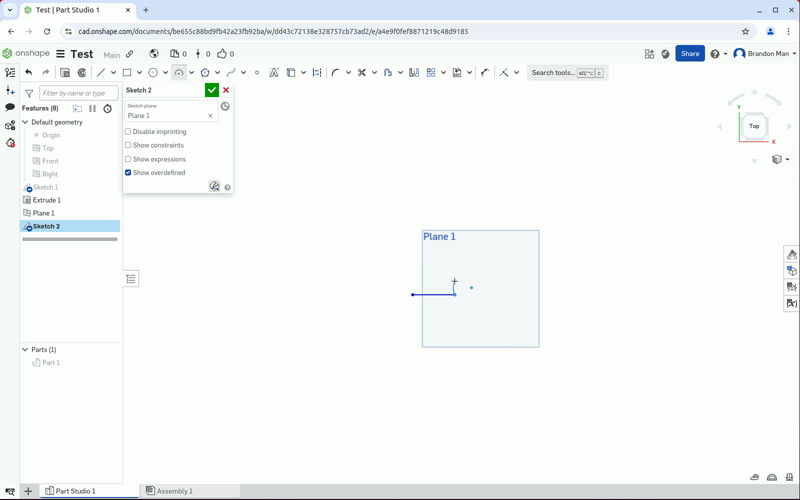
scroll(6)
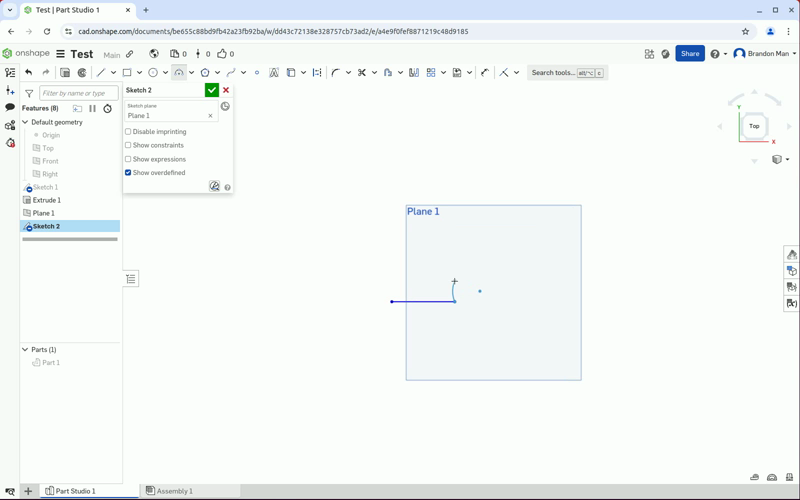
scroll(6)
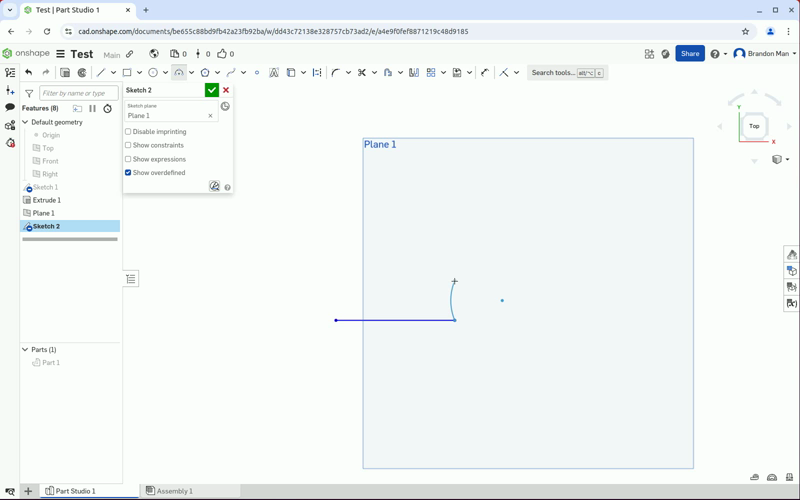
click(454, 280)
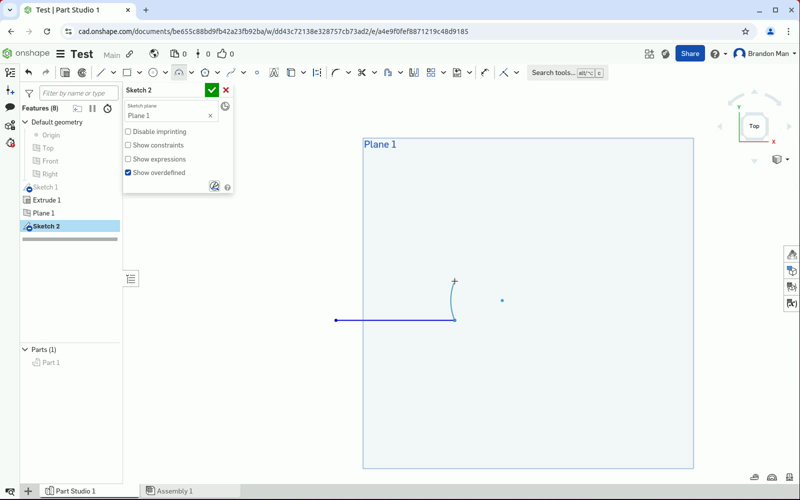
scroll(-6)
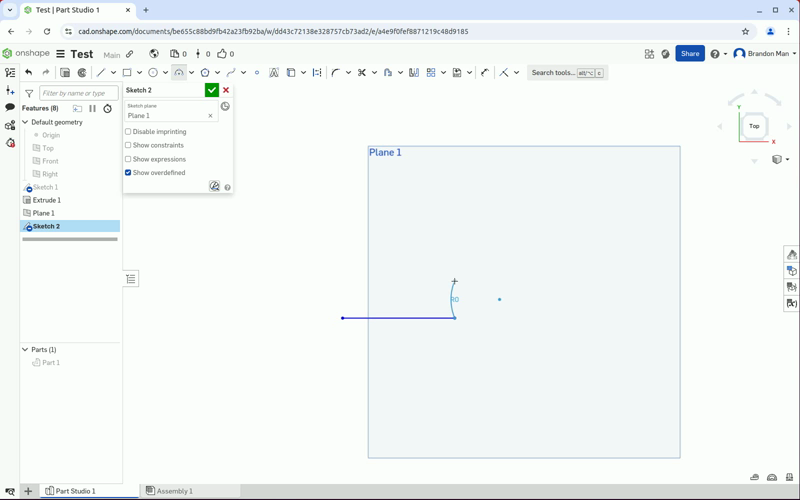
scroll(-6)
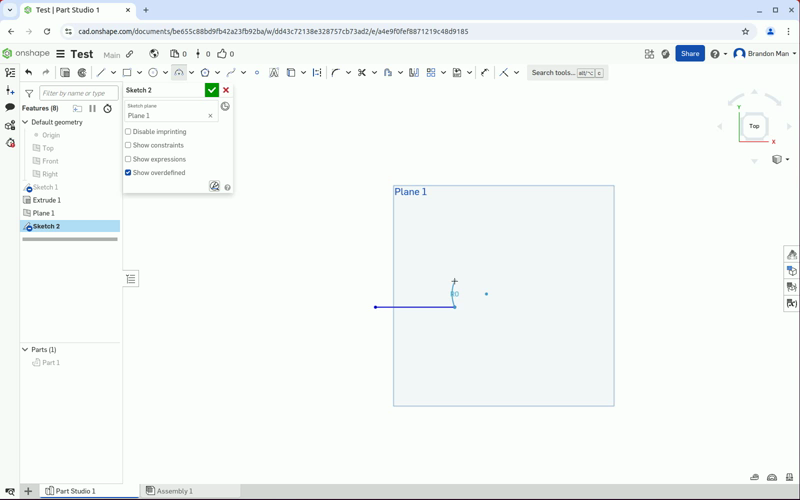
scroll(-6)
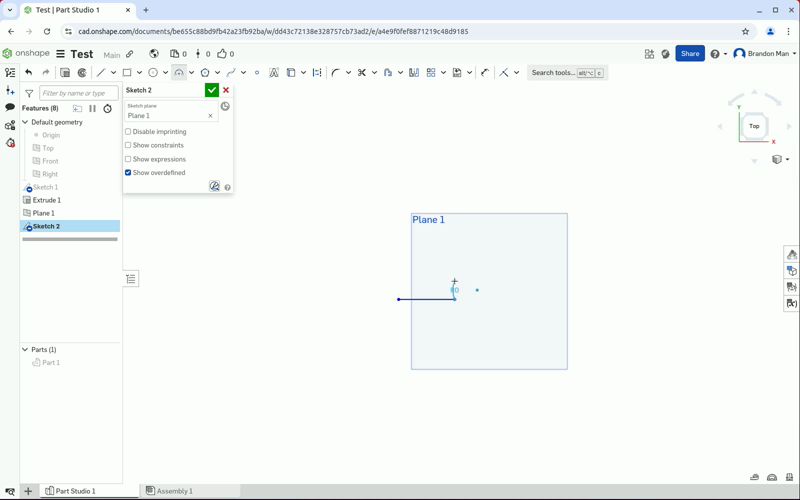
scroll(-6)
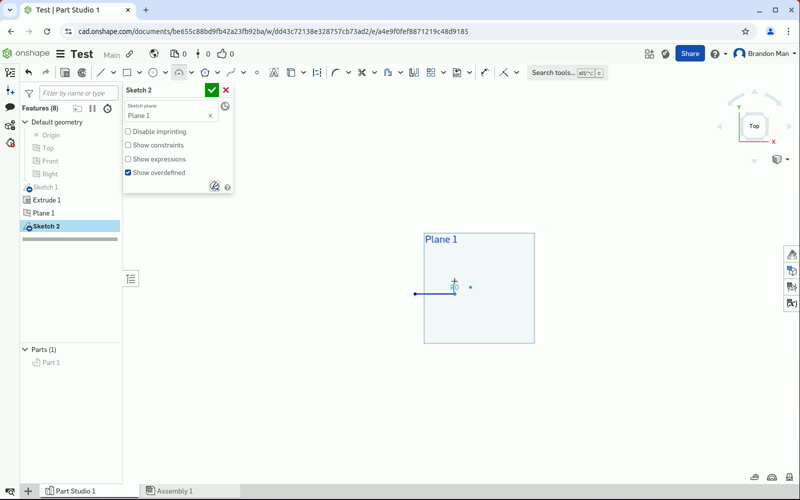
scroll(-6)
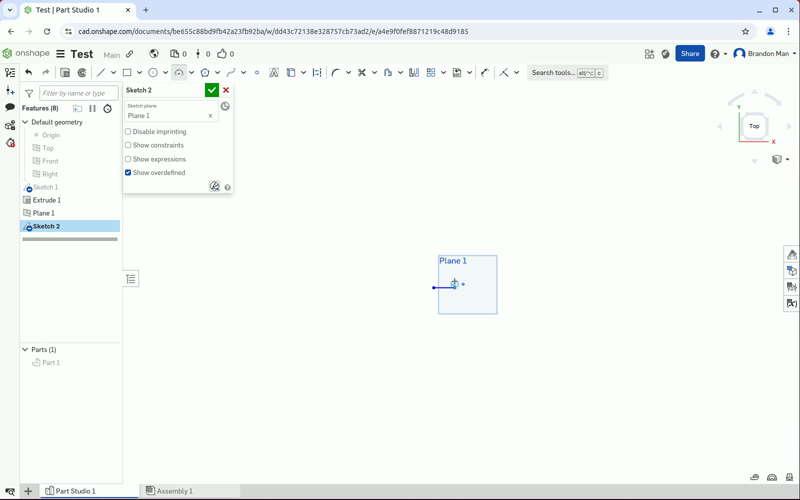
scroll(-6)
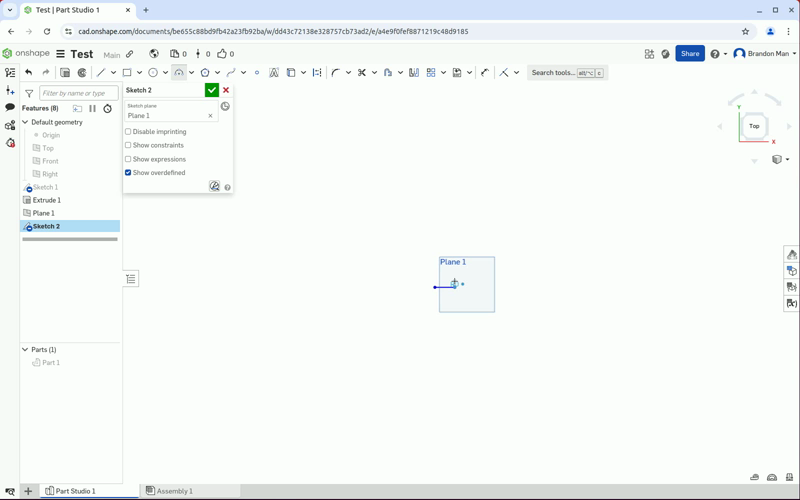
scroll(-6)
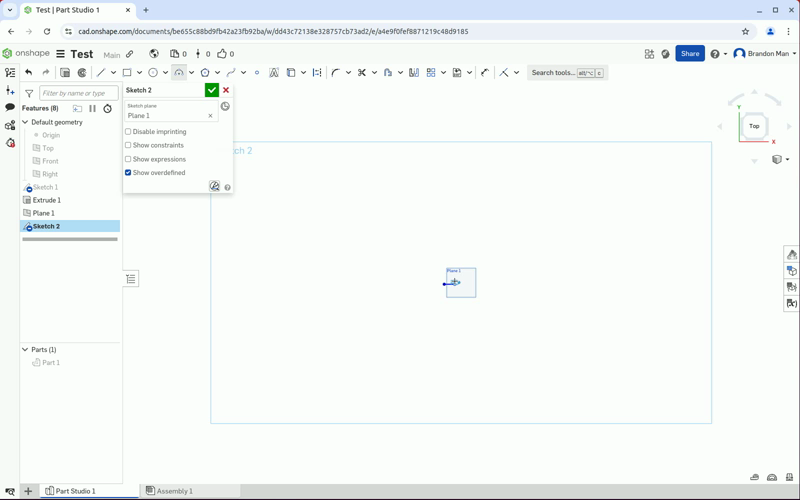
mouse_move(454, 282)
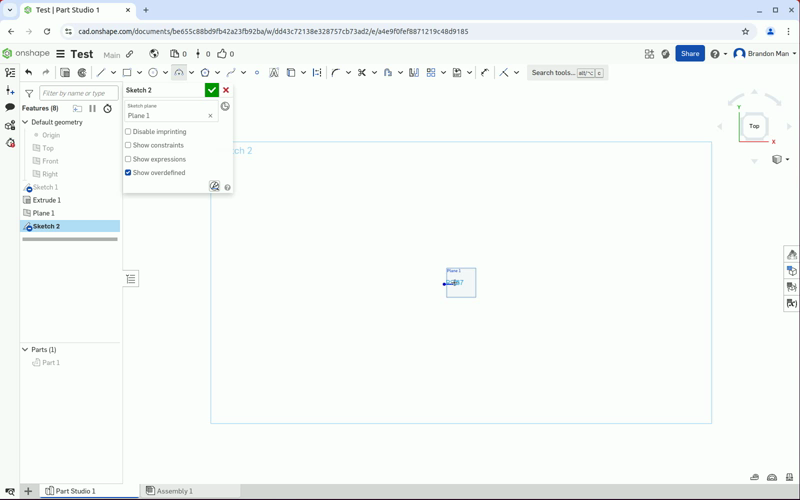
scroll(6)
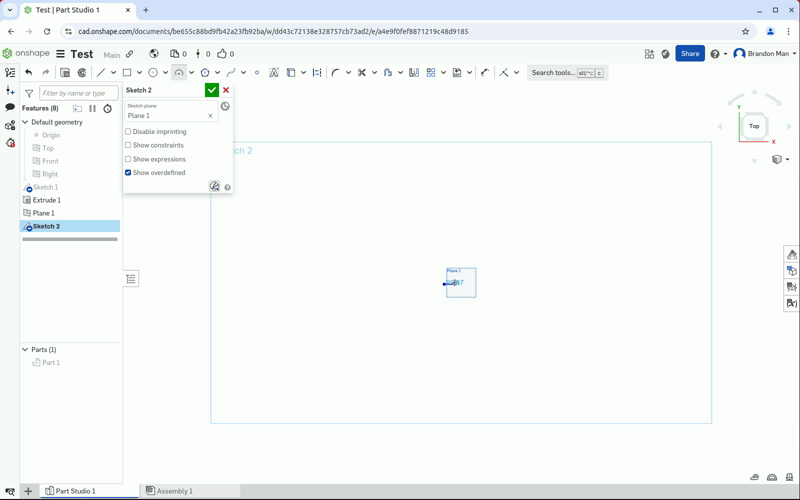
scroll(6)
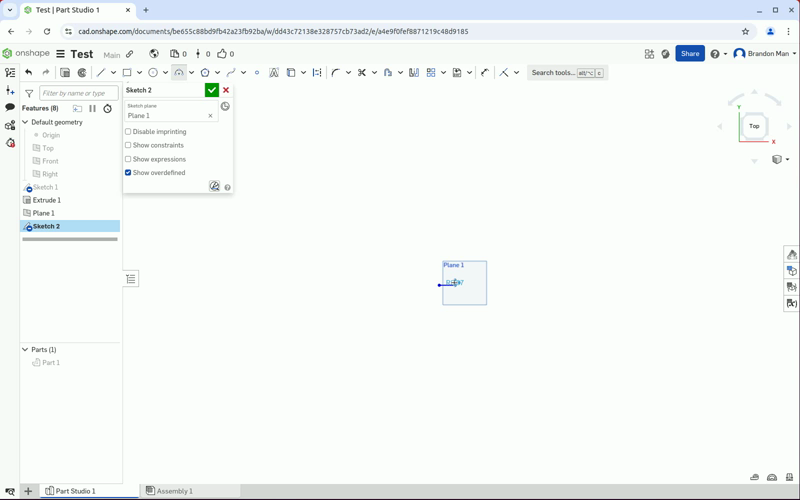
scroll(6)
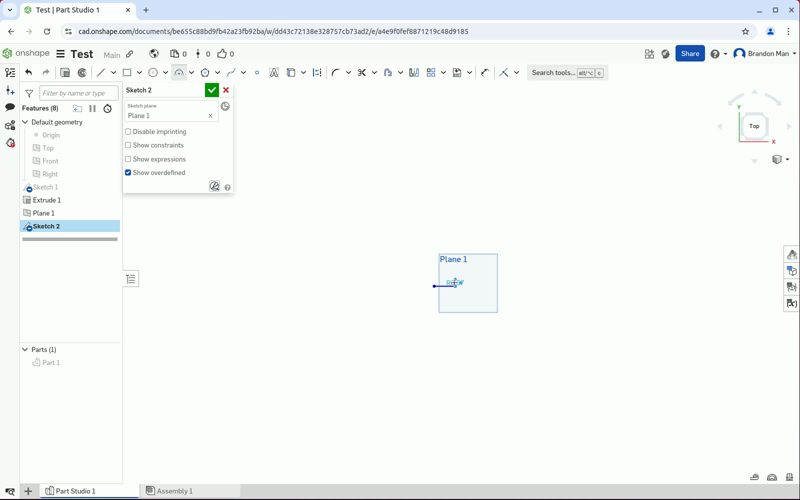
scroll(6)
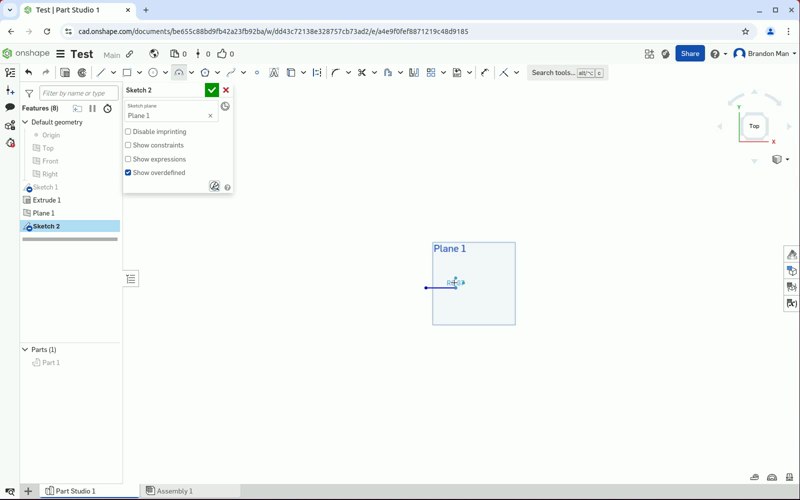
scroll(6)
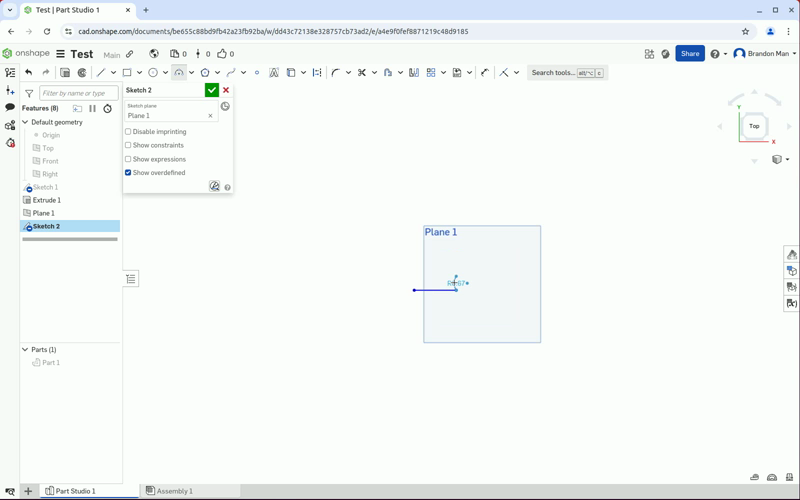
scroll(6)
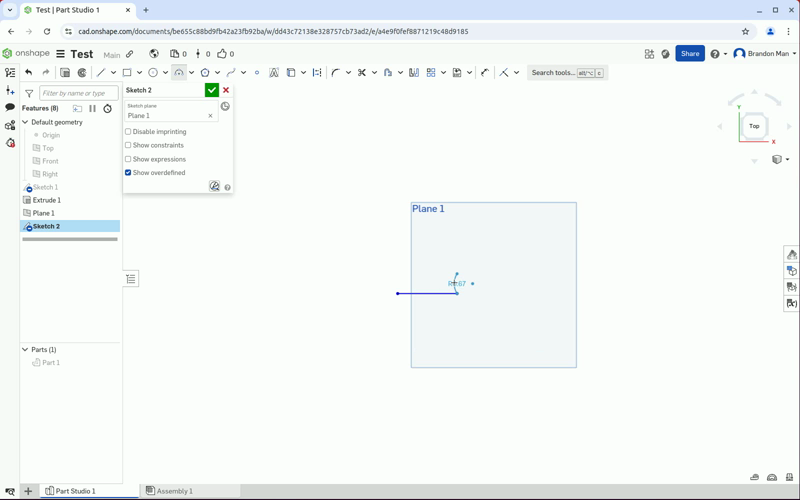
scroll(6)
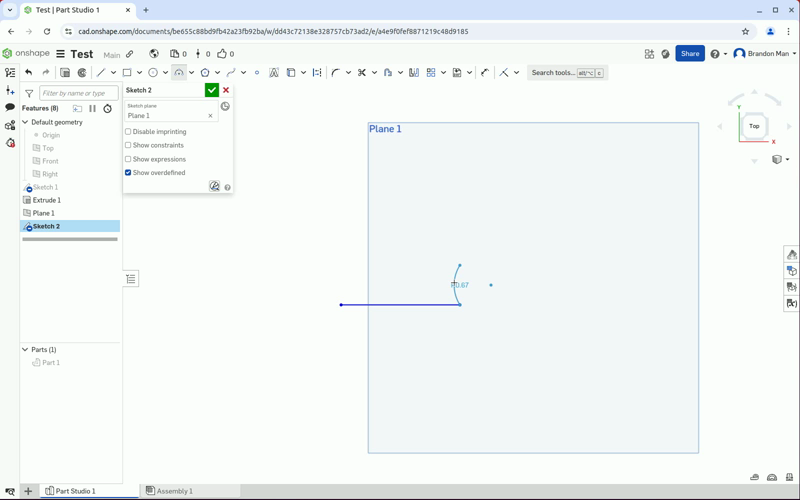
click(454, 282)
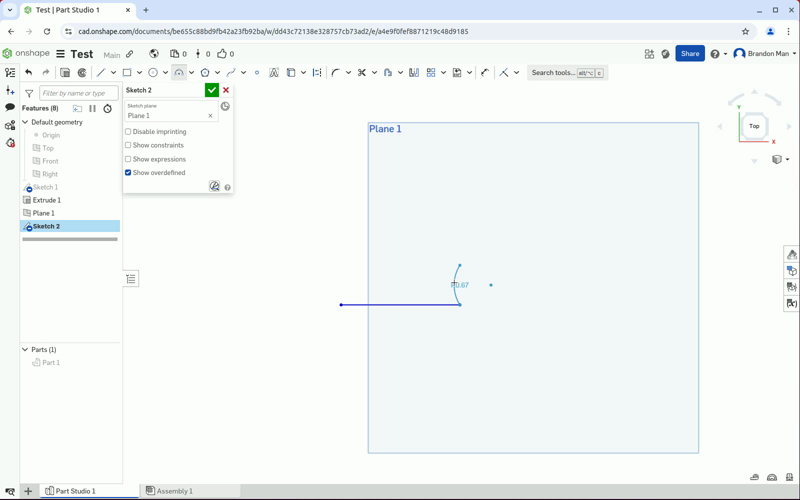
scroll(-6)
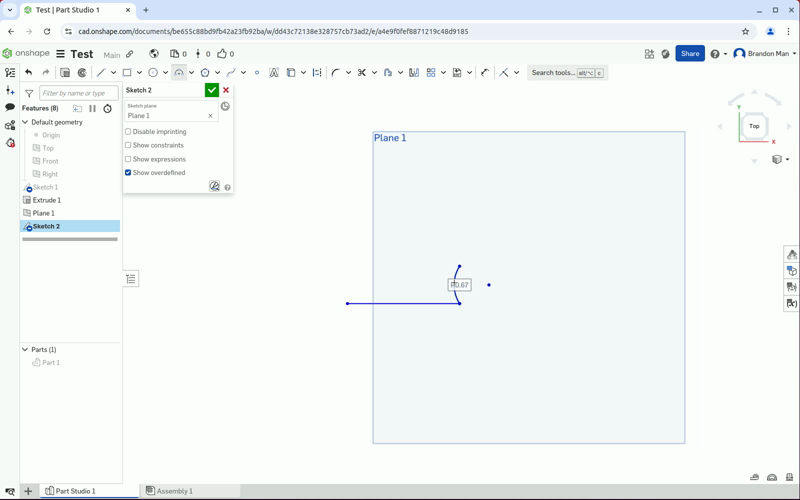
scroll(-6)
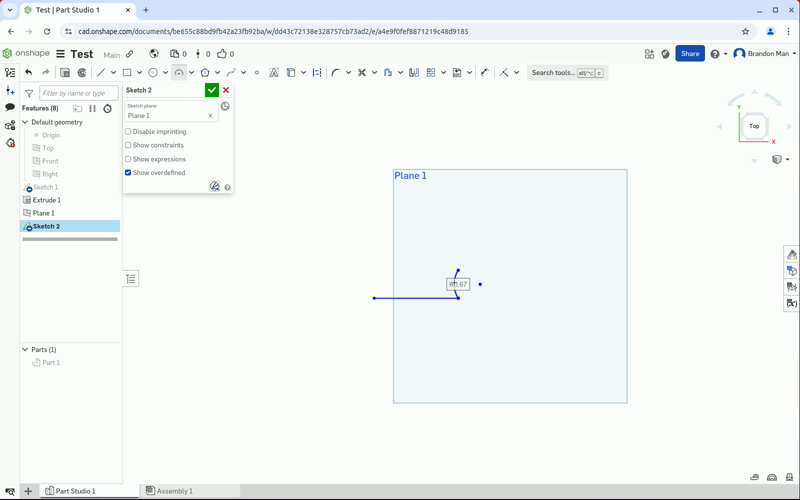
scroll(-6)
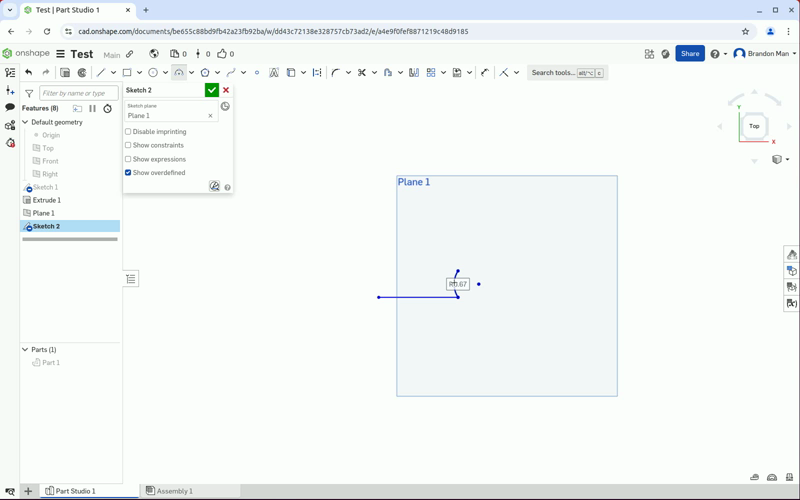
scroll(-6)
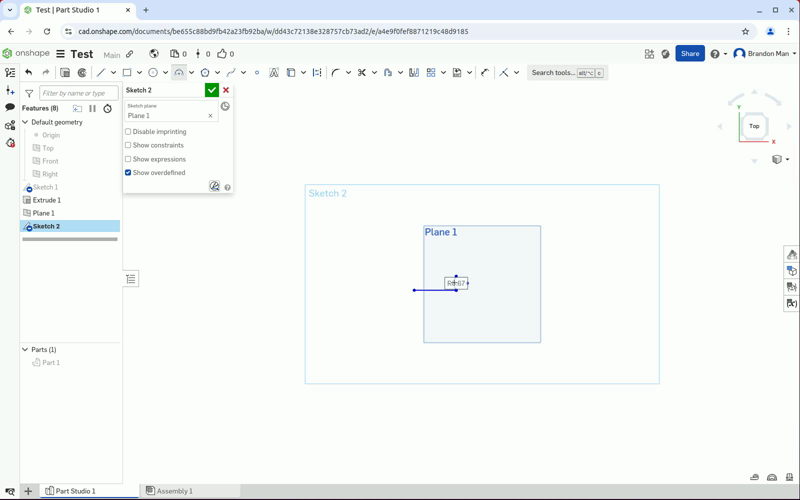
scroll(-6)
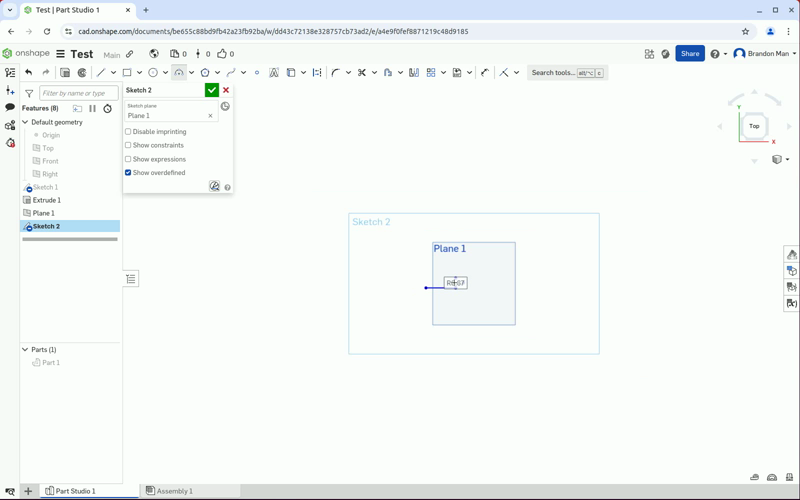
scroll(-6)
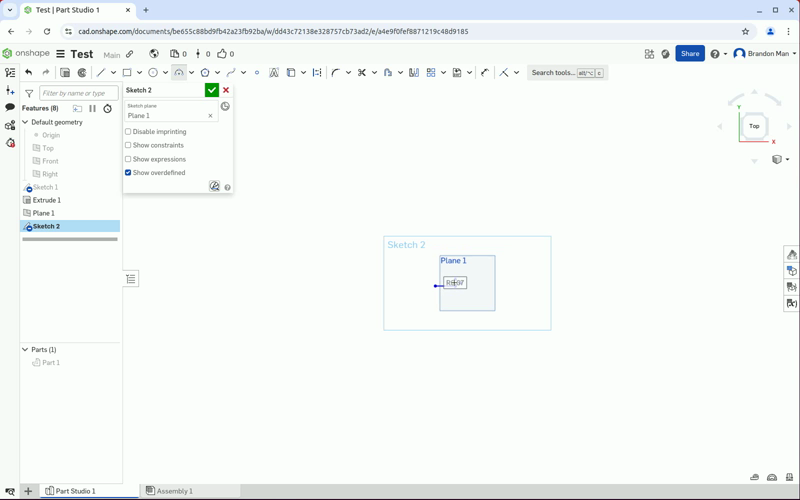
scroll(-6)
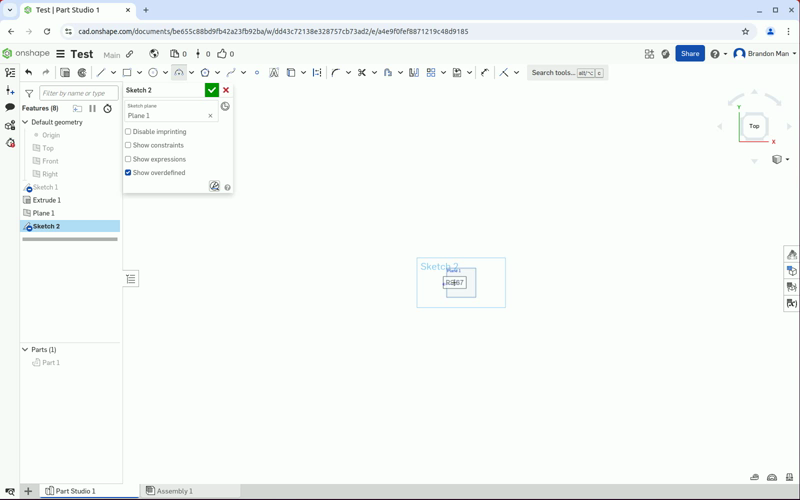
key_up(shift)
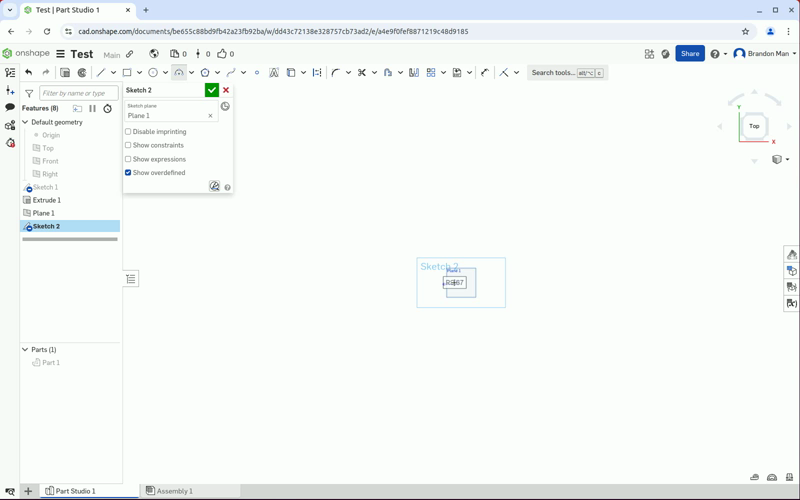
key(esc)
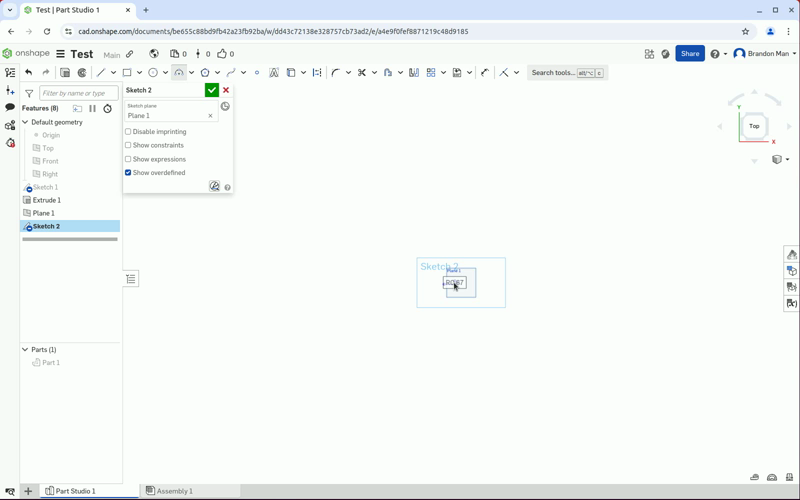
key(l)
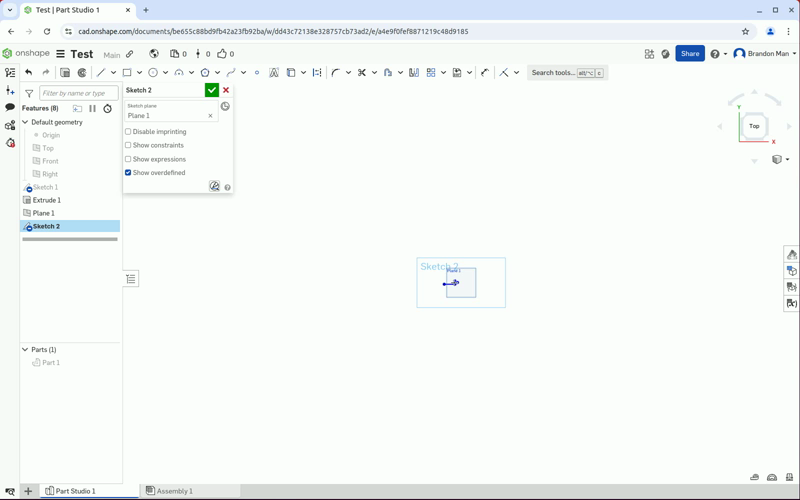
mouse_move(454, 280)
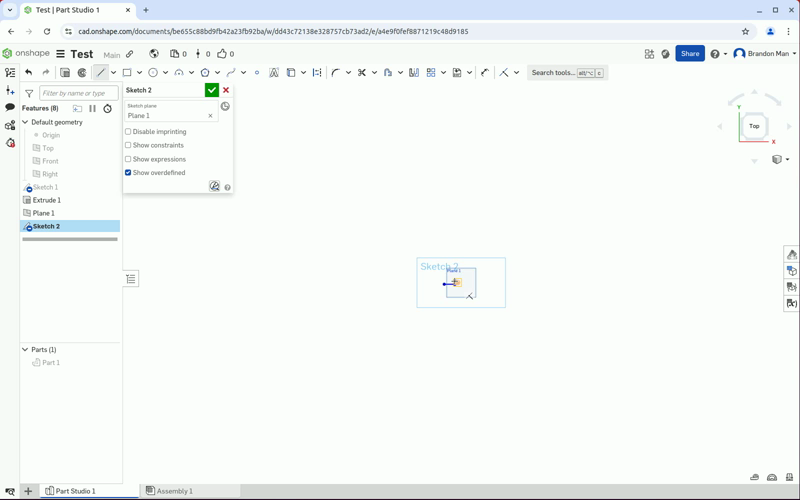
scroll(6)
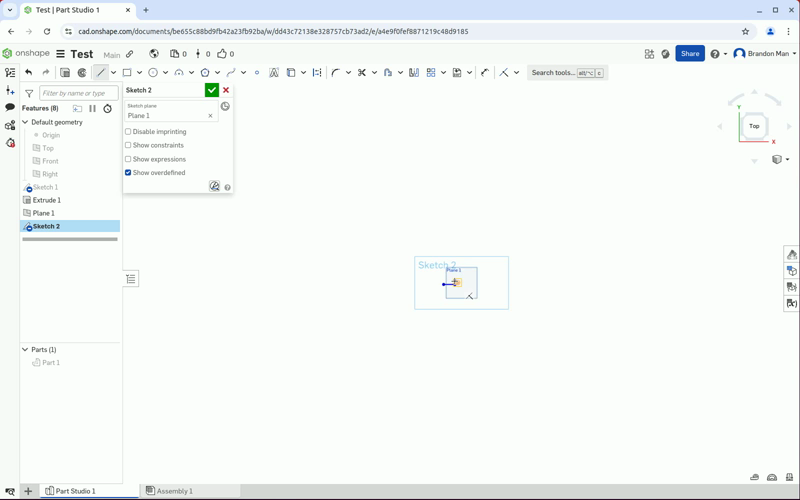
scroll(6)
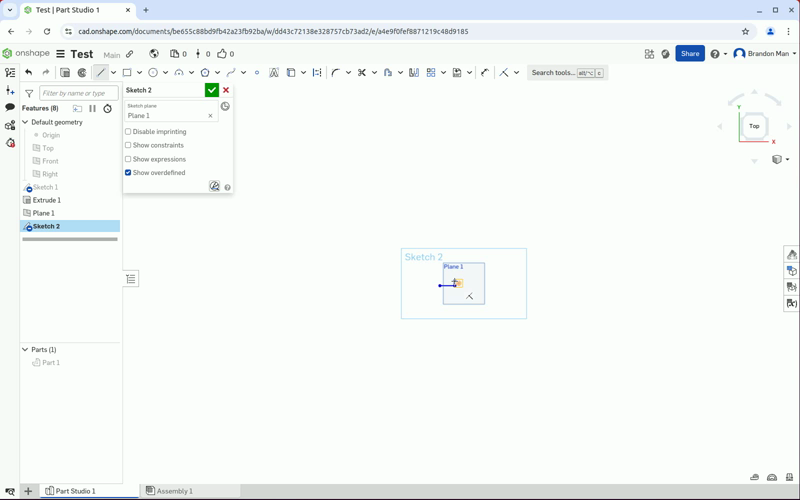
scroll(6)
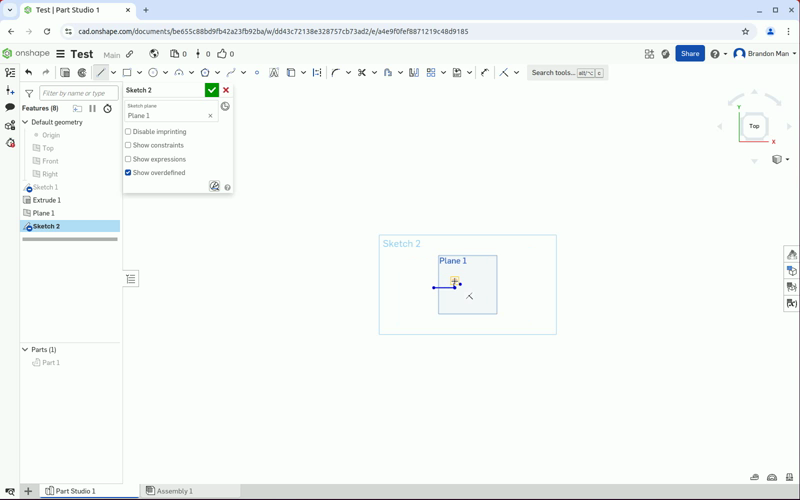
scroll(6)
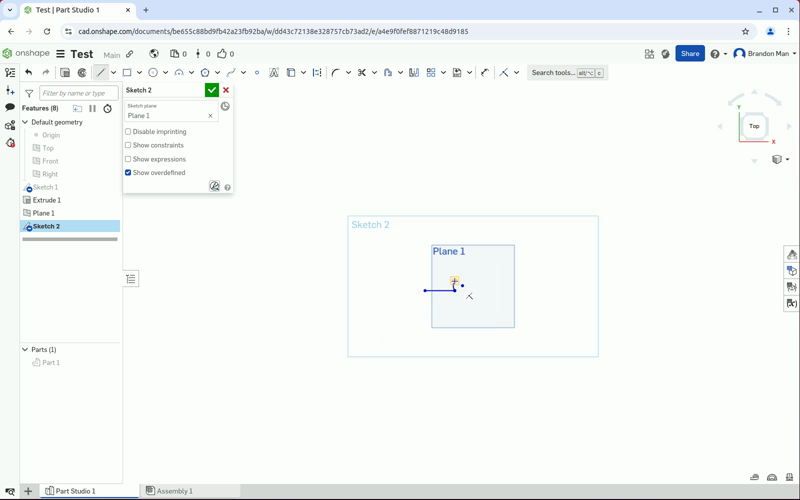
scroll(6)
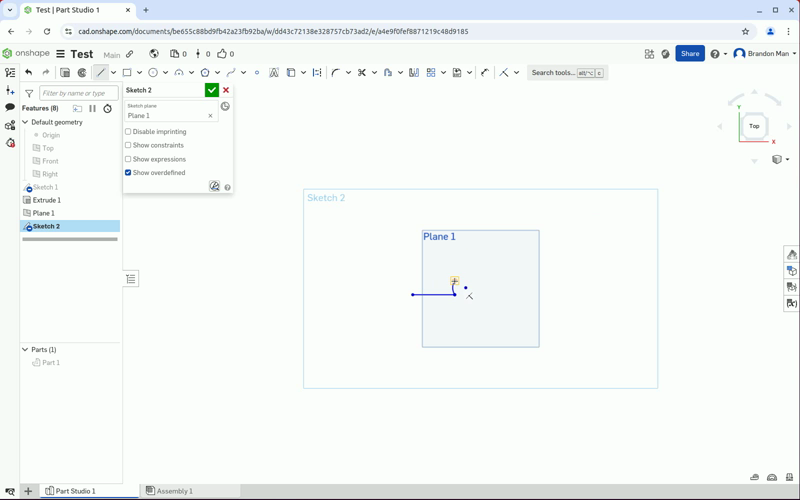
scroll(6)
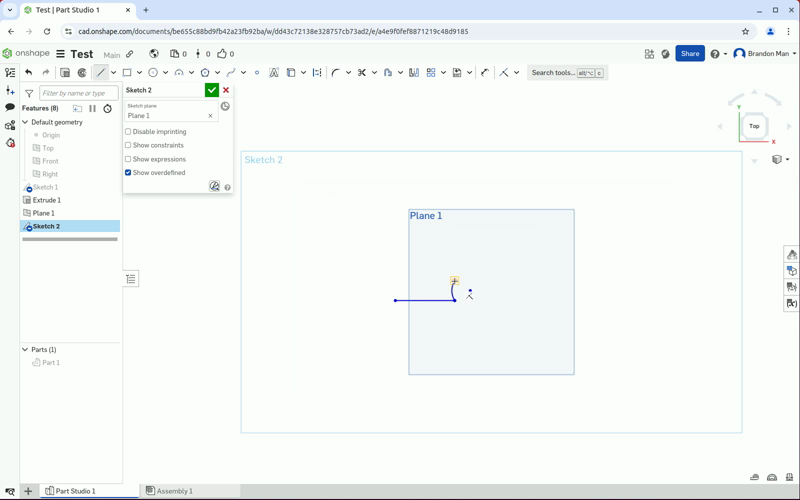
scroll(6)
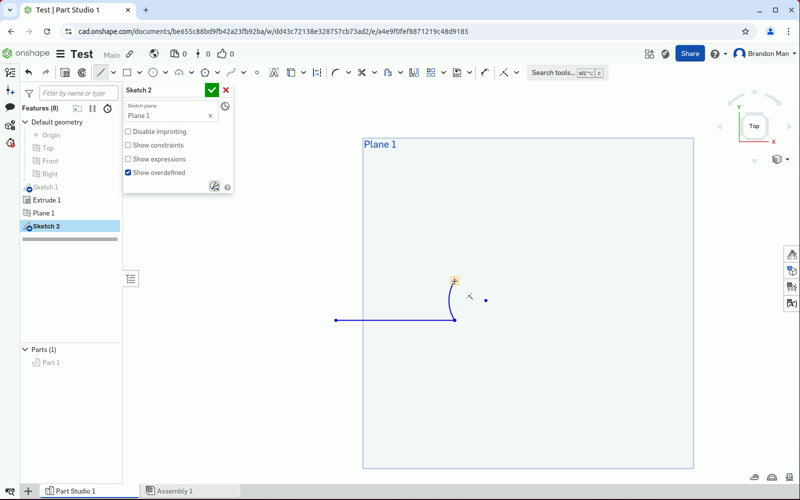
click(454, 280)
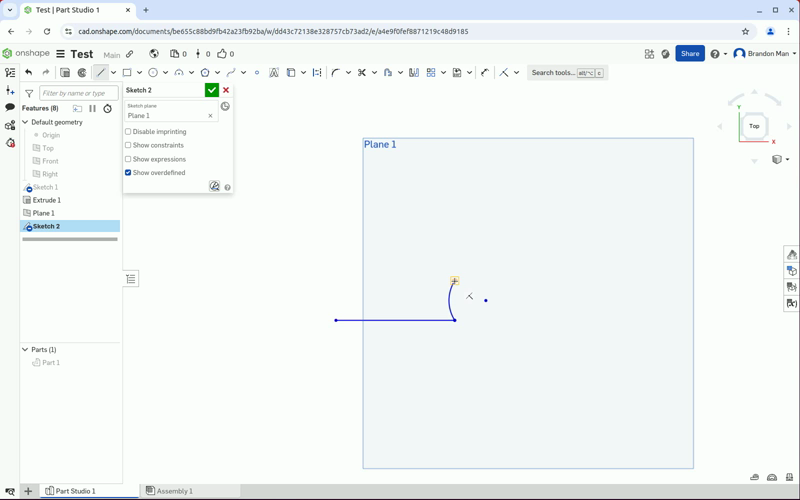
scroll(-6)
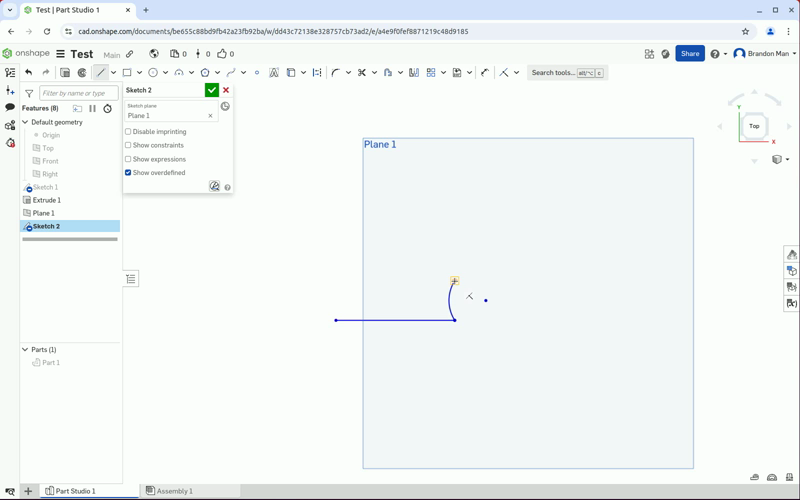
scroll(-6)
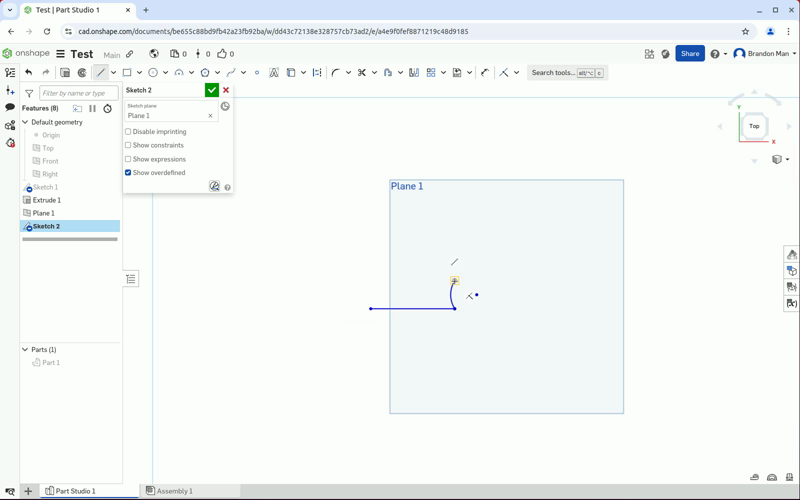
scroll(-6)
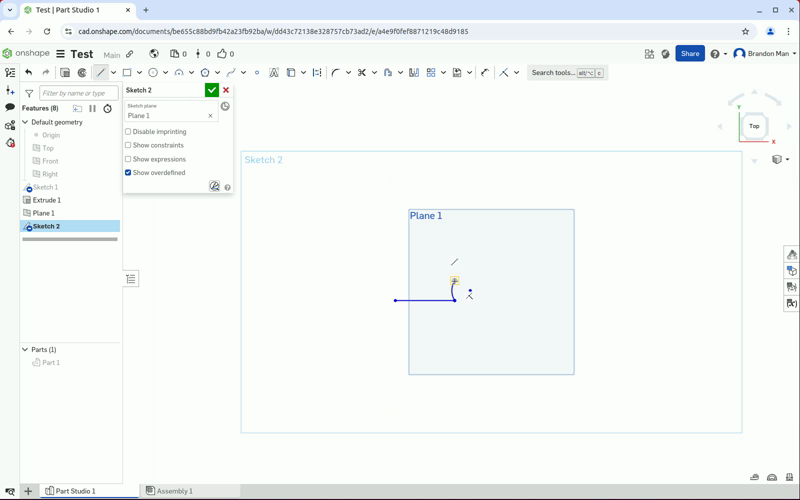
scroll(-6)
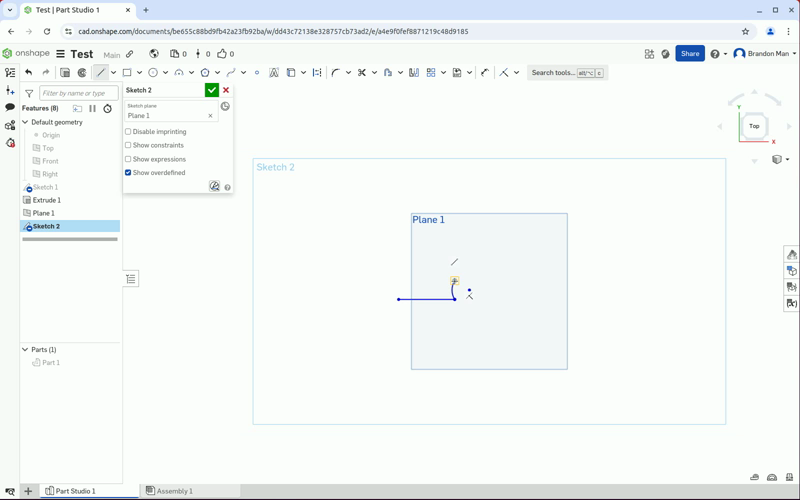
scroll(-6)
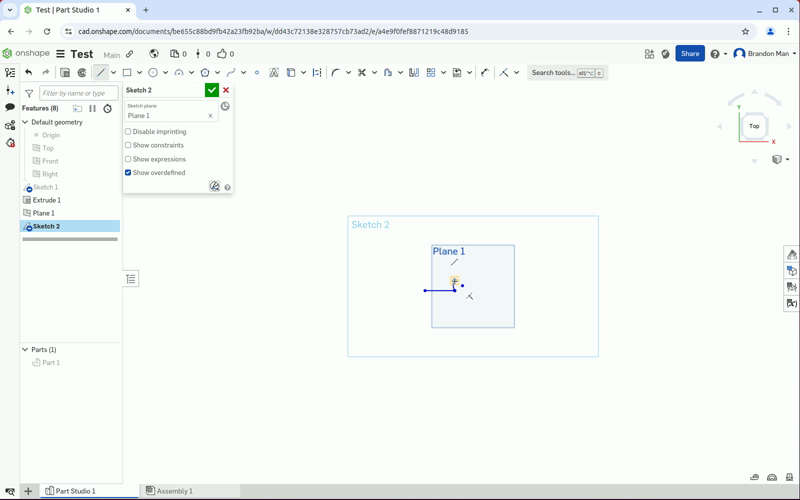
scroll(-6)
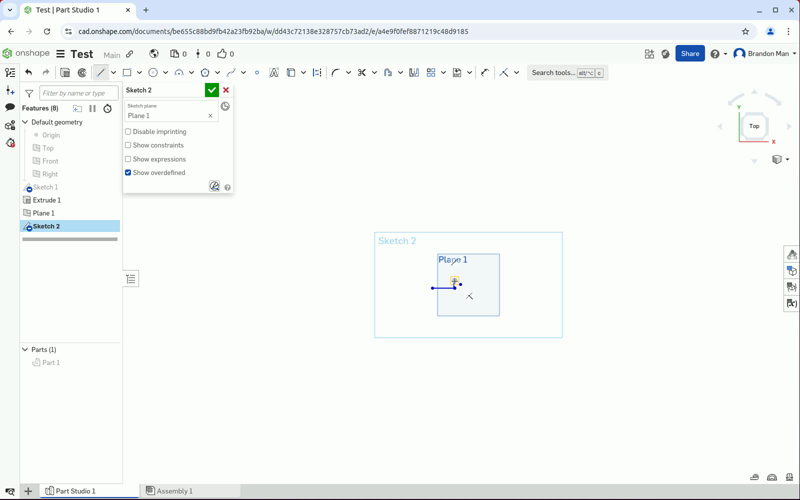
scroll(-6)
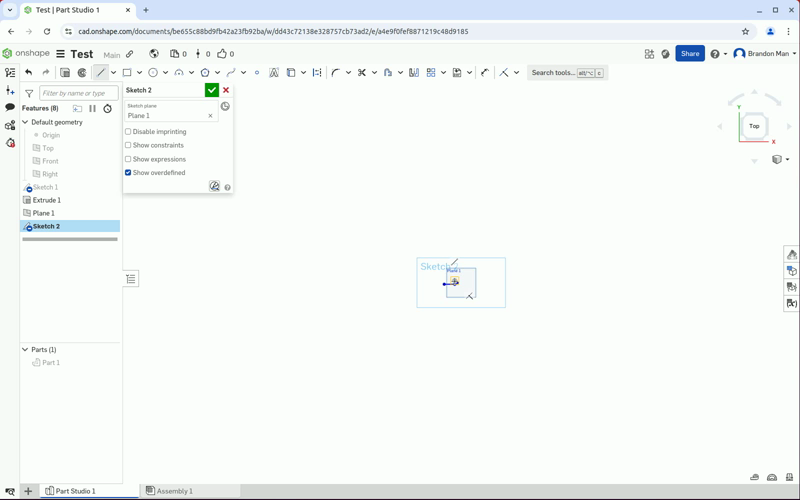
key_down(shift)
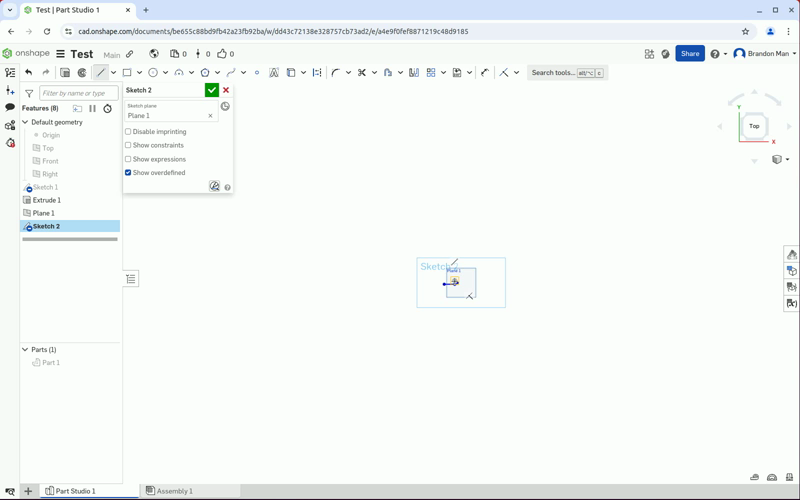
mouse_move(484, 280)
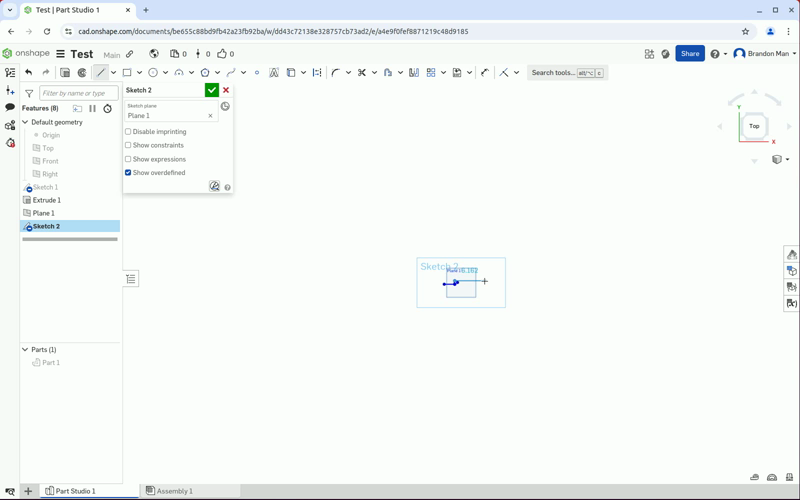
mouse_move(444, 280)
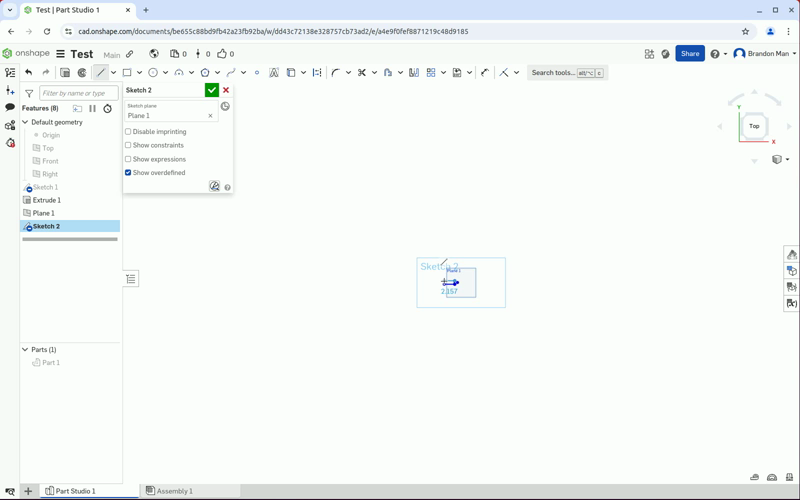
scroll(6)
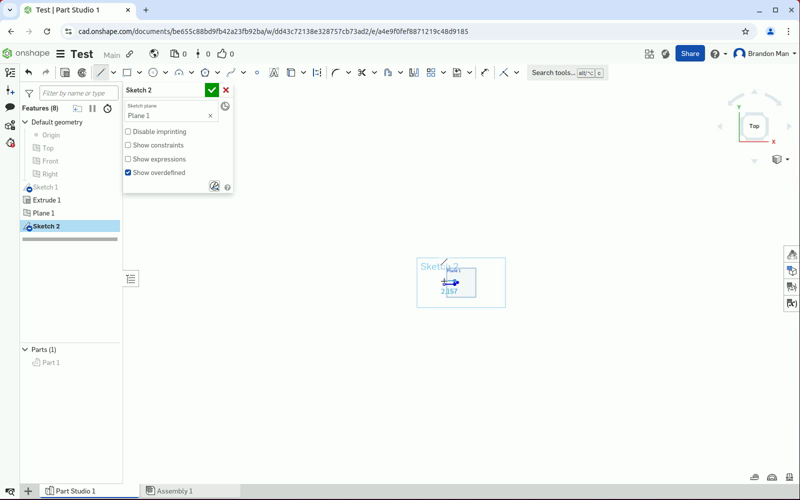
scroll(6)
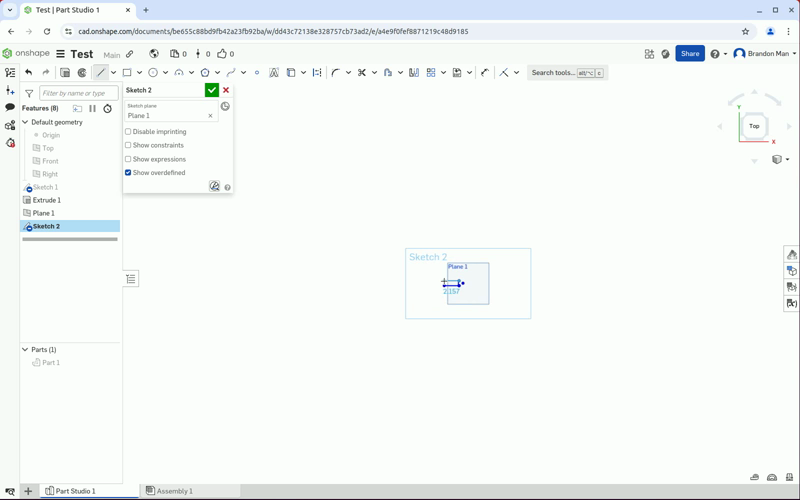
scroll(6)
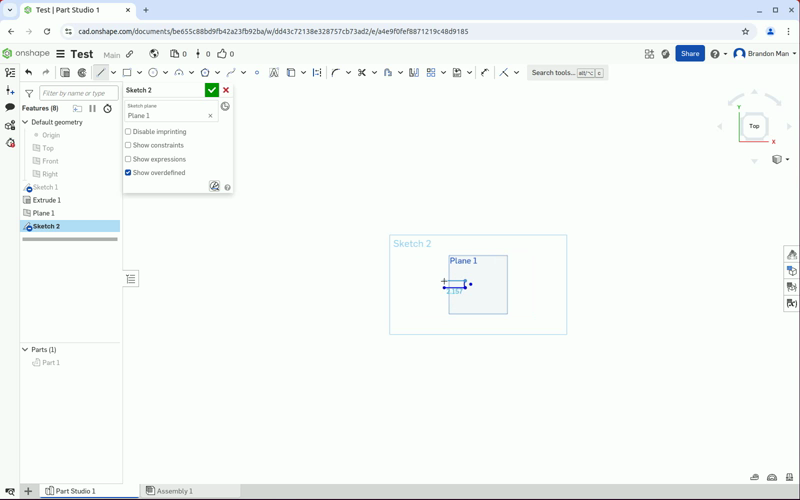
scroll(6)
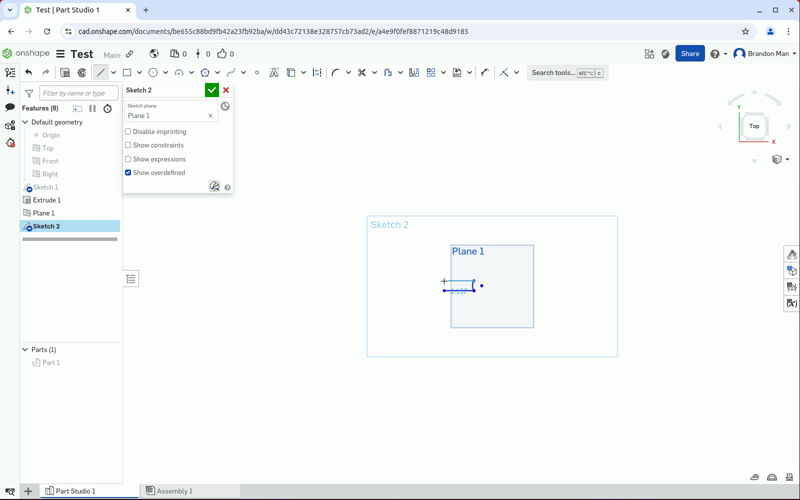
scroll(6)
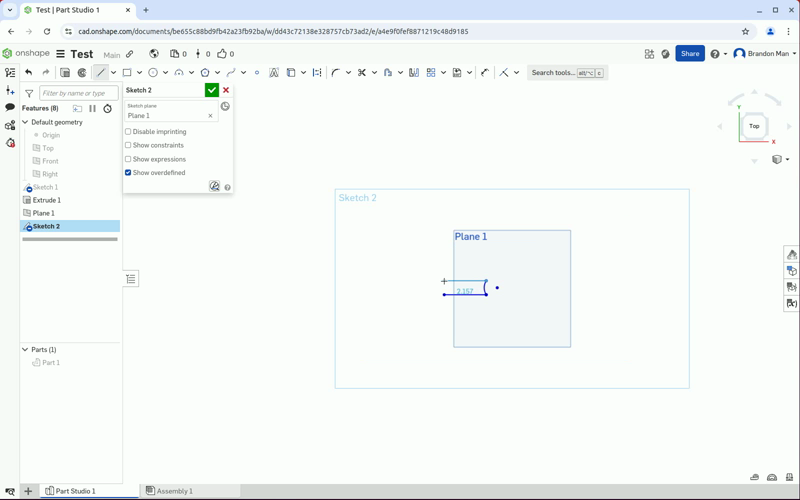
scroll(6)
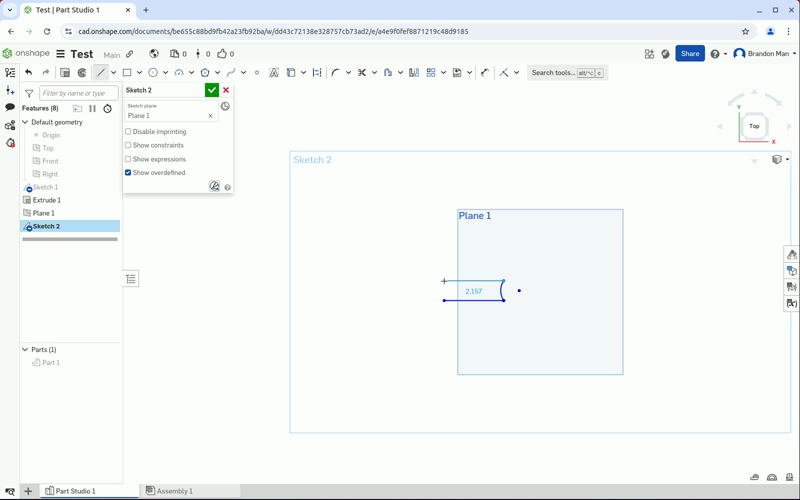
scroll(6)
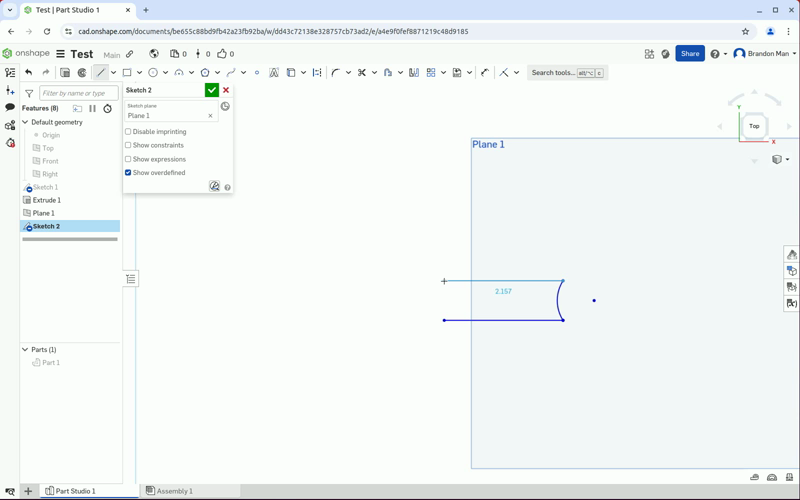
click(444, 280)
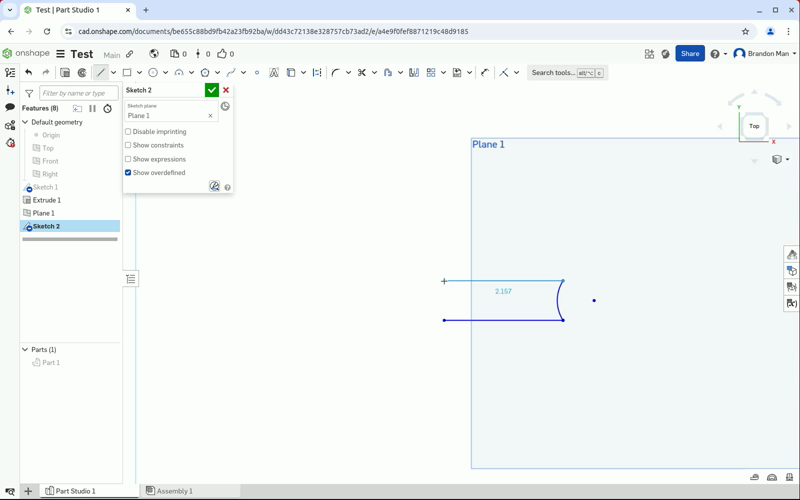
scroll(-6)
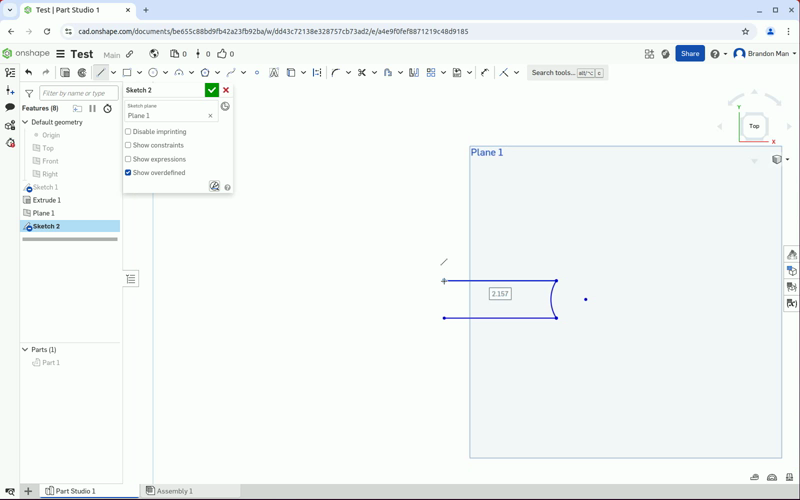
scroll(-6)
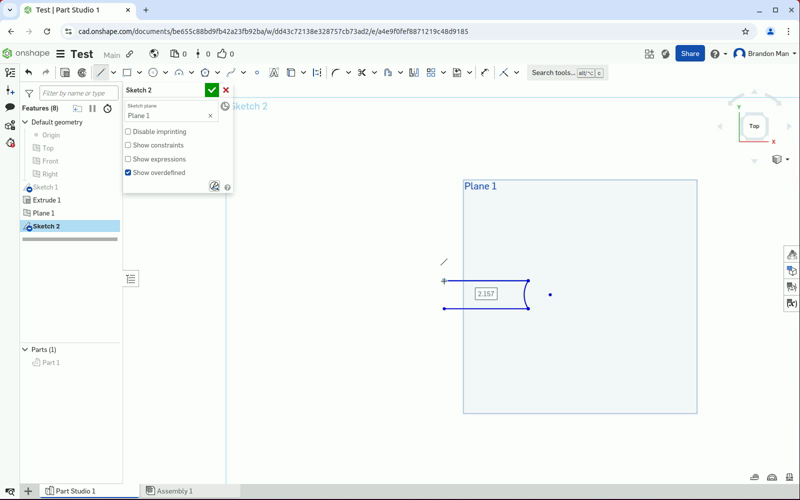
scroll(-6)
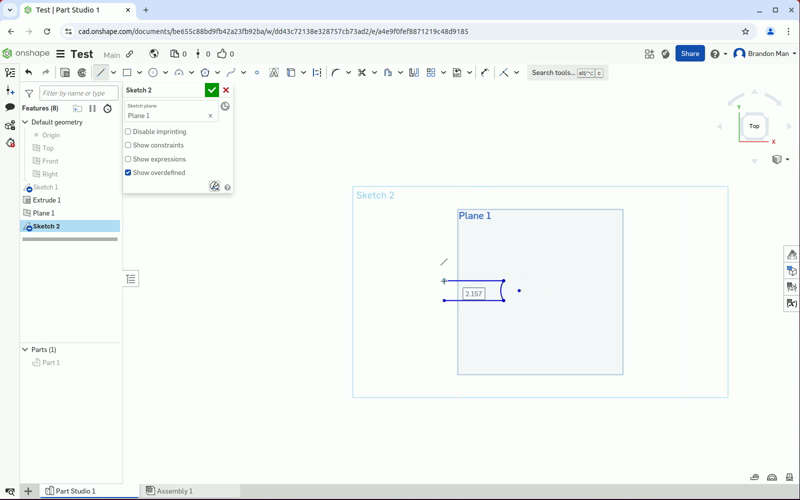
scroll(-6)
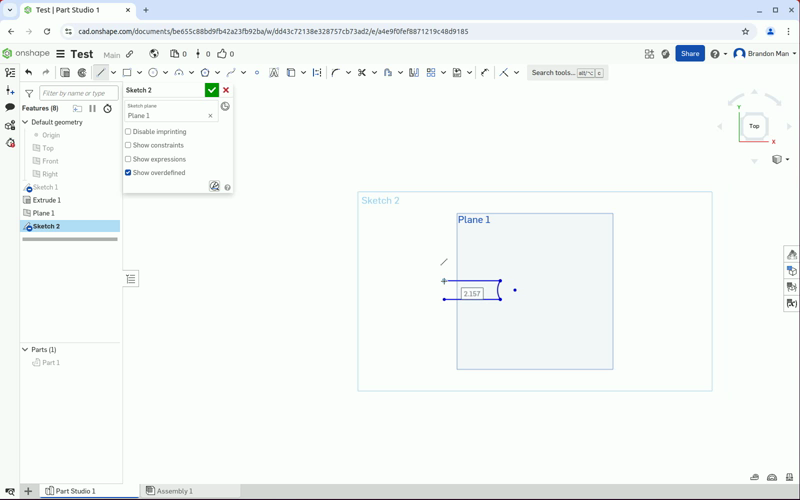
scroll(-6)
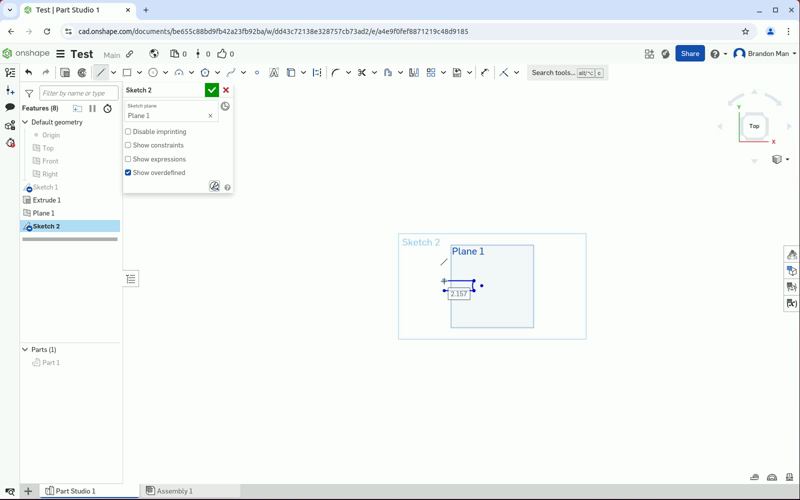
scroll(-6)
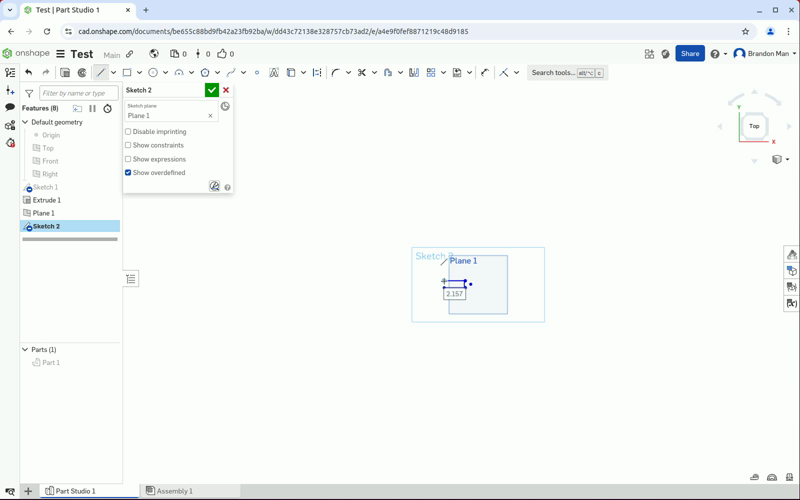
scroll(-6)
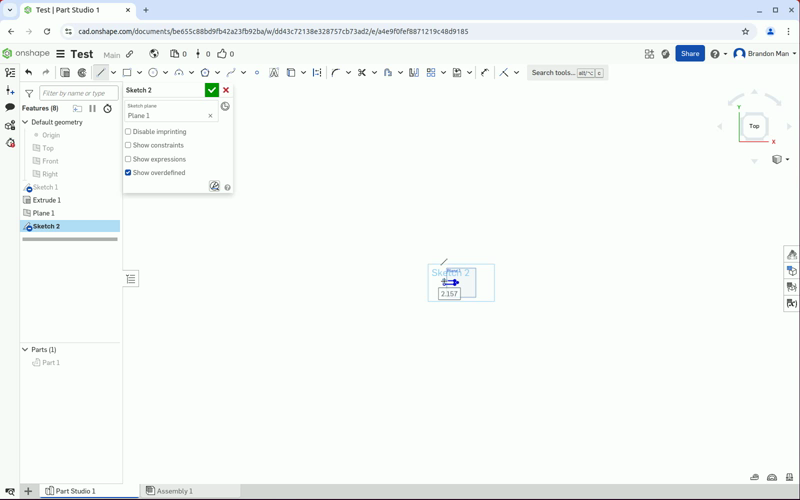
key_up(shift)
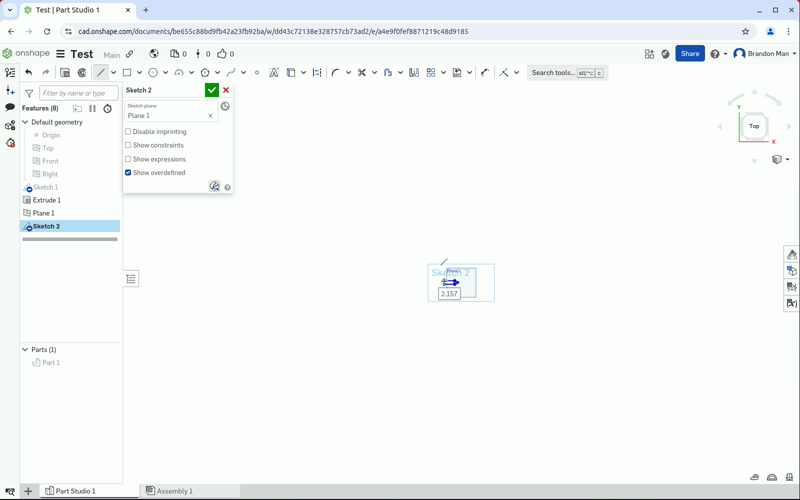
mouse_move(474, 280)
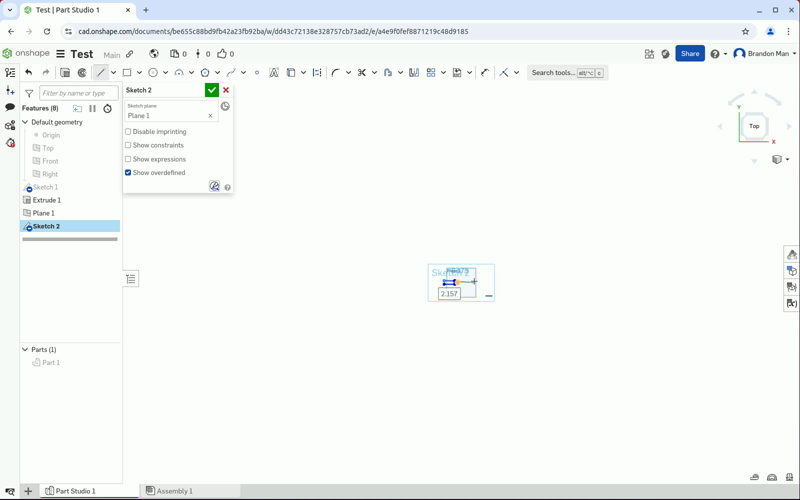
key_down(shift)
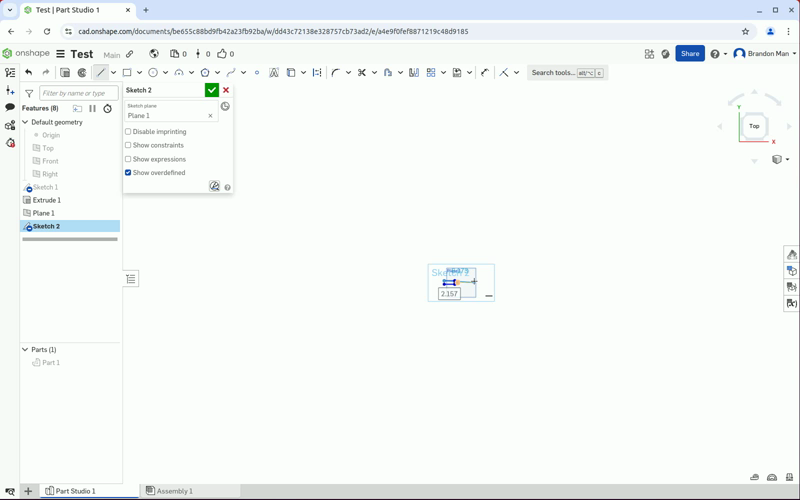
mouse_move(444, 284)
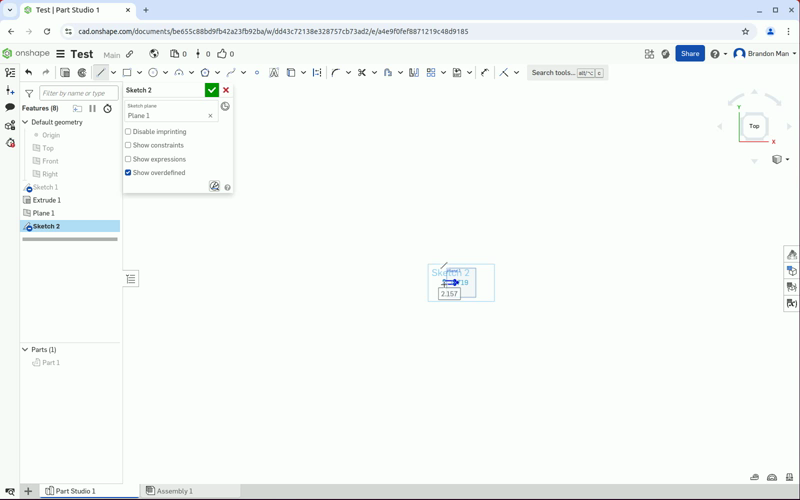
scroll(6)
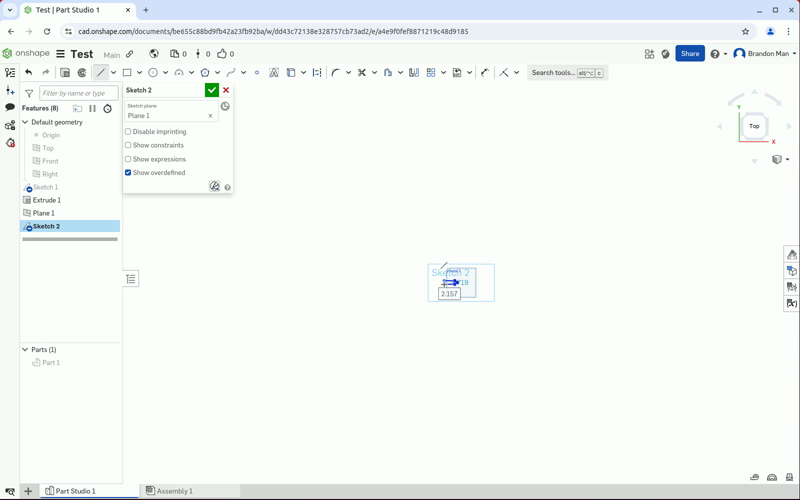
scroll(6)
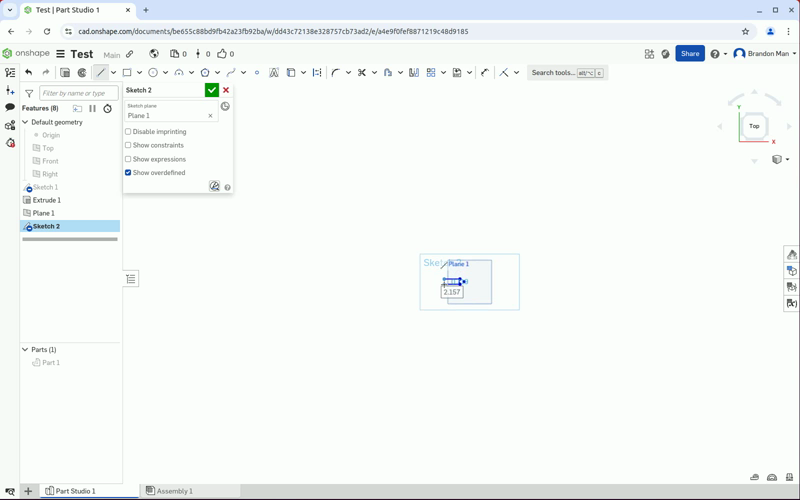
scroll(6)
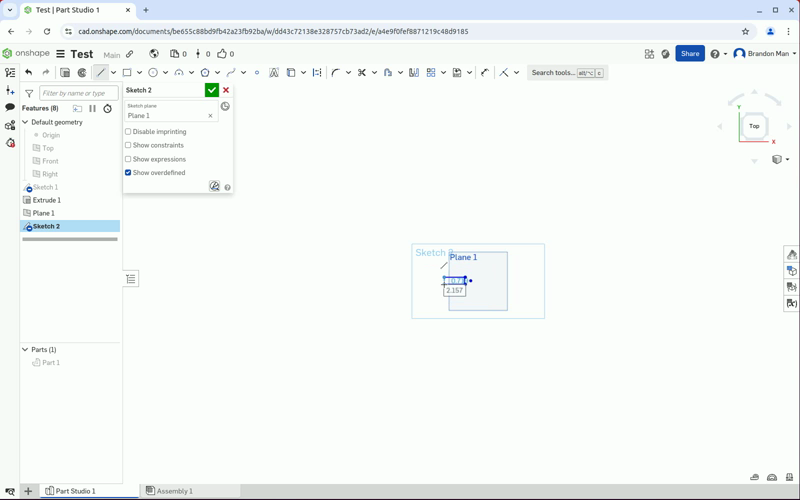
scroll(6)
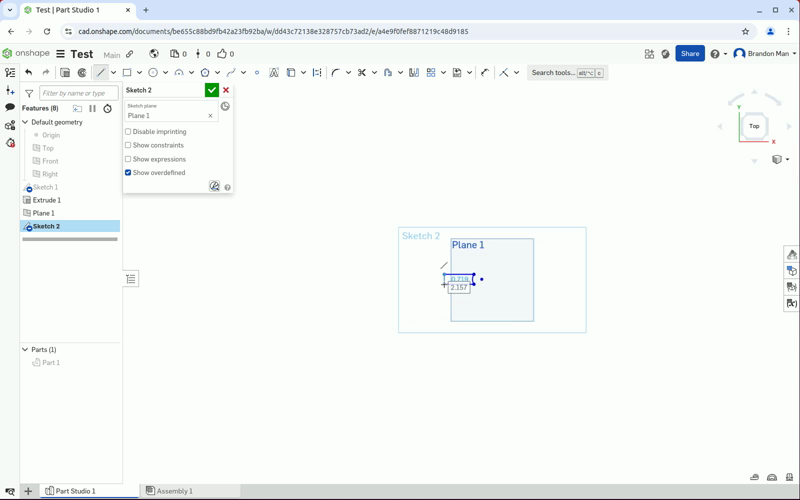
scroll(6)
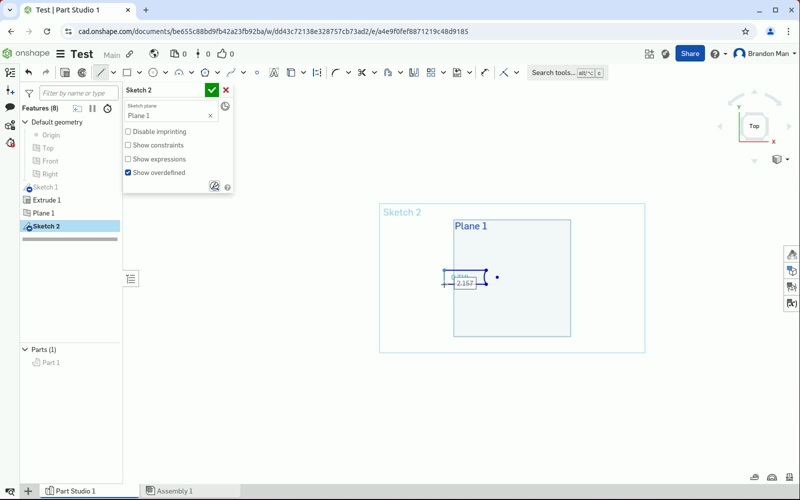
scroll(6)
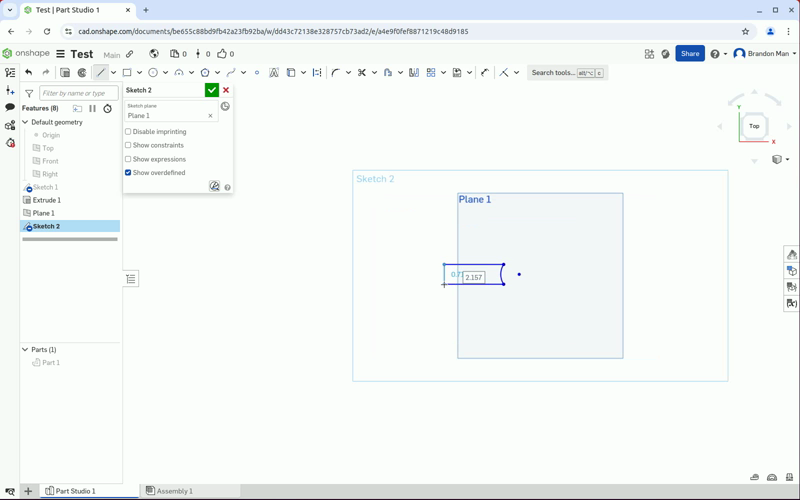
scroll(6)
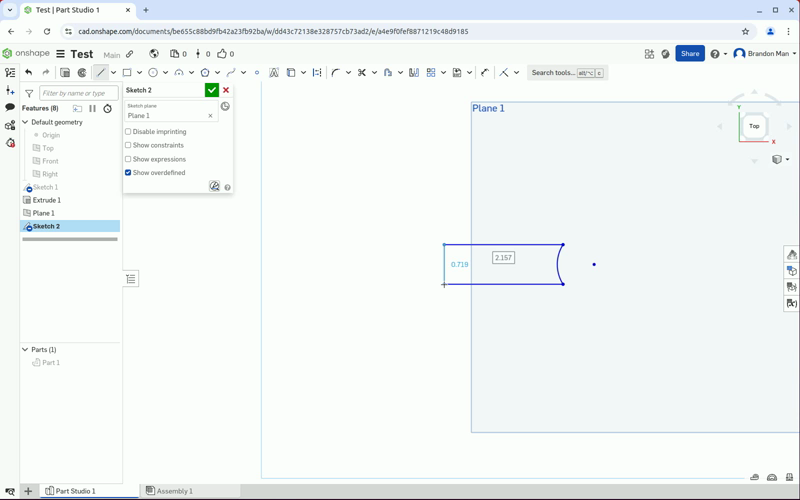
key_up(shift)
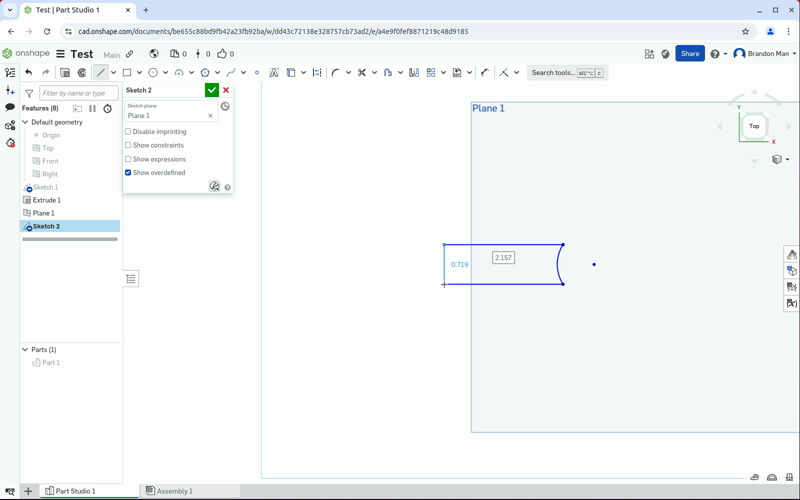
click(444, 284)
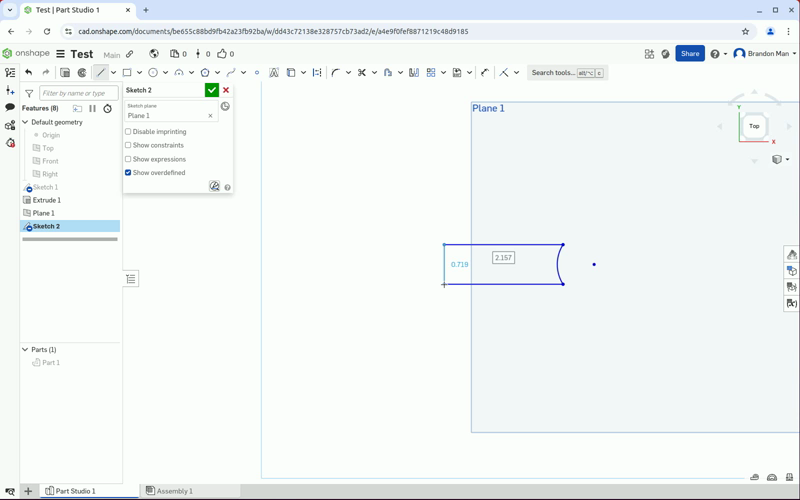
scroll(-6)
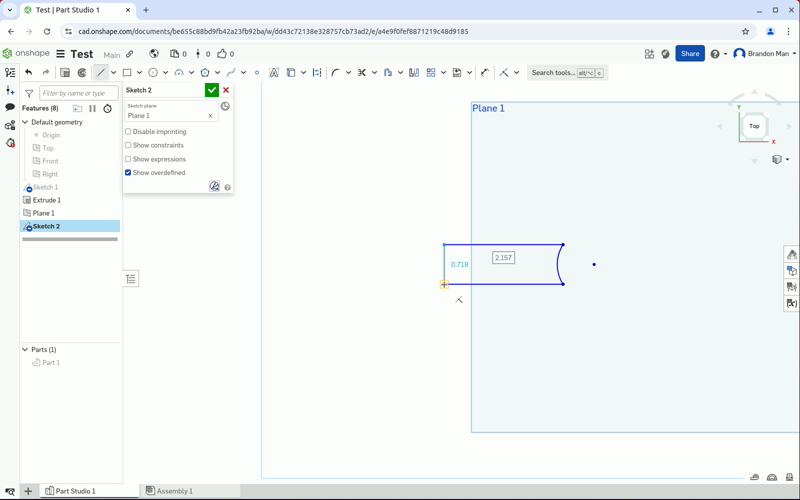
scroll(-6)
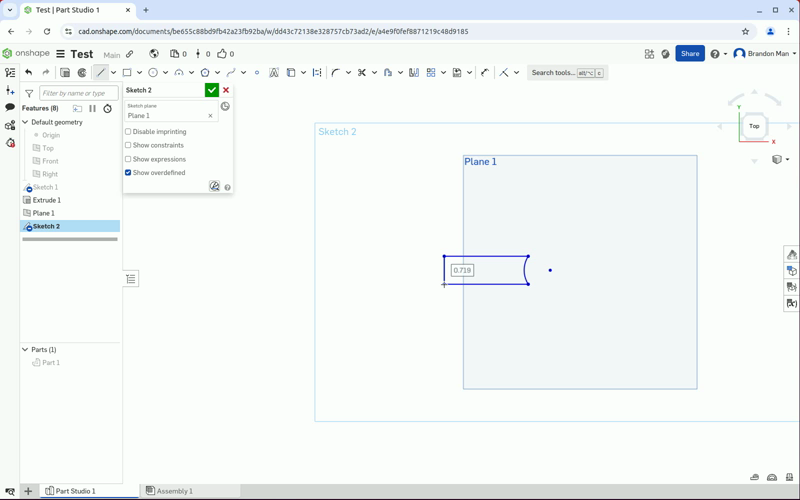
scroll(-6)
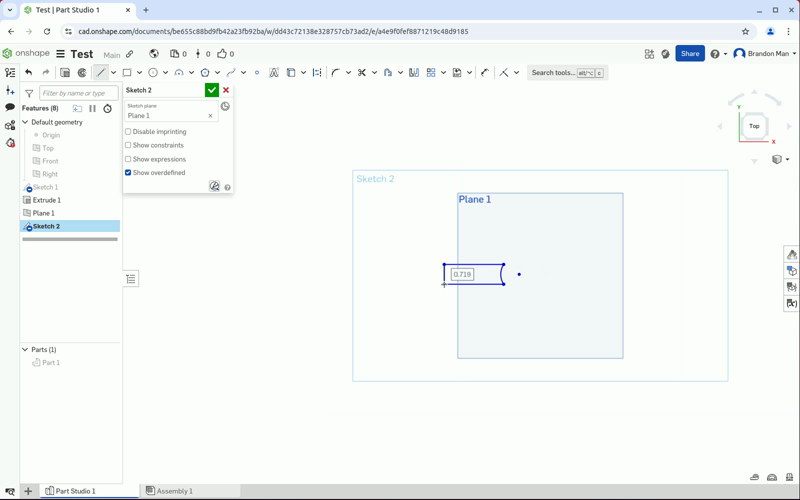
scroll(-6)
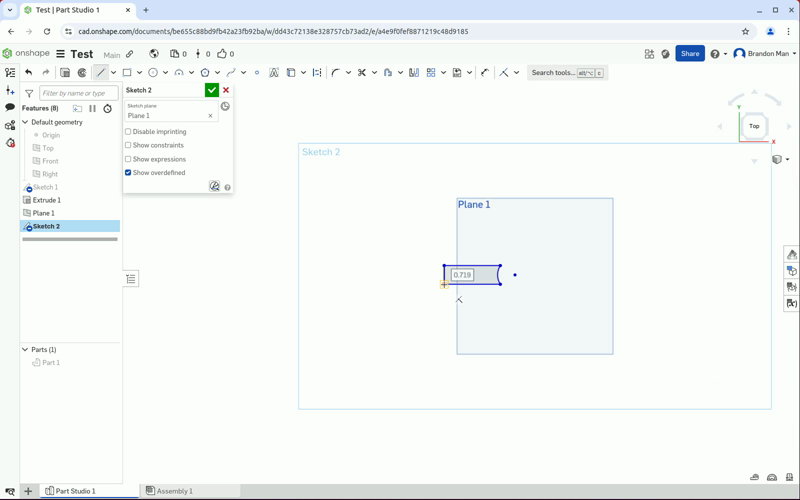
scroll(-6)
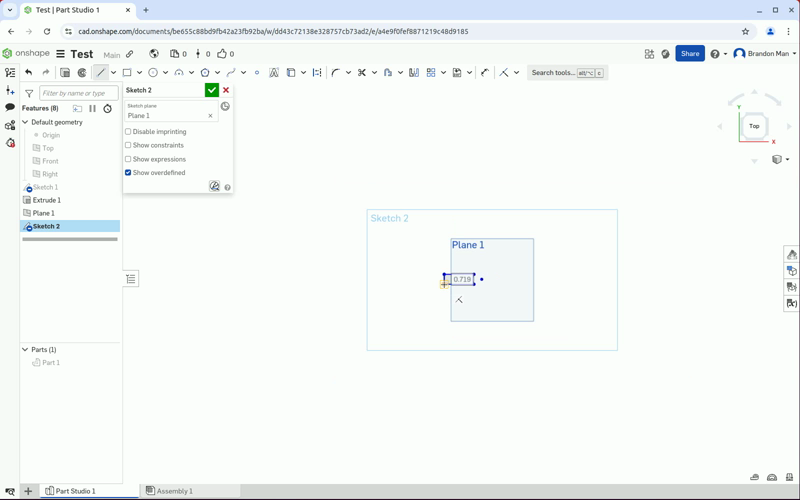
scroll(-6)
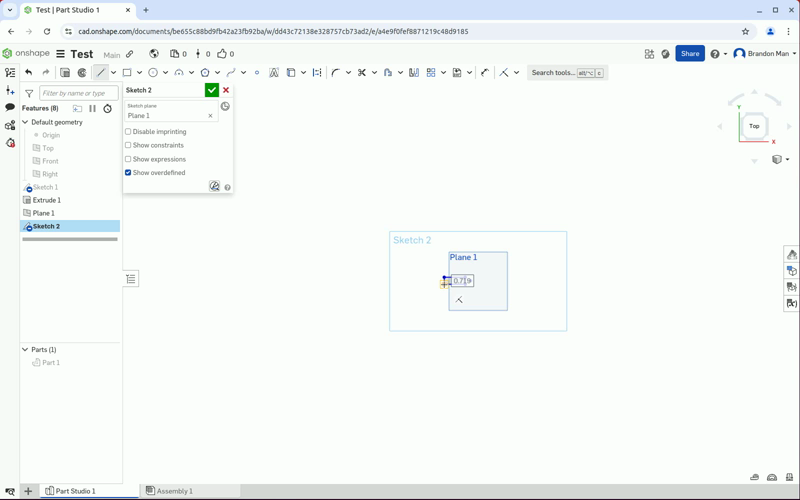
scroll(-6)
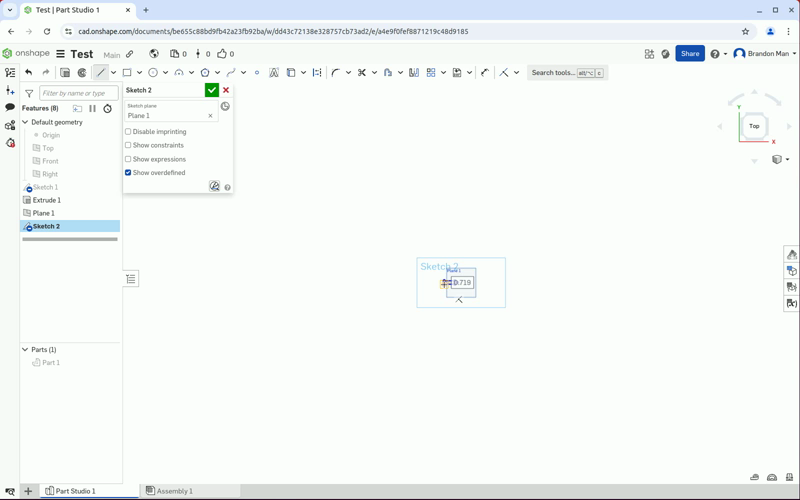
key(esc)
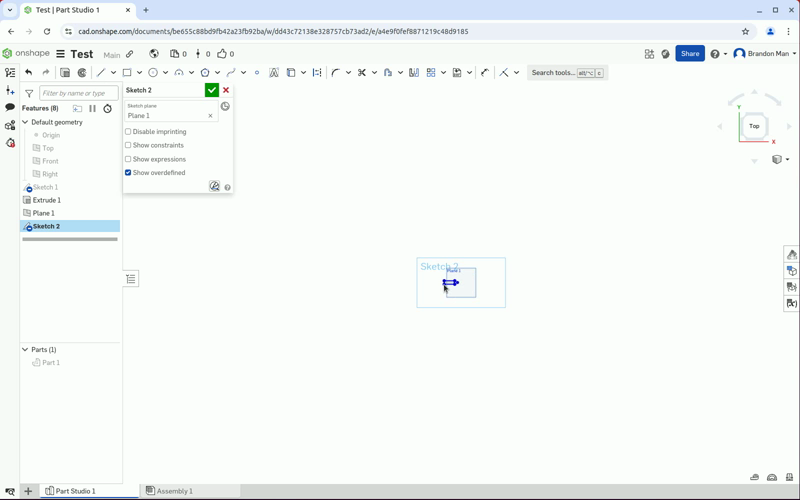
mouse_move(447, 280)
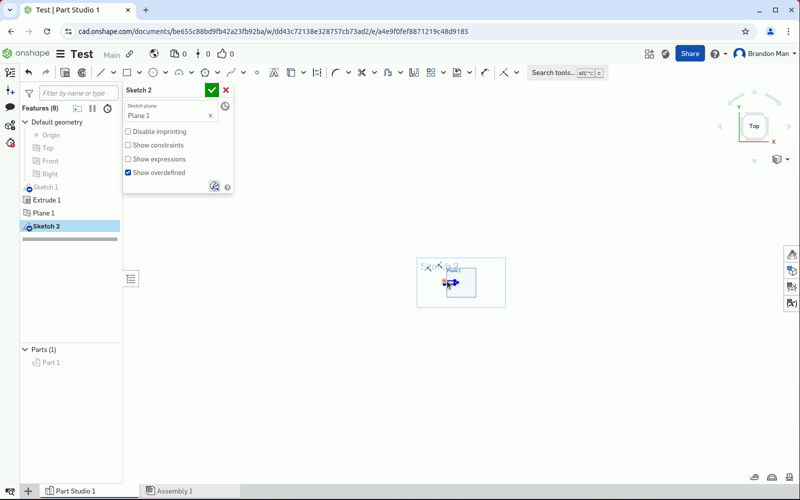
scroll(6)
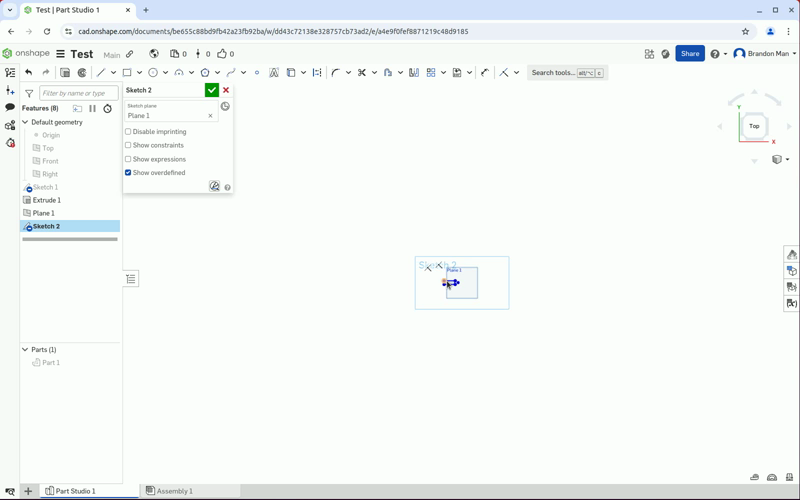
scroll(6)
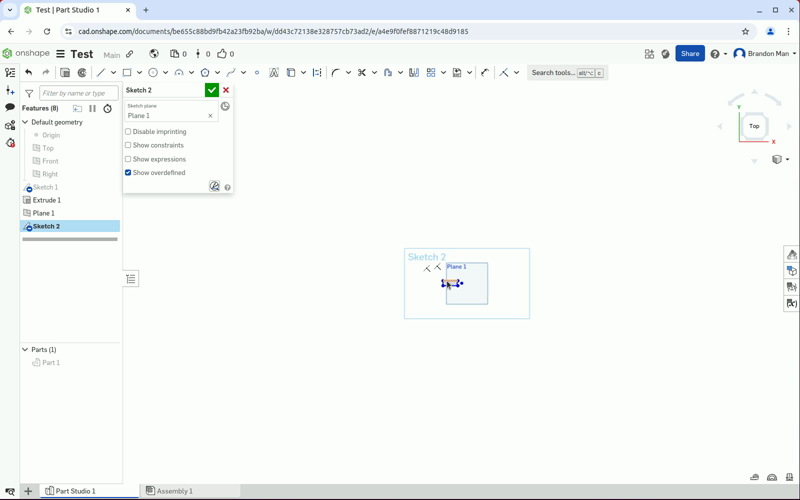
scroll(6)
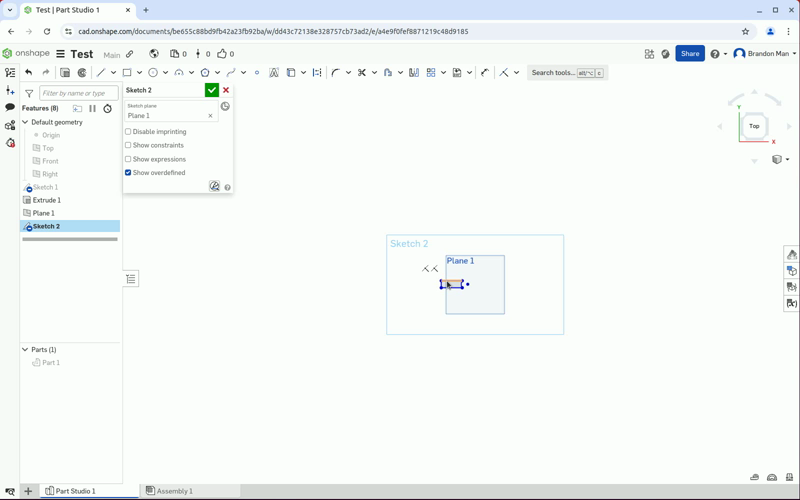
scroll(6)
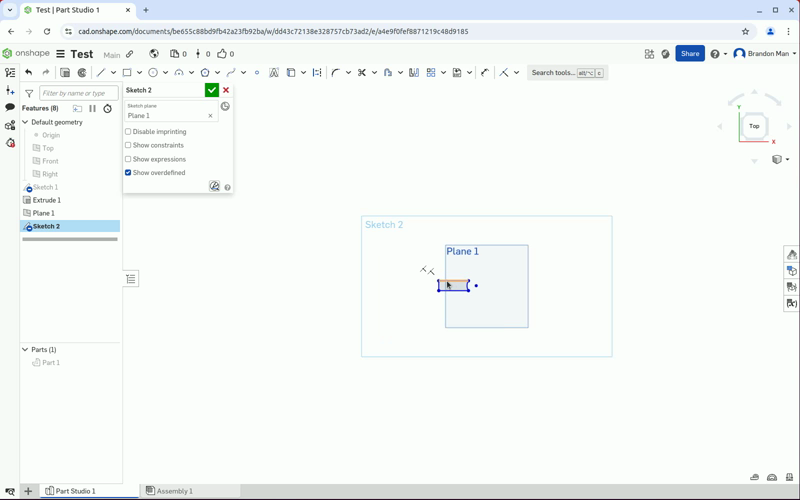
scroll(6)
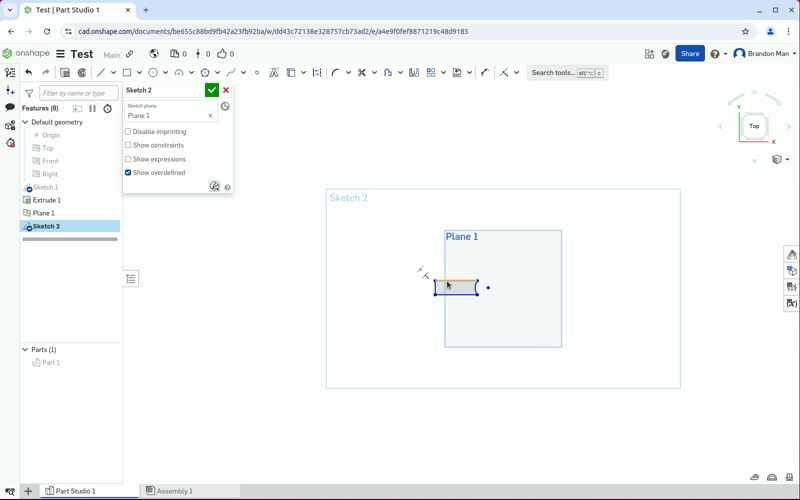
scroll(6)
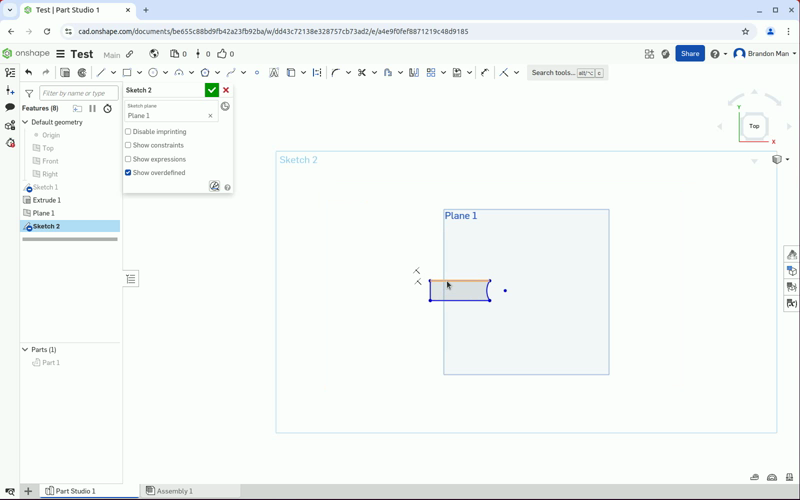
scroll(6)
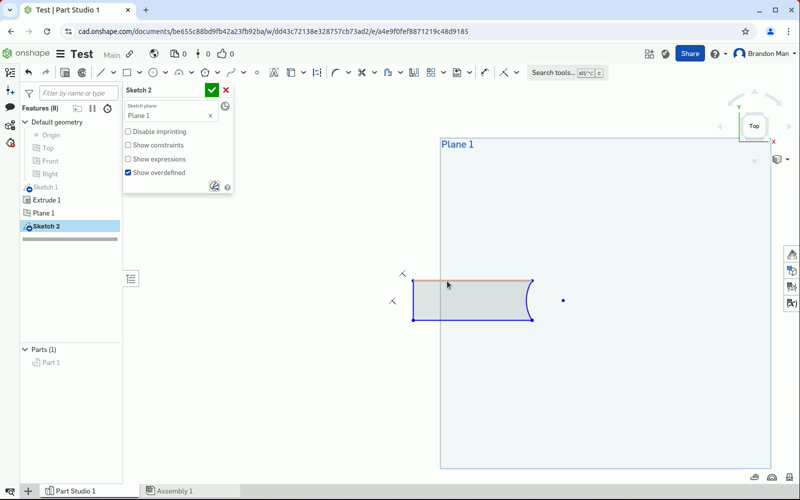
click(447, 280)
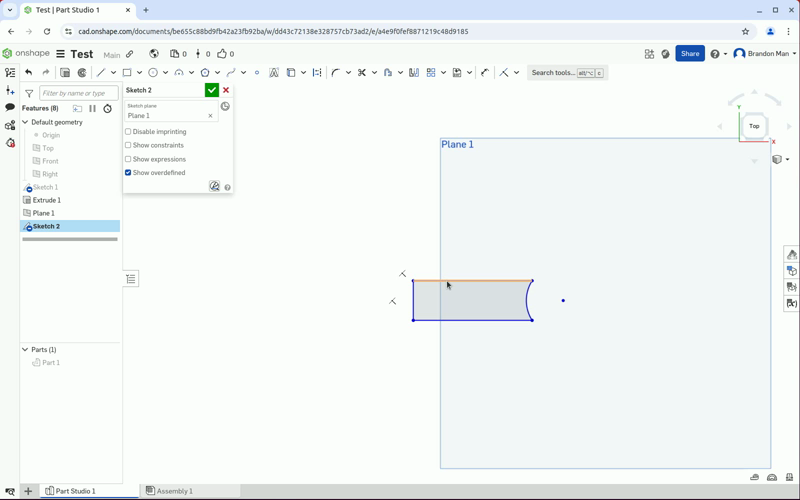
scroll(-6)
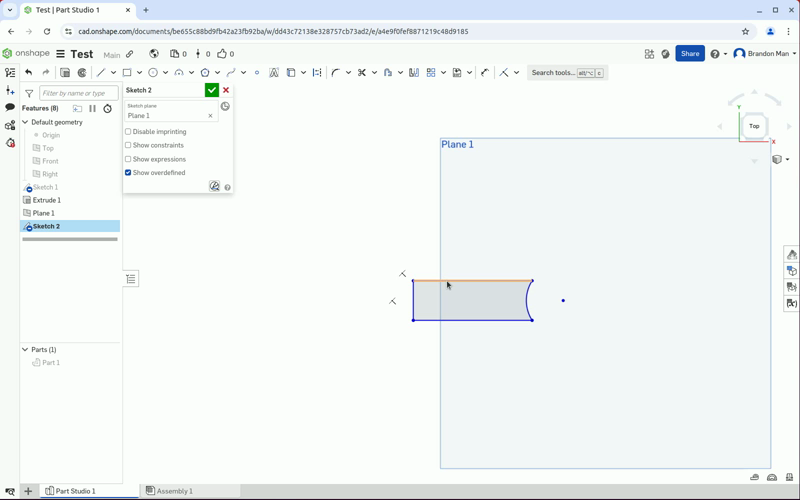
scroll(-6)
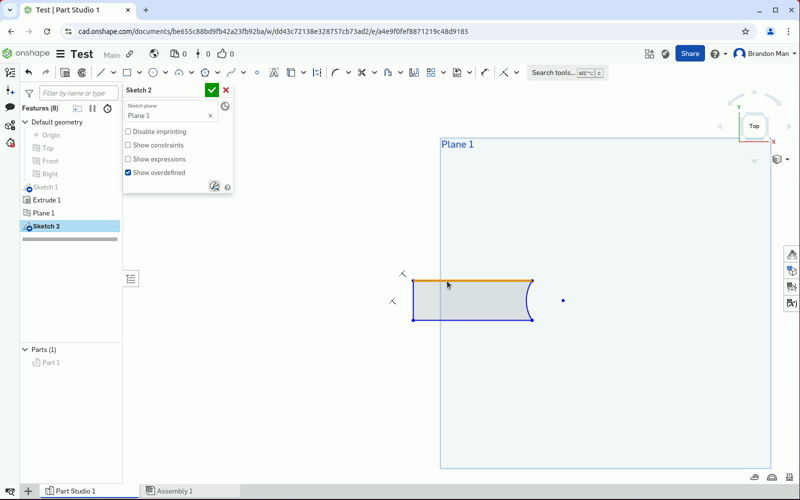
scroll(-6)
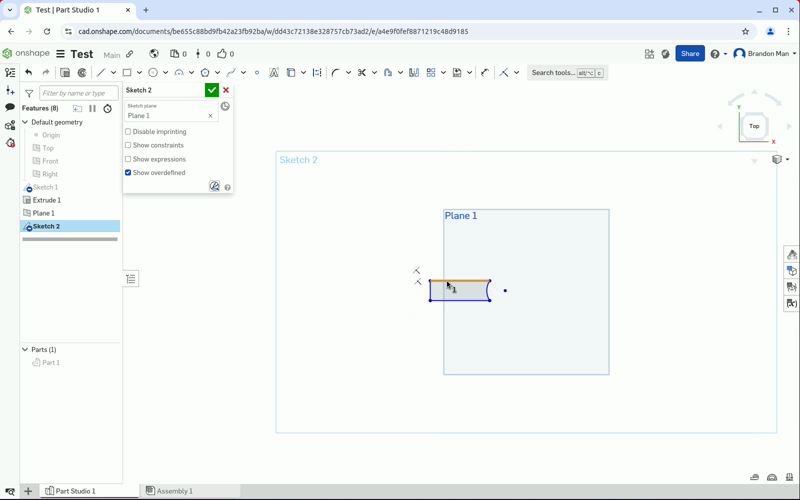
scroll(-6)
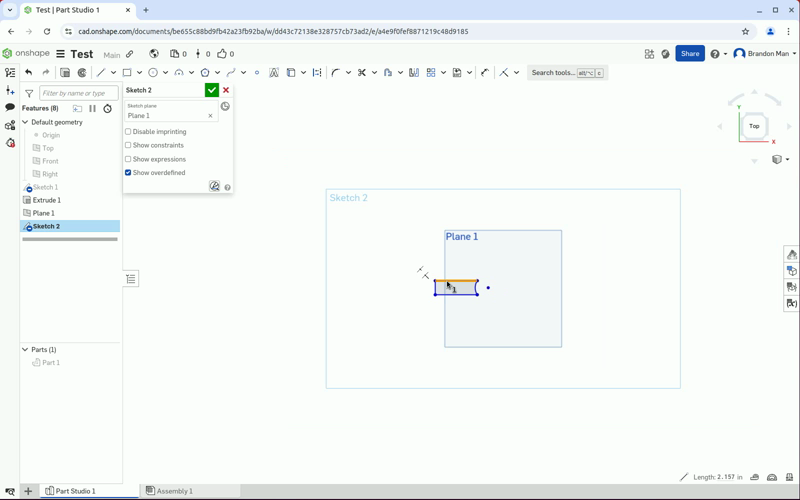
scroll(-6)
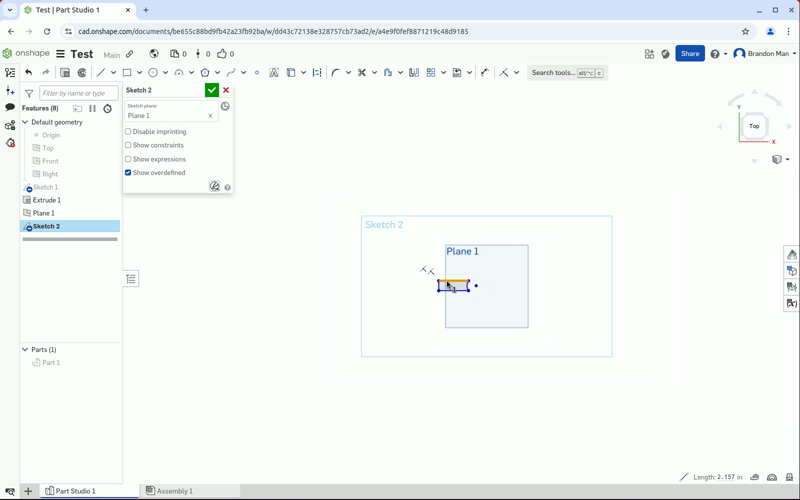
scroll(-6)
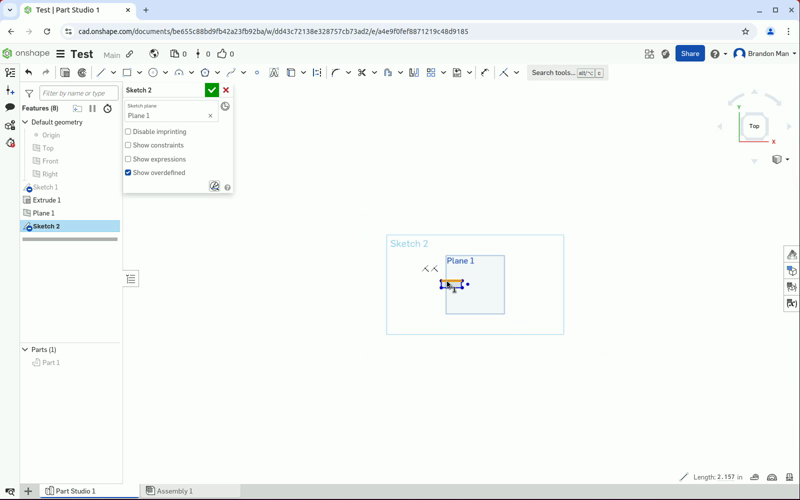
scroll(-6)
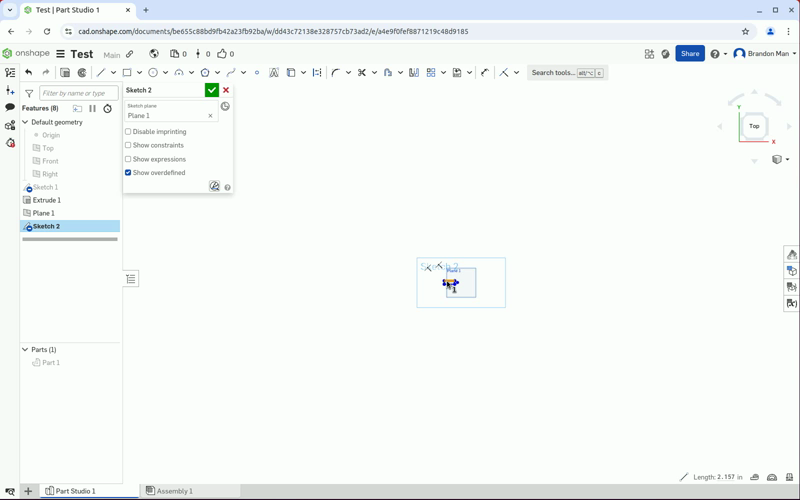
mouse_move(73, 352)
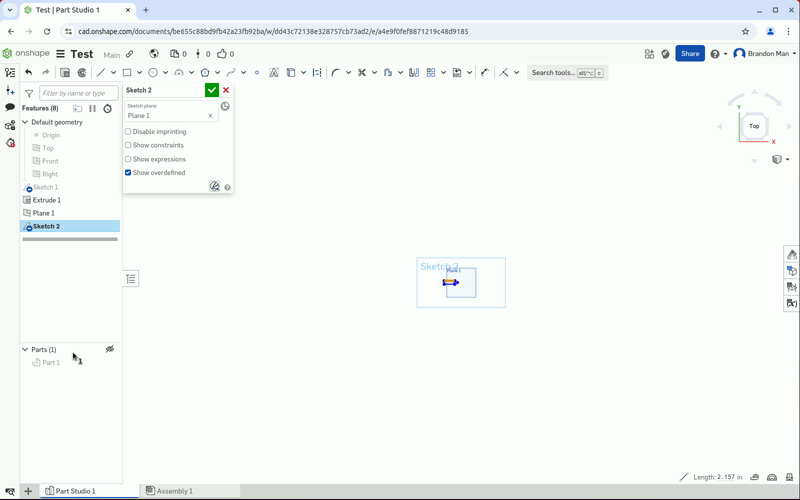
key(shift+y)
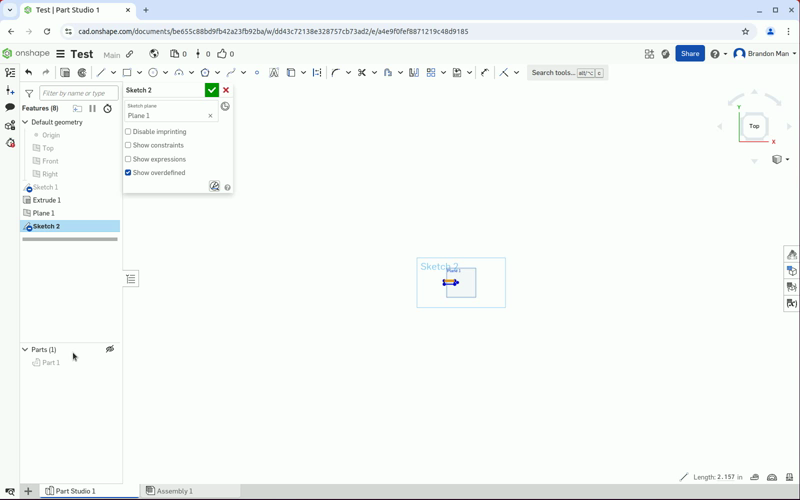
key(shift+e)
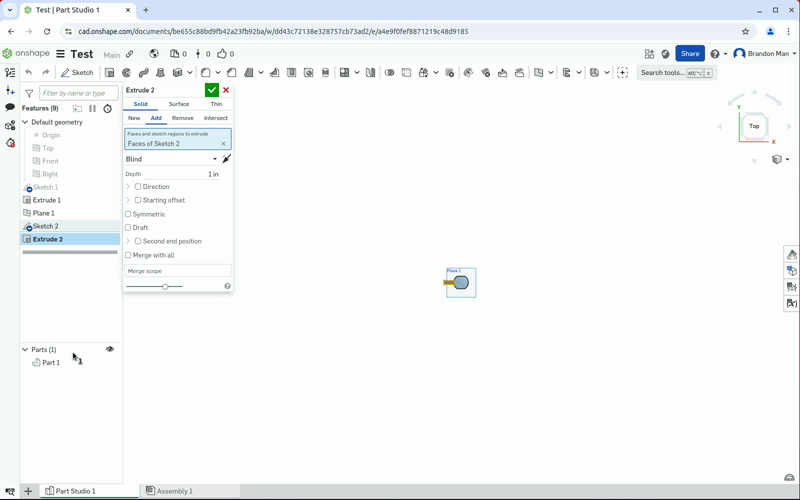
mouse_move(143, 106)
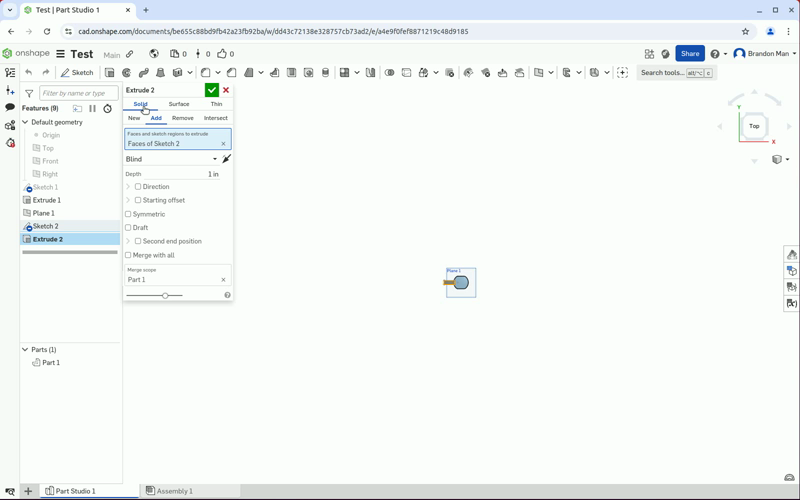
click(143, 106)
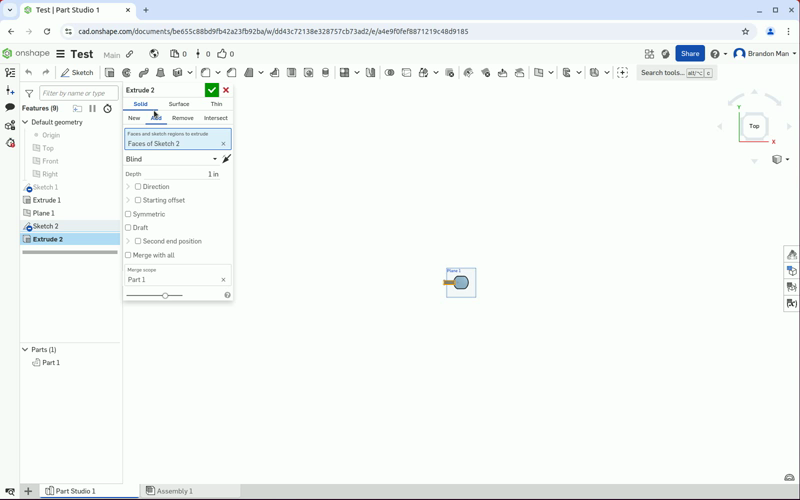
mouse_move(186, 120)
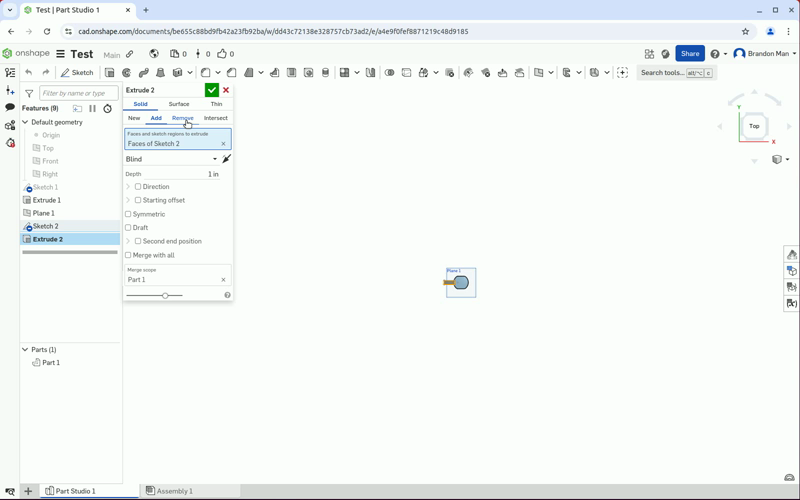
click(186, 120)
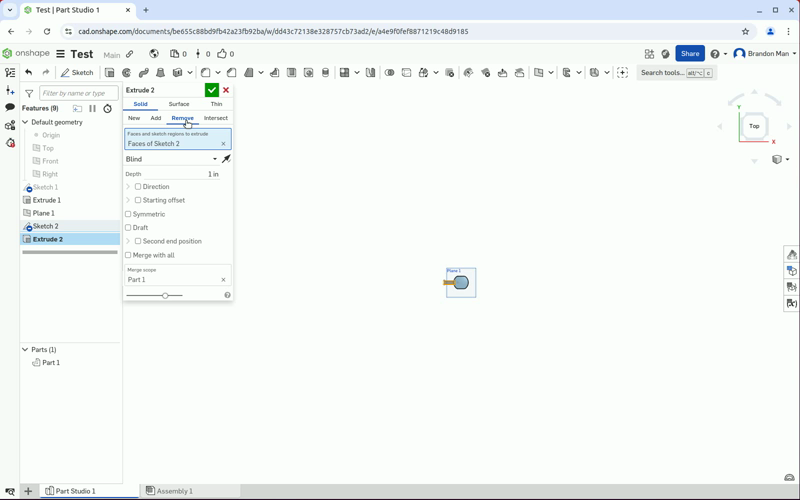
key(tab, 4)
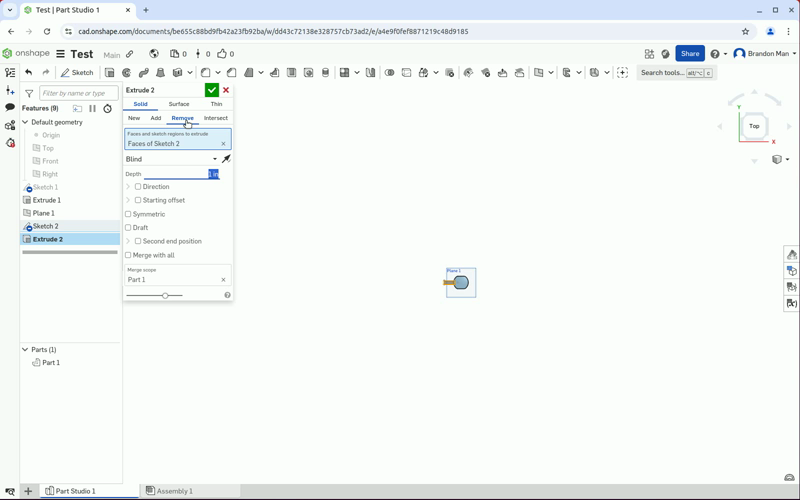
text(0.722)
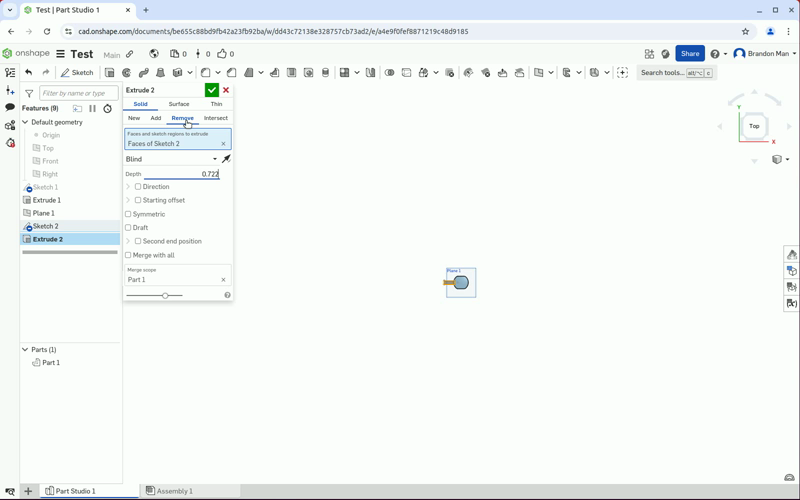
key(tab, 6)
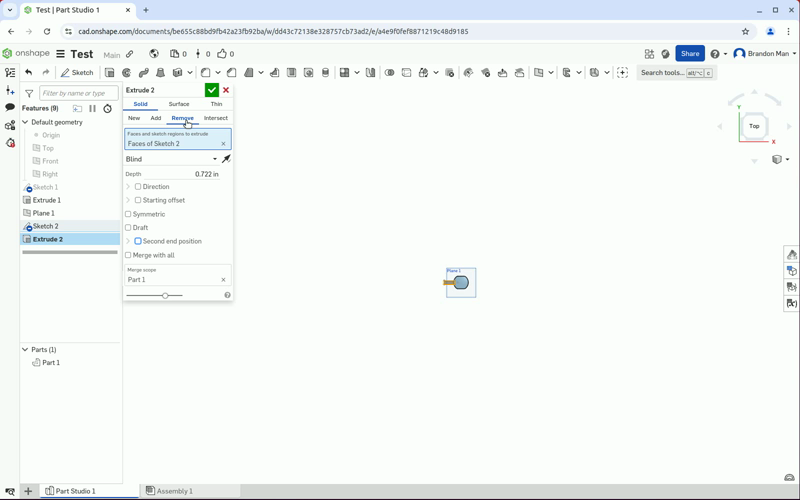
key(space)
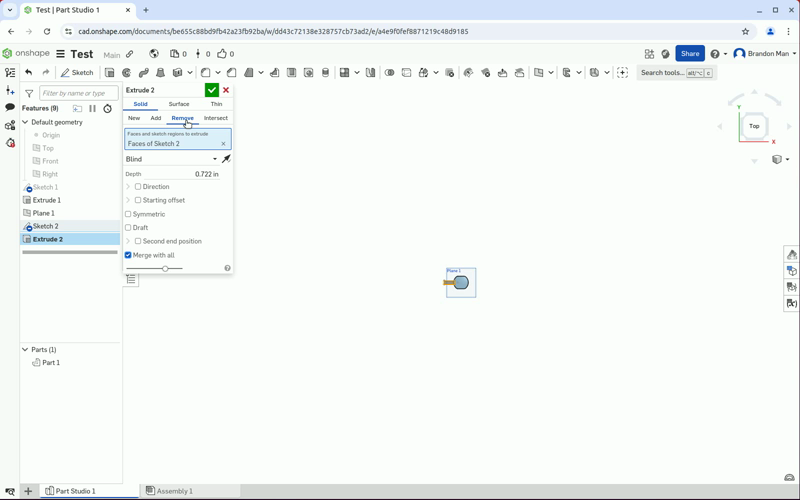
key(enter)
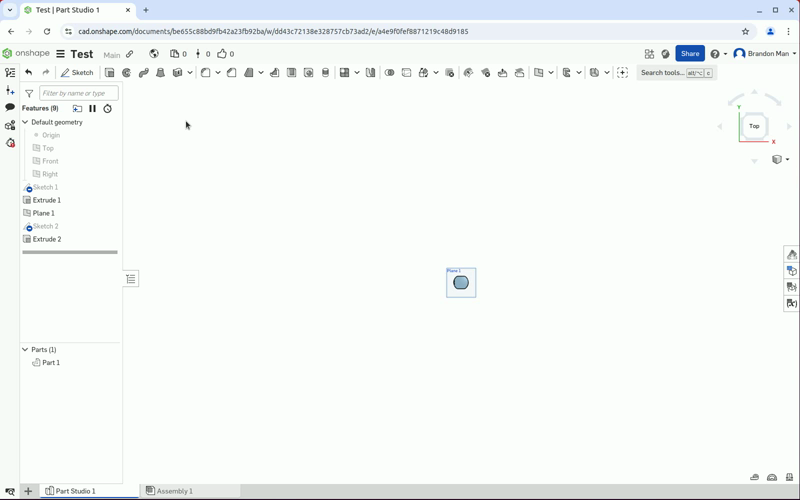
key(shift+h)
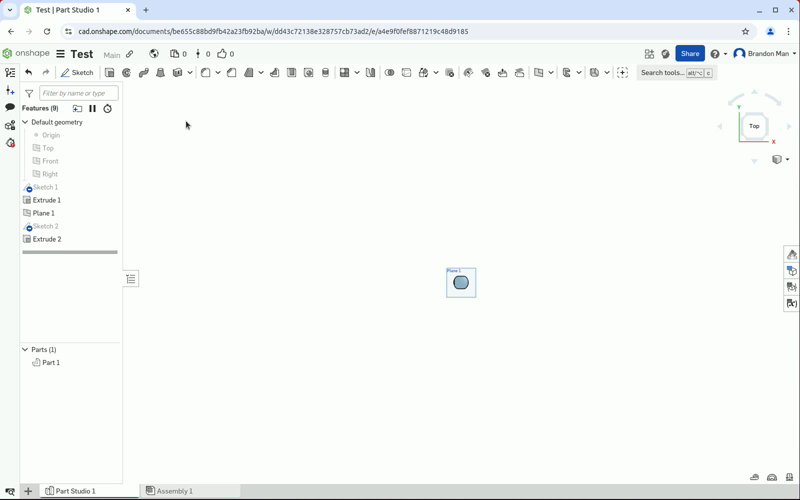
key(shift+h)
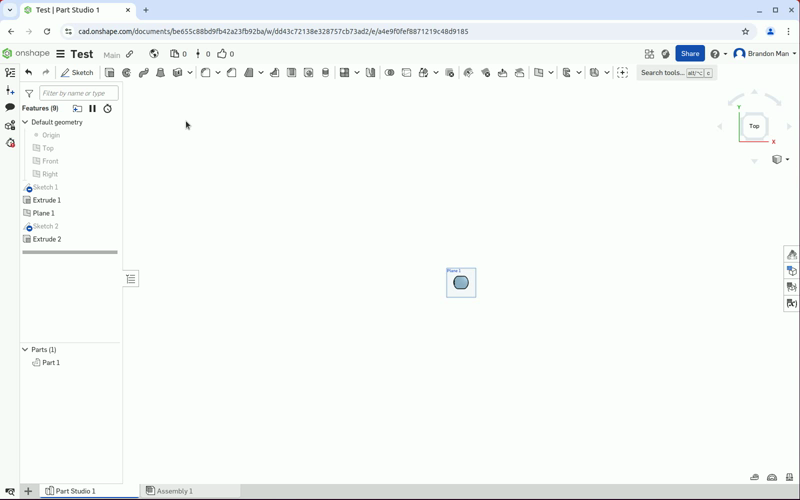
mouse_move(73, 189)
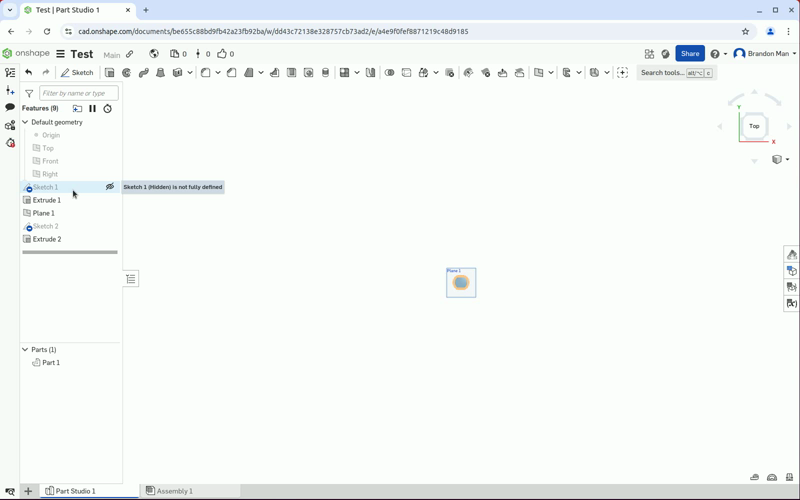
click(73, 189)
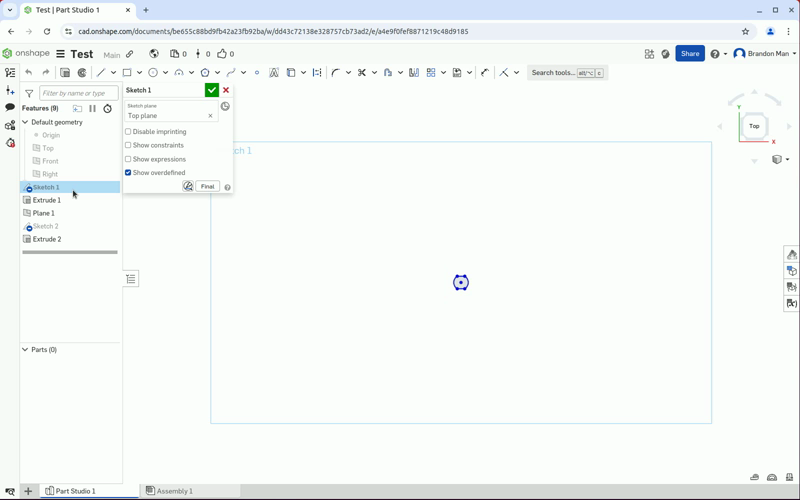
mouse_move(229, 92)
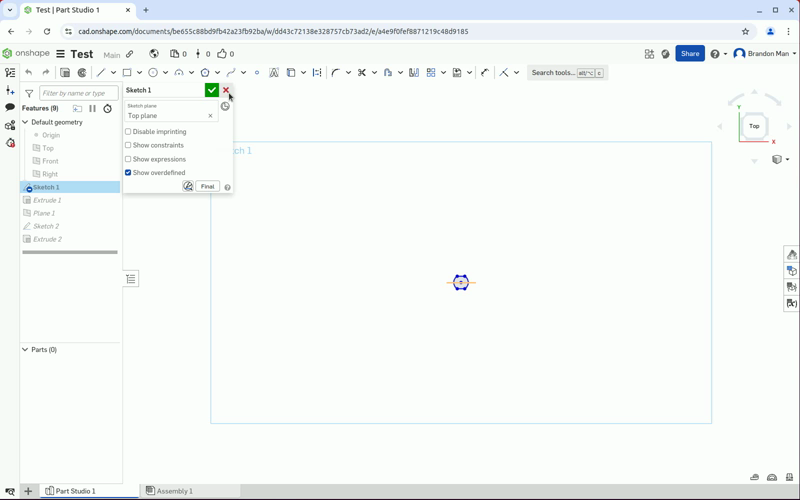
click(229, 92)
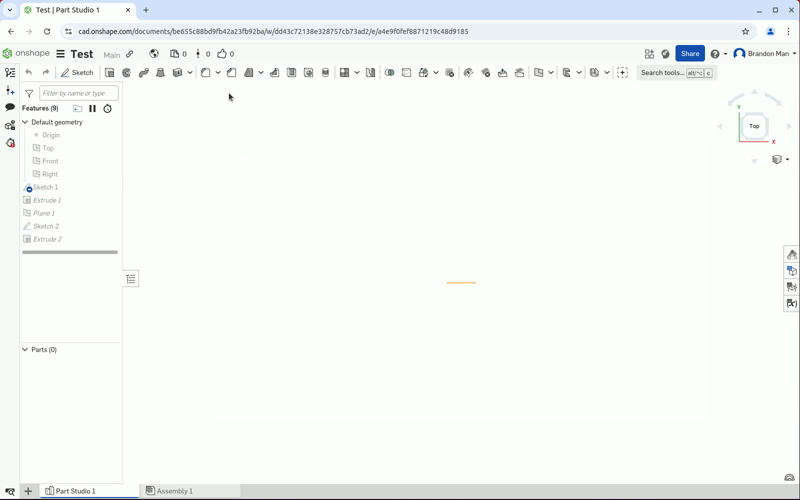
key(shift+s)
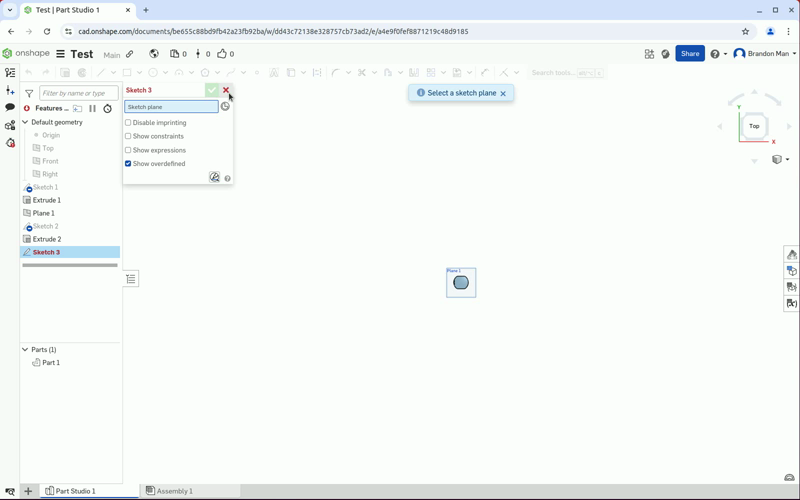
mouse_move(73, 215)
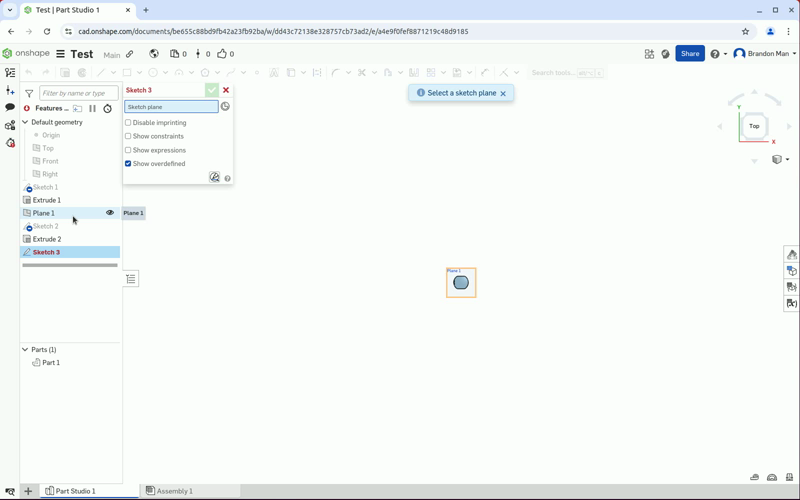
click(73, 215)
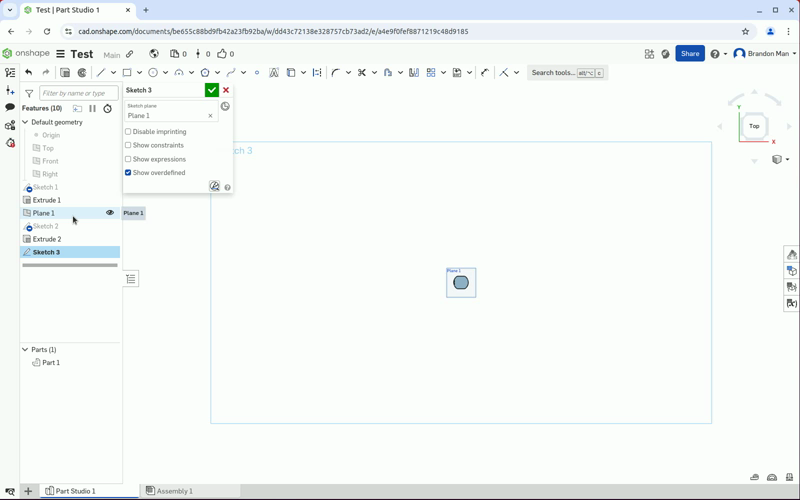
mouse_move(73, 352)
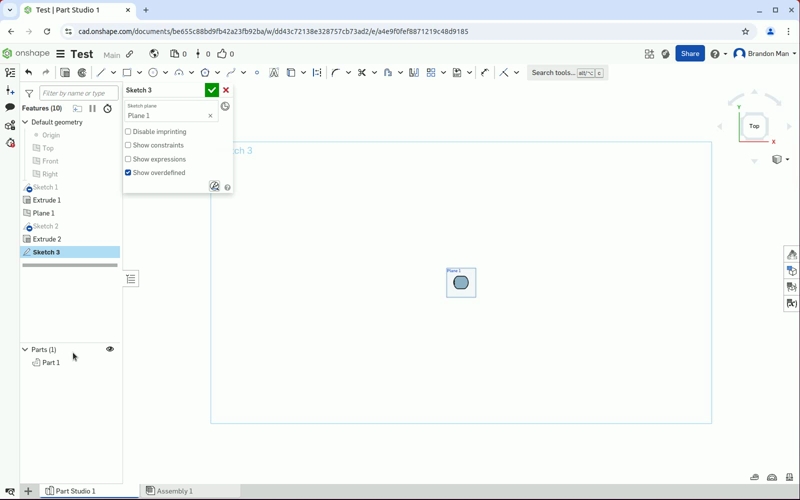
key(y)
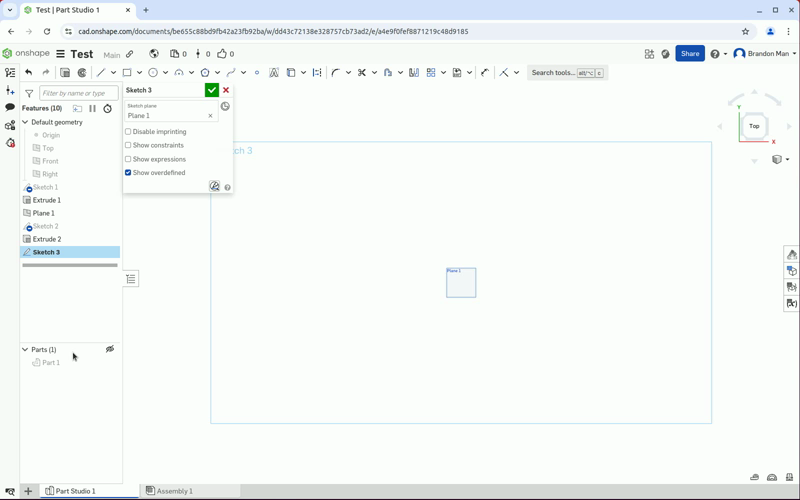
key(l)
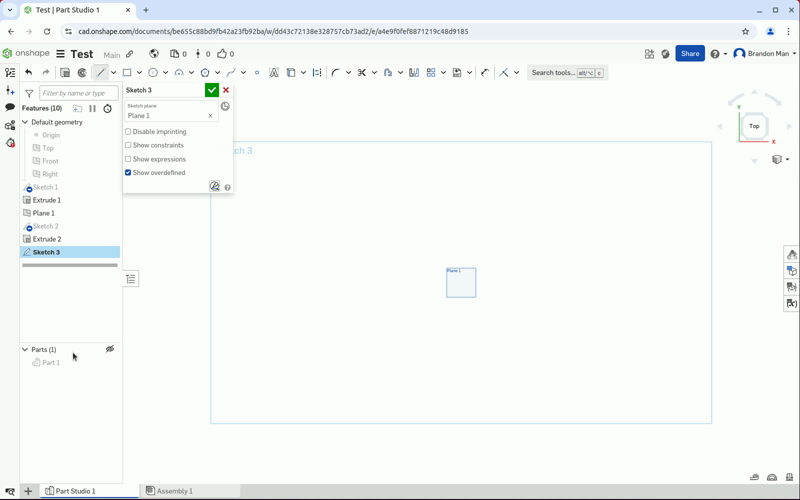
key_down(shift)
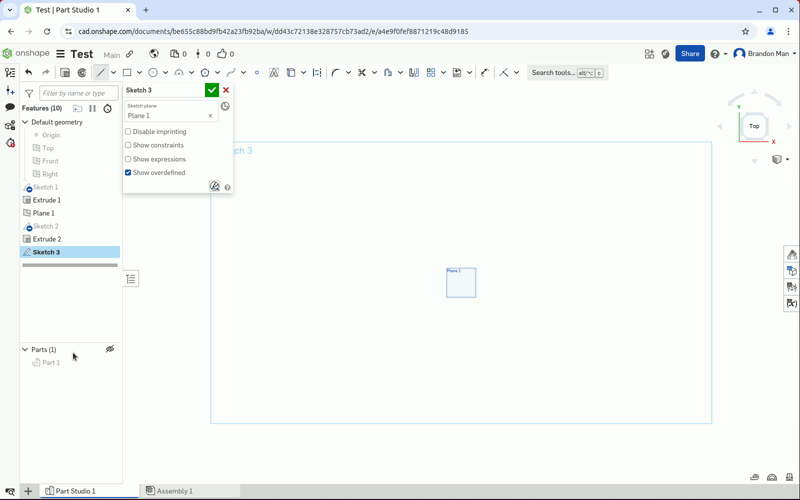
mouse_move(466, 284)
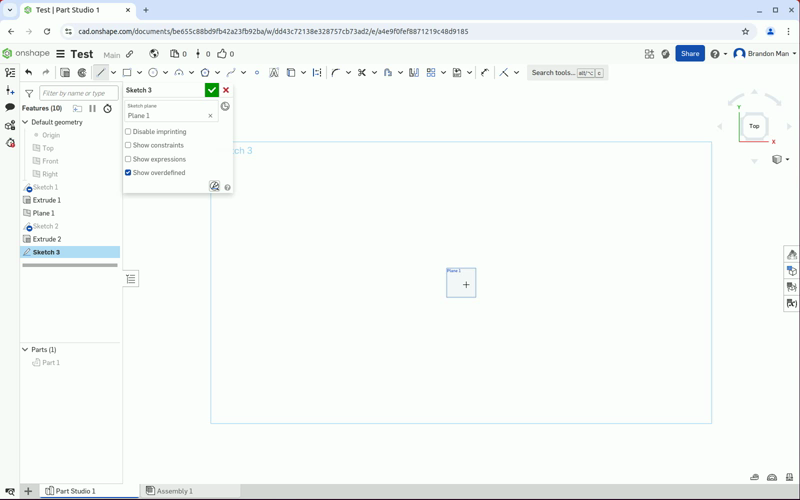
click(466, 284)
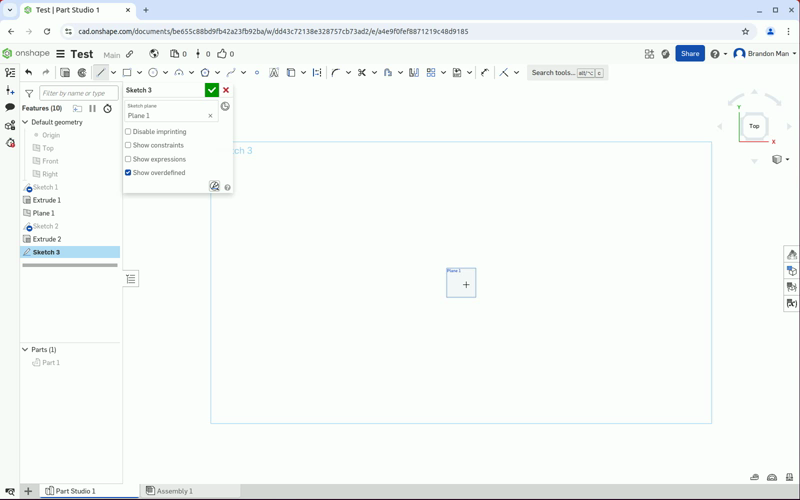
key_up(shift)
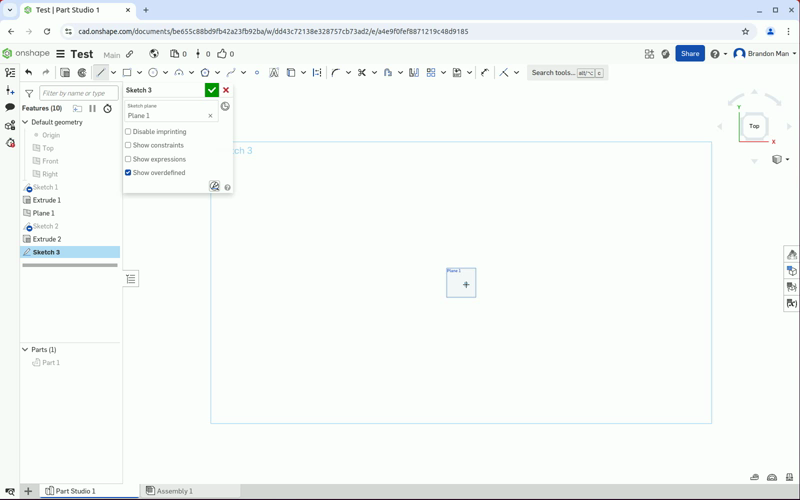
key_down(shift)
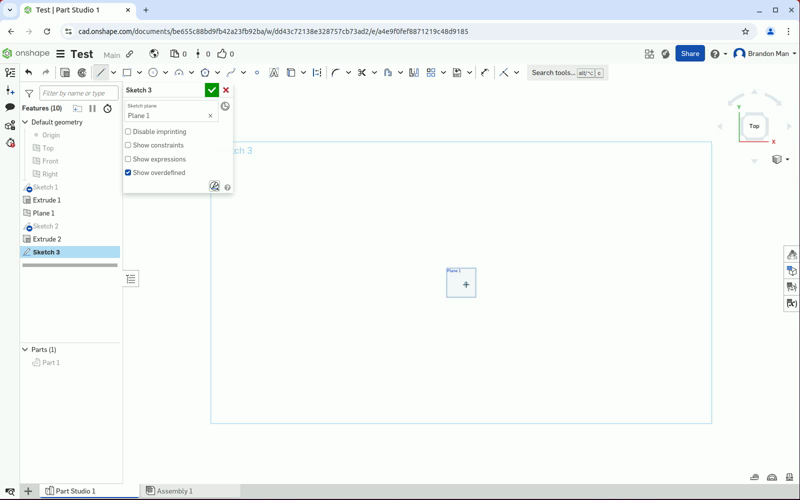
mouse_move(496, 284)
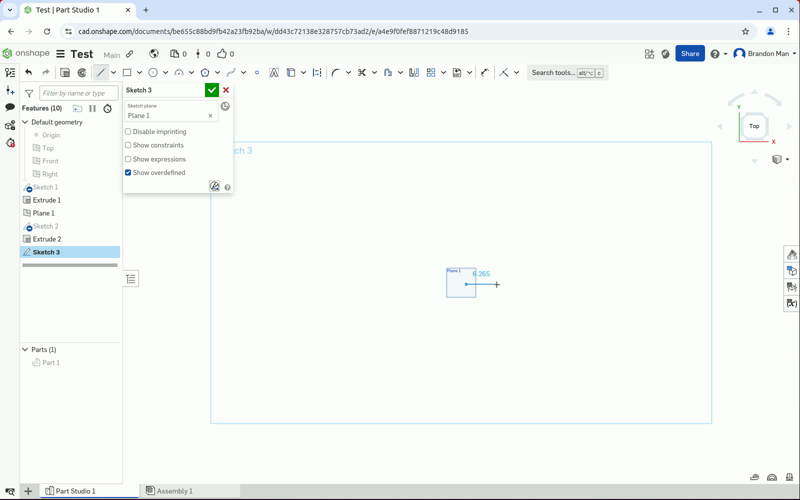
mouse_move(477, 284)
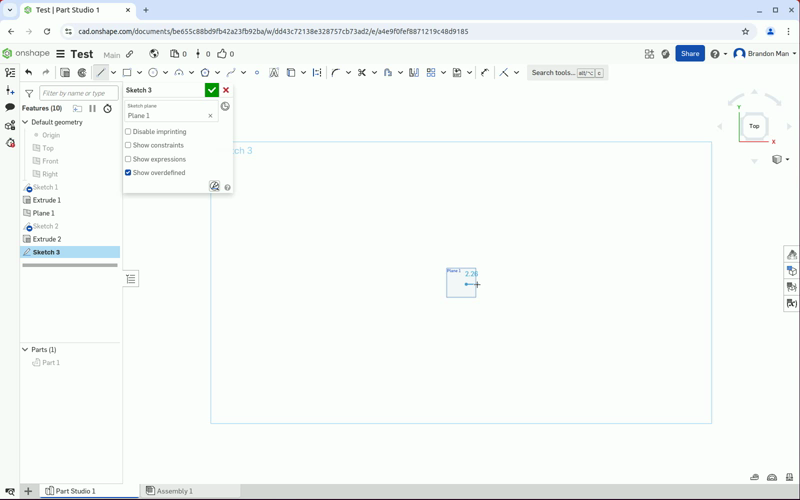
click(477, 284)
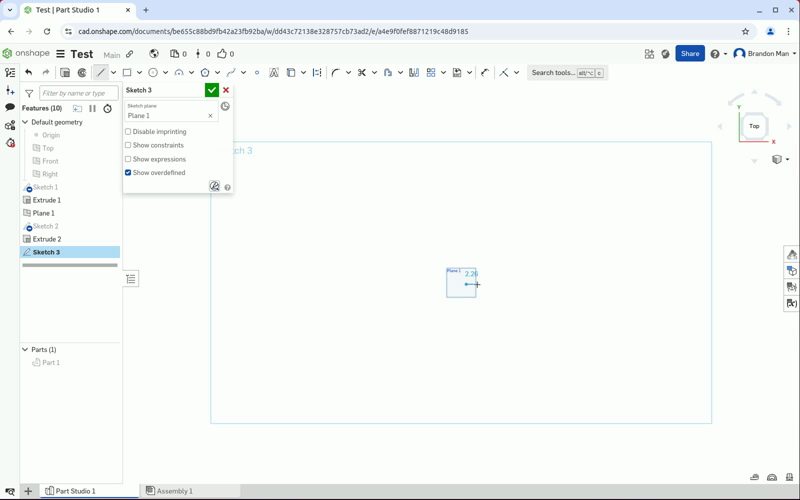
key_up(shift)
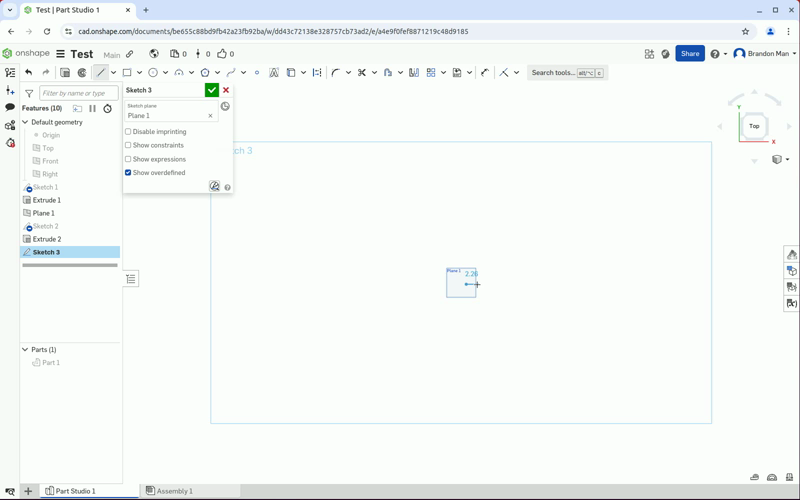
key_down(shift)
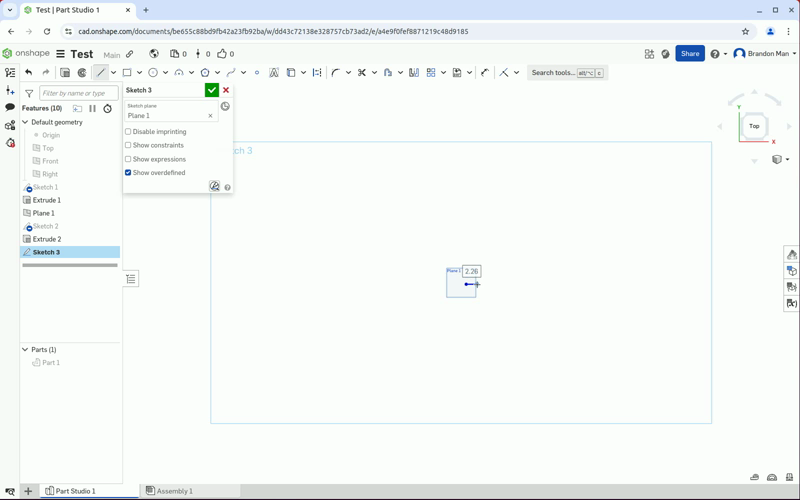
mouse_move(507, 284)
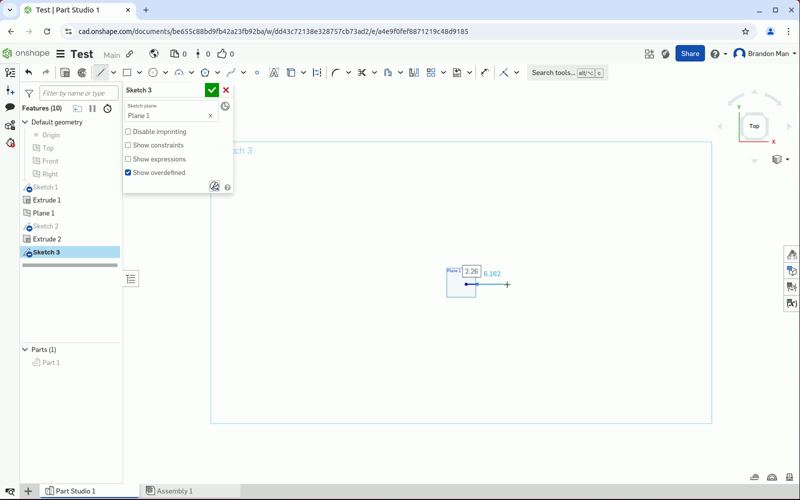
mouse_move(477, 280)
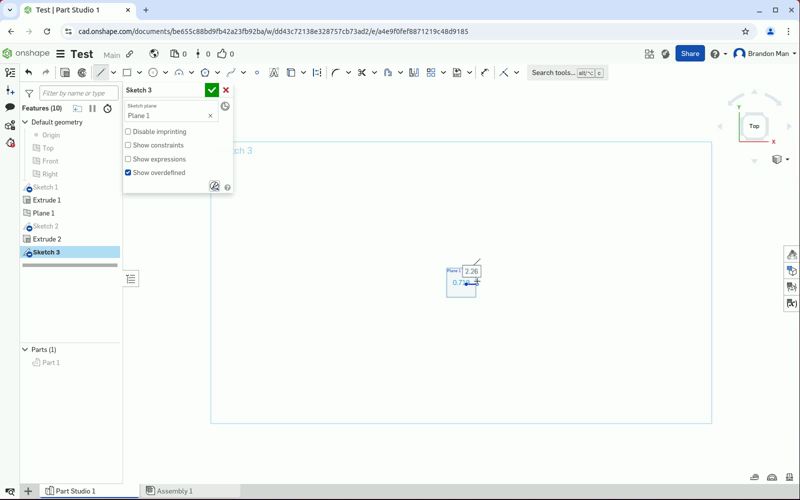
scroll(6)
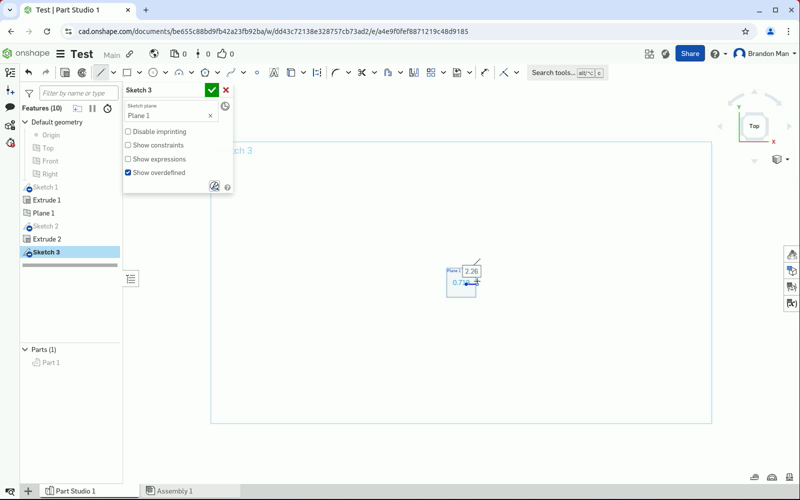
scroll(6)
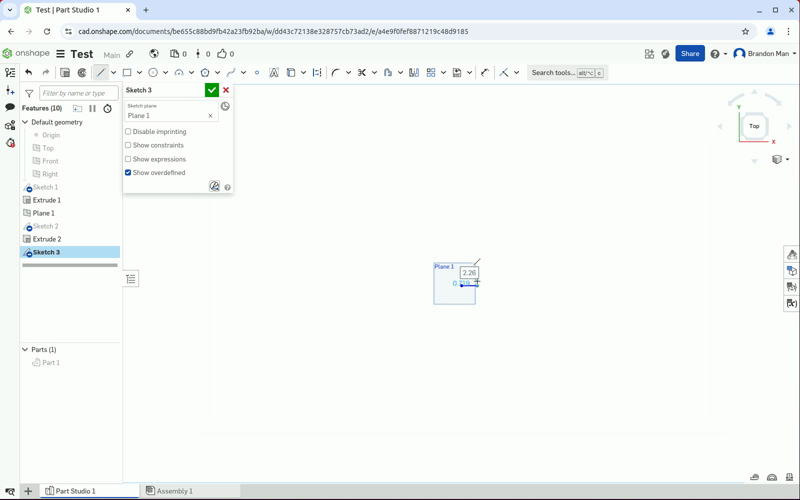
scroll(6)
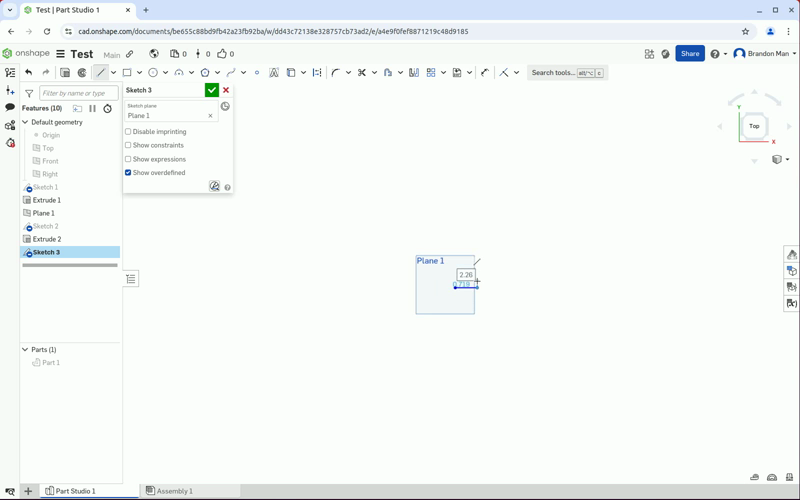
scroll(6)
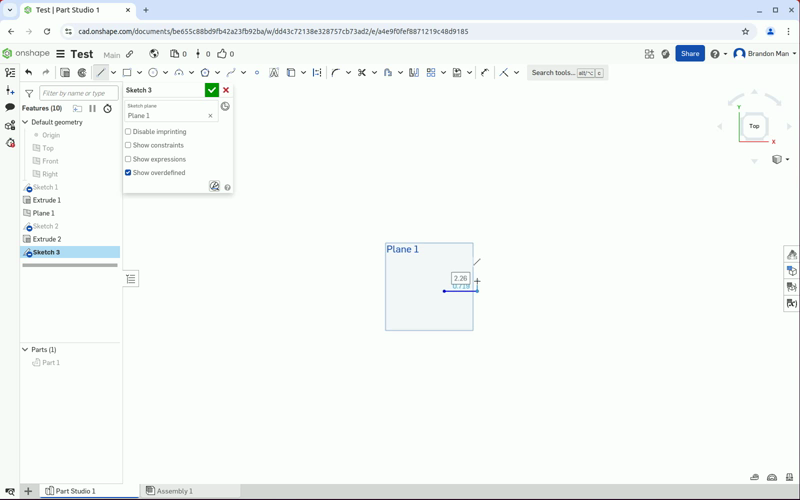
scroll(6)
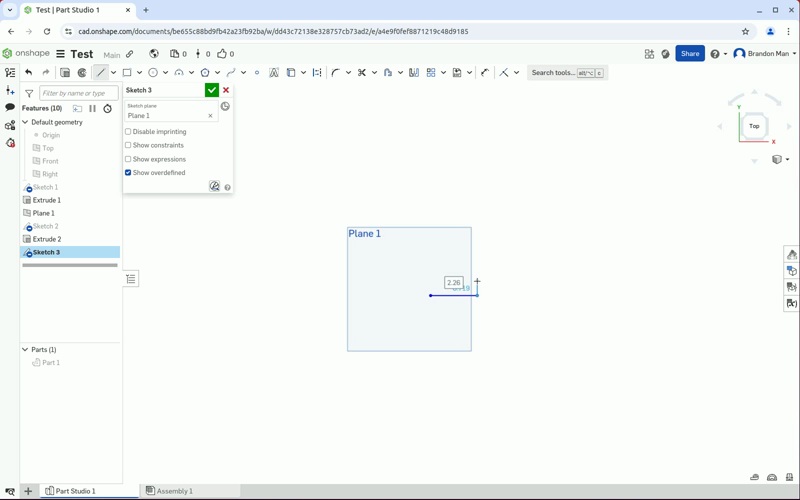
scroll(6)
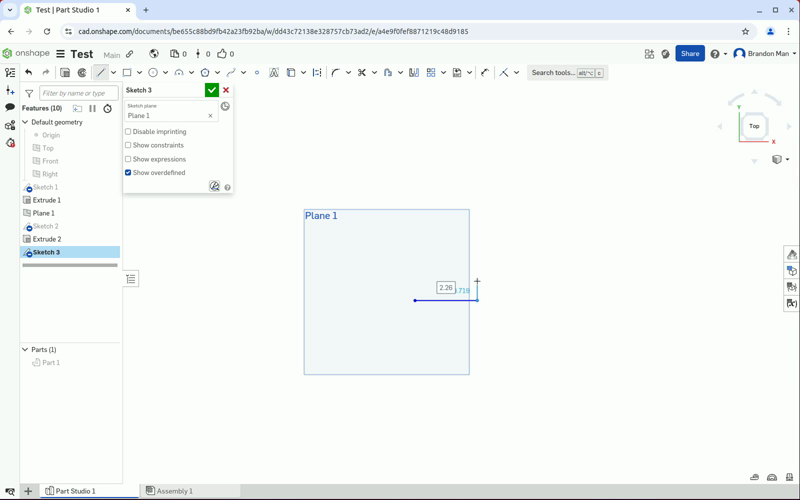
scroll(6)
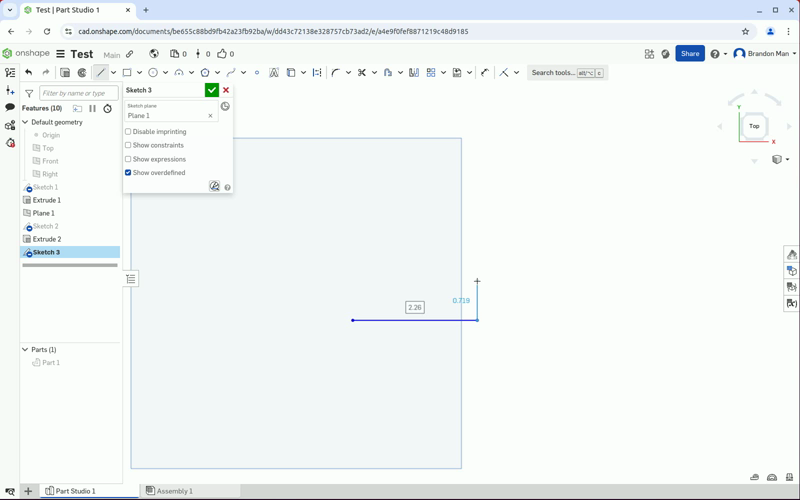
click(477, 280)
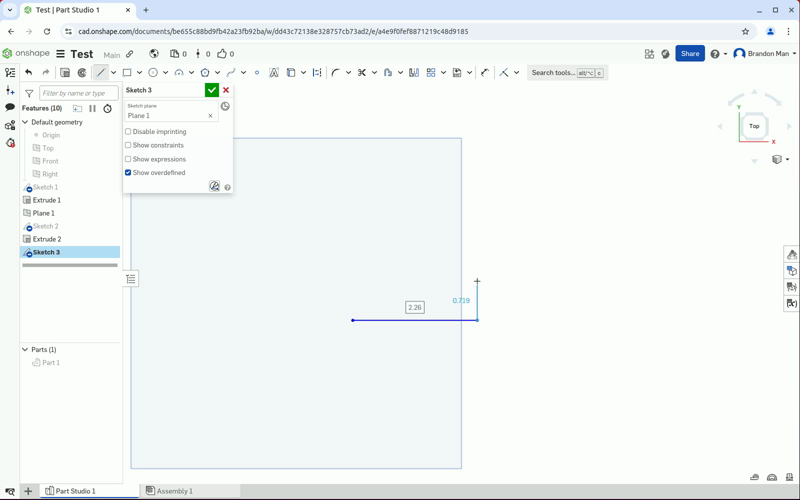
scroll(-6)
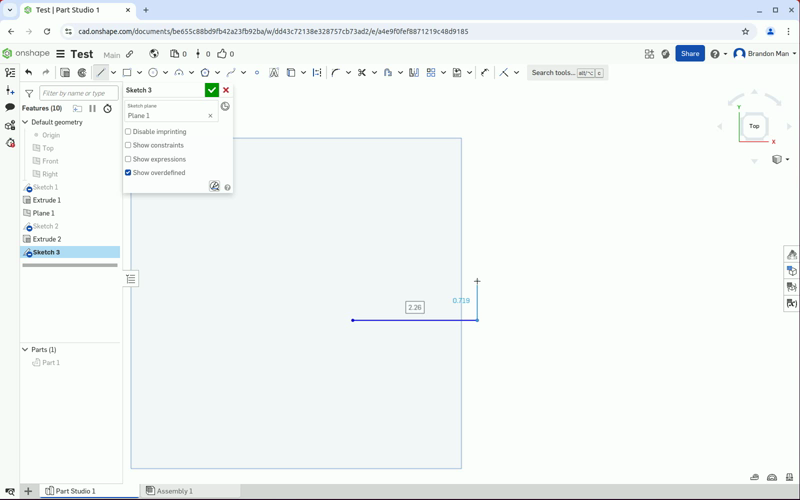
scroll(-6)
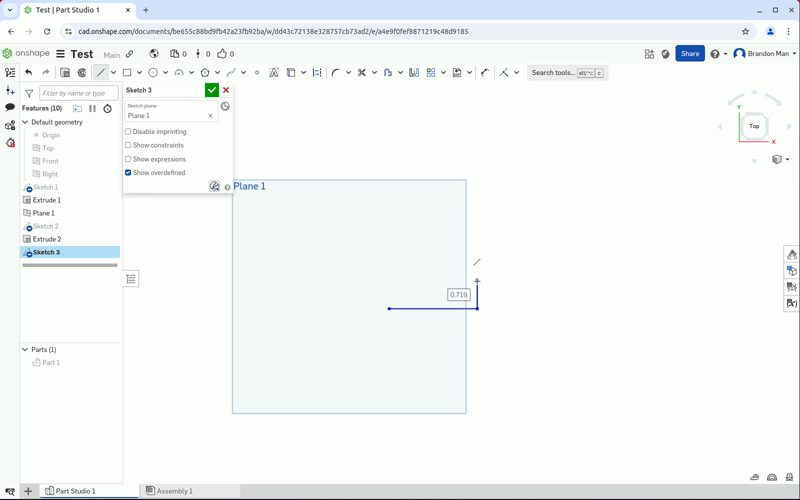
scroll(-6)
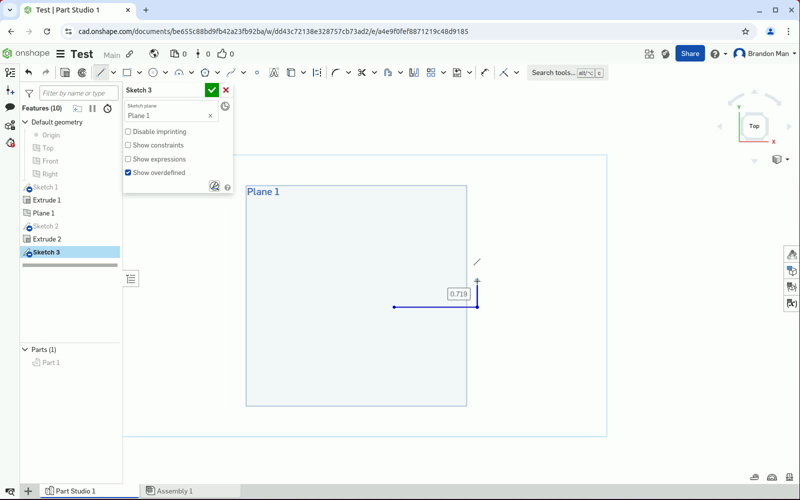
scroll(-6)
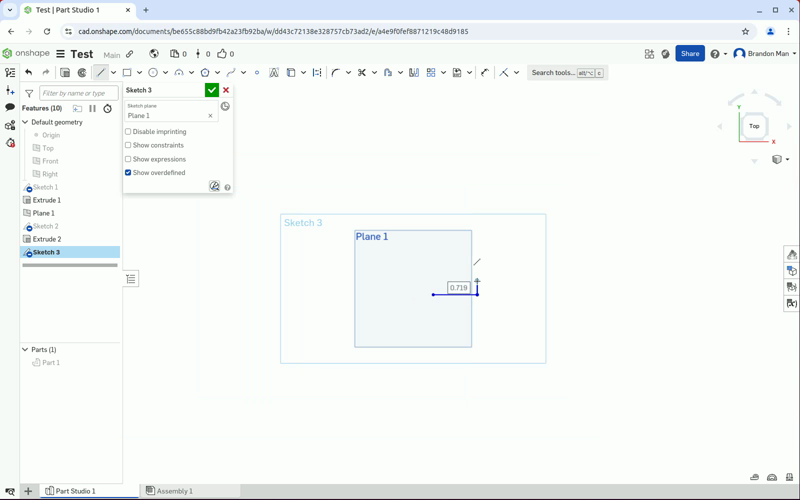
scroll(-6)
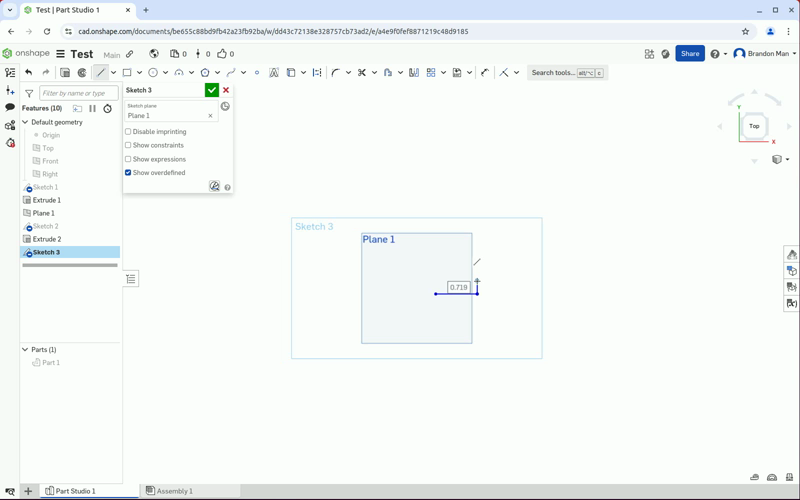
scroll(-6)
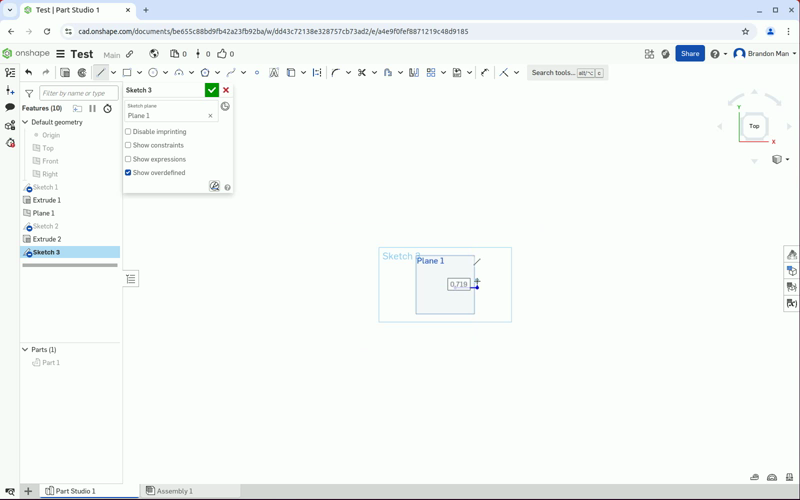
scroll(-6)
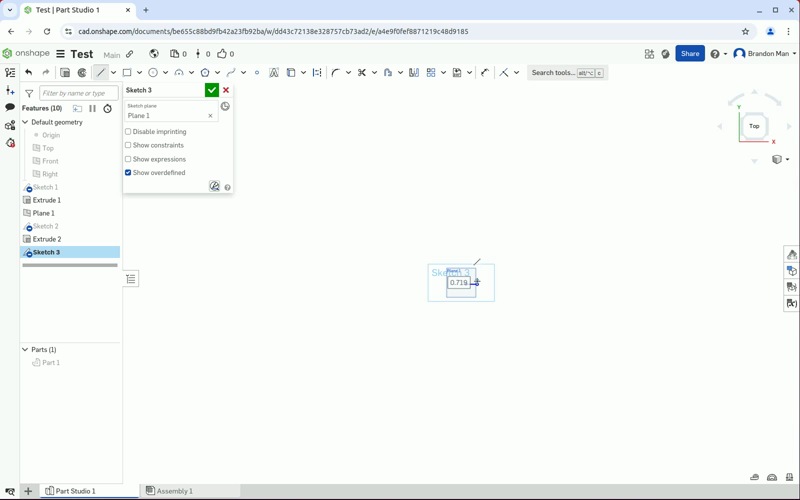
key_up(shift)
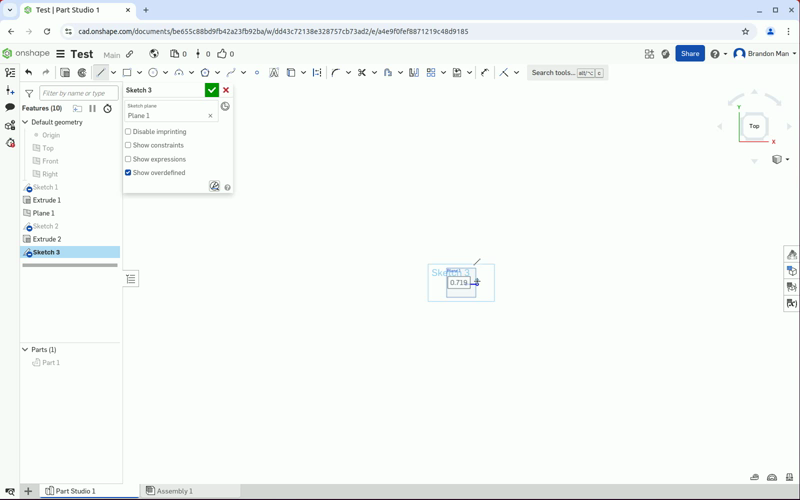
key_down(shift)
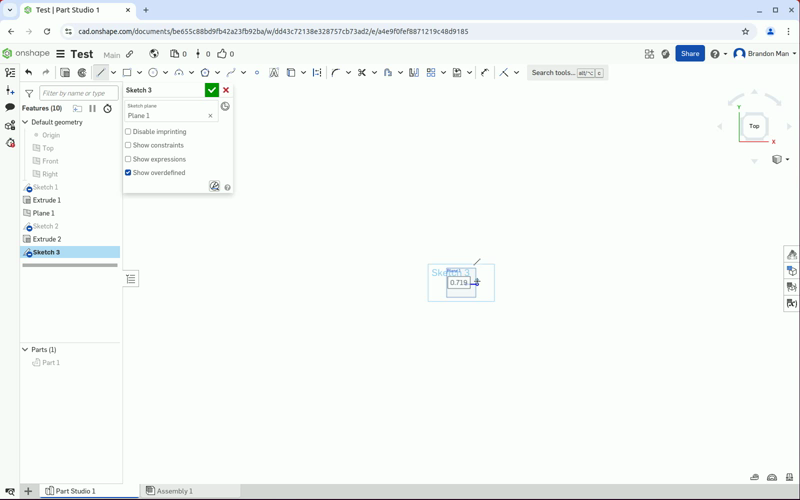
mouse_move(507, 280)
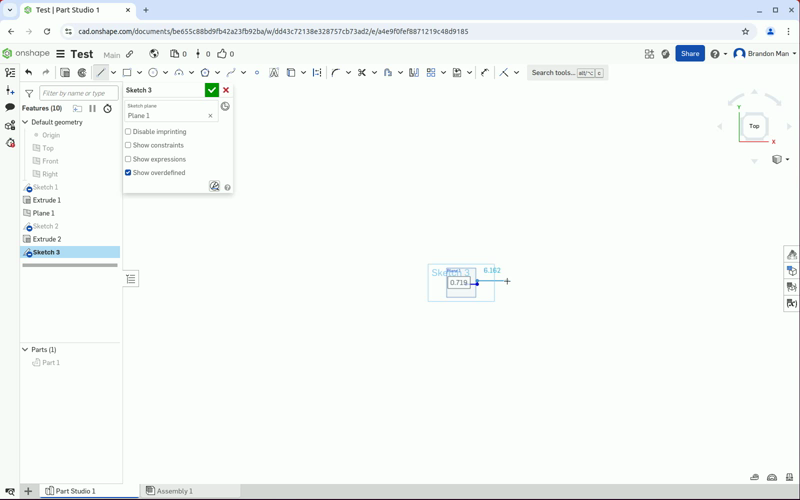
mouse_move(466, 280)
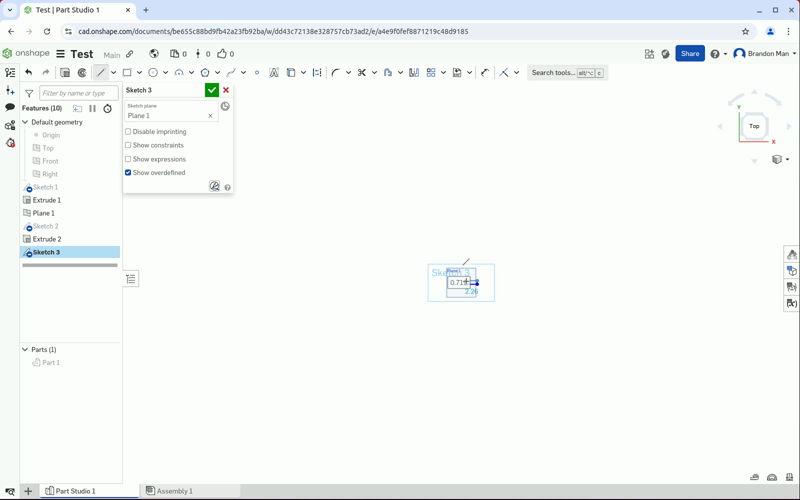
scroll(6)
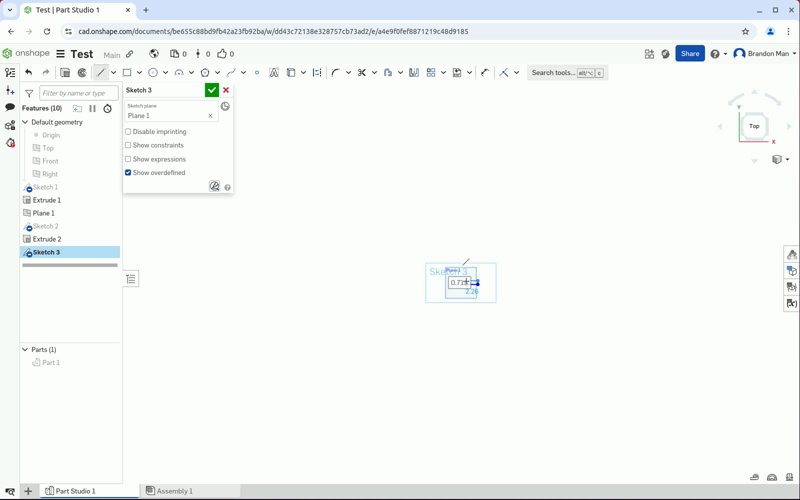
scroll(6)
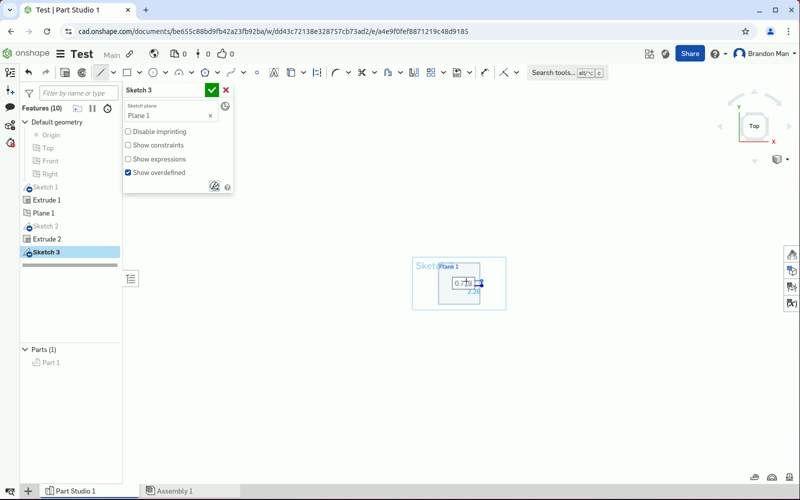
scroll(6)
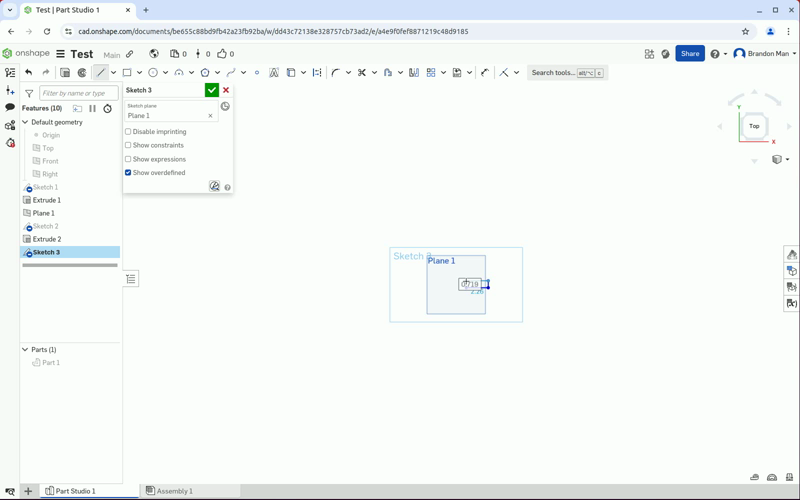
scroll(6)
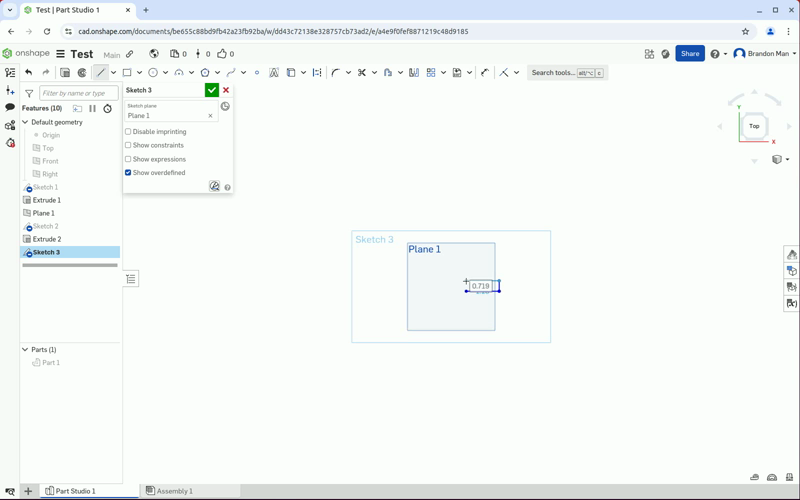
scroll(6)
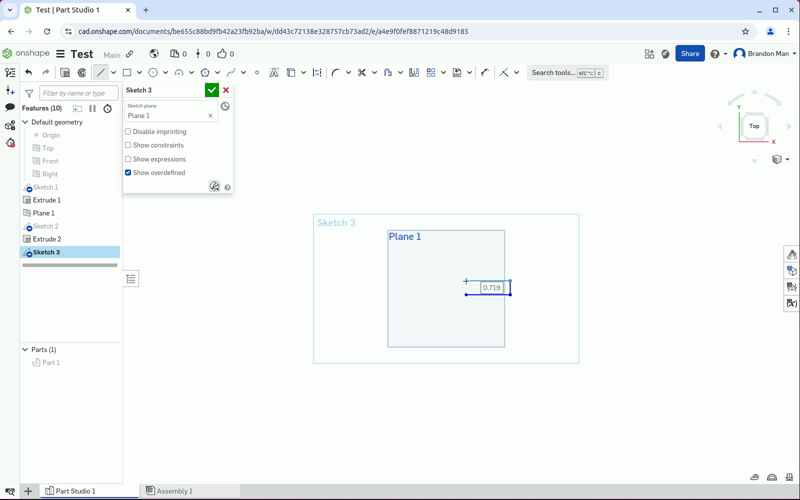
scroll(6)
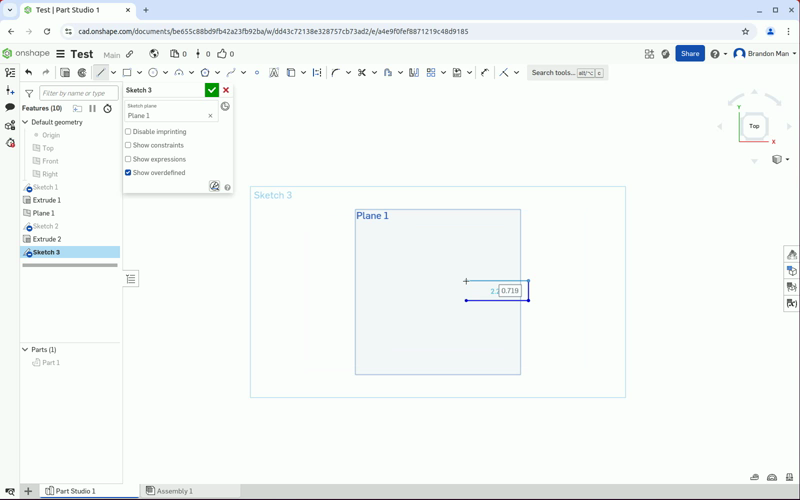
scroll(6)
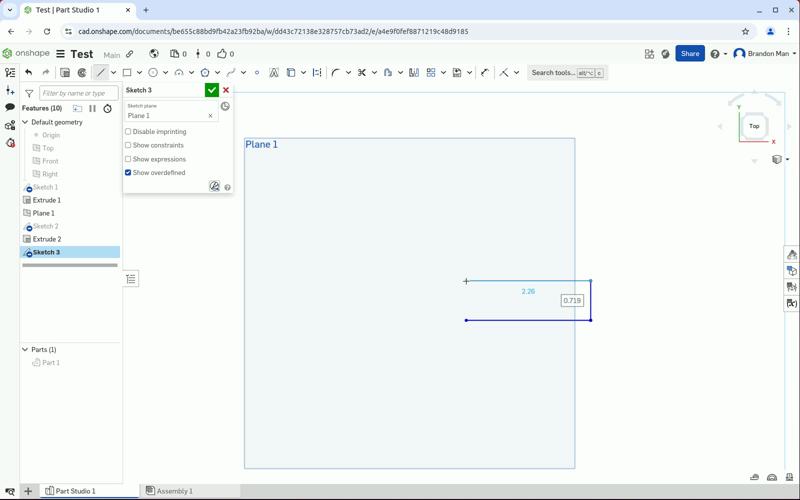
click(466, 280)
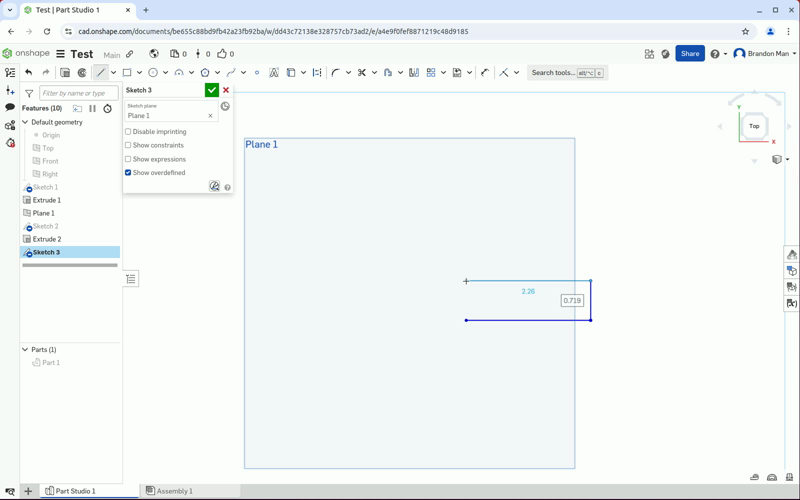
scroll(-6)
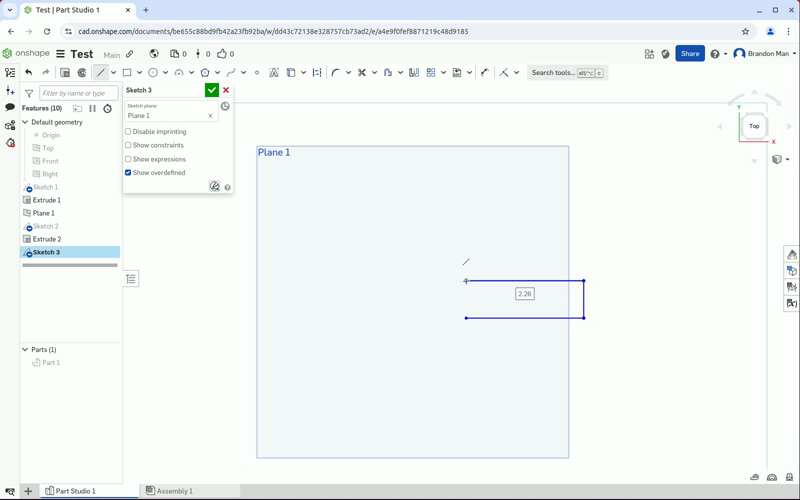
scroll(-6)
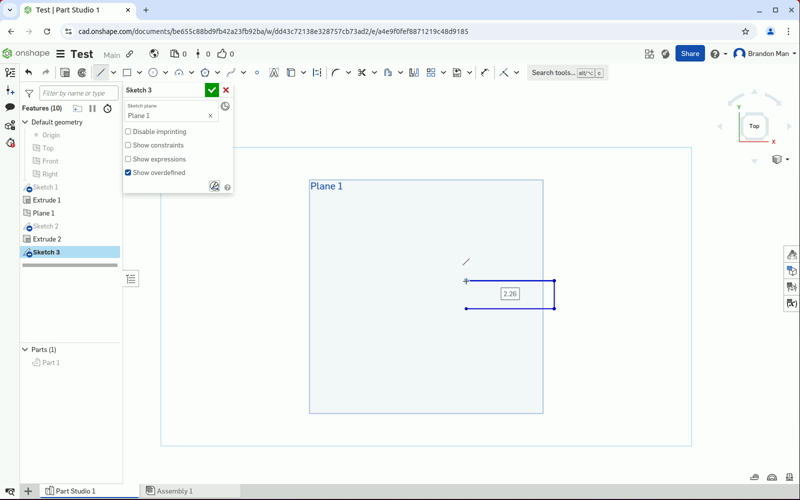
scroll(-6)
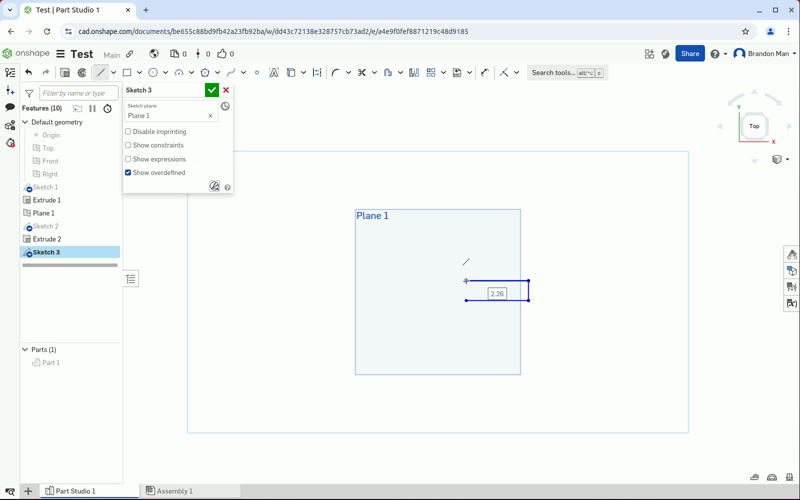
scroll(-6)
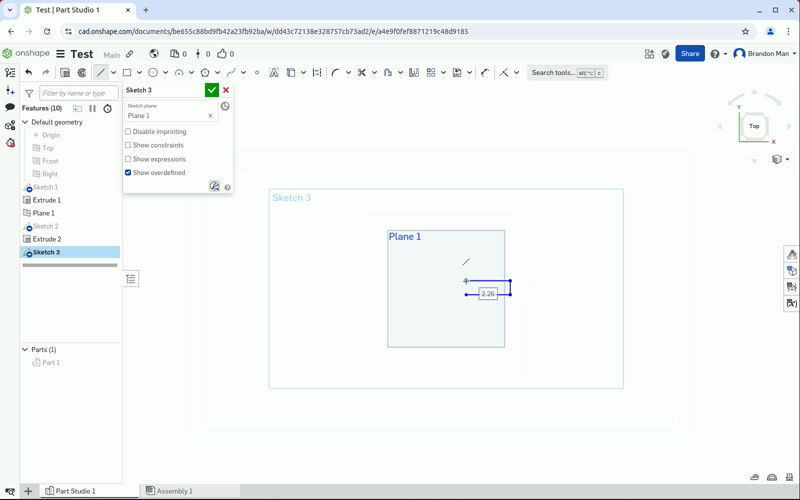
scroll(-6)
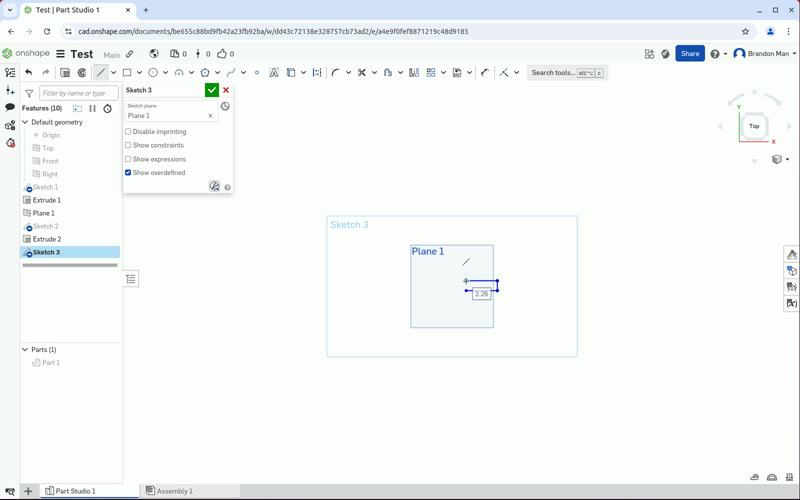
scroll(-6)
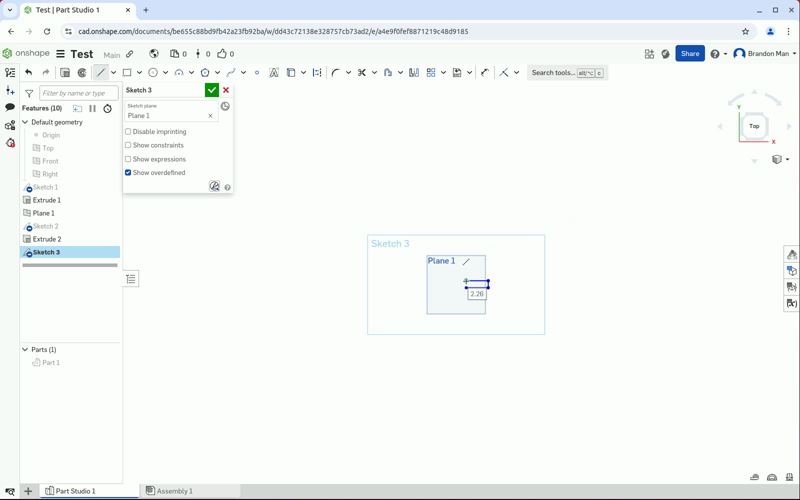
scroll(-6)
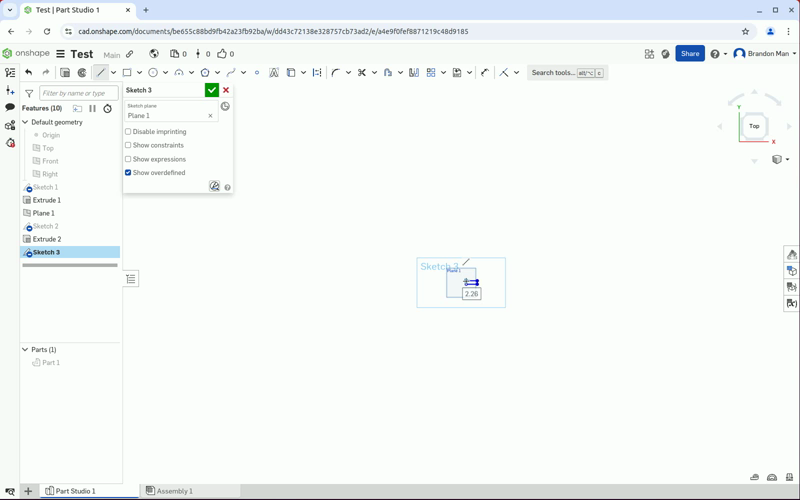
key_up(shift)
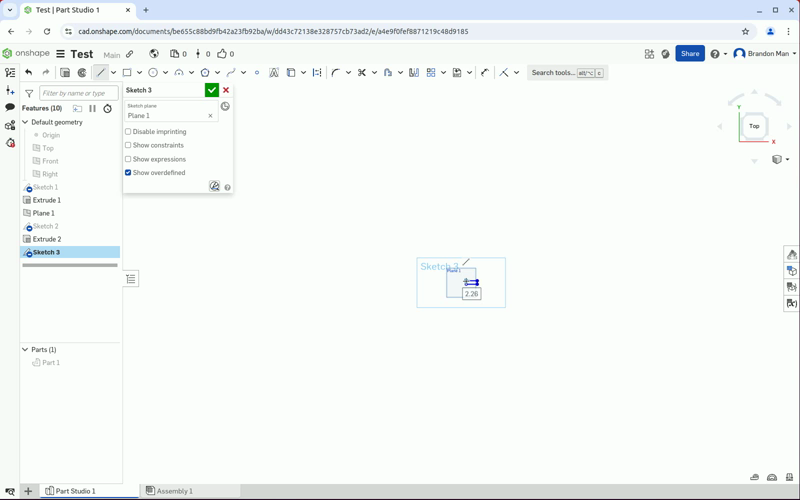
key(esc)
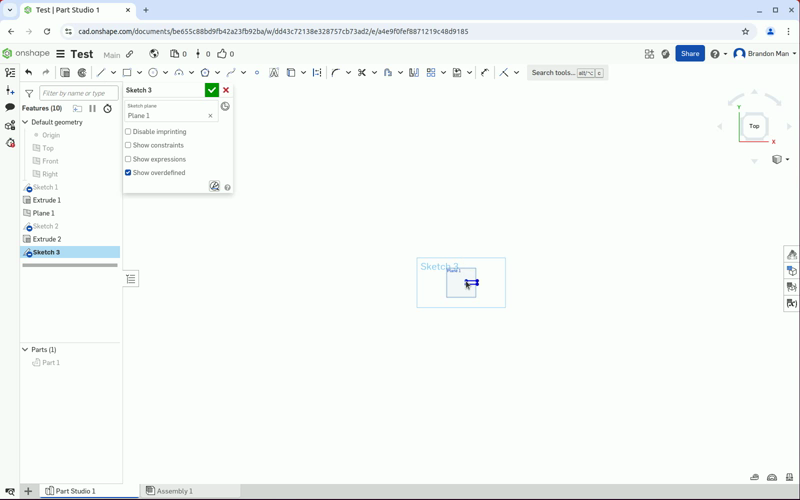
key(a)
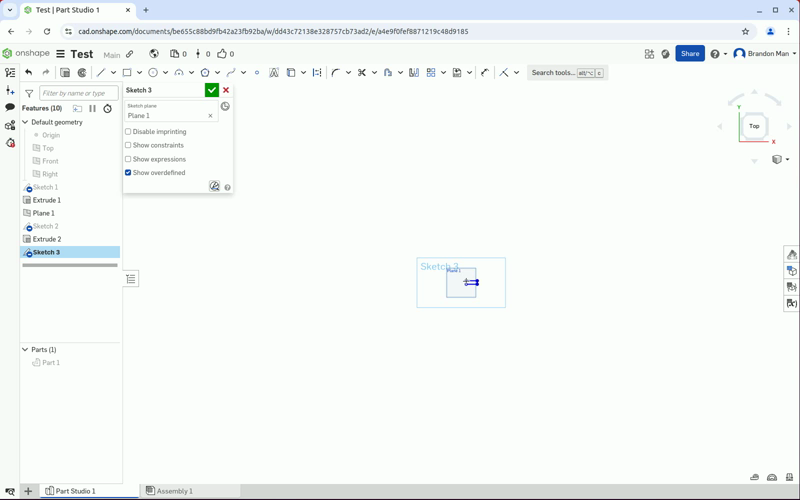
mouse_move(466, 280)
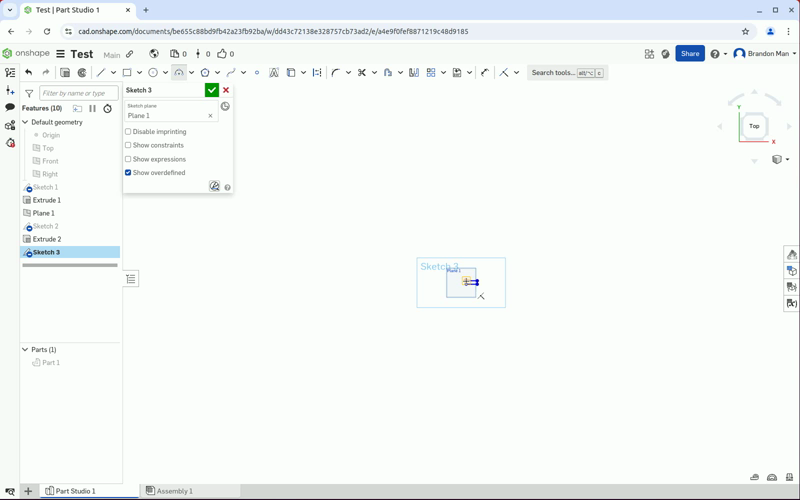
scroll(6)
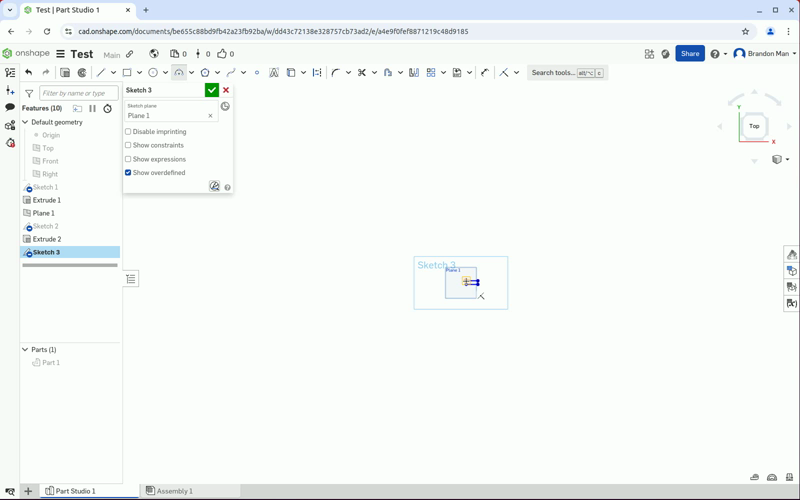
scroll(6)
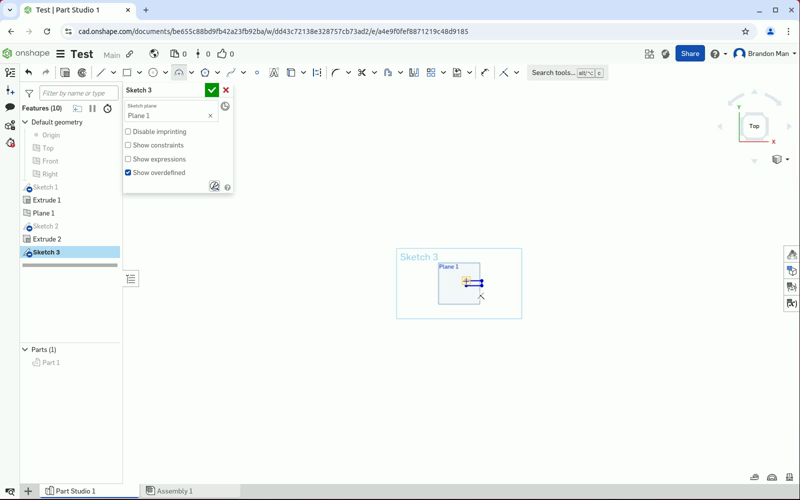
scroll(6)
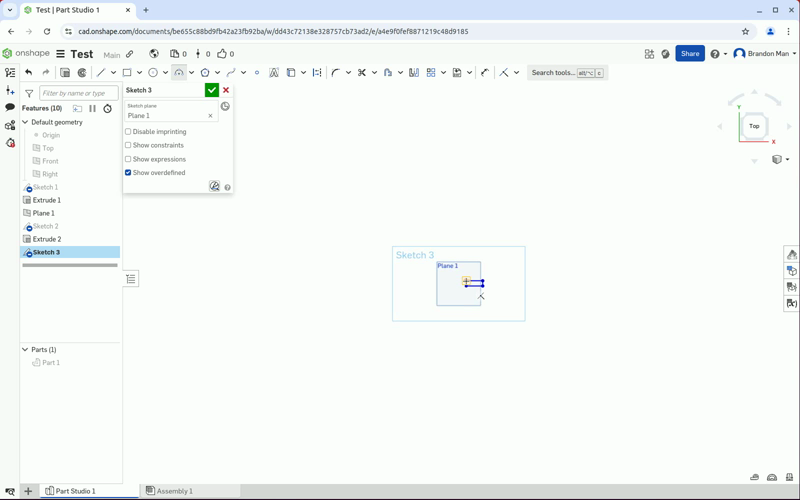
scroll(6)
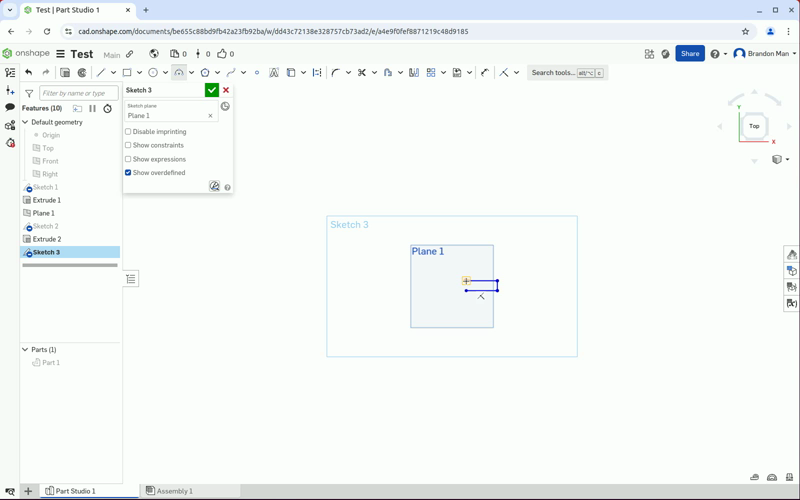
scroll(6)
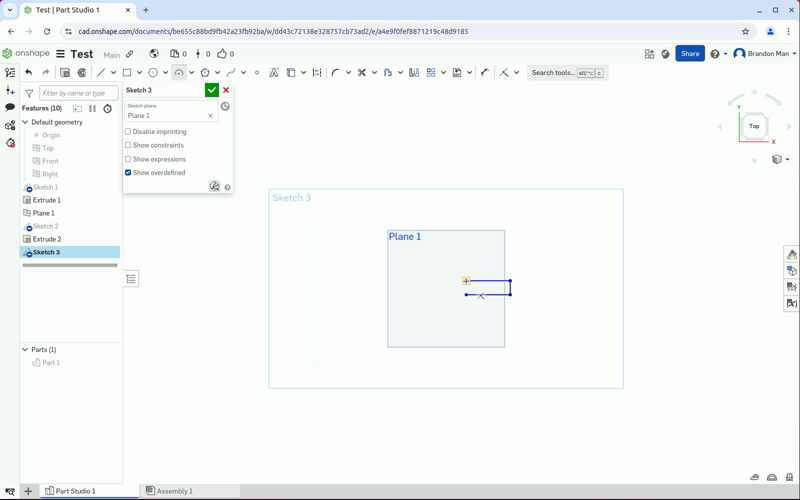
scroll(6)
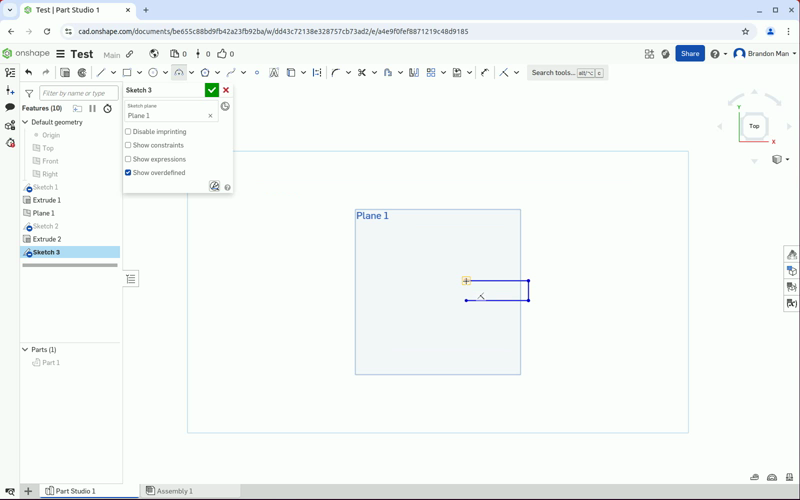
scroll(6)
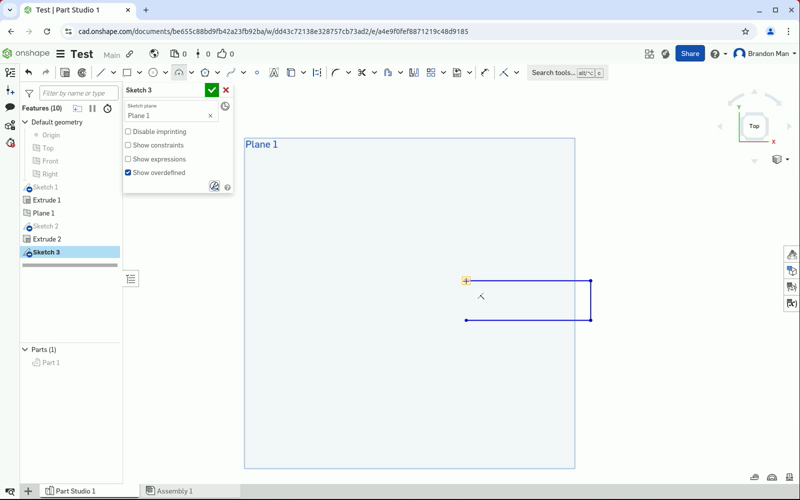
click(466, 280)
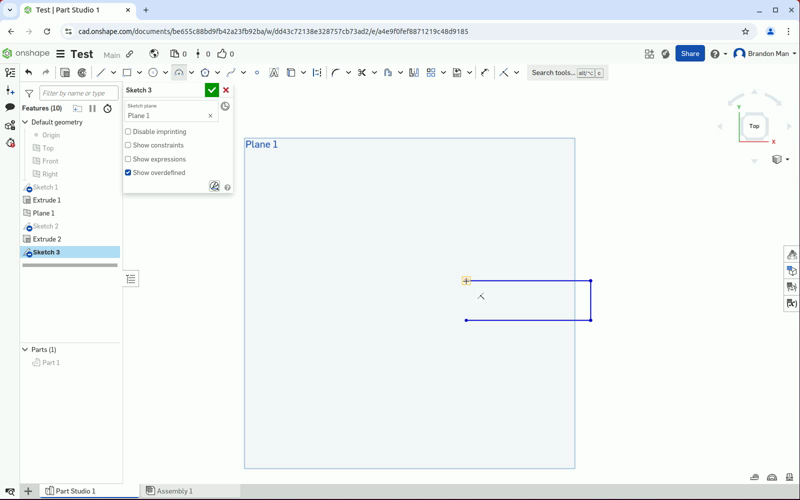
scroll(-6)
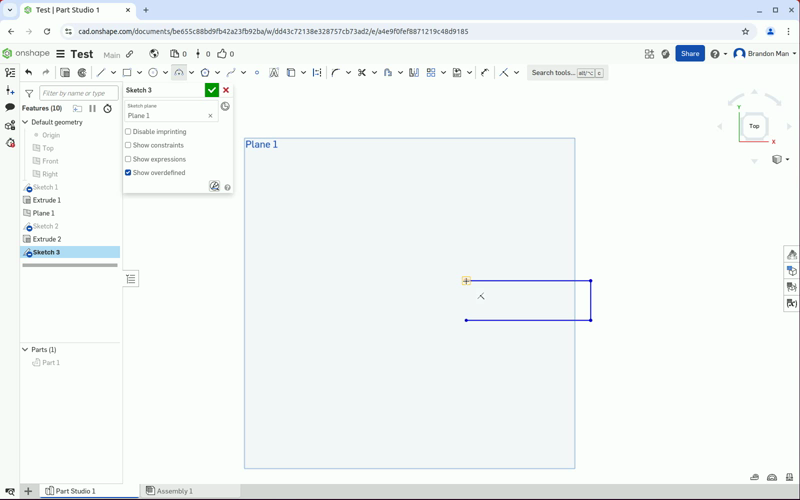
scroll(-6)
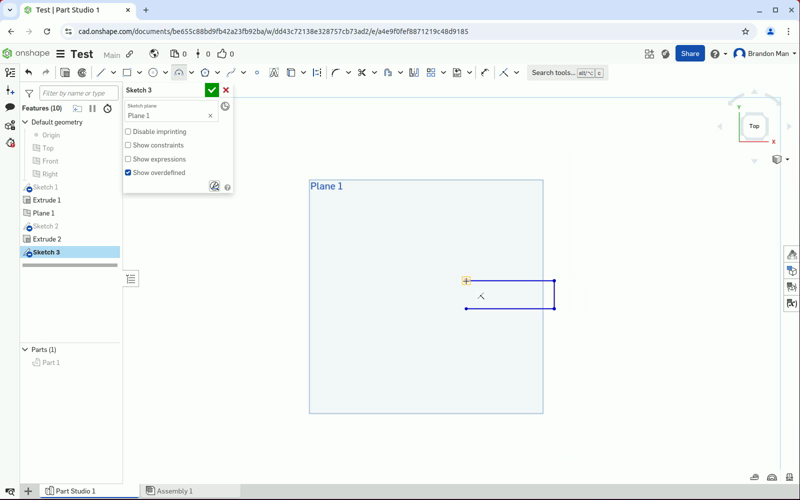
scroll(-6)
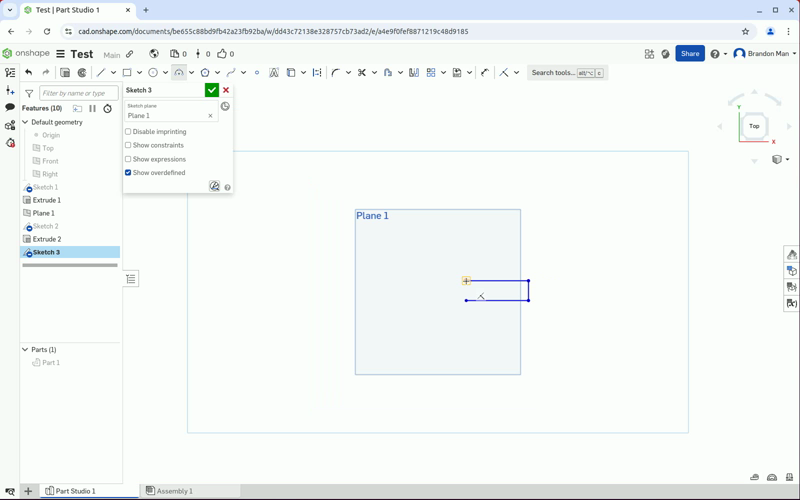
scroll(-6)
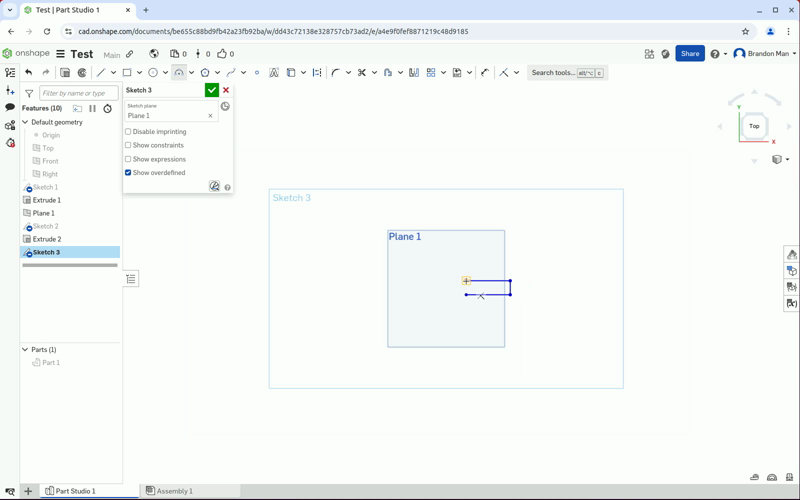
scroll(-6)
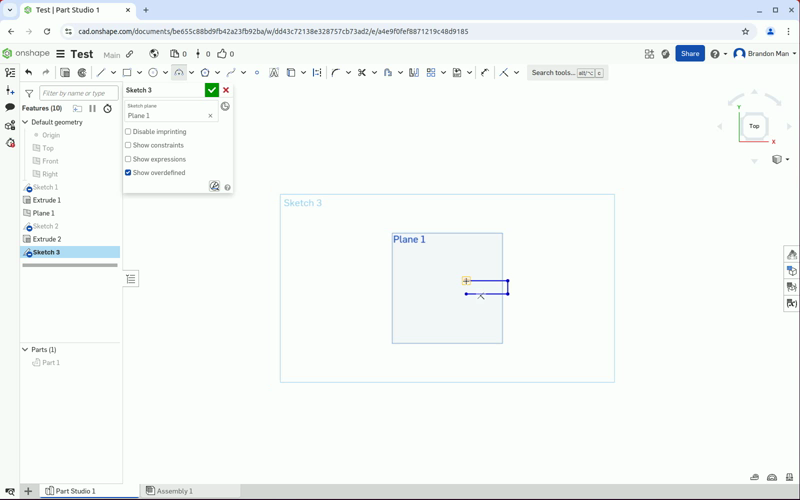
scroll(-6)
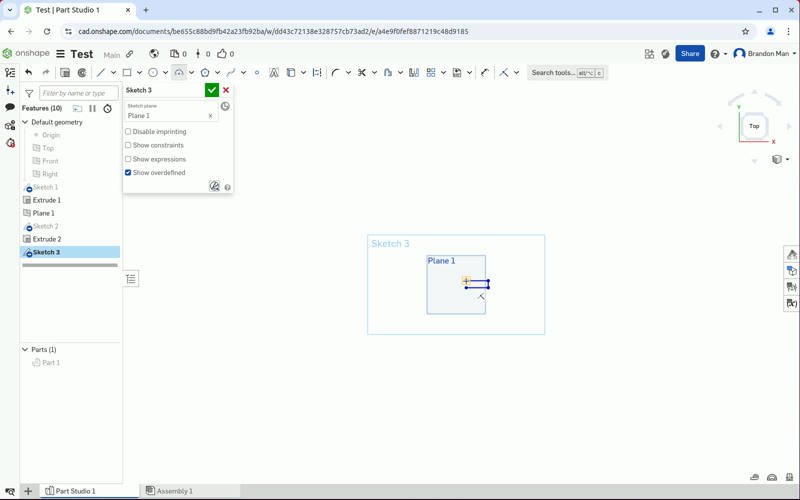
scroll(-6)
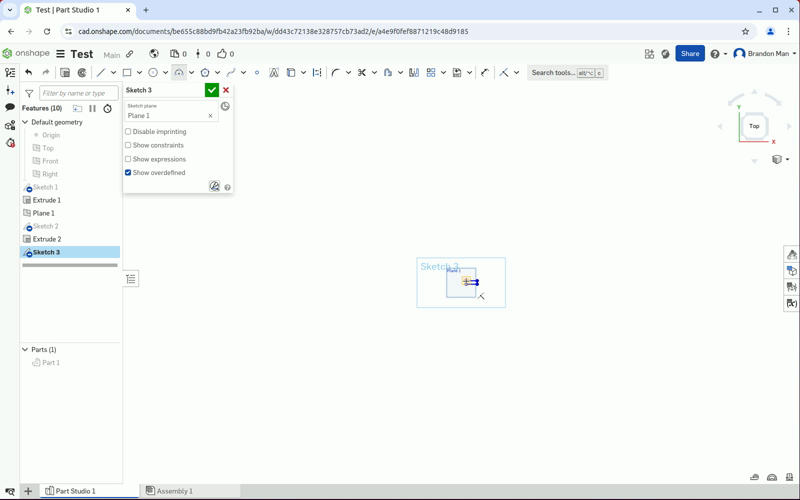
mouse_move(466, 284)
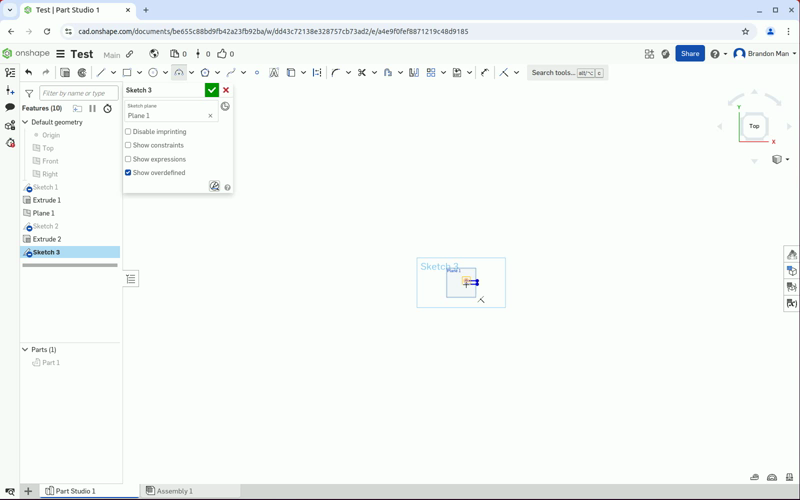
scroll(6)
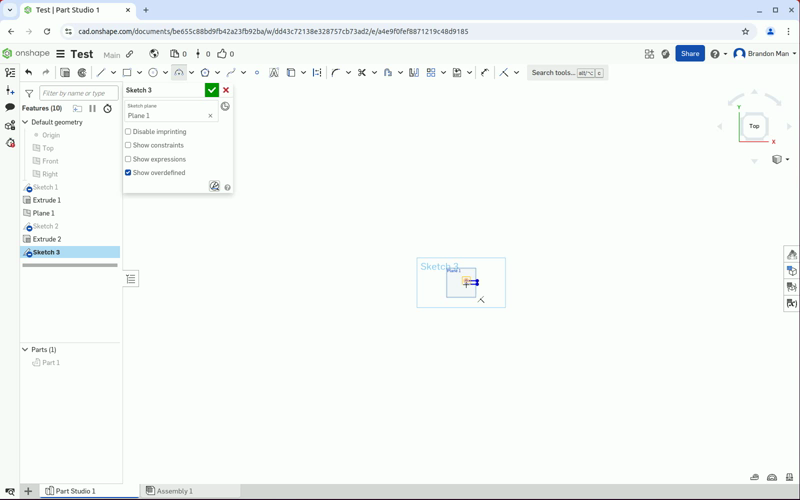
scroll(6)
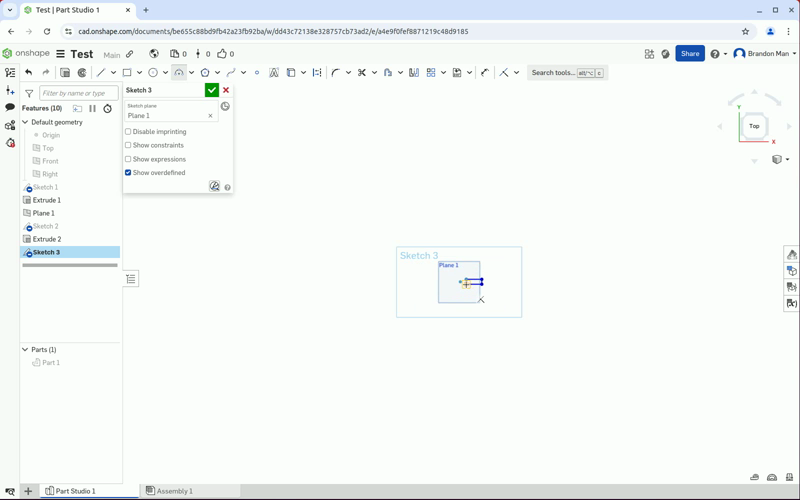
scroll(6)
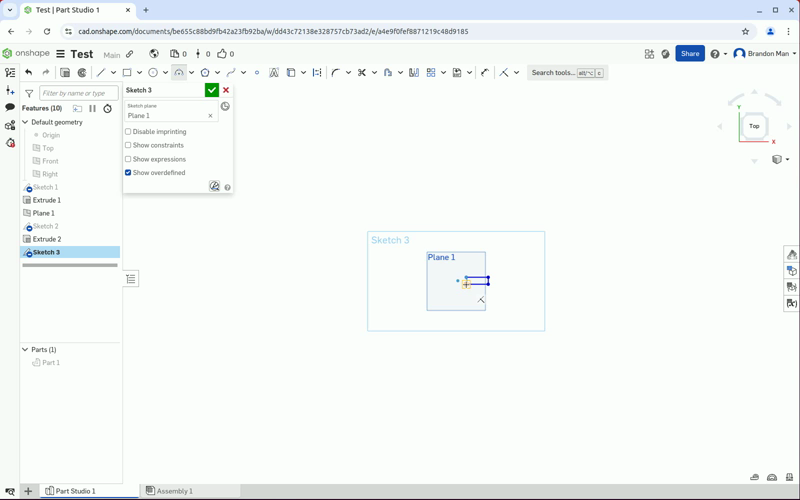
scroll(6)
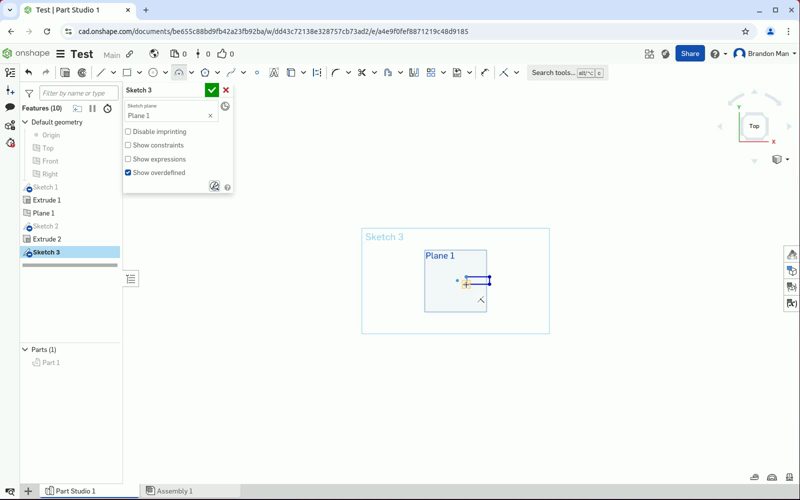
scroll(6)
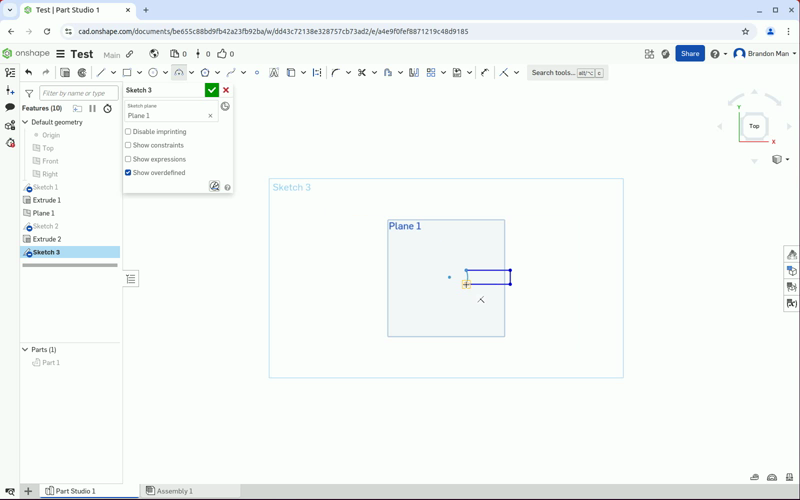
scroll(6)
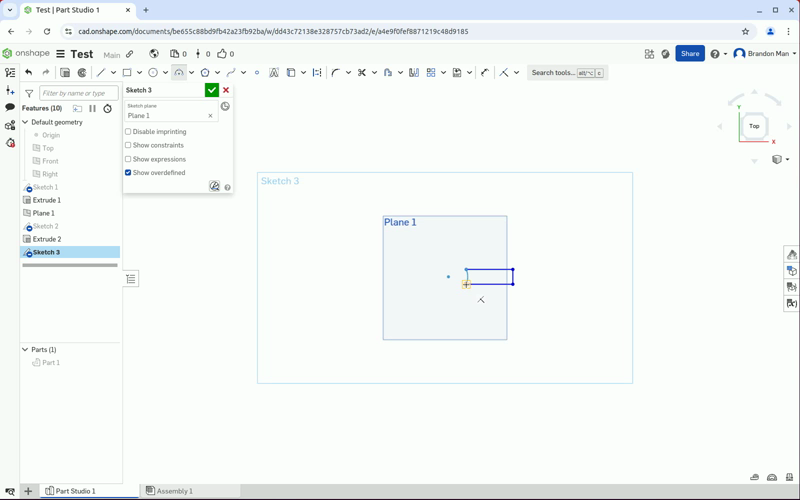
scroll(6)
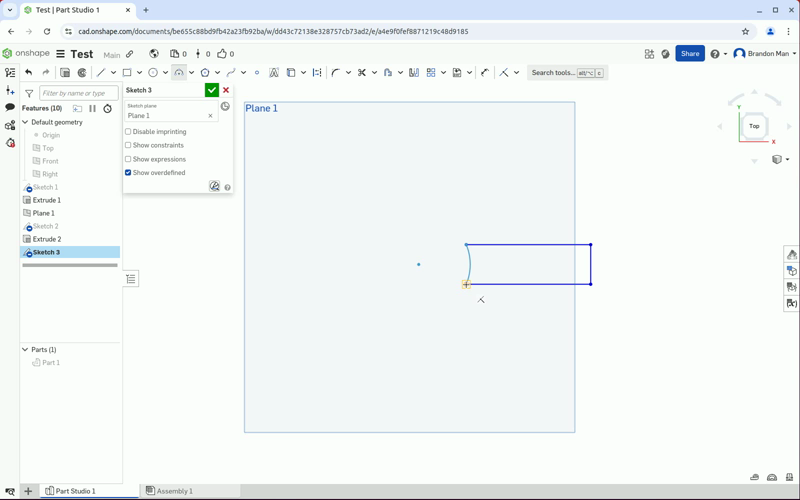
click(466, 284)
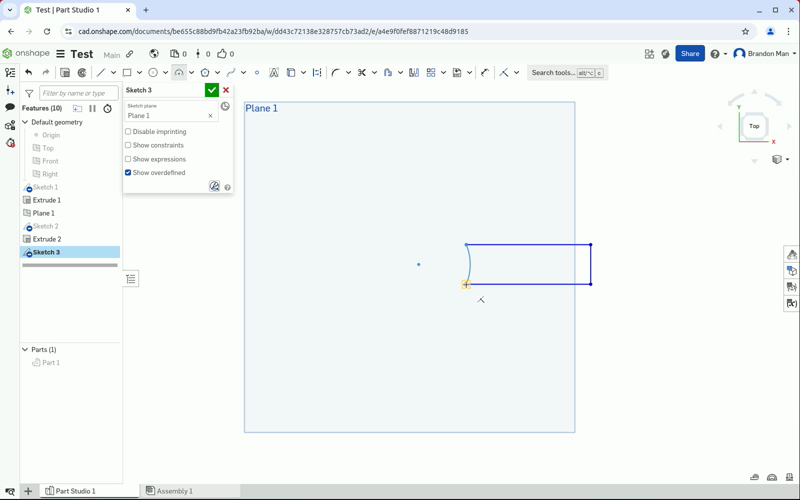
scroll(-6)
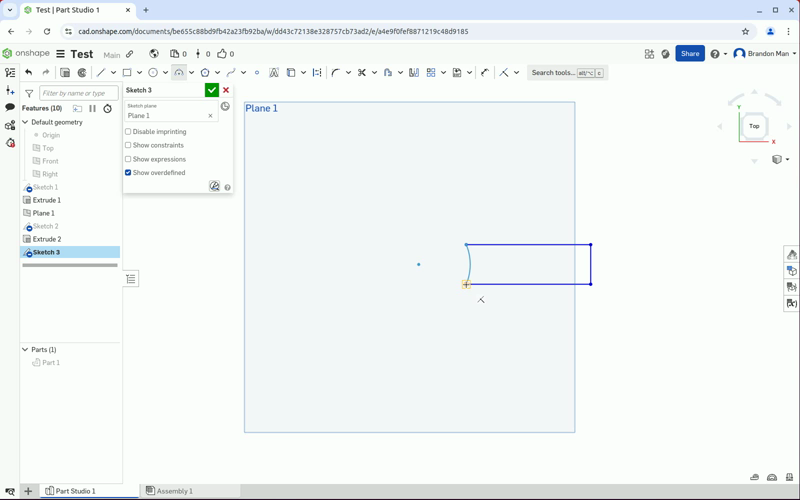
scroll(-6)
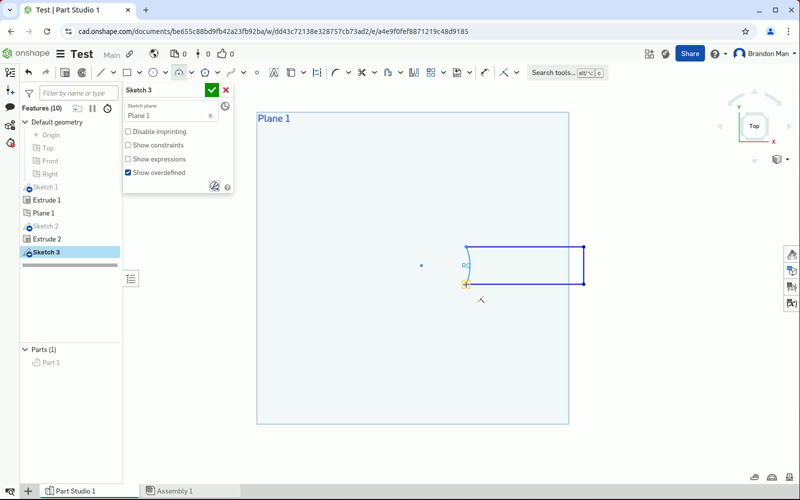
scroll(-6)
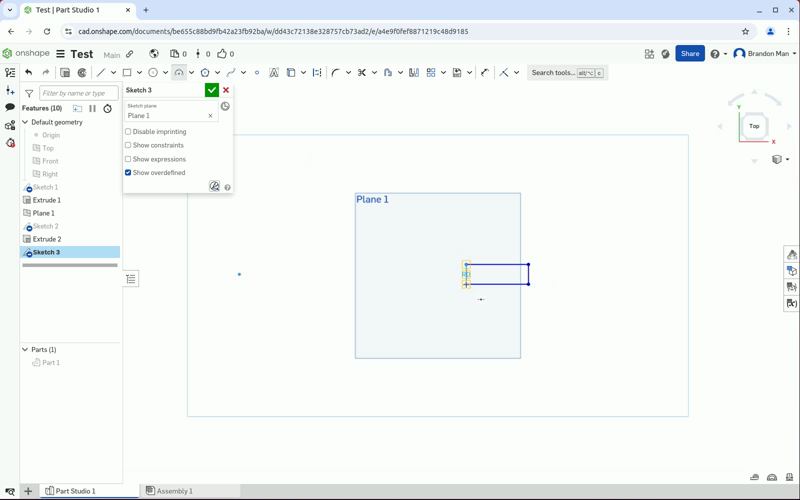
scroll(-6)
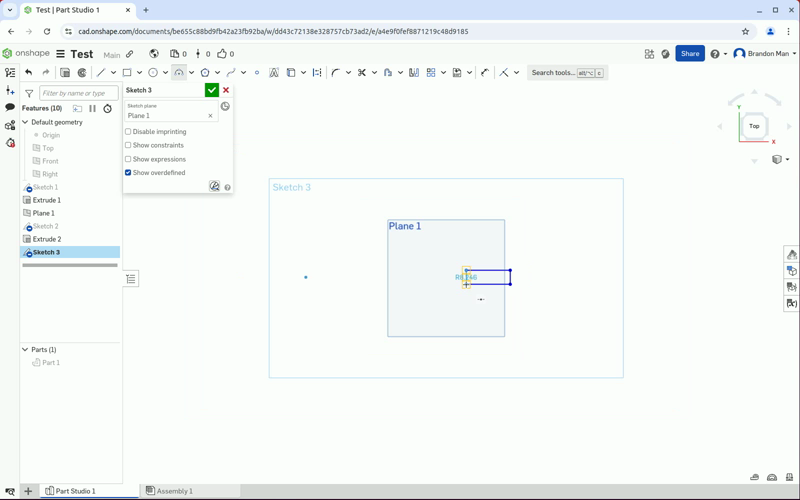
scroll(-6)
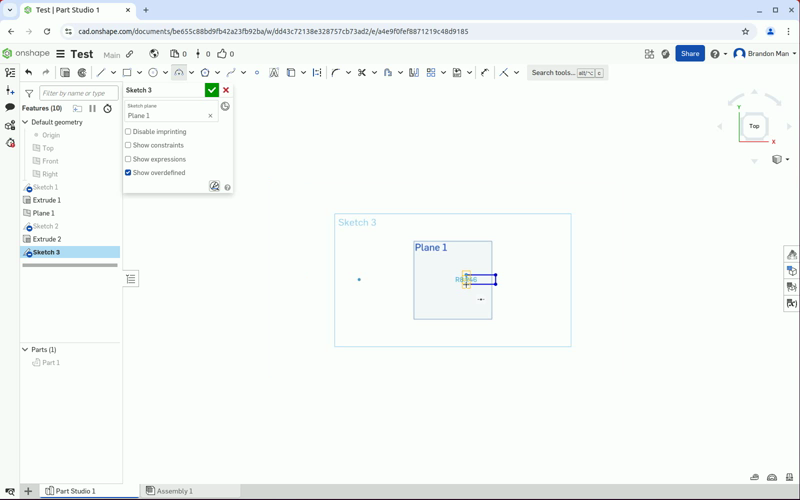
scroll(-6)
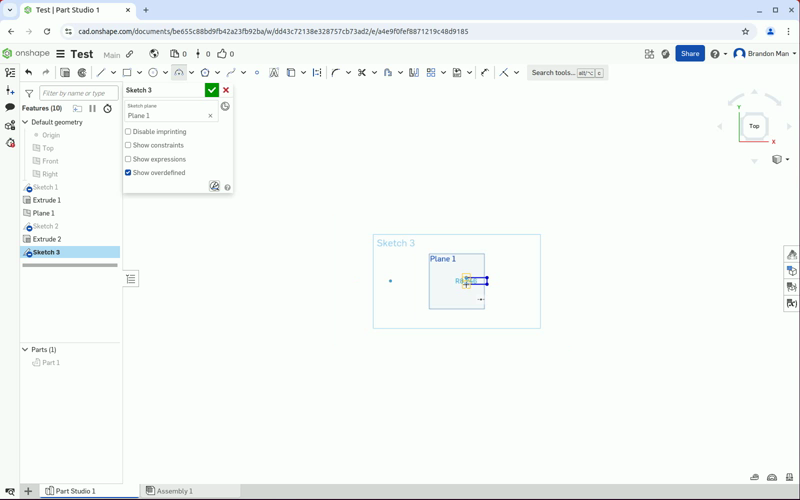
scroll(-6)
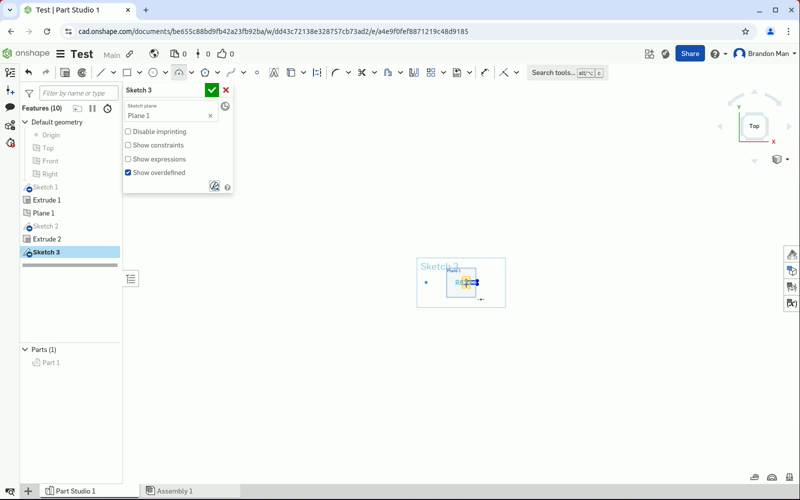
key_down(shift)
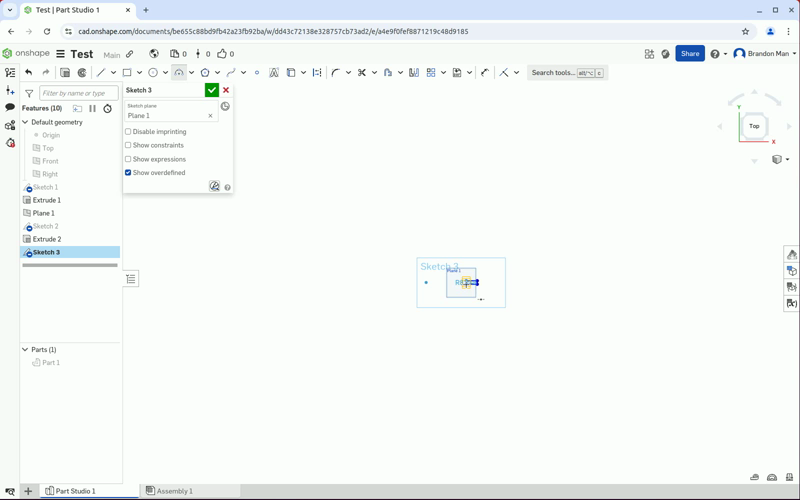
mouse_move(467, 282)
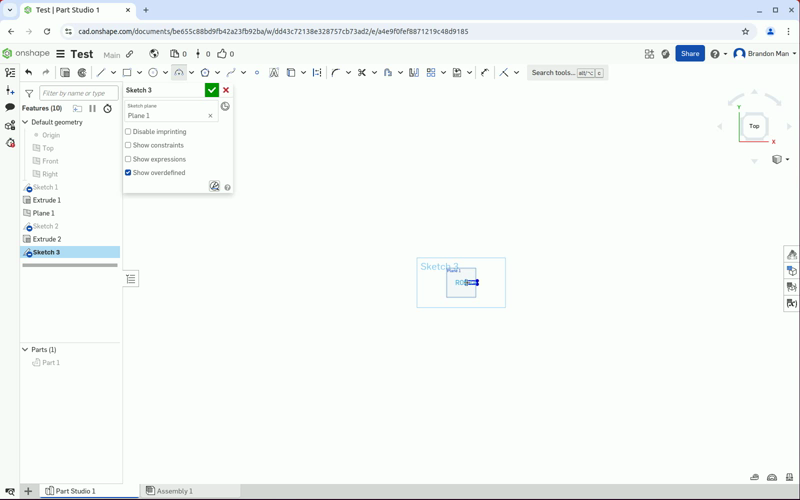
scroll(6)
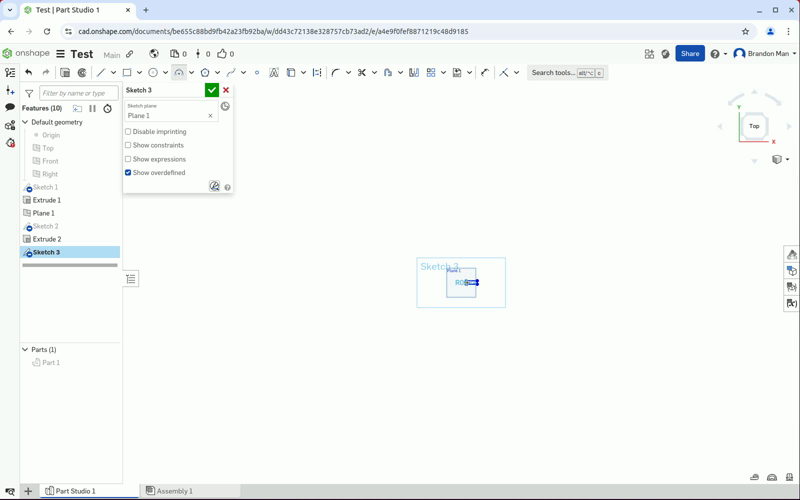
scroll(6)
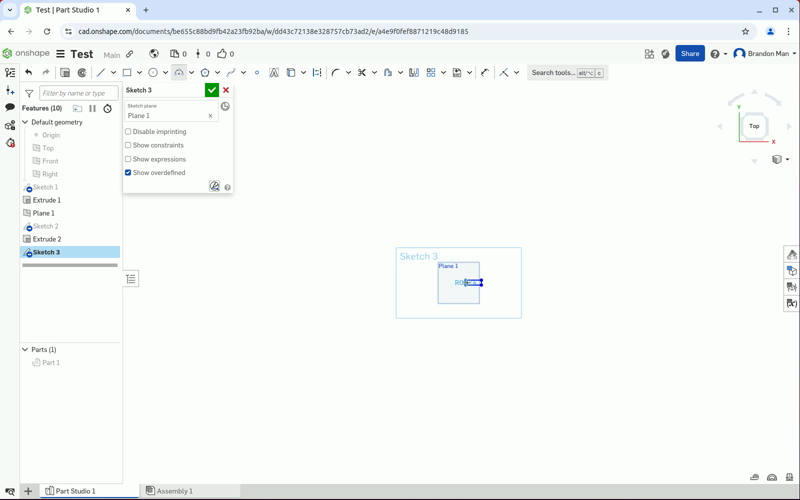
scroll(6)
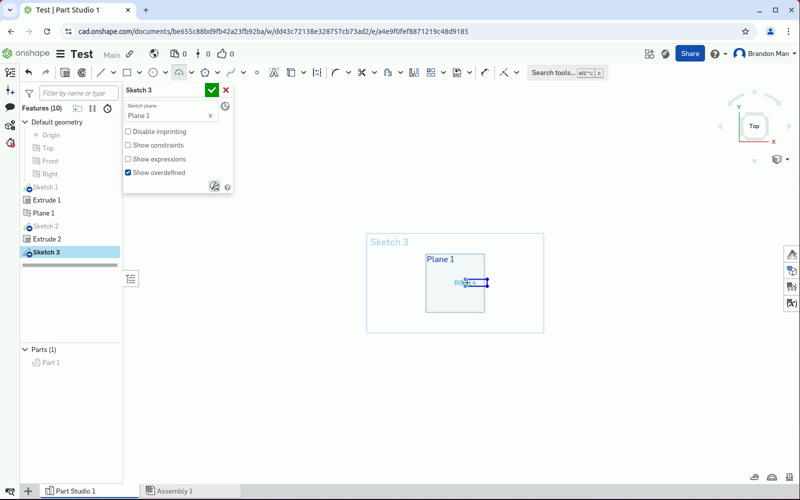
scroll(6)
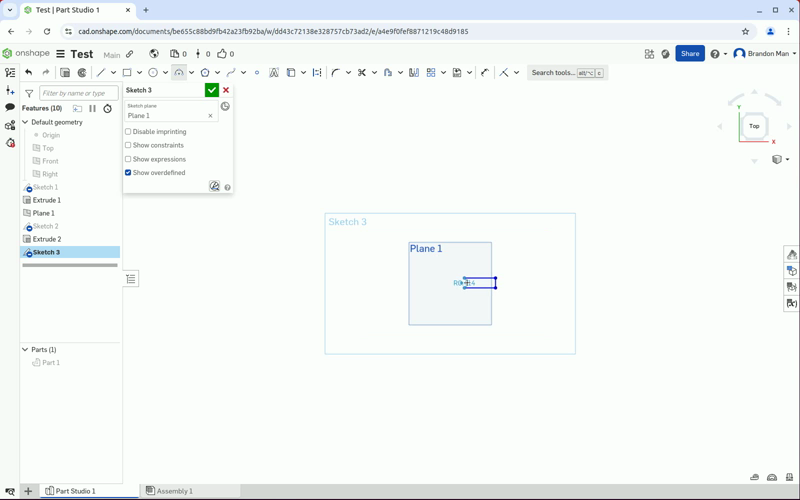
scroll(6)
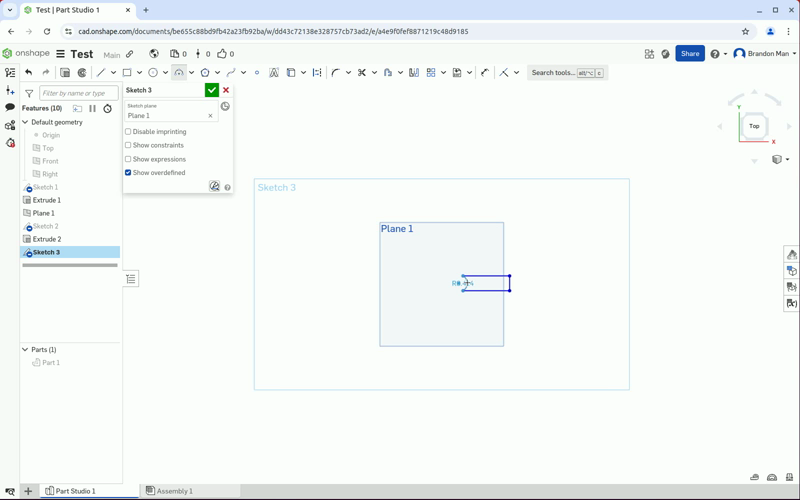
scroll(6)
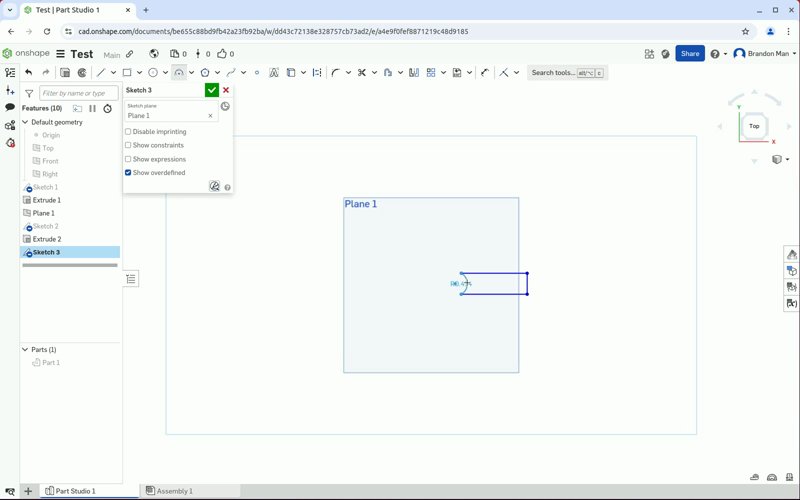
scroll(6)
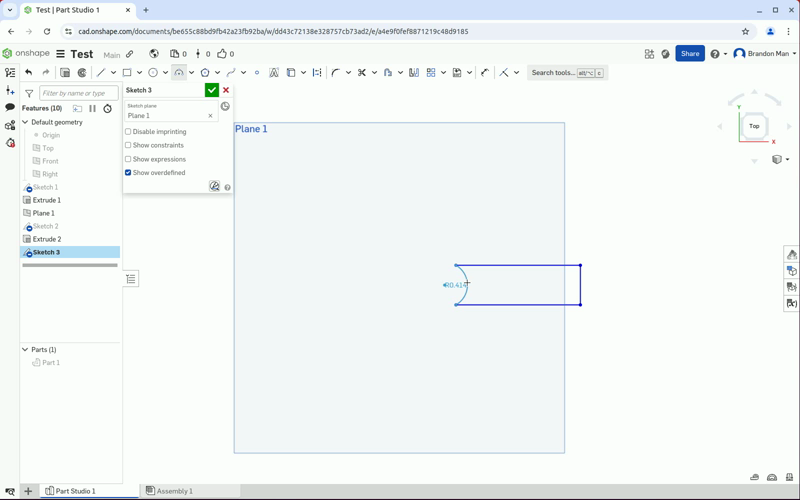
click(467, 282)
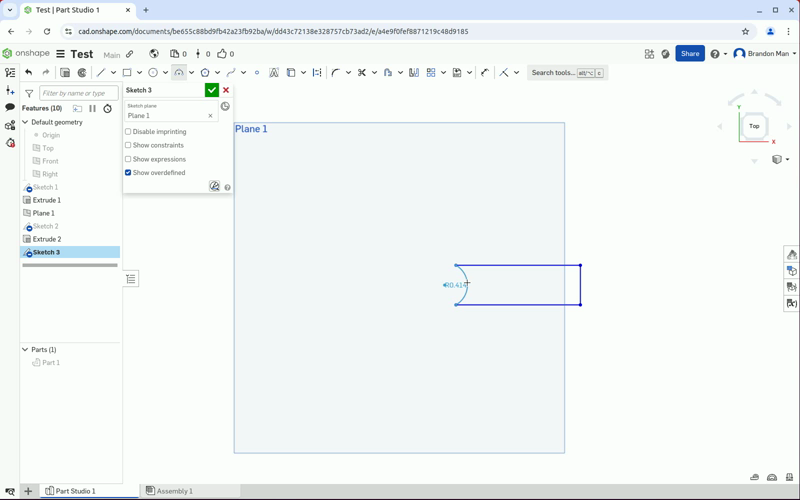
scroll(-6)
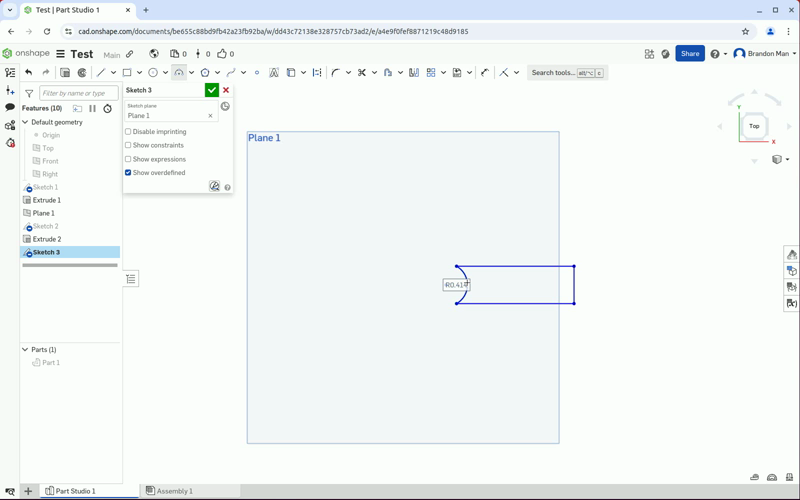
scroll(-6)
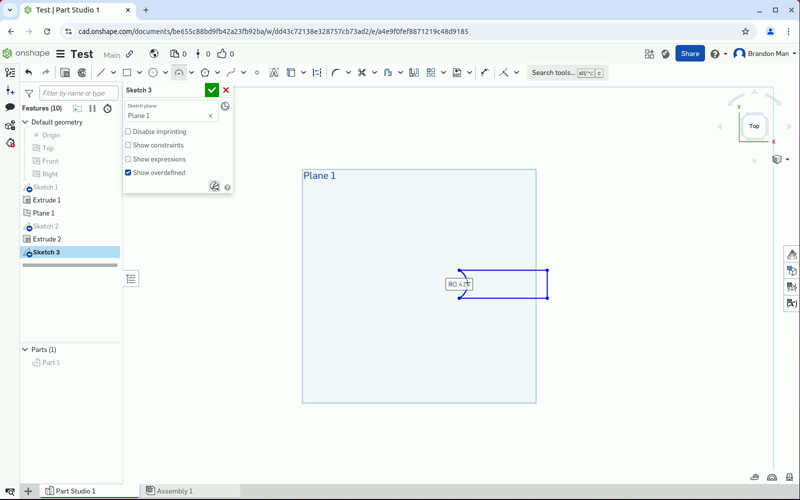
scroll(-6)
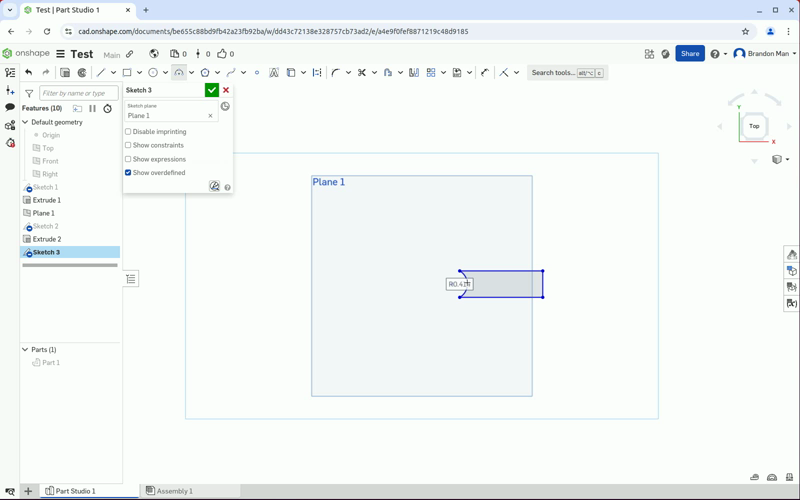
scroll(-6)
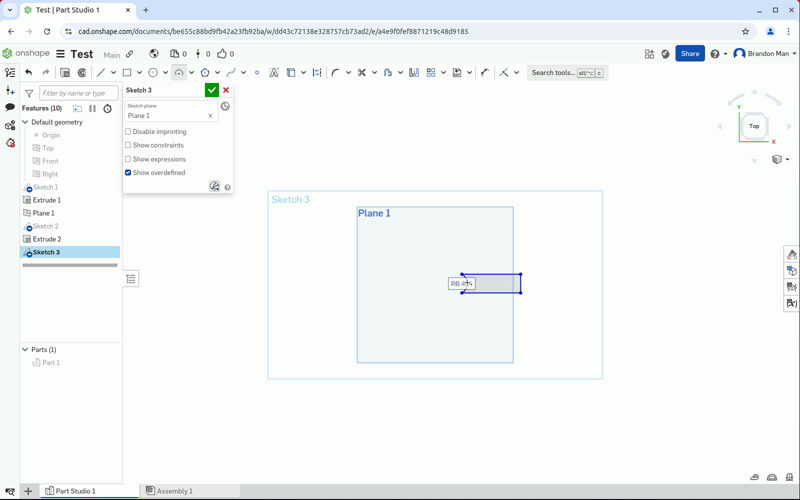
scroll(-6)
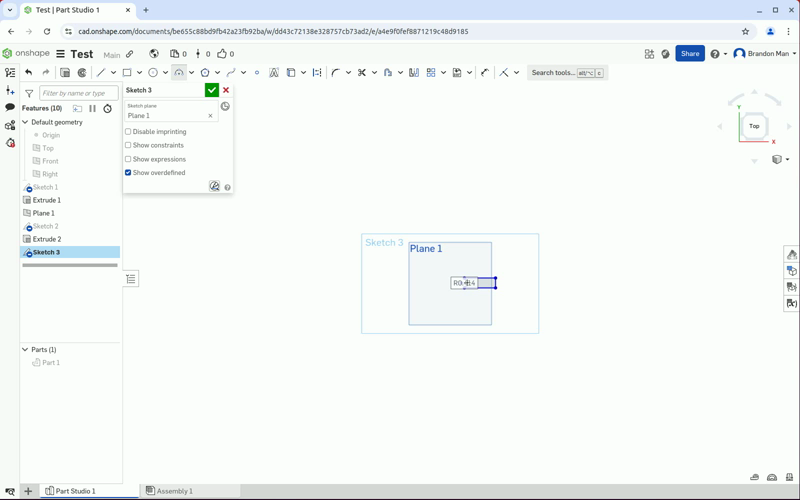
scroll(-6)
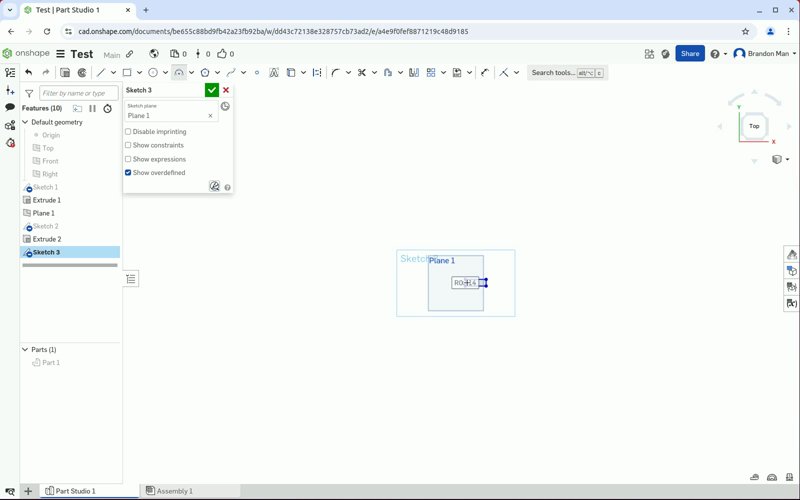
scroll(-6)
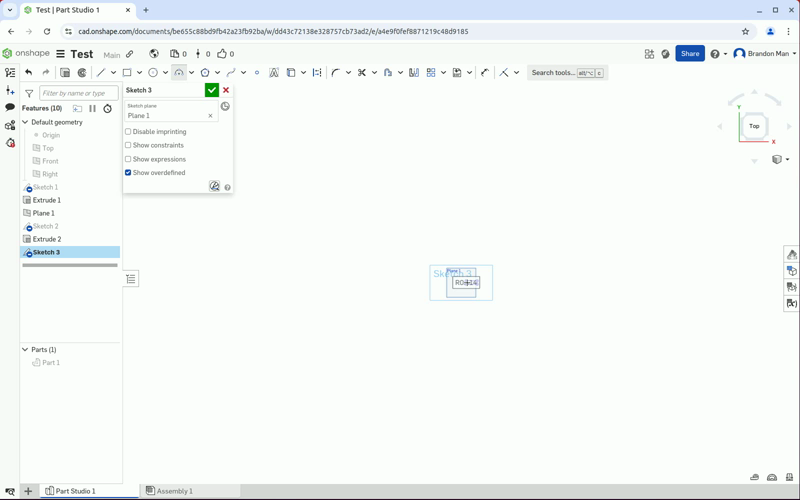
key_up(shift)
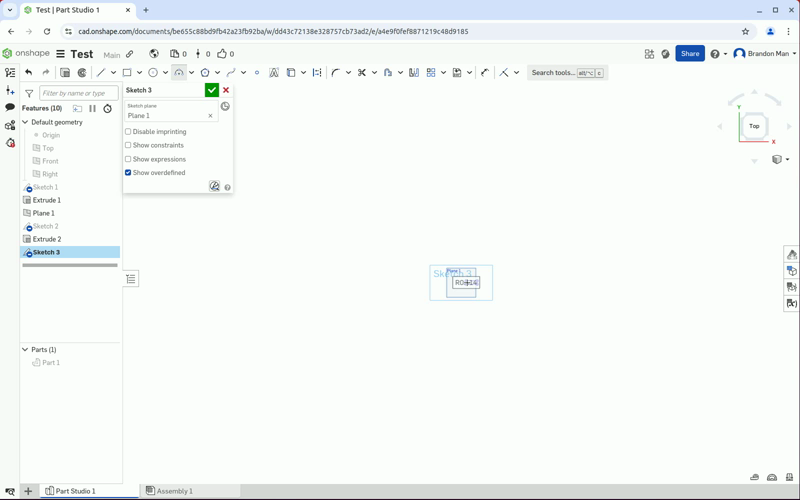
key(esc)
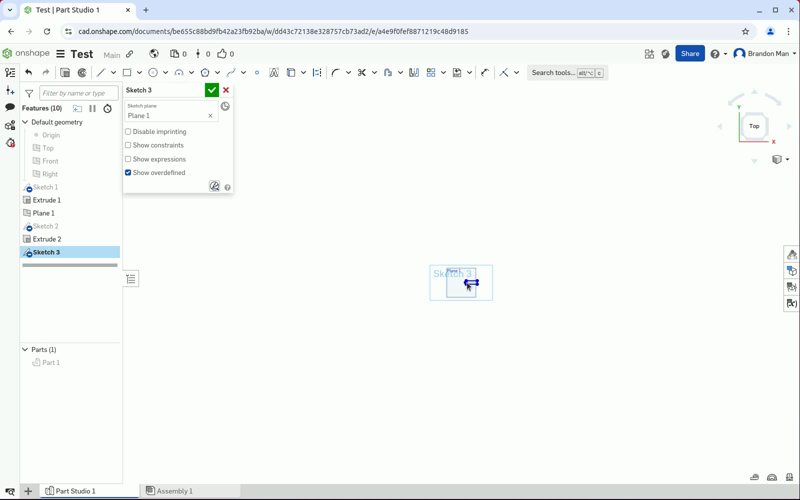
mouse_move(466, 281)
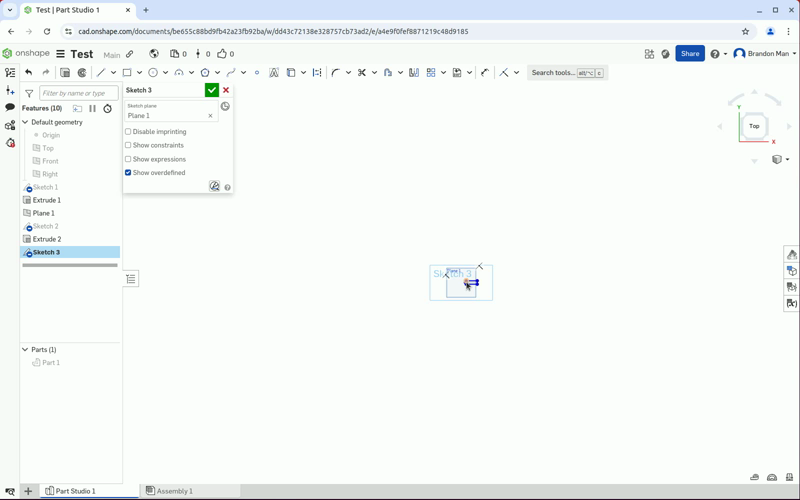
scroll(6)
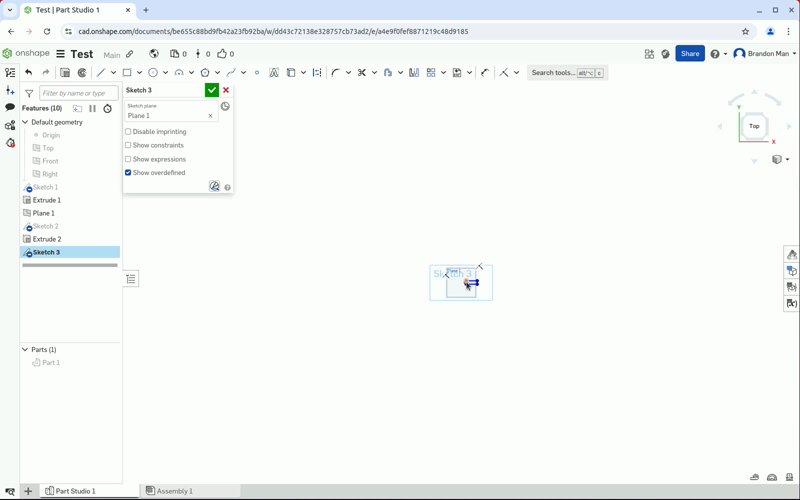
scroll(6)
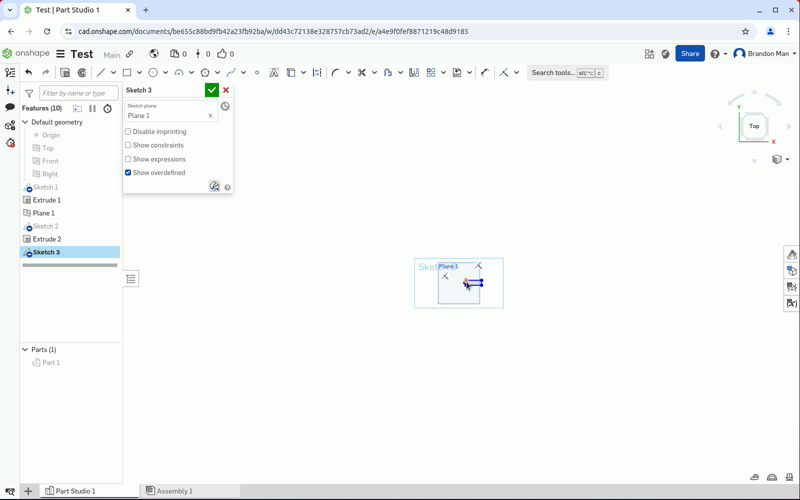
scroll(6)
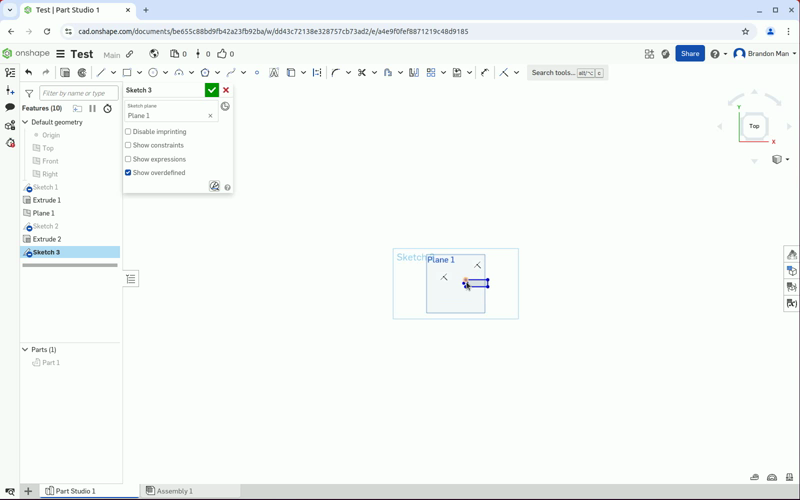
scroll(6)
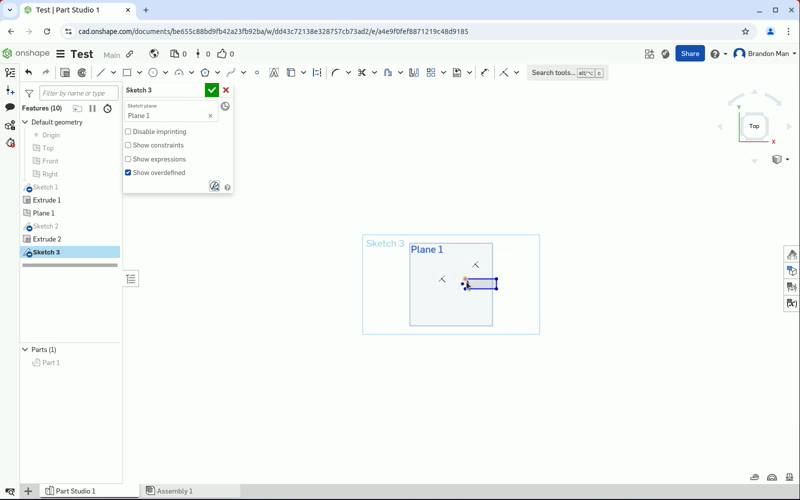
scroll(6)
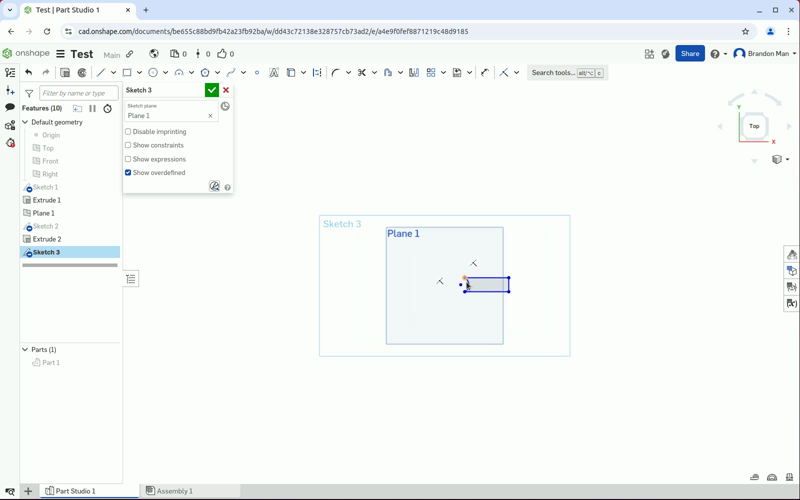
scroll(6)
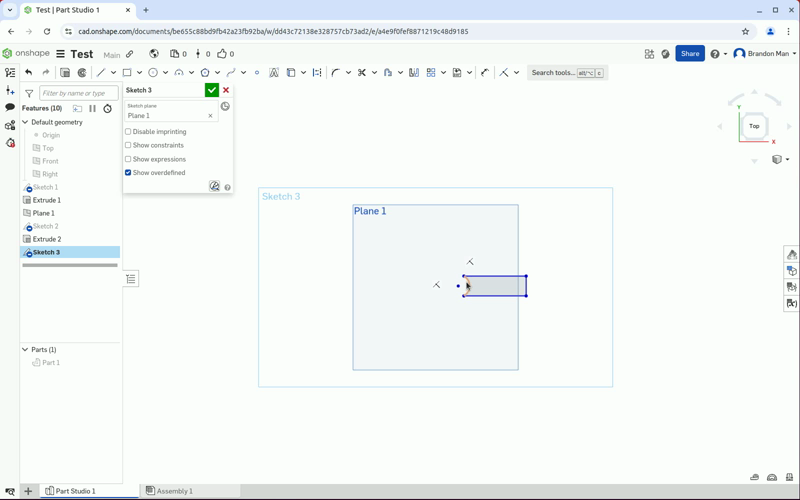
scroll(6)
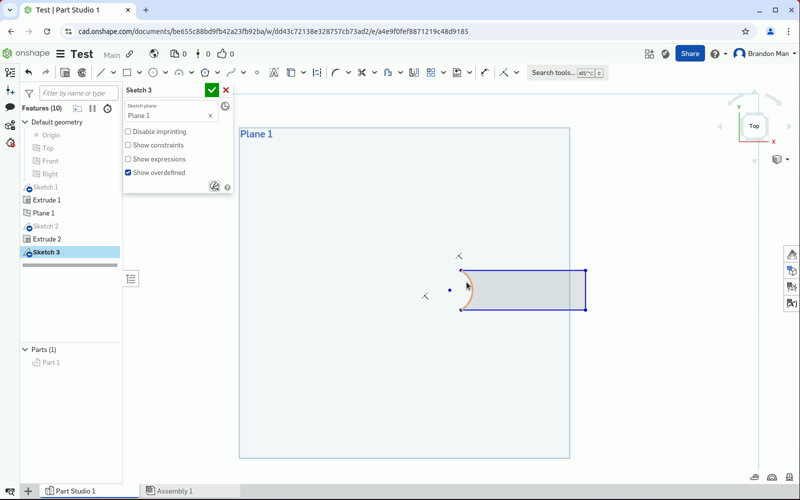
click(466, 281)
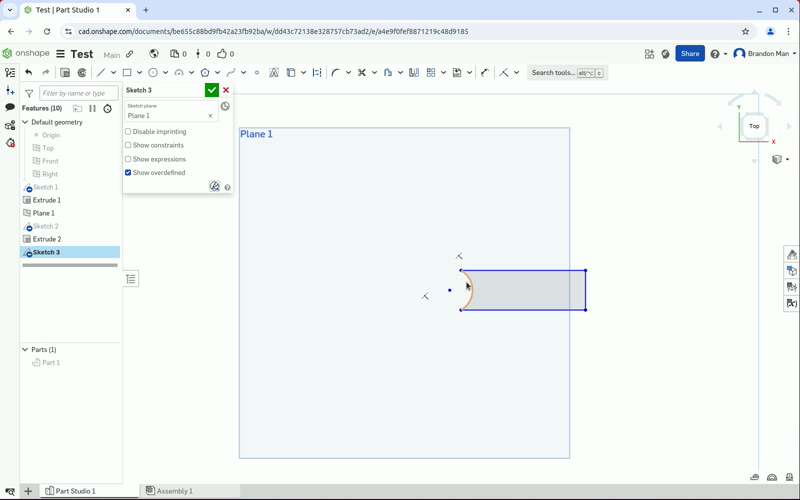
scroll(-6)
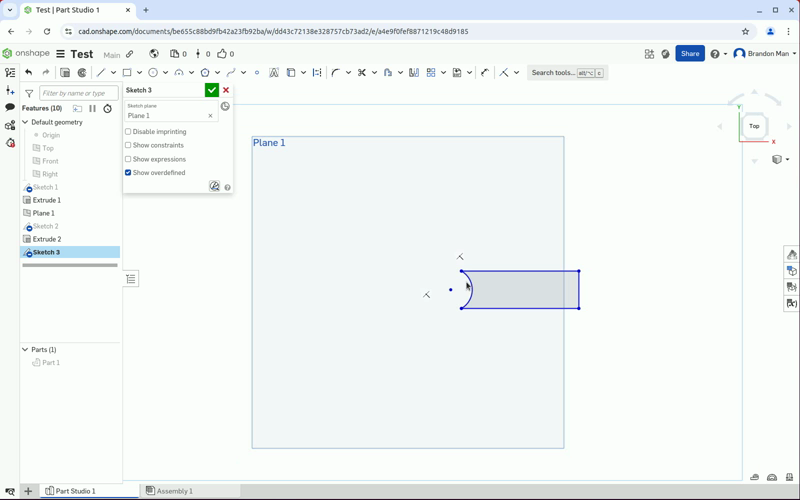
scroll(-6)
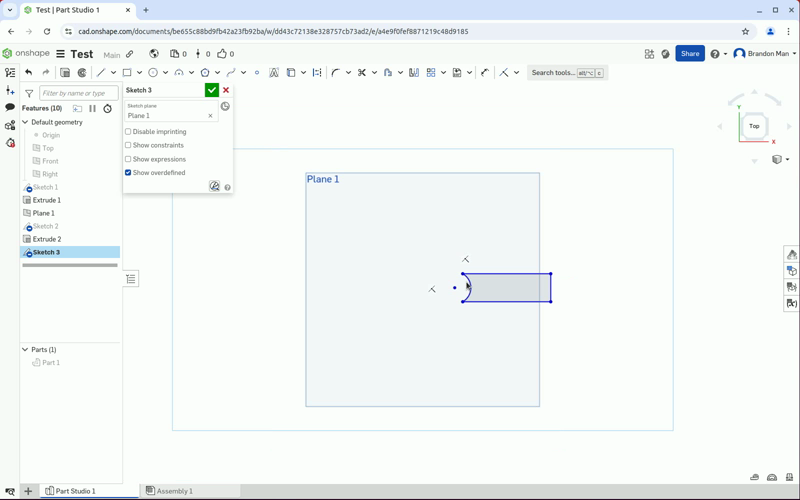
scroll(-6)
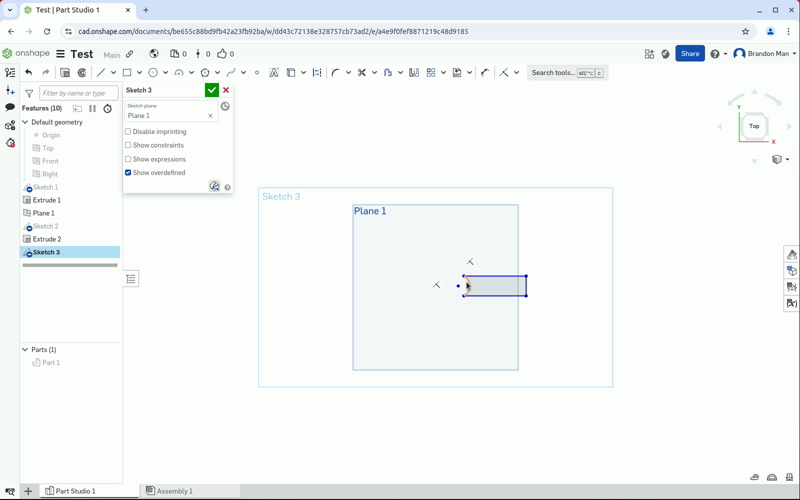
scroll(-6)
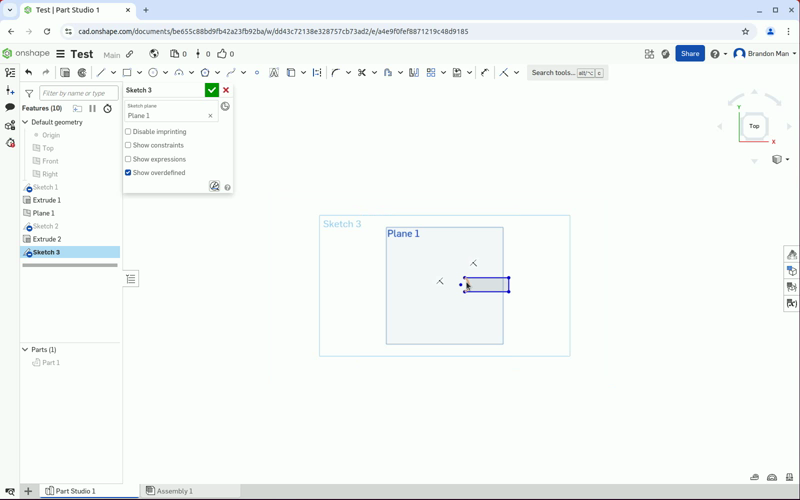
scroll(-6)
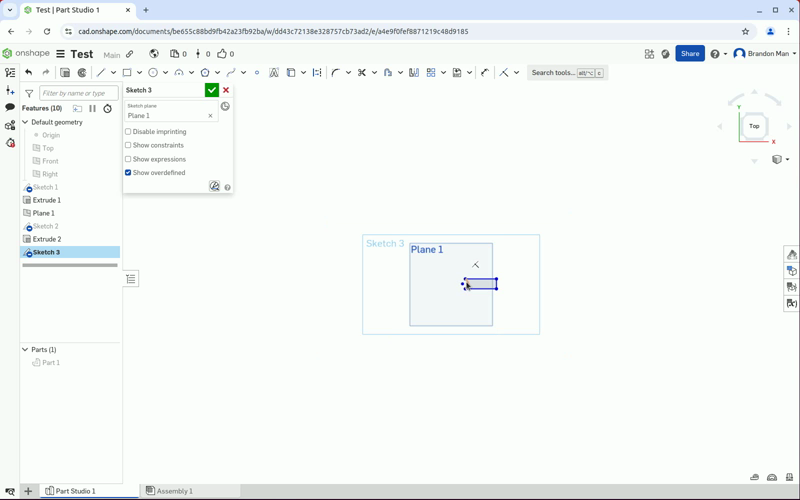
scroll(-6)
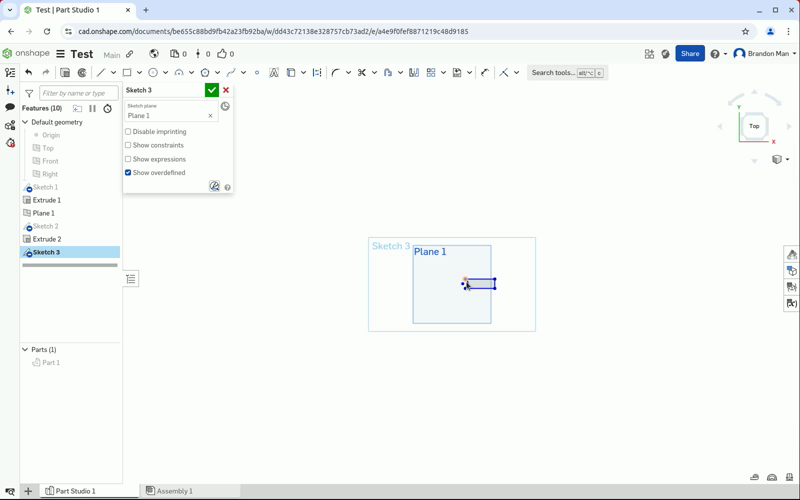
scroll(-6)
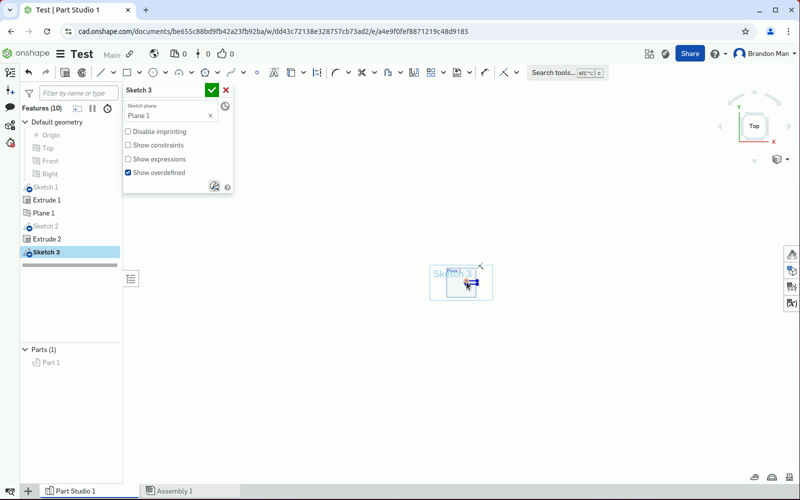
mouse_move(73, 352)
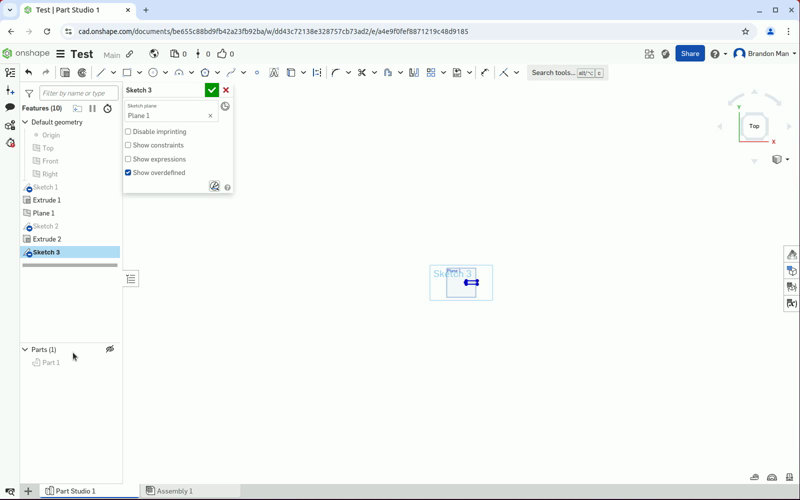
key(shift+y)
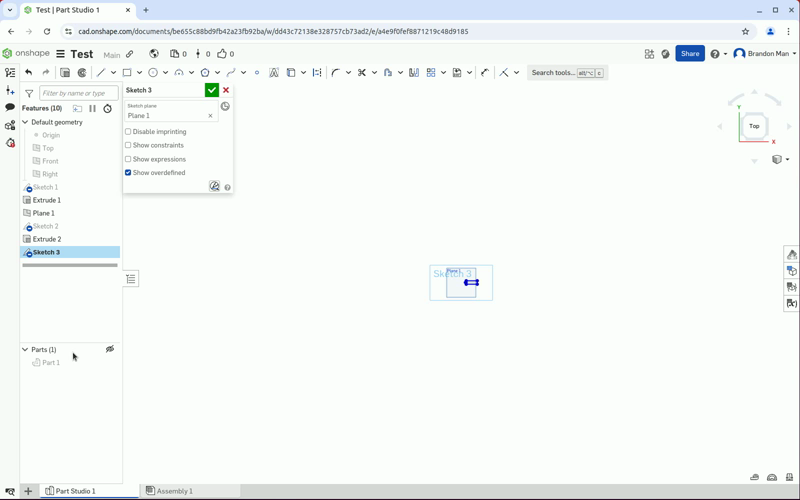
key(shift+e)
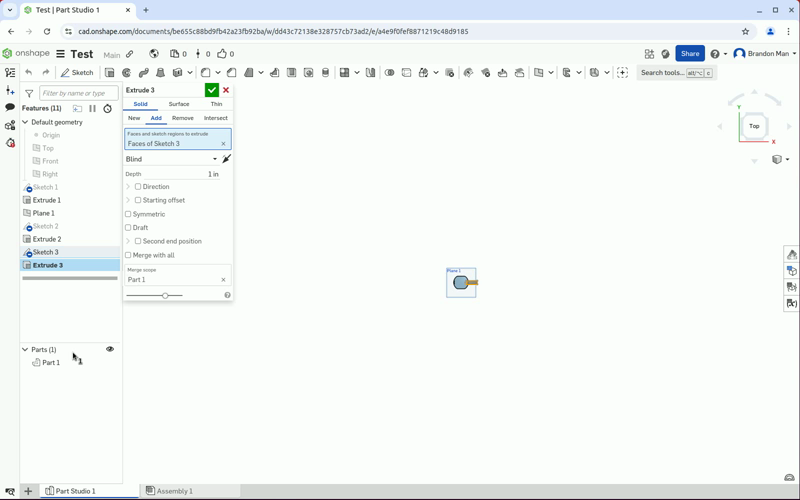
mouse_move(143, 106)
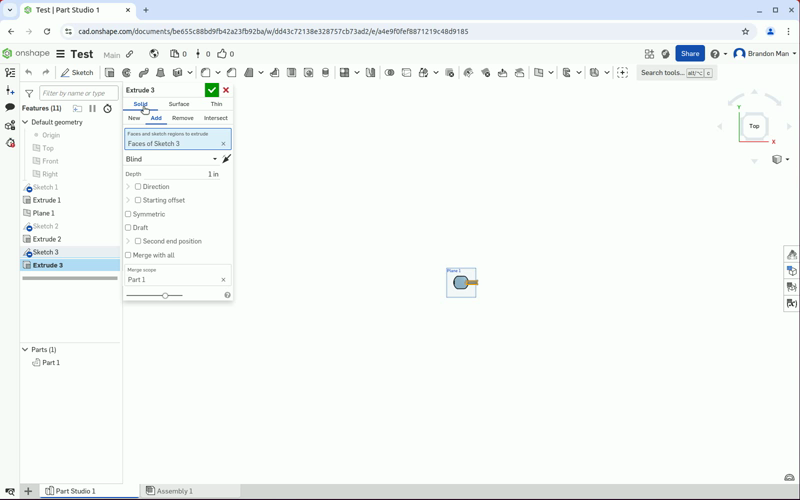
click(143, 106)
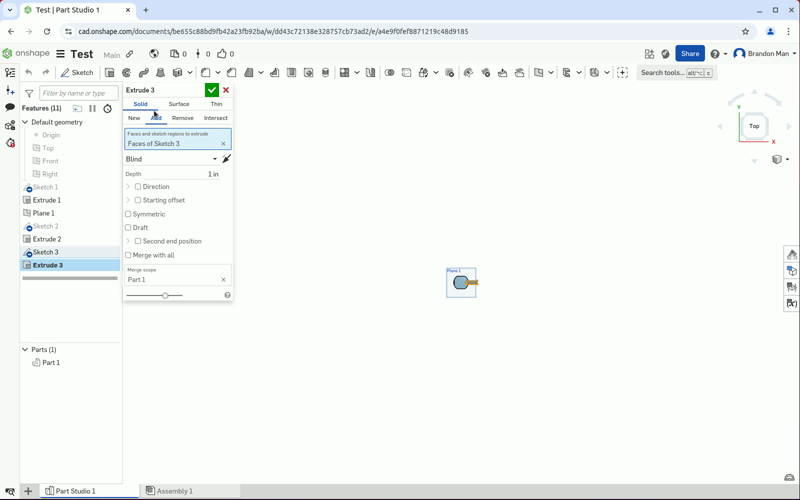
mouse_move(186, 120)
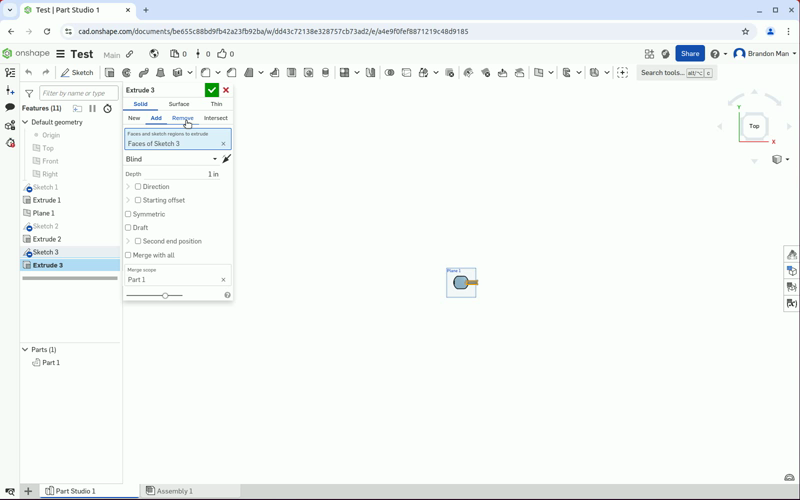
click(186, 120)
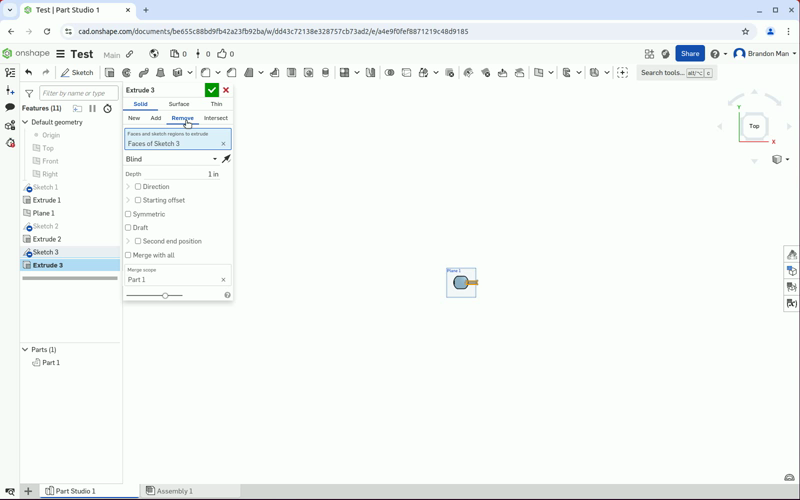
key(tab, 4)
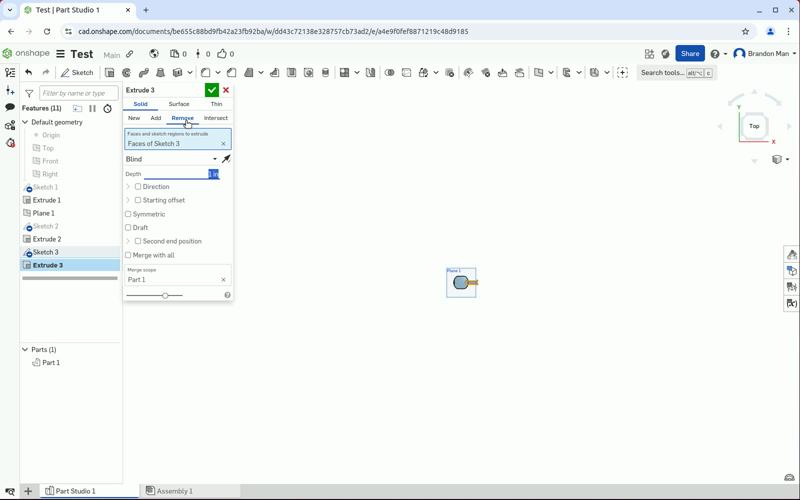
text(0.722)
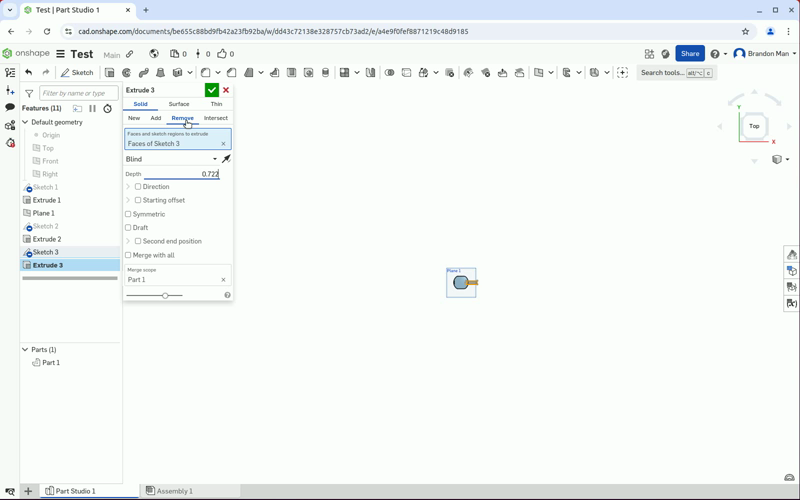
key(tab, 6)
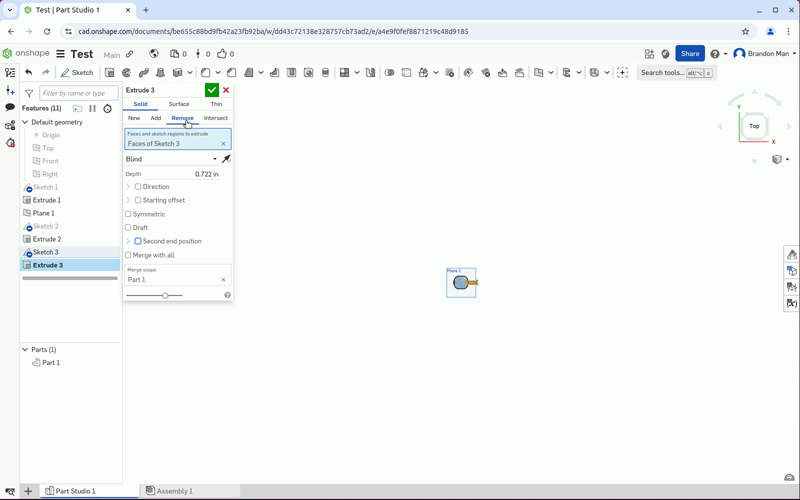
key(space)
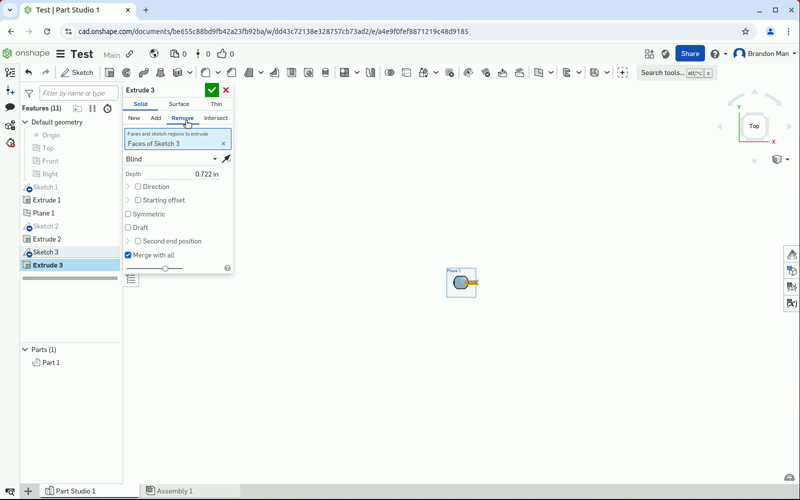
key(enter)
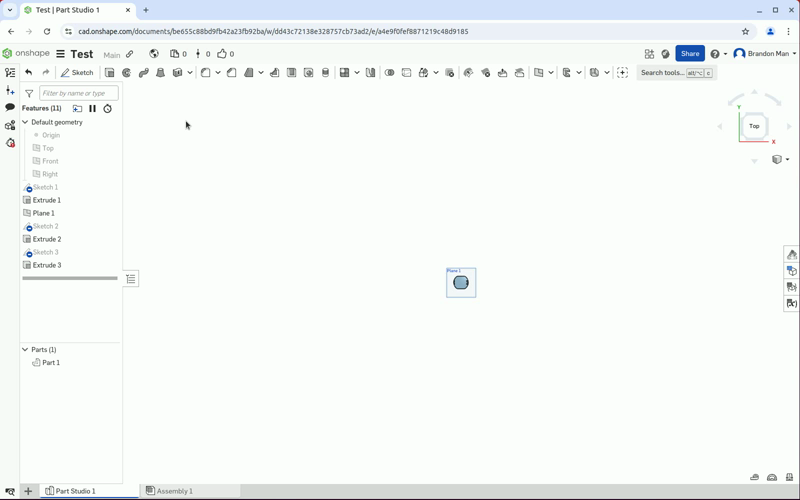
key(shift+h)
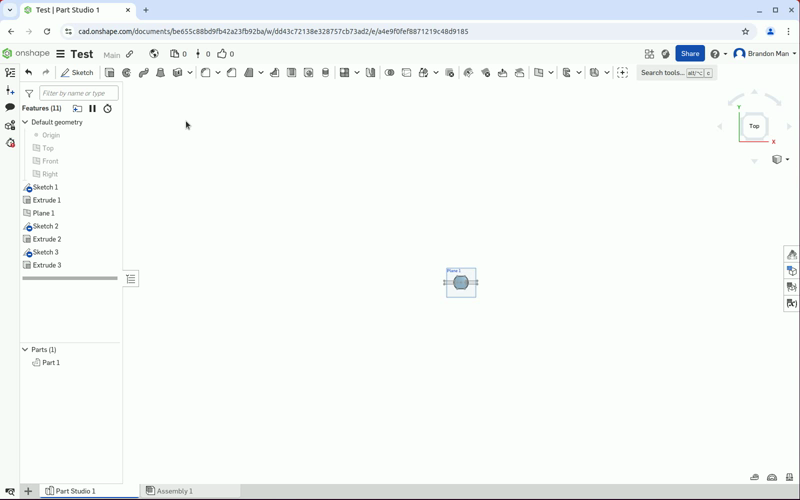
key(shift+h)
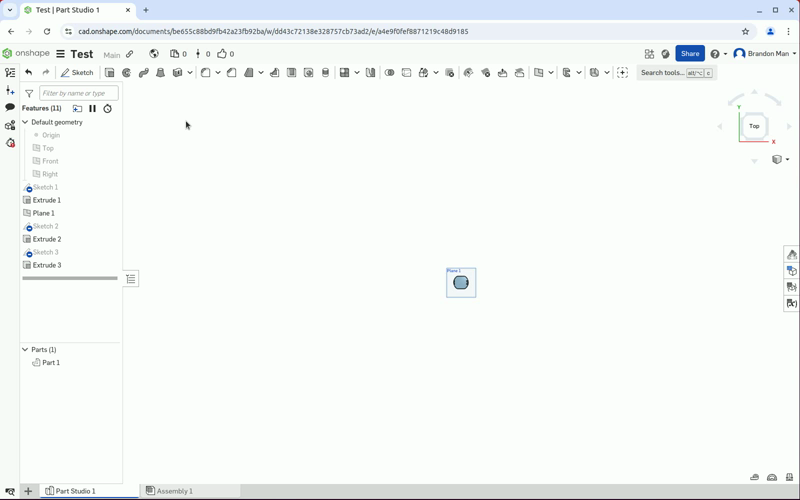
mouse_move(73, 189)
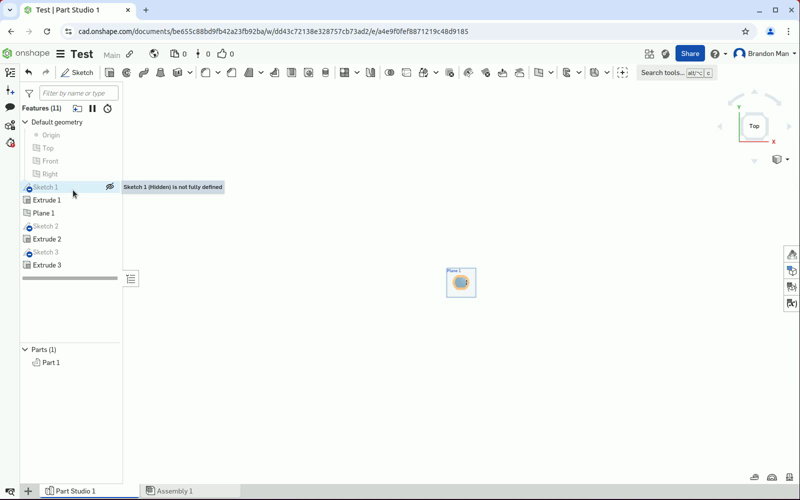
click(73, 189)
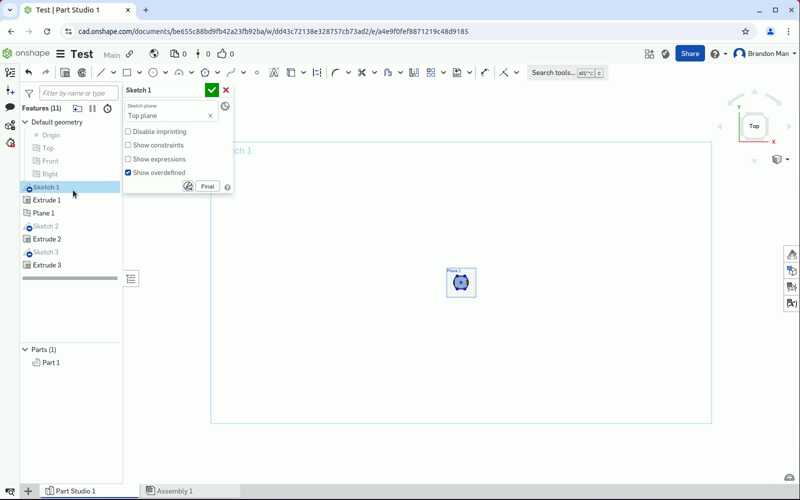
mouse_move(229, 92)
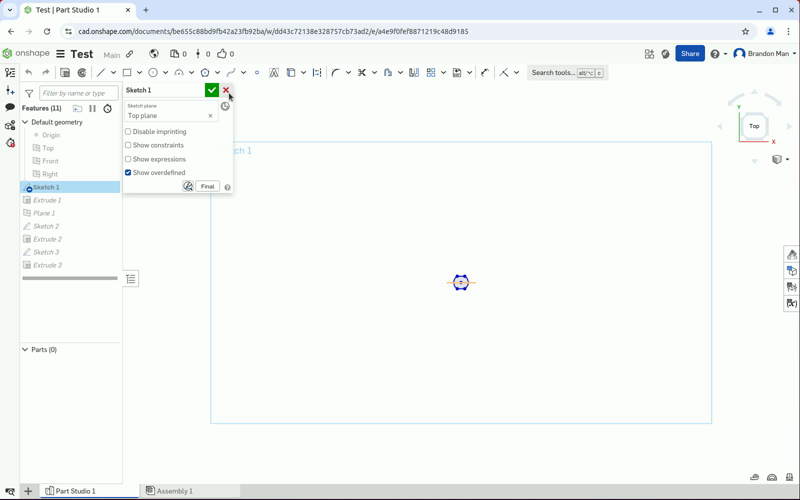
click(229, 92)
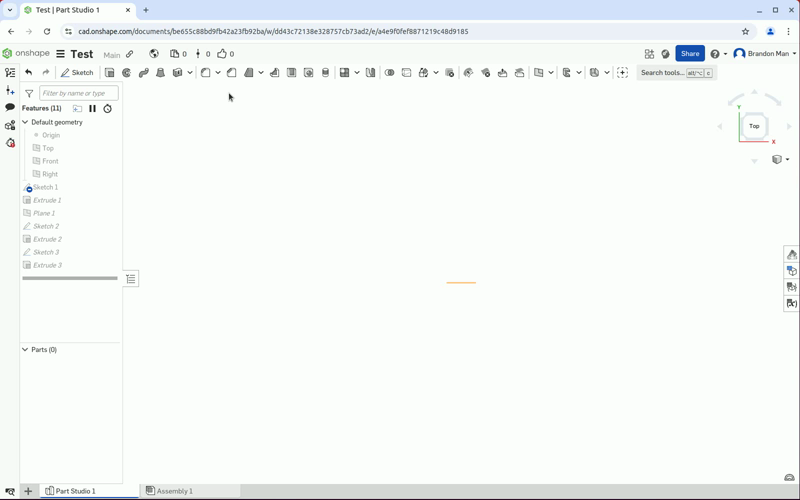
key(shift+s)
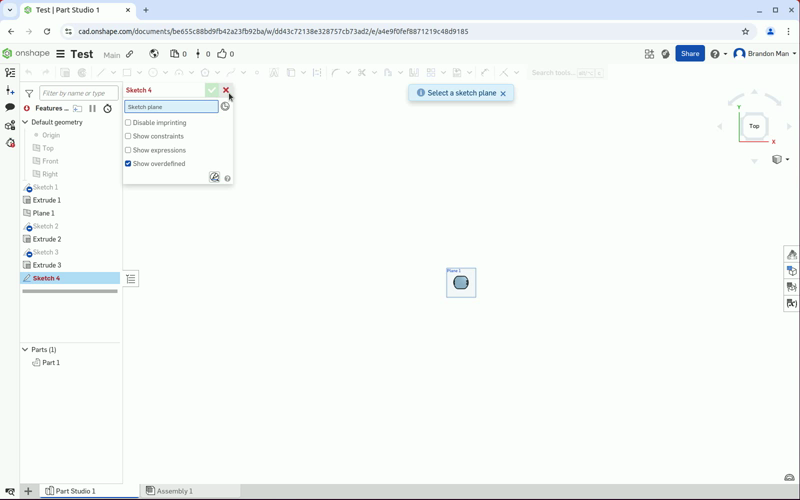
mouse_move(73, 215)
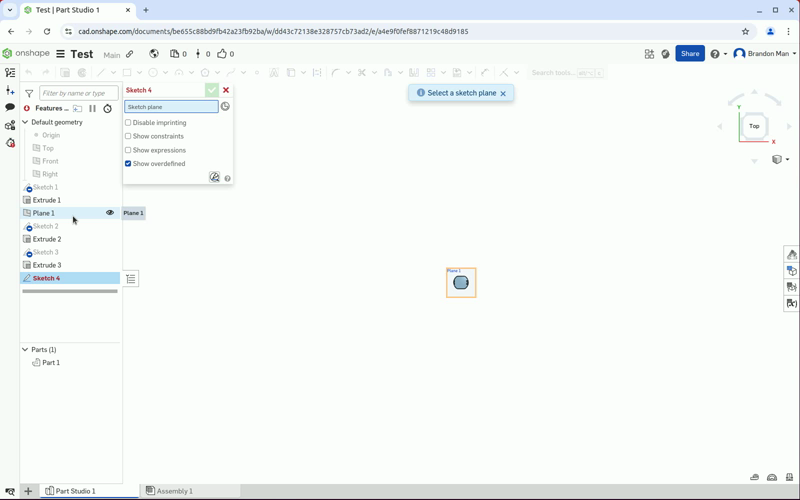
click(73, 215)
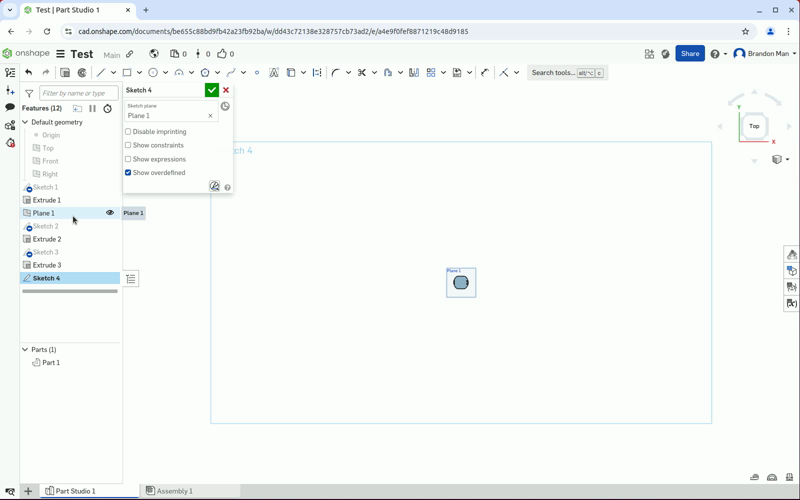
mouse_move(73, 352)
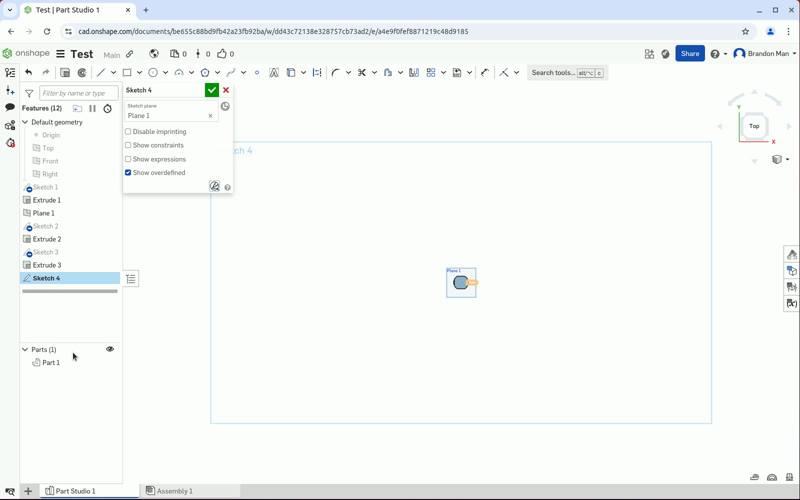
key(y)
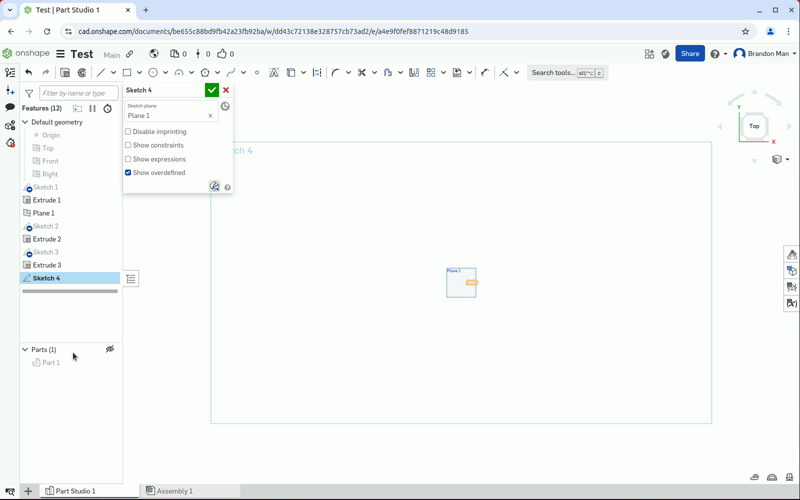
key(l)
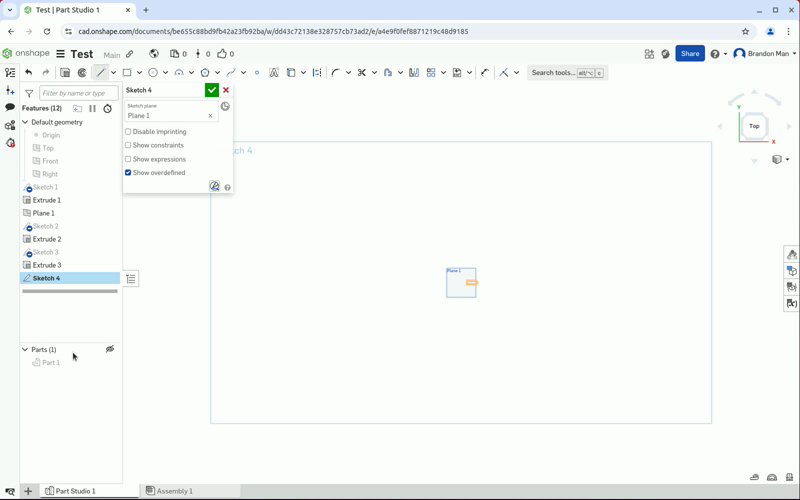
key_down(shift)
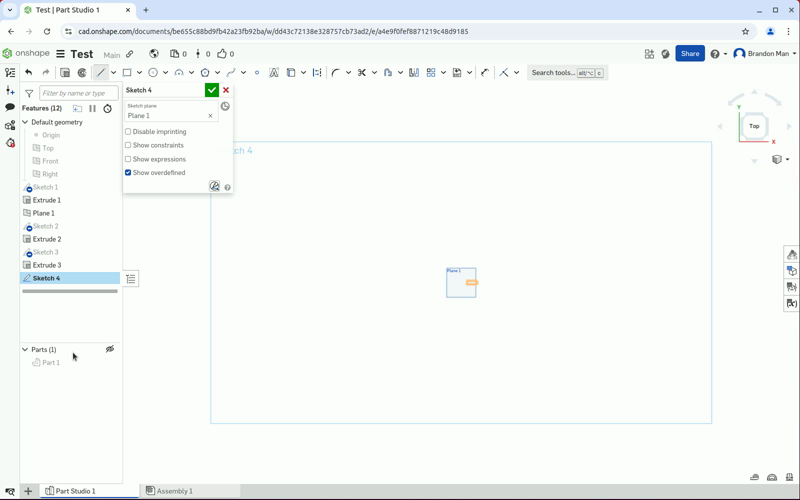
mouse_move(454, 284)
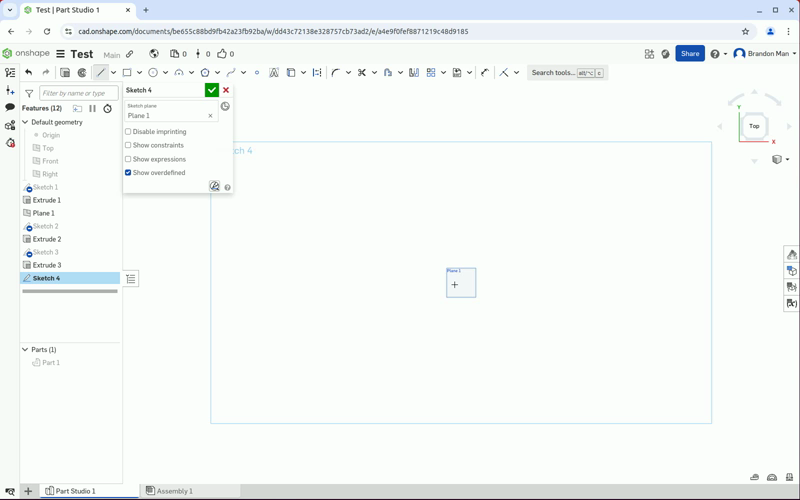
click(454, 284)
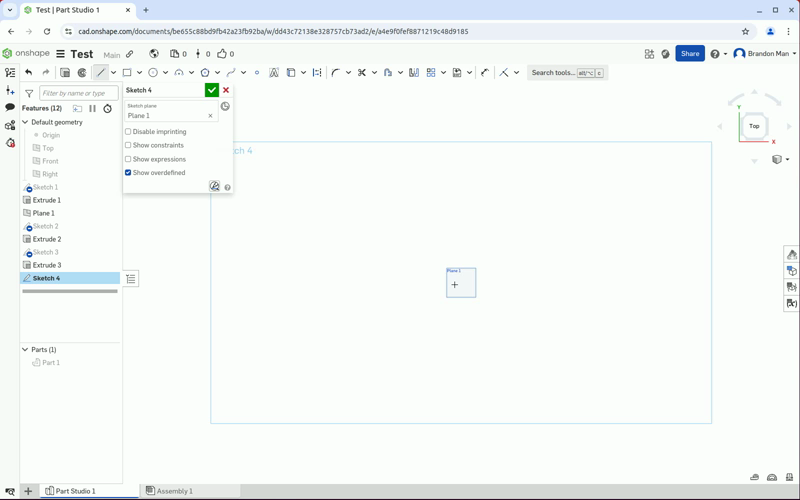
key_up(shift)
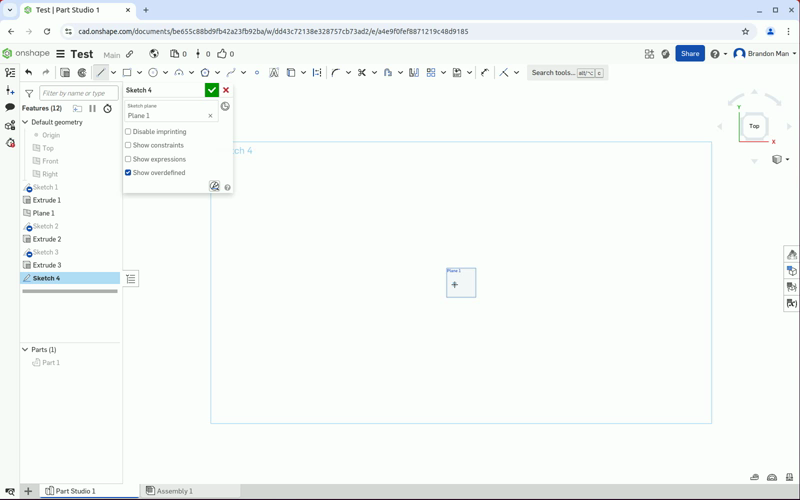
key_down(shift)
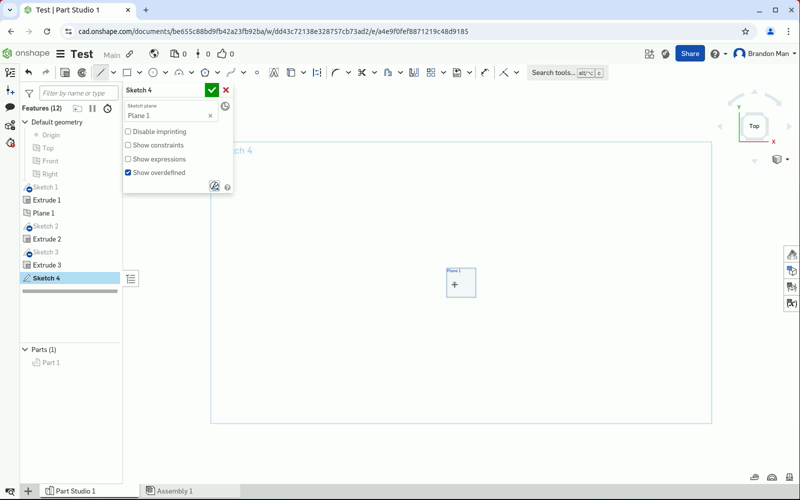
mouse_move(484, 284)
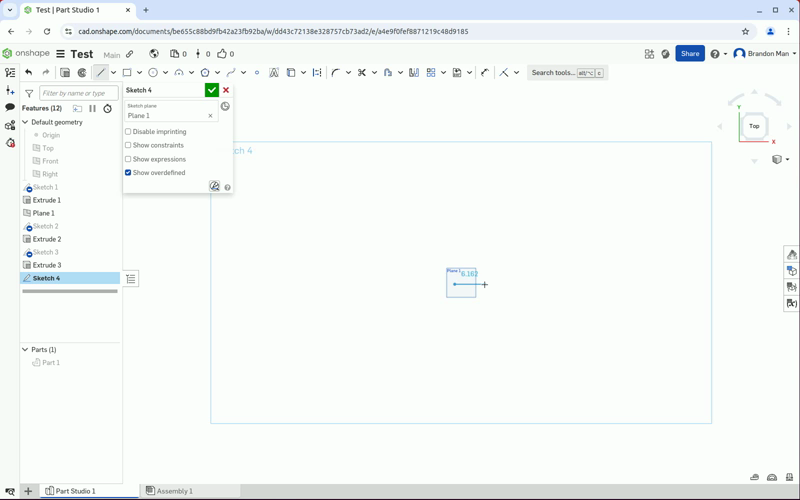
mouse_move(468, 284)
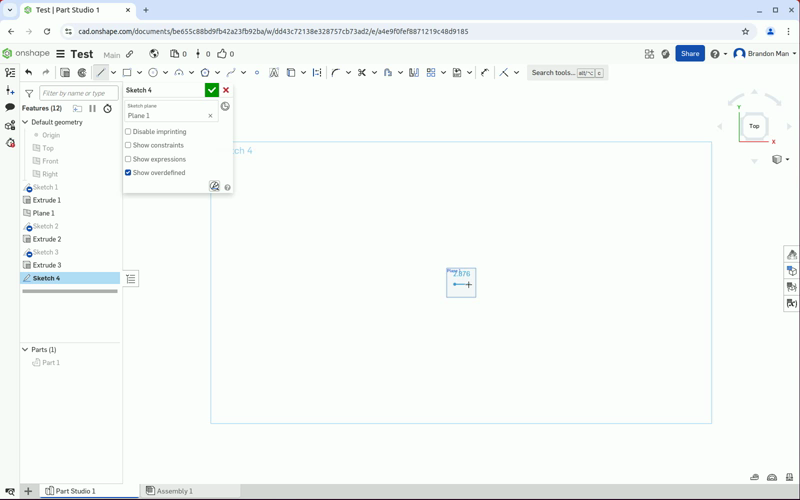
click(468, 284)
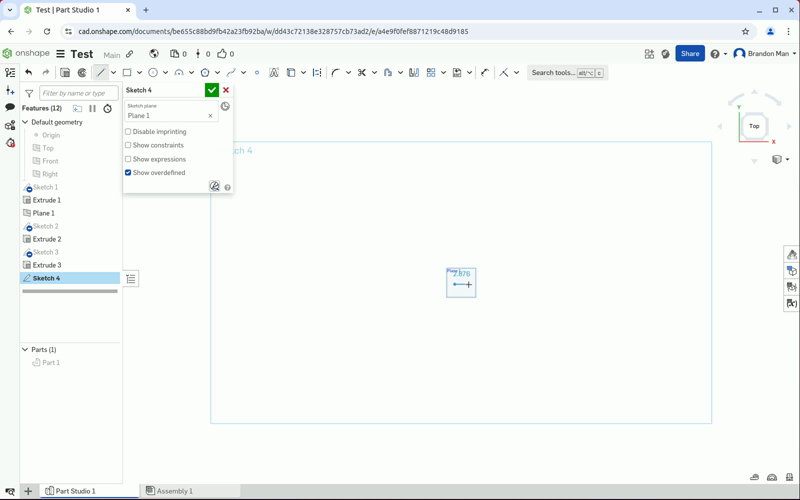
key_up(shift)
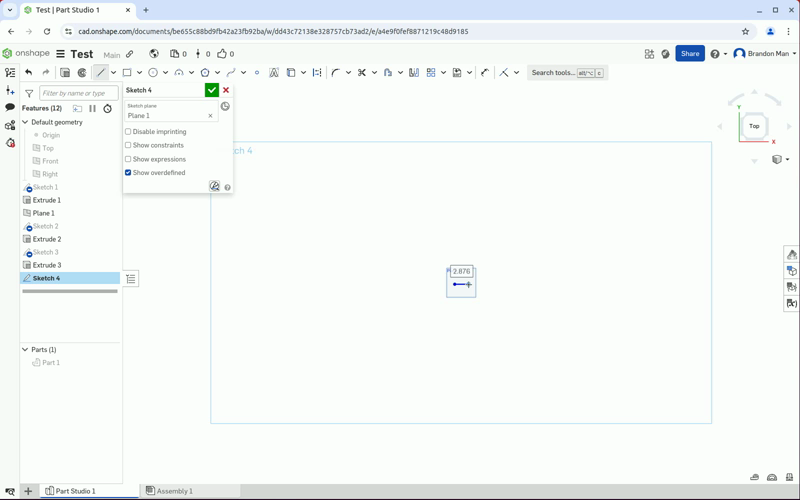
key(esc)
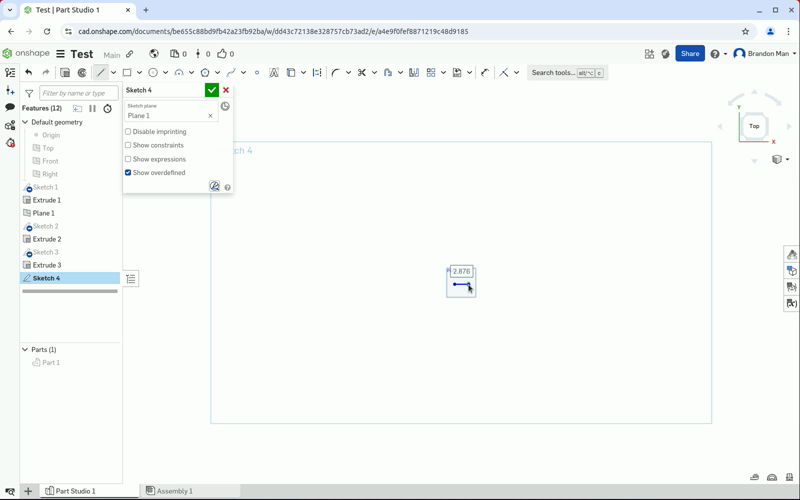
key(a)
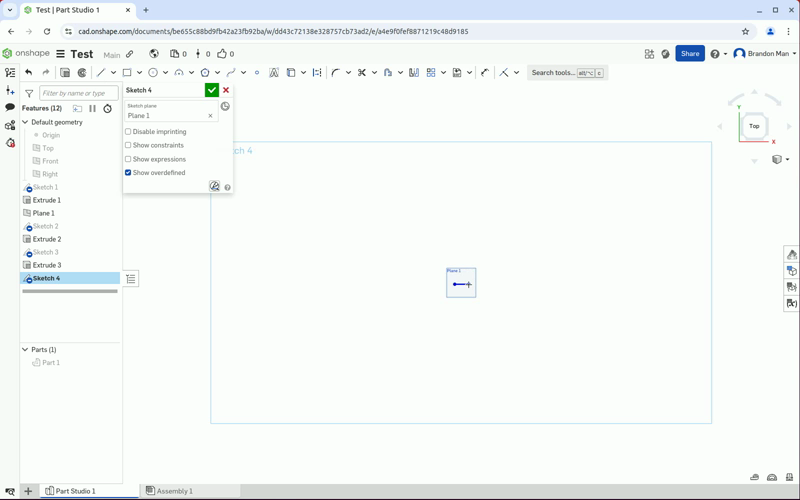
mouse_move(468, 284)
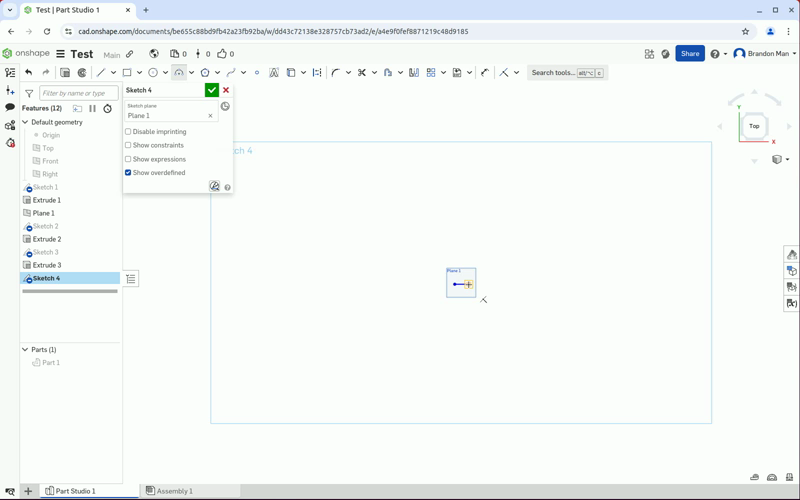
click(468, 284)
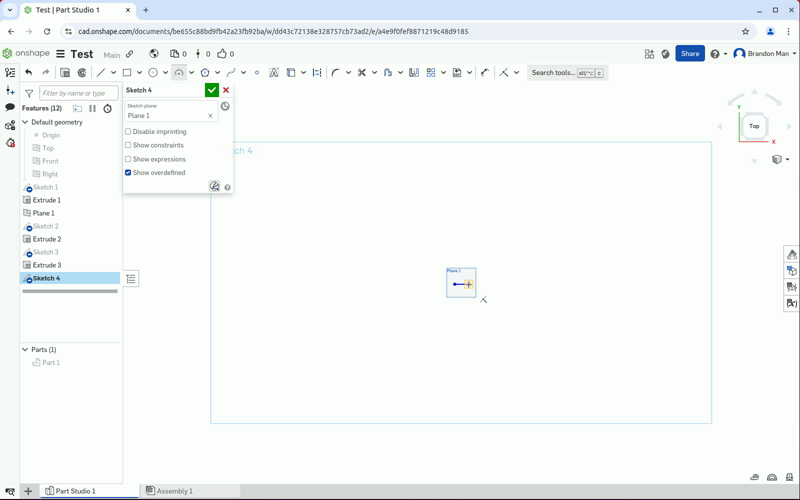
key_down(shift)
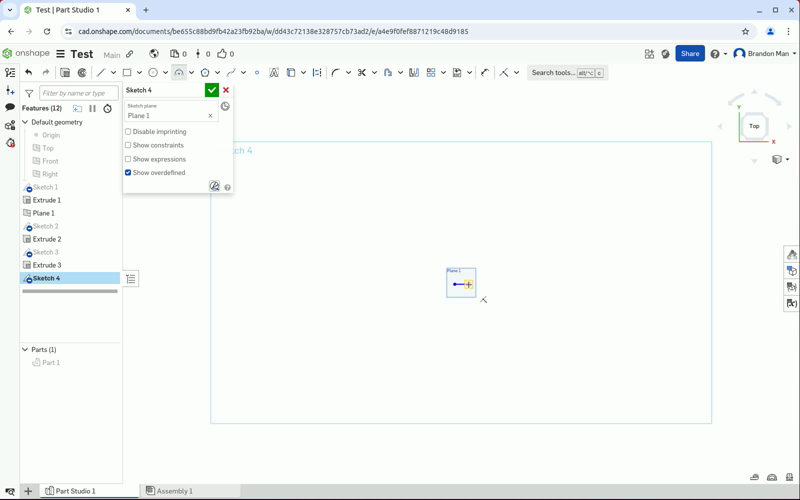
mouse_move(468, 280)
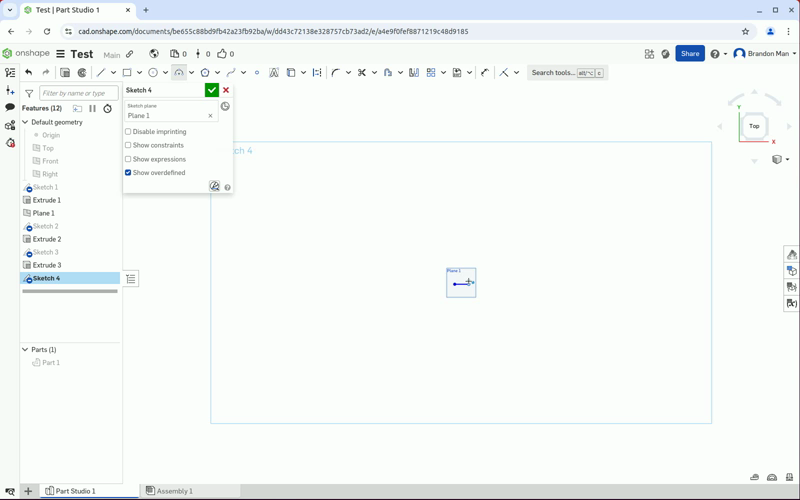
scroll(6)
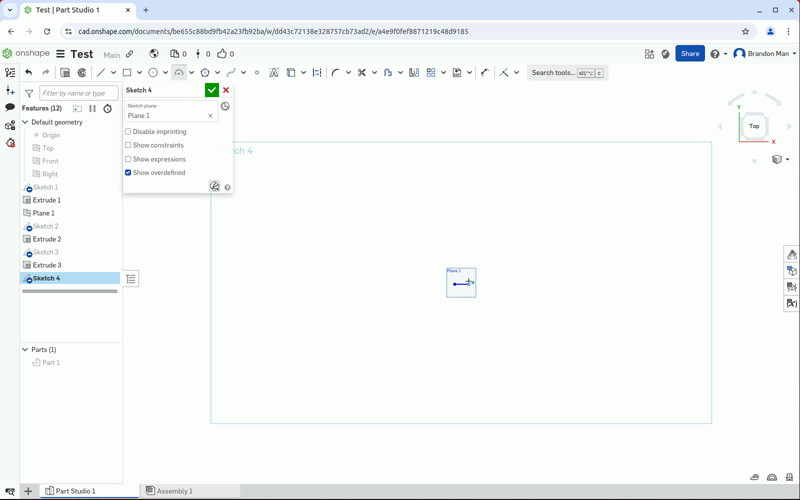
scroll(6)
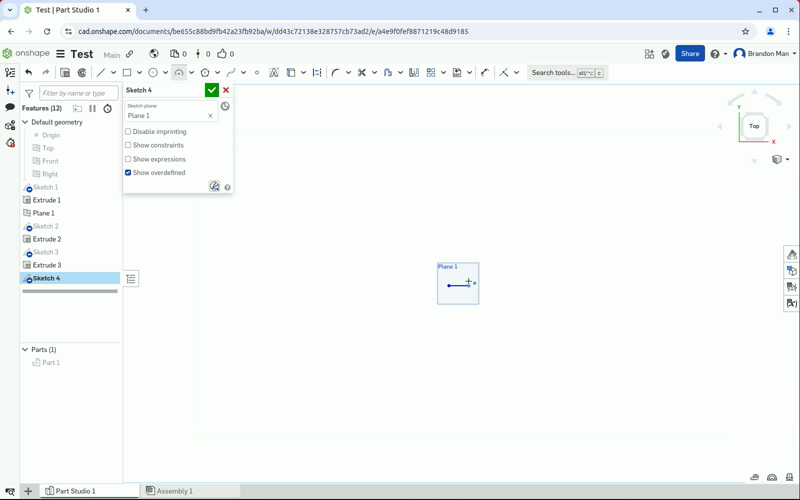
scroll(6)
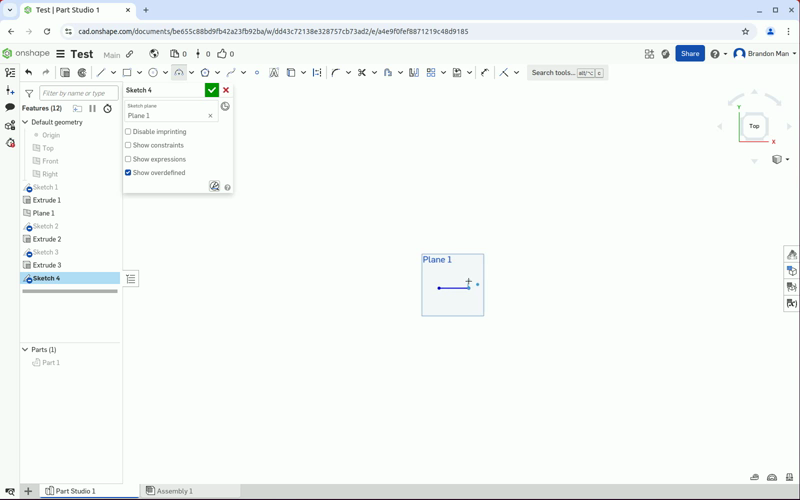
scroll(6)
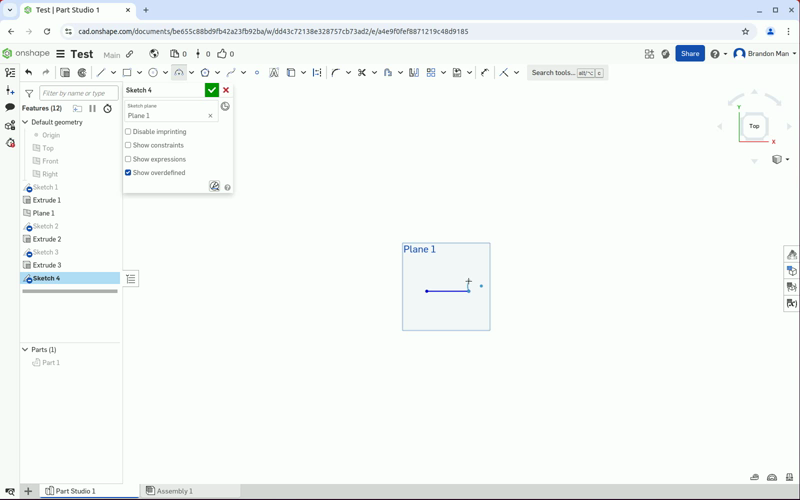
scroll(6)
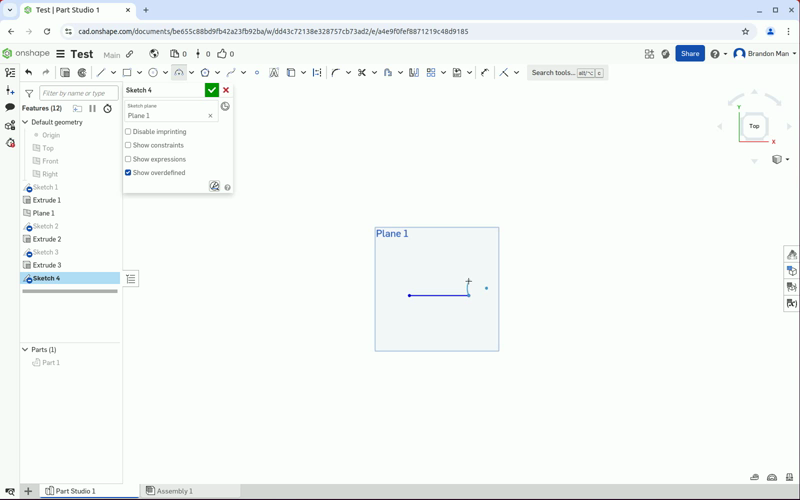
scroll(6)
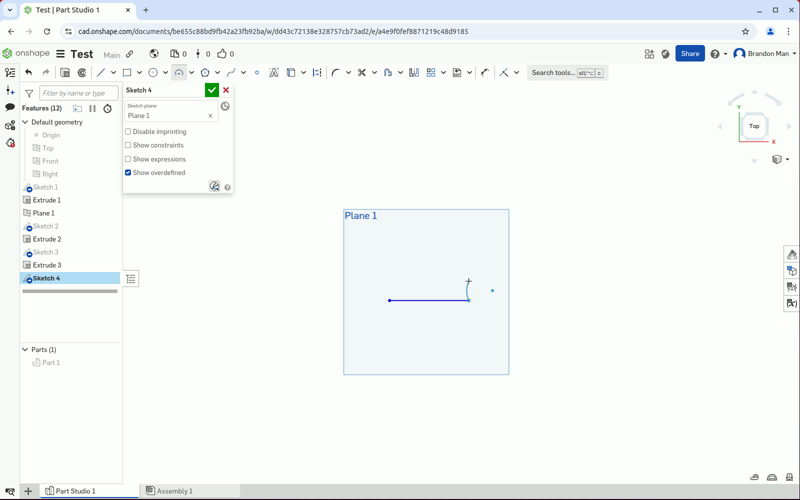
scroll(6)
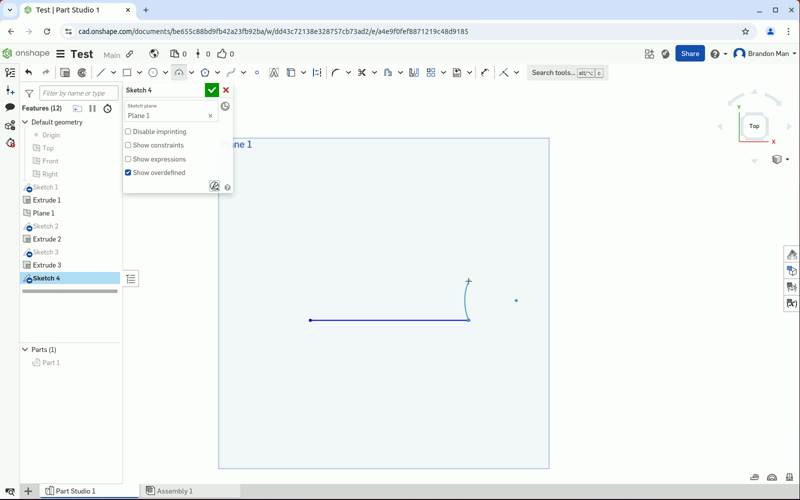
click(468, 280)
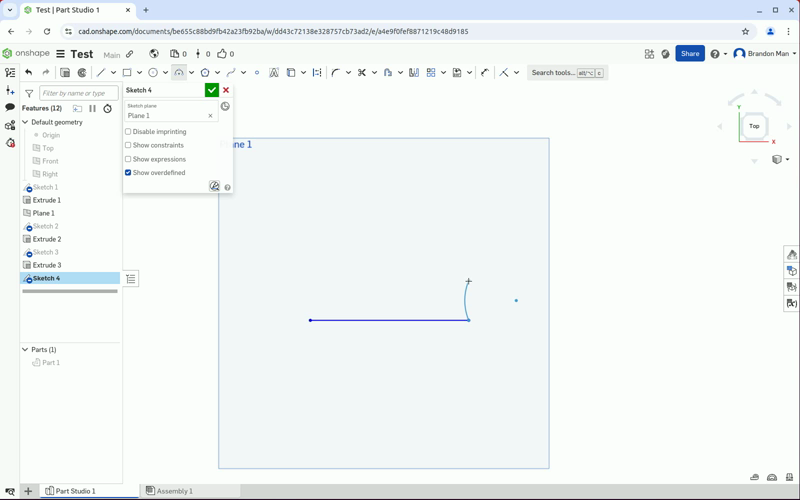
scroll(-6)
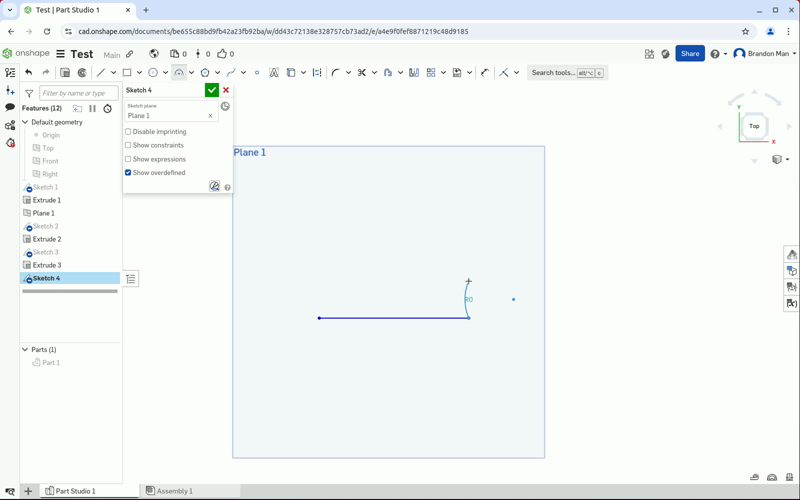
scroll(-6)
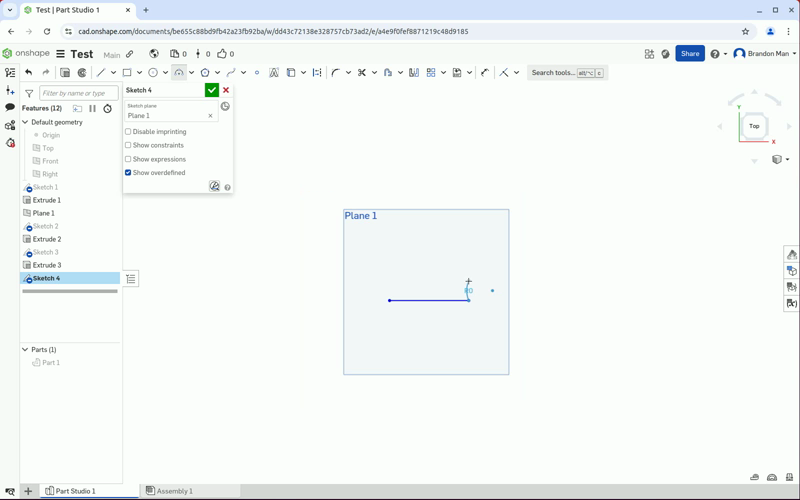
scroll(-6)
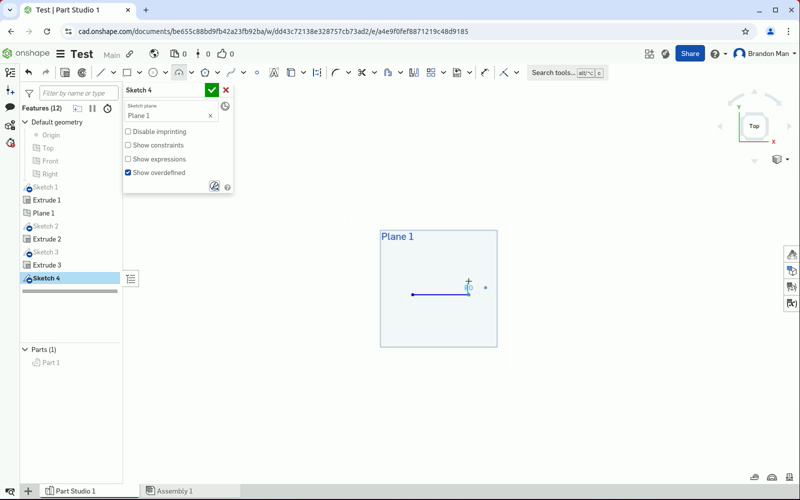
scroll(-6)
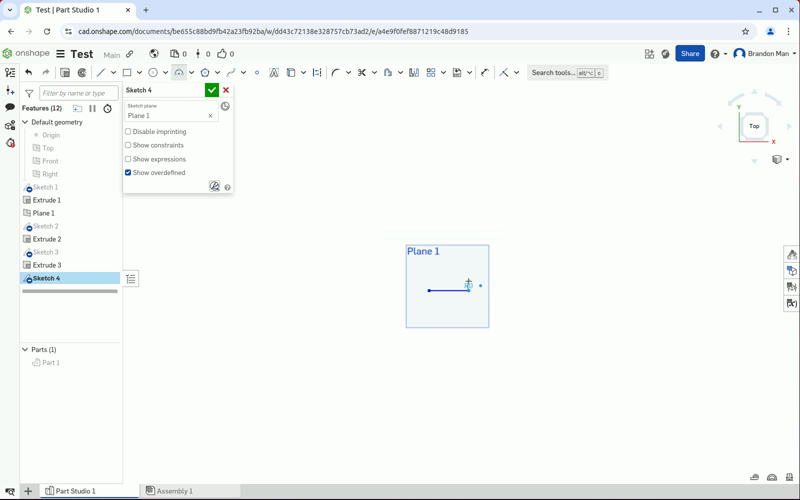
scroll(-6)
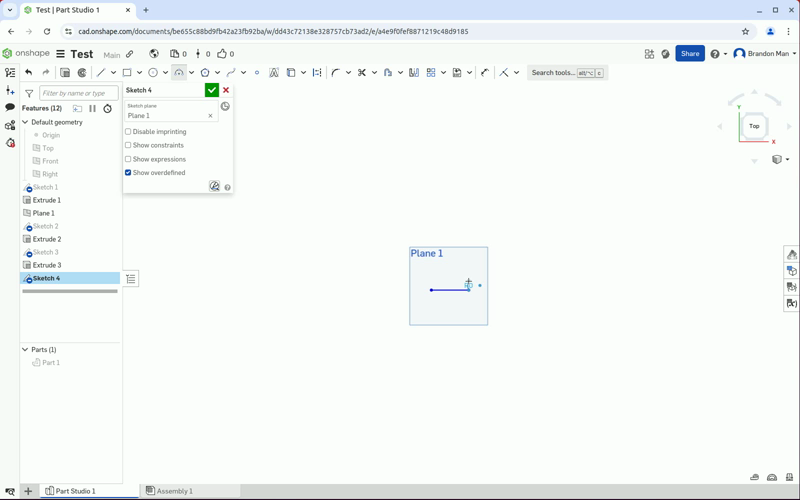
scroll(-6)
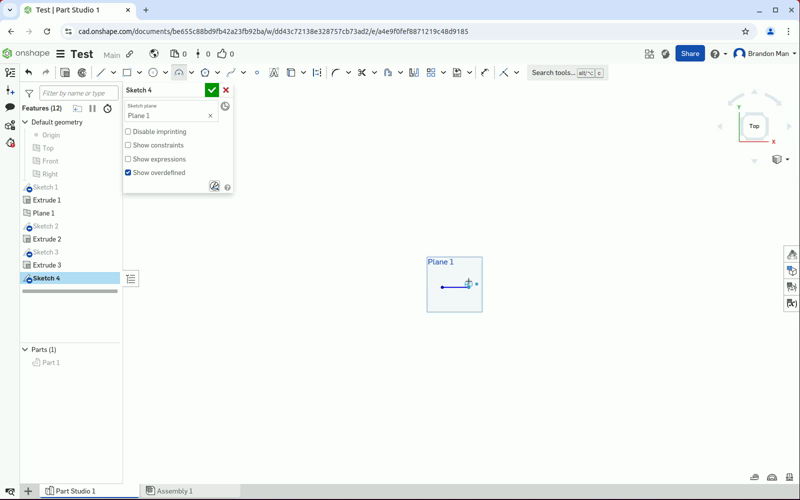
scroll(-6)
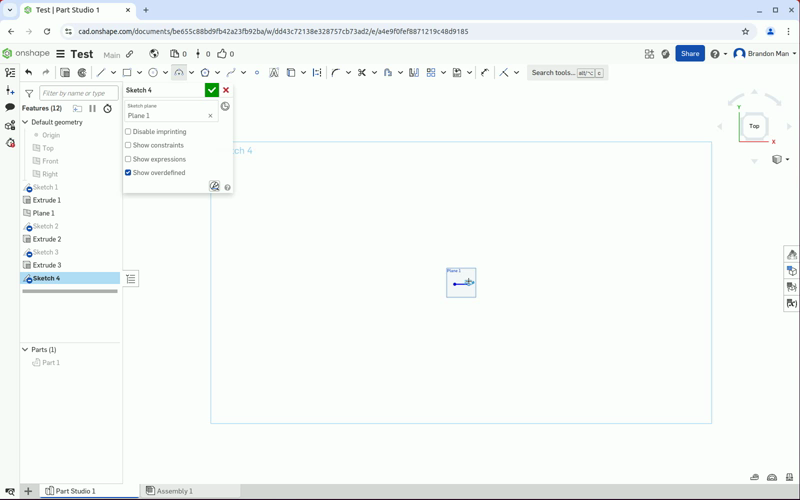
mouse_move(469, 282)
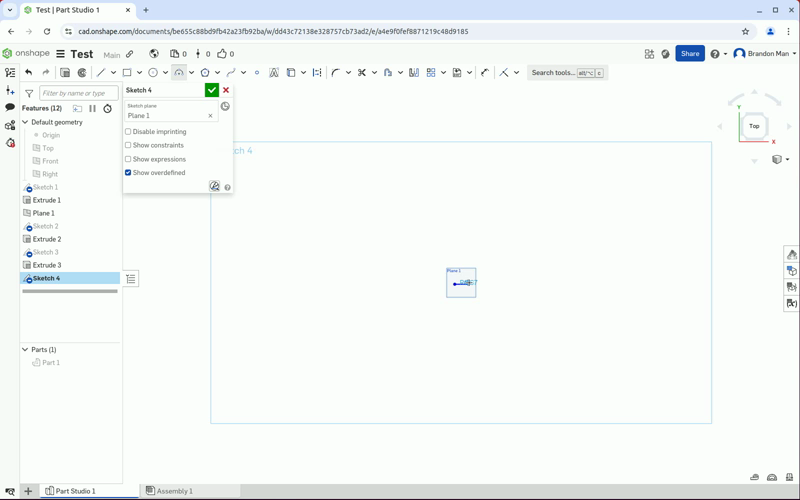
scroll(6)
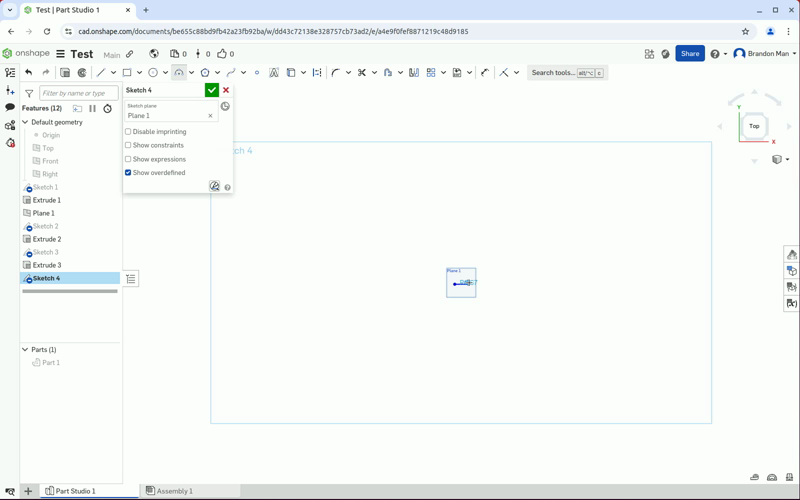
scroll(6)
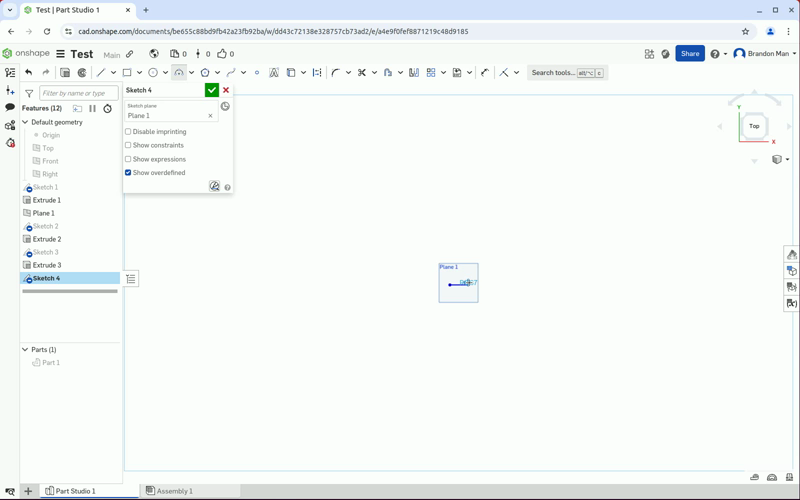
scroll(6)
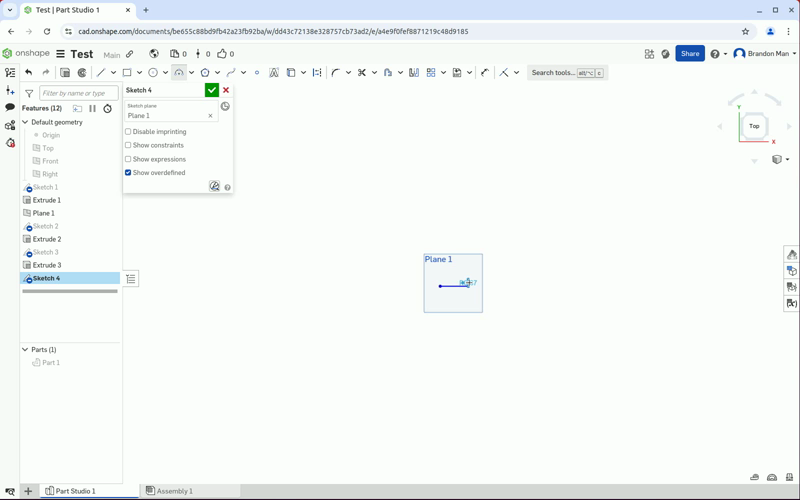
scroll(6)
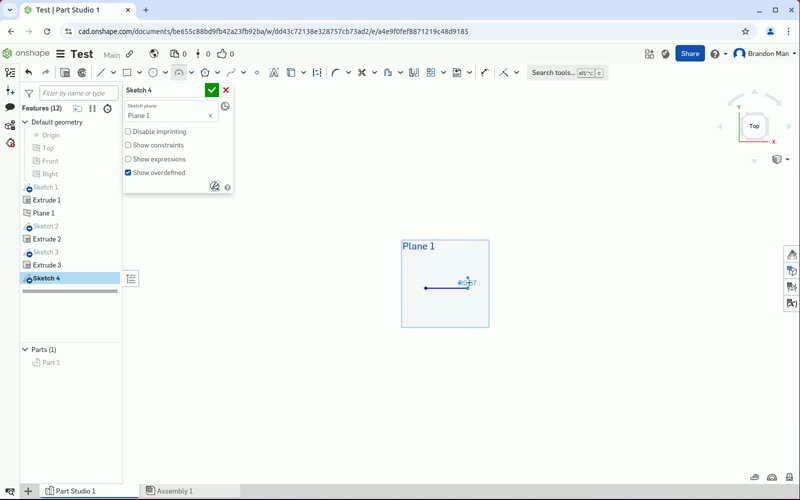
scroll(6)
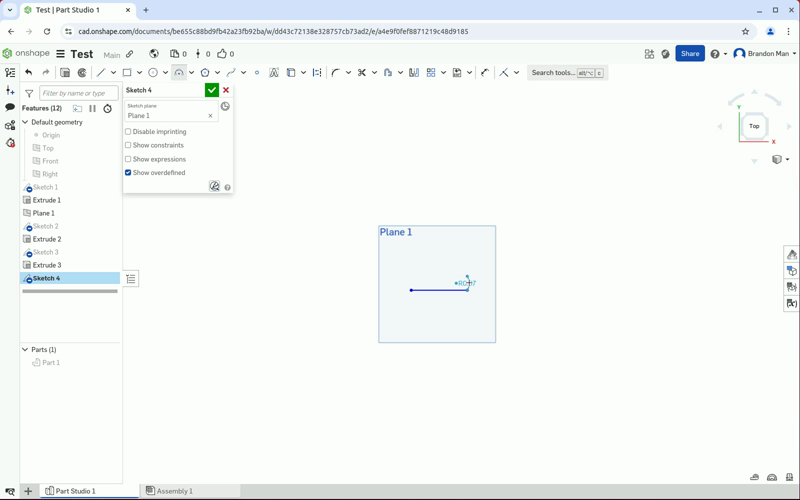
scroll(6)
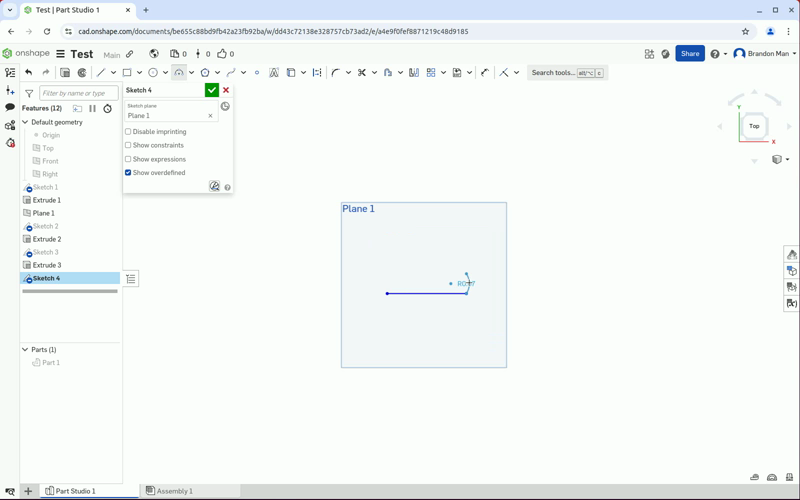
scroll(6)
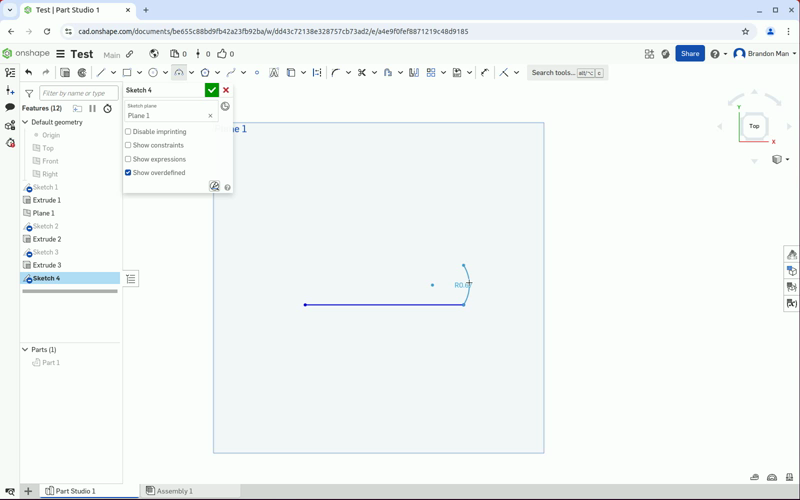
click(469, 282)
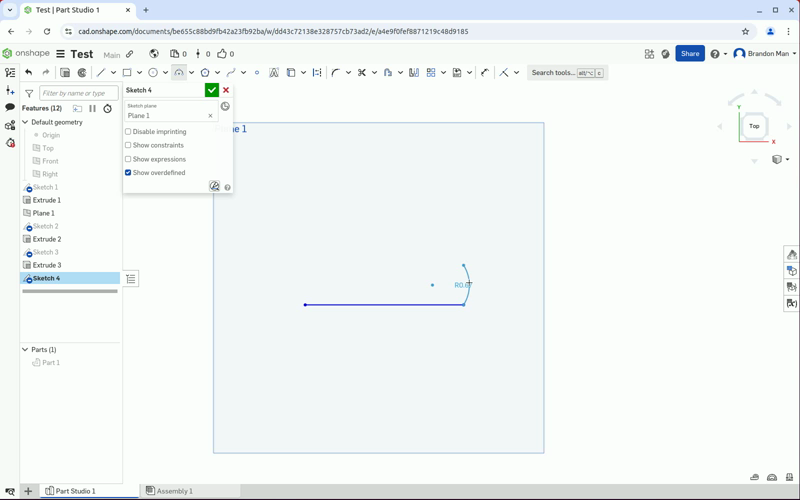
scroll(-6)
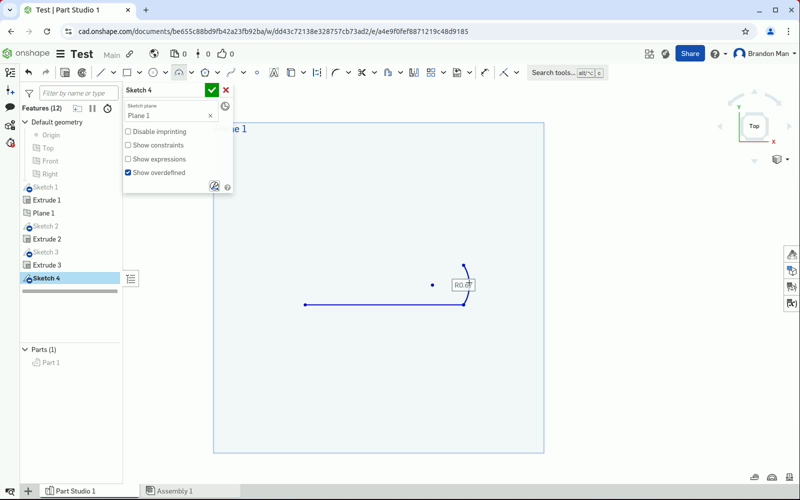
scroll(-6)
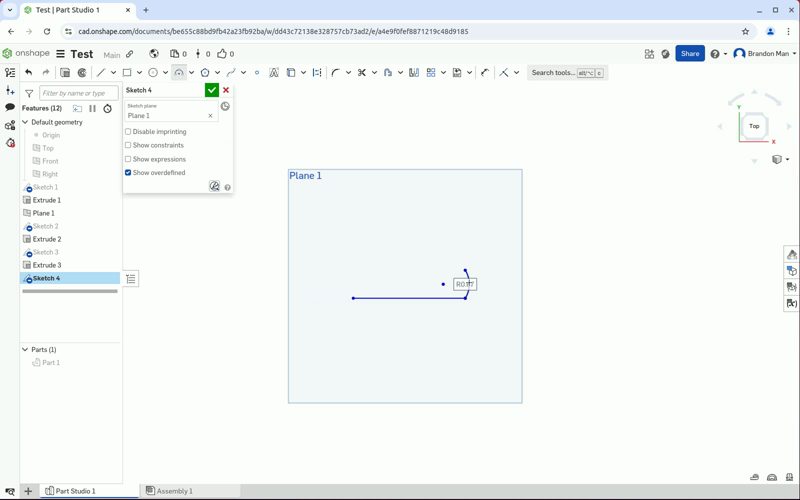
scroll(-6)
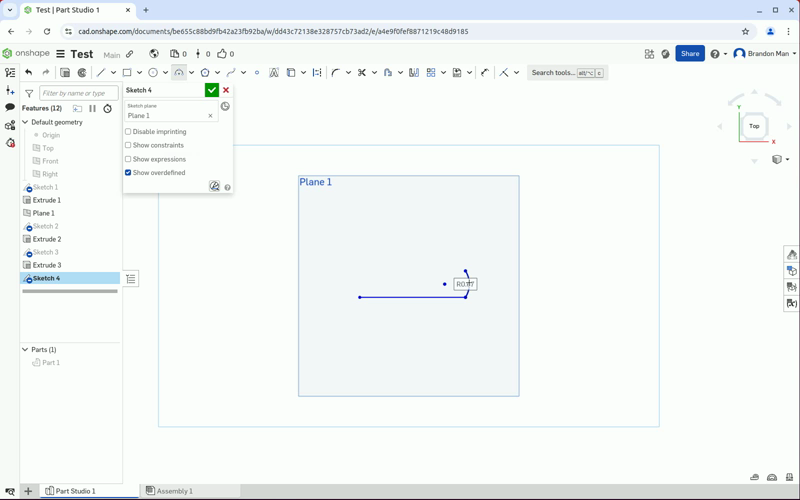
scroll(-6)
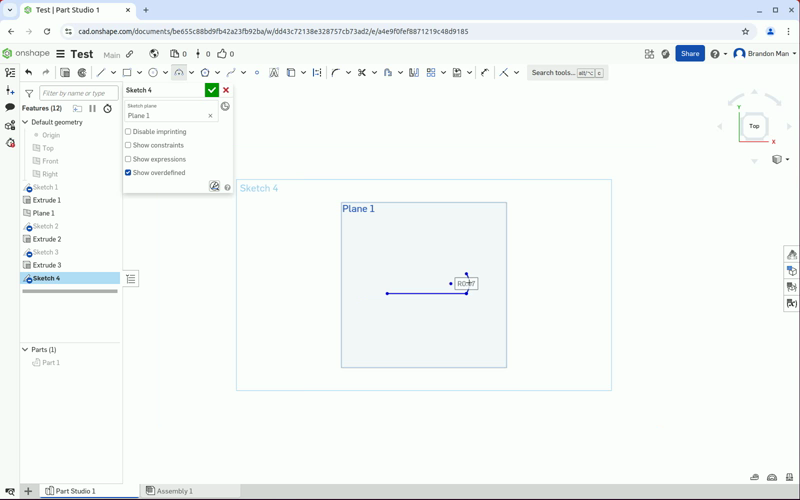
scroll(-6)
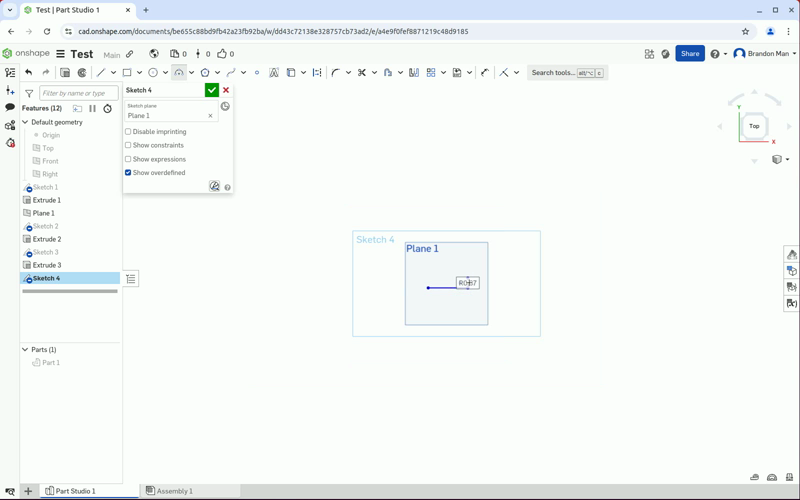
scroll(-6)
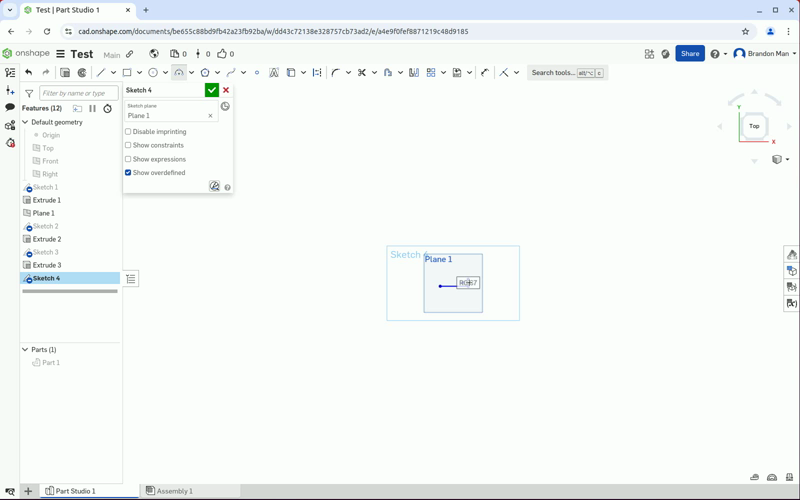
scroll(-6)
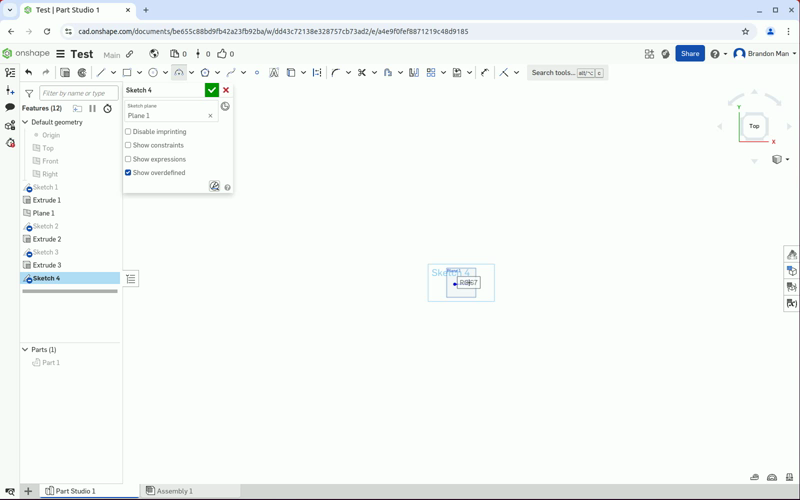
key_up(shift)
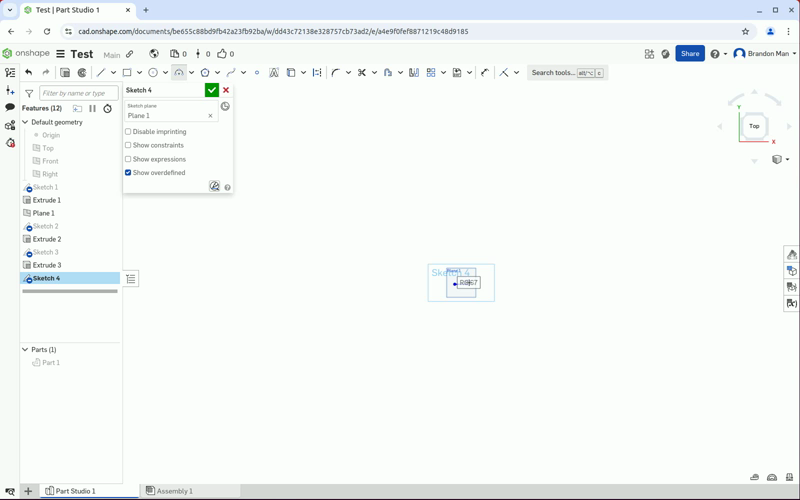
key(esc)
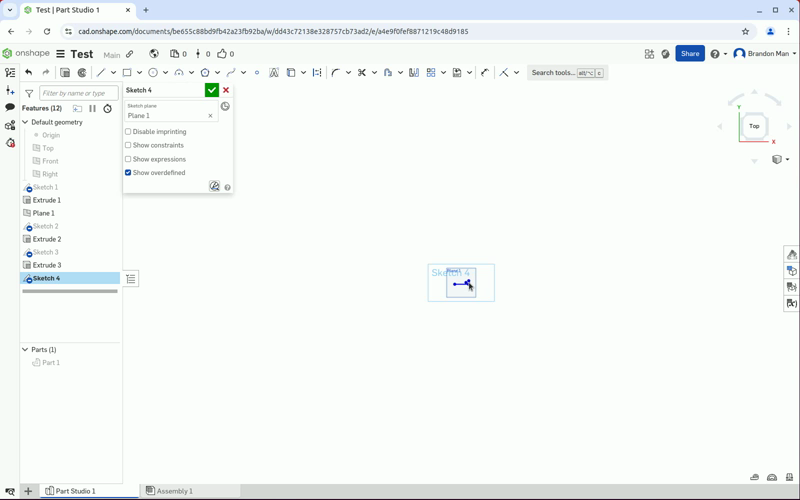
key(l)
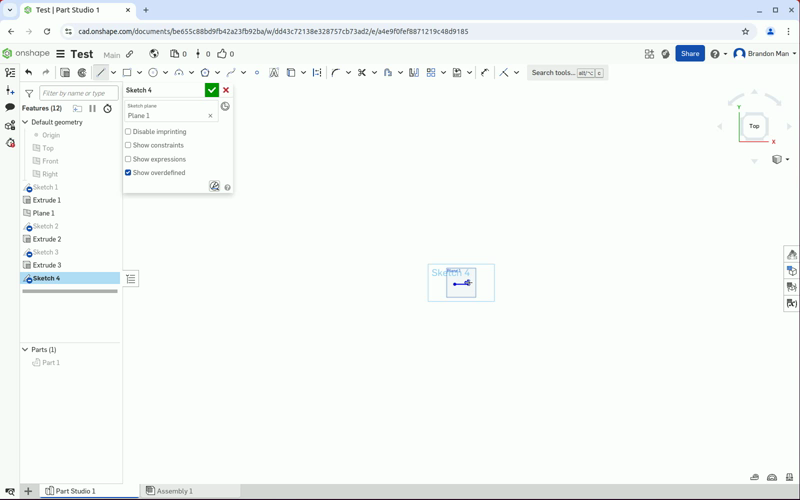
mouse_move(468, 280)
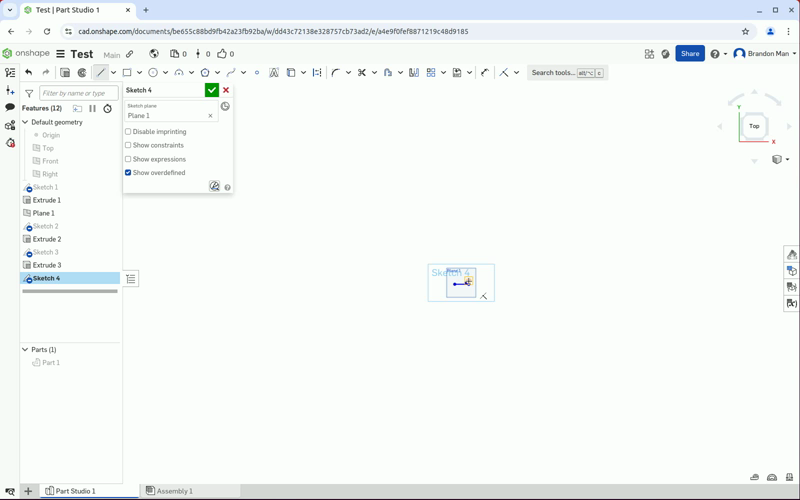
scroll(6)
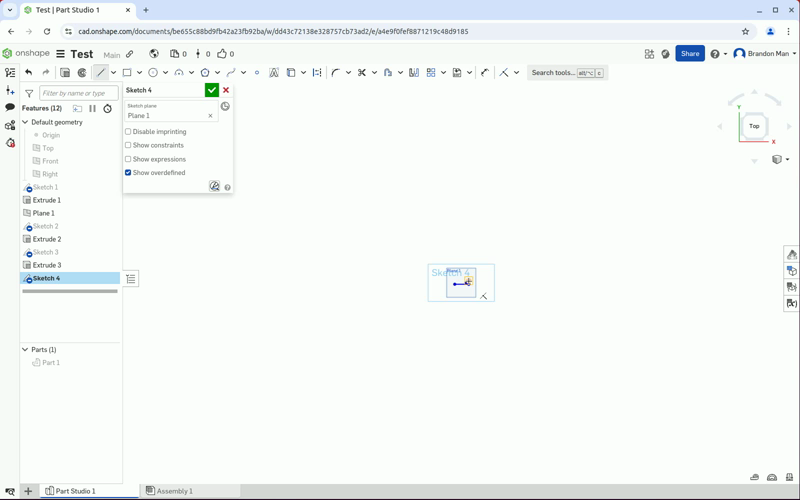
scroll(6)
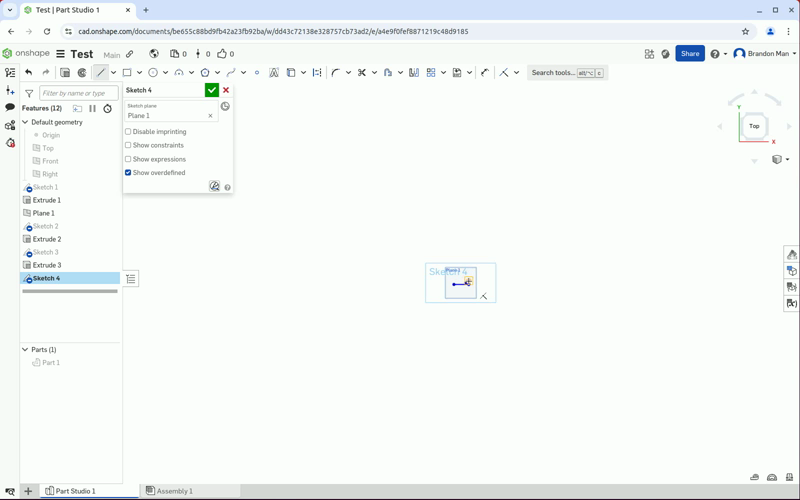
scroll(6)
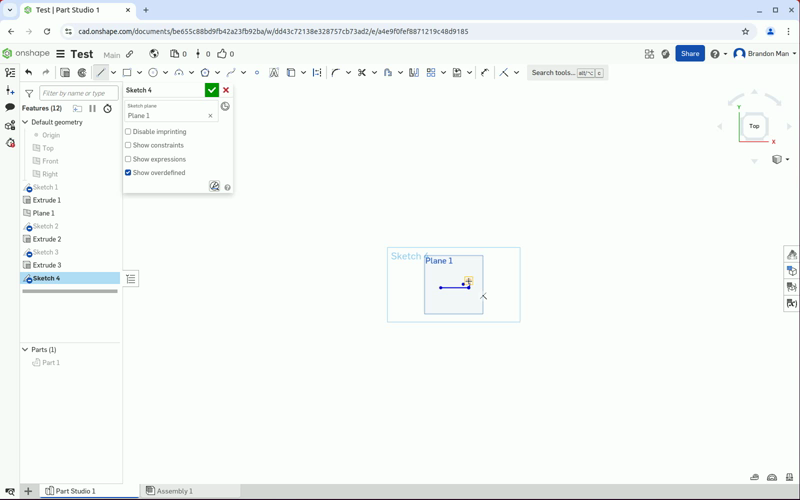
scroll(6)
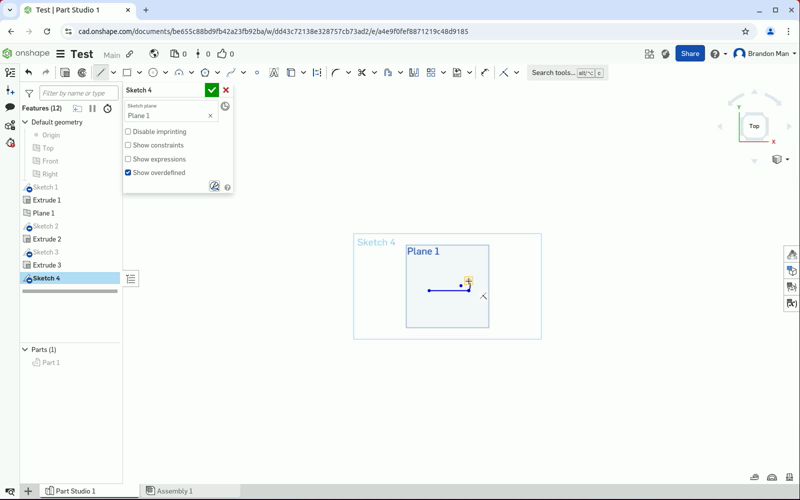
scroll(6)
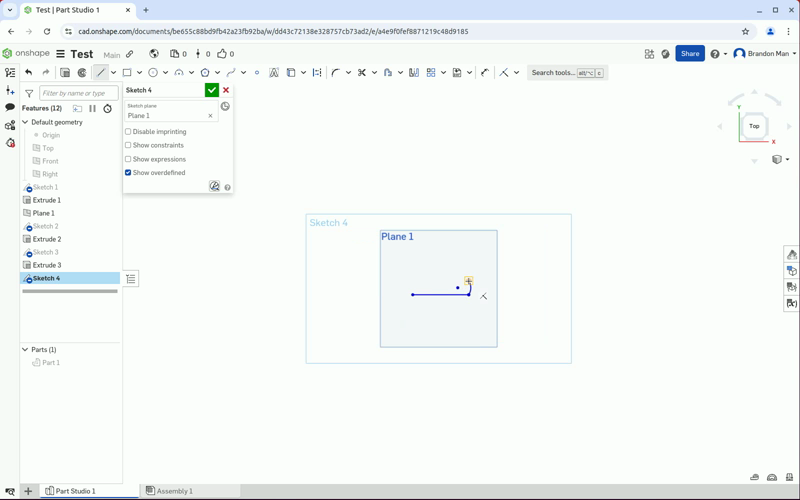
scroll(6)
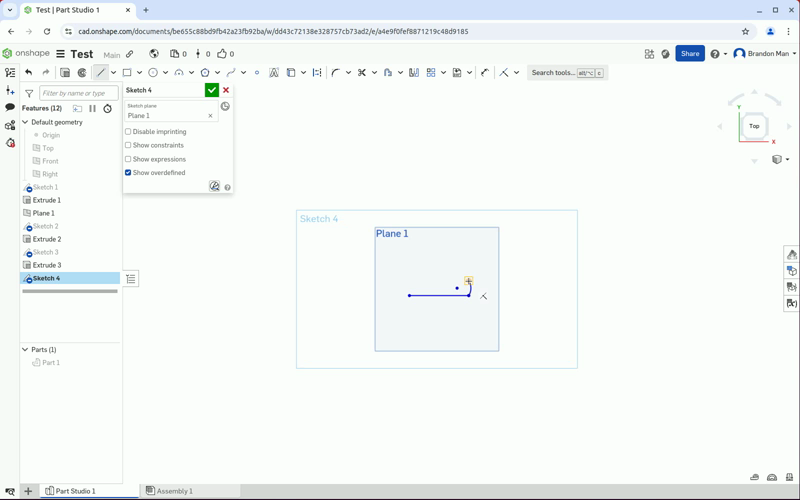
scroll(6)
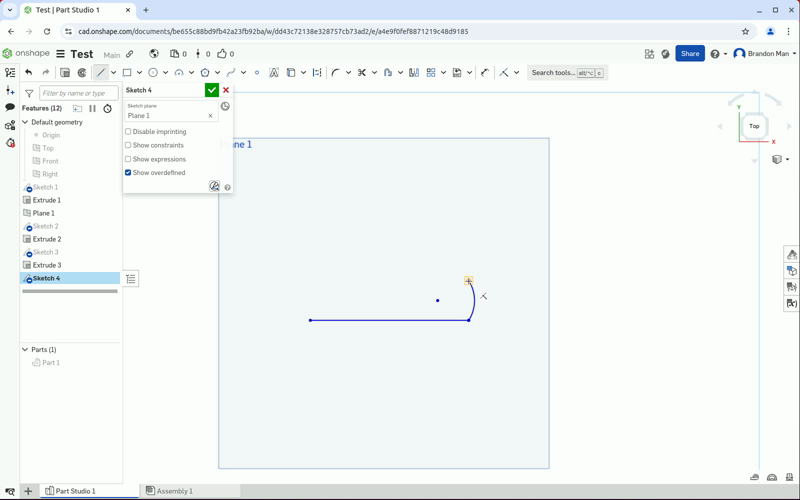
click(468, 280)
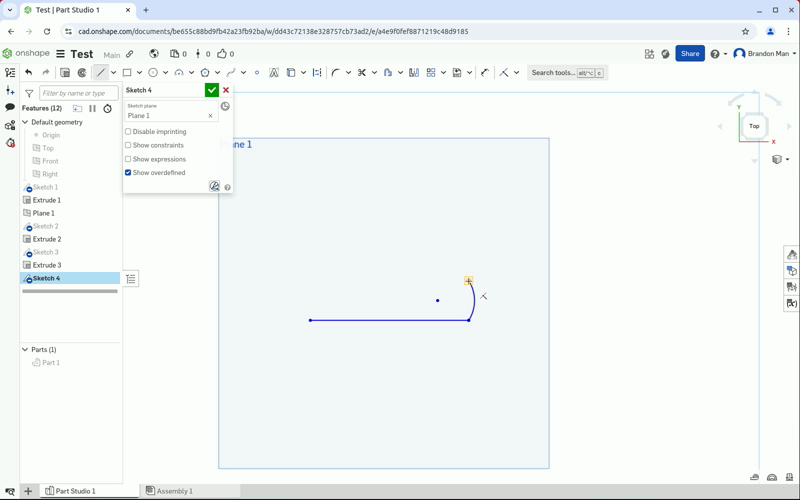
scroll(-6)
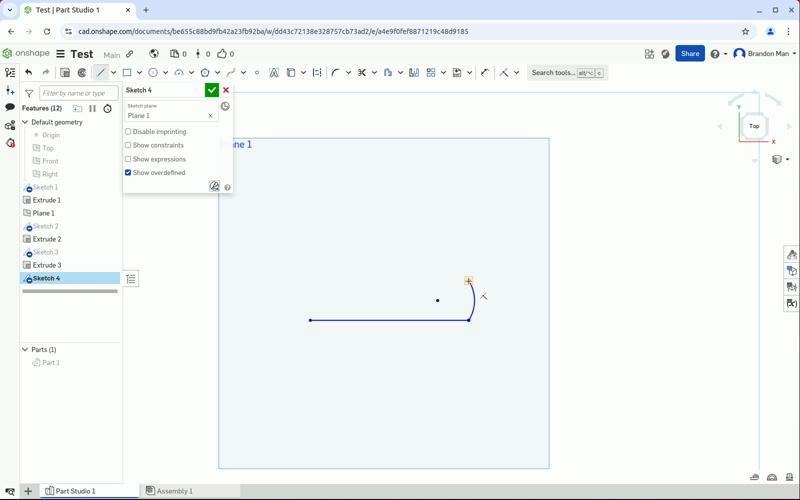
scroll(-6)
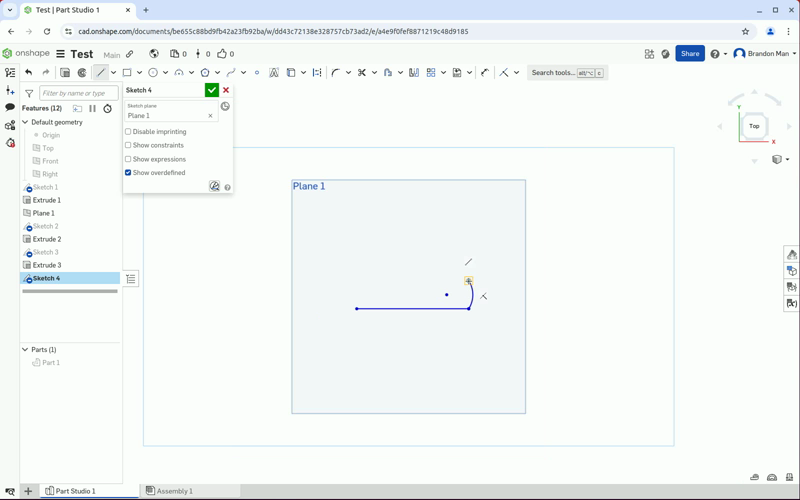
scroll(-6)
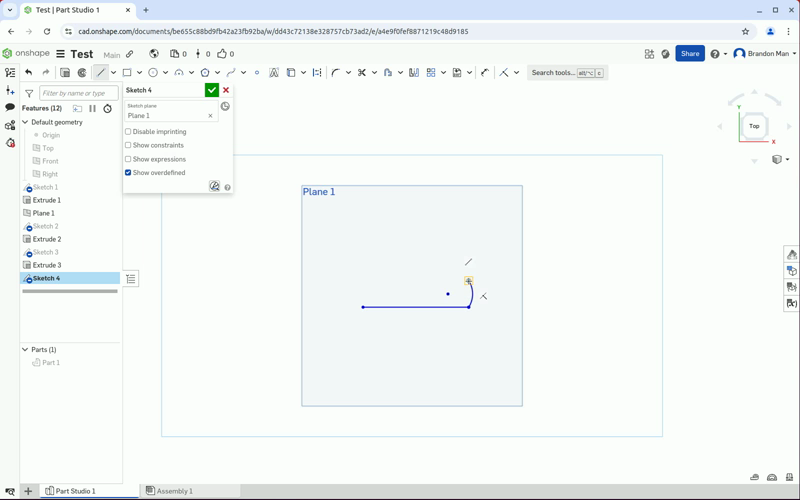
scroll(-6)
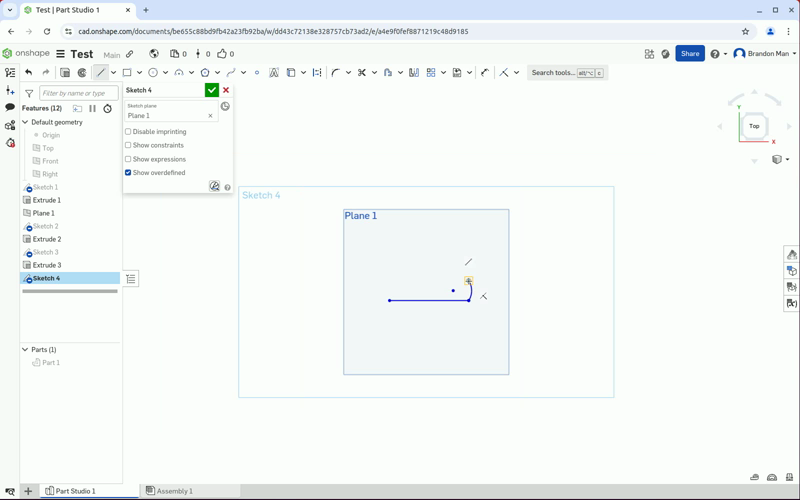
scroll(-6)
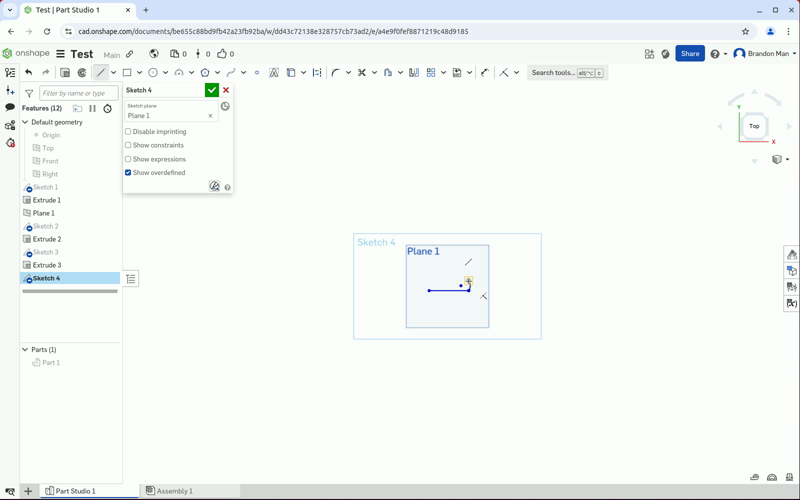
scroll(-6)
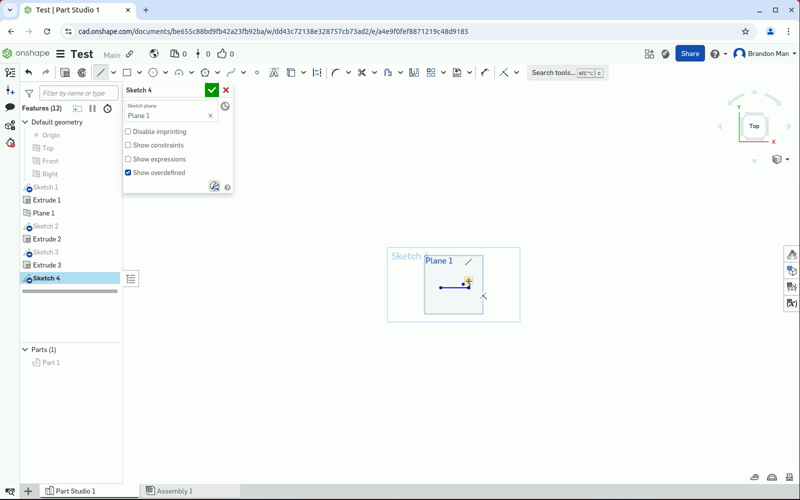
scroll(-6)
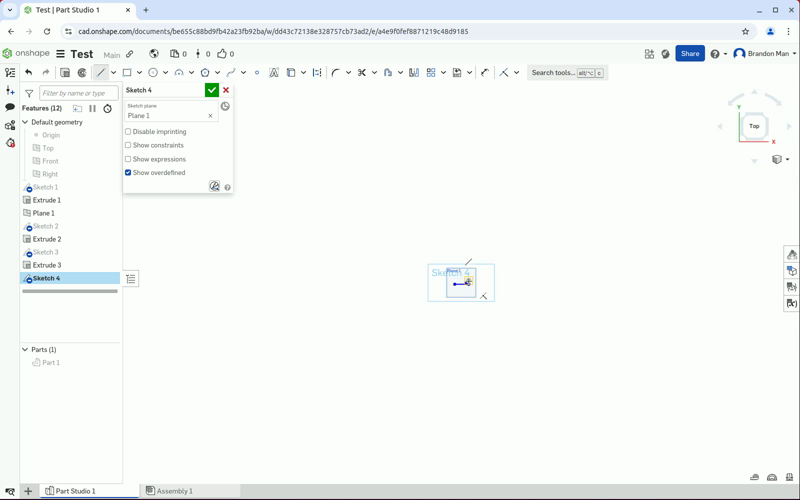
key_down(shift)
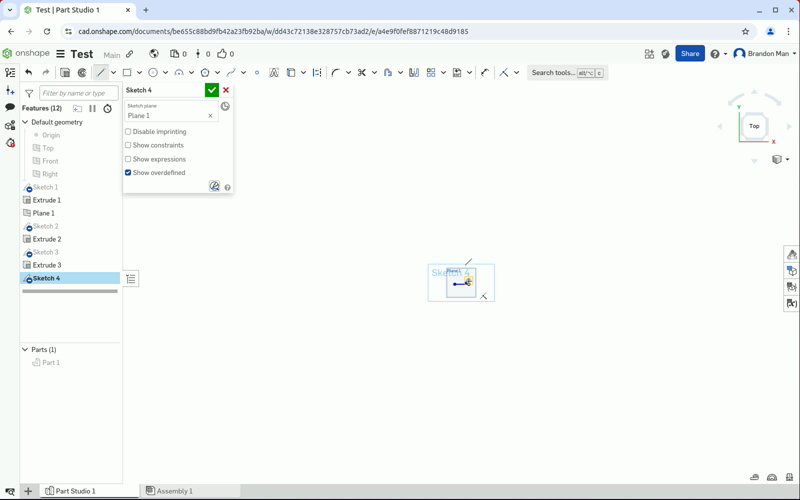
mouse_move(498, 280)
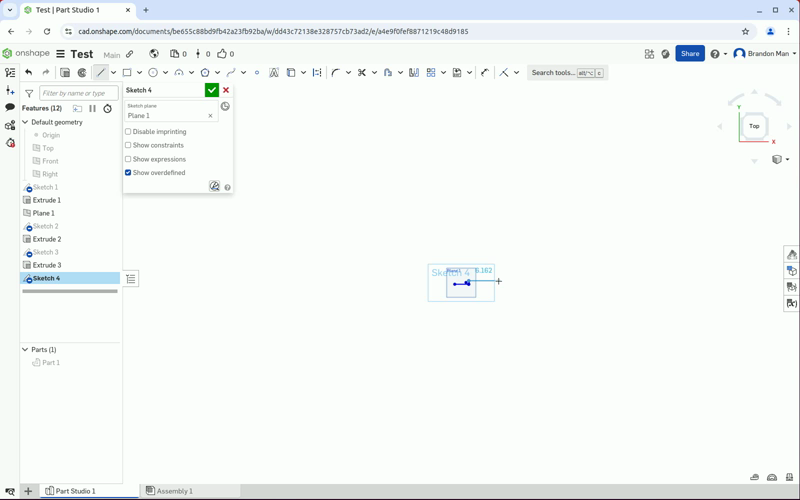
mouse_move(454, 280)
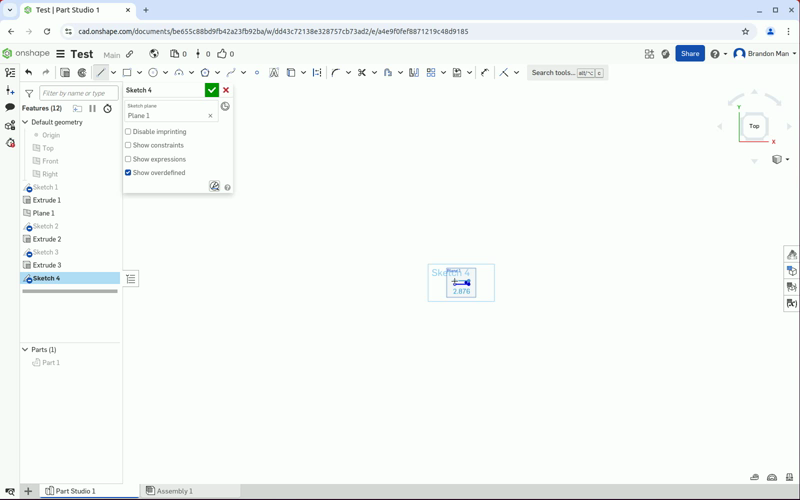
scroll(6)
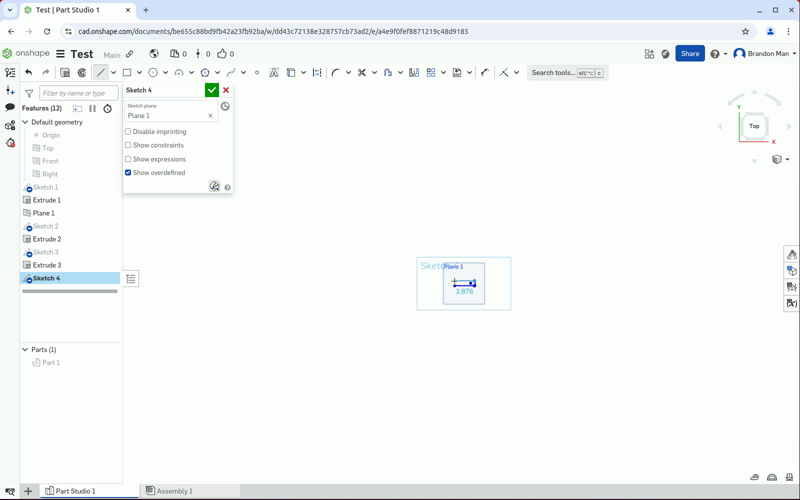
scroll(6)
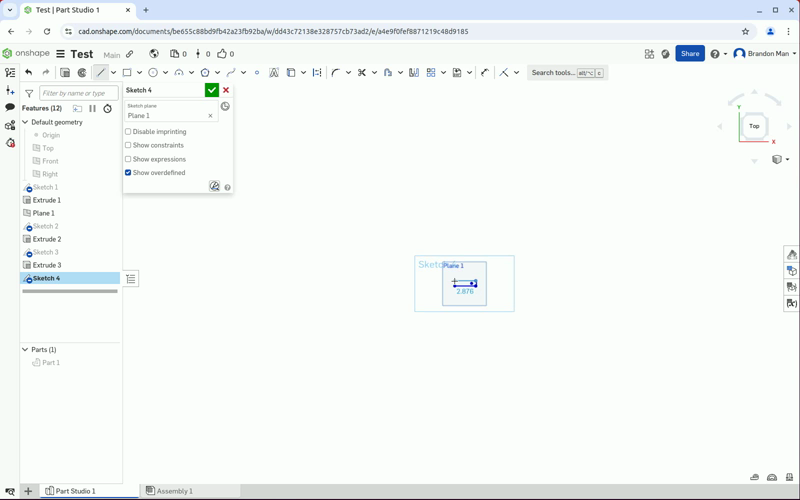
scroll(6)
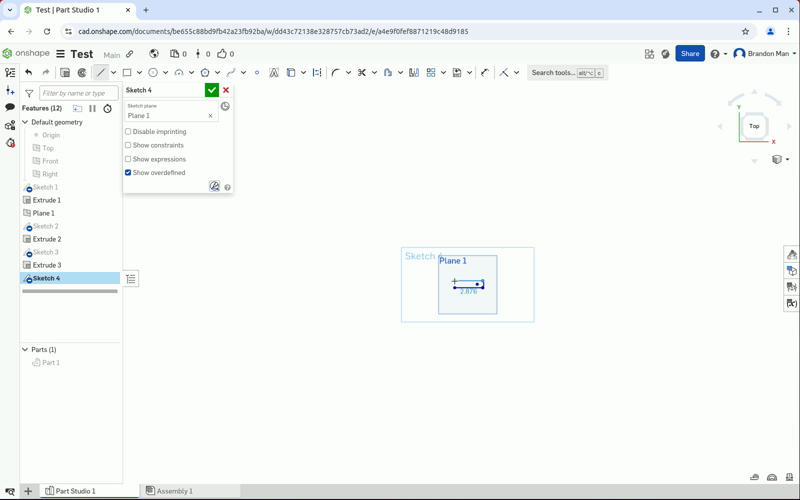
scroll(6)
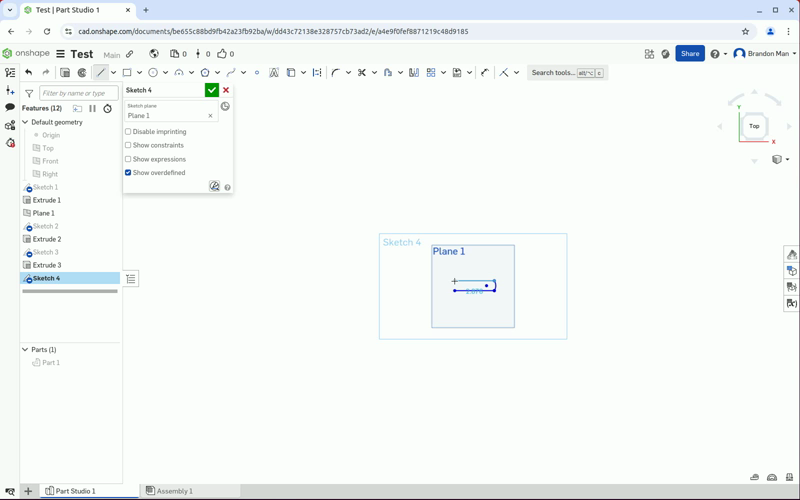
scroll(6)
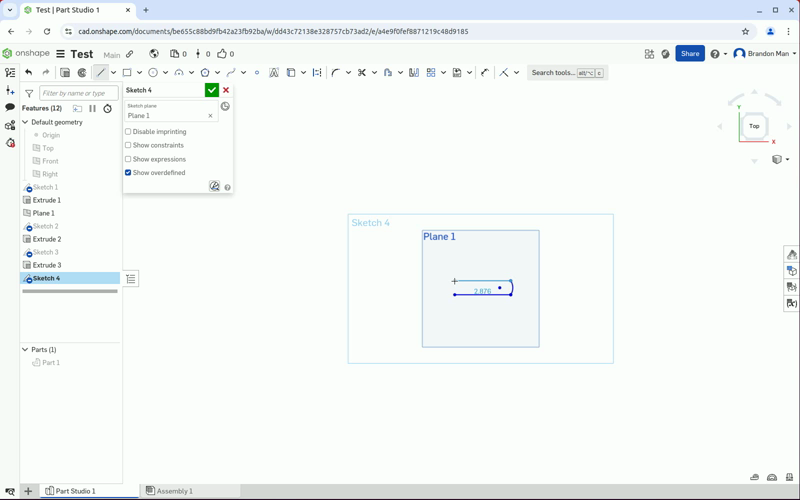
scroll(6)
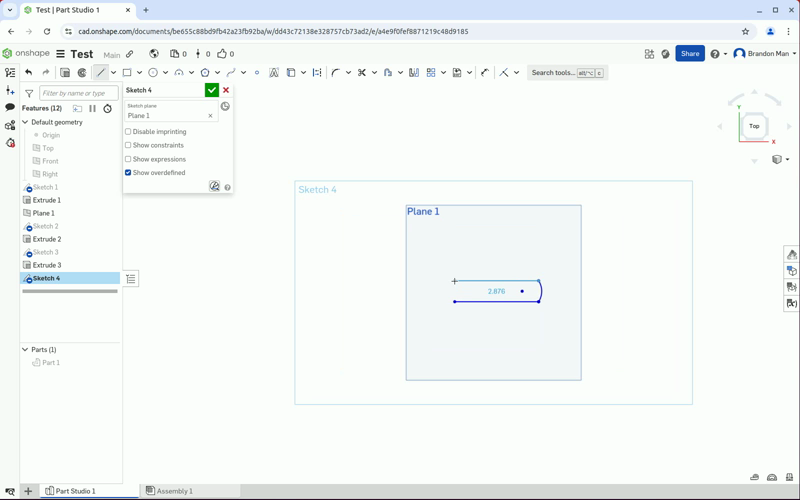
scroll(6)
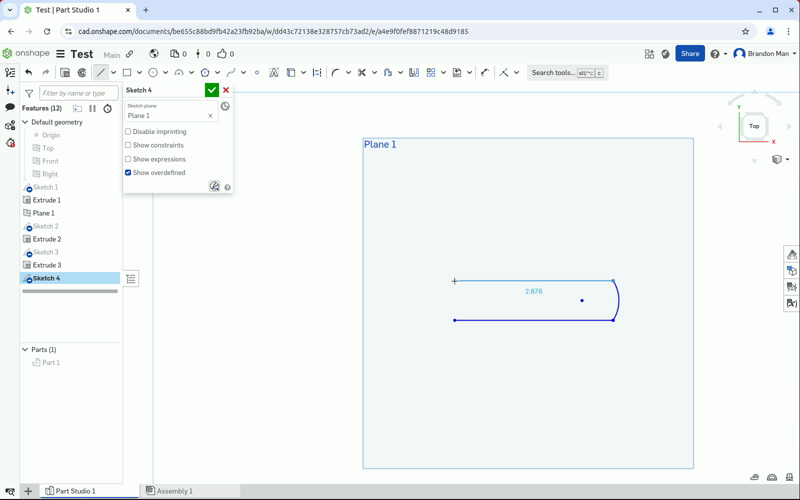
click(454, 280)
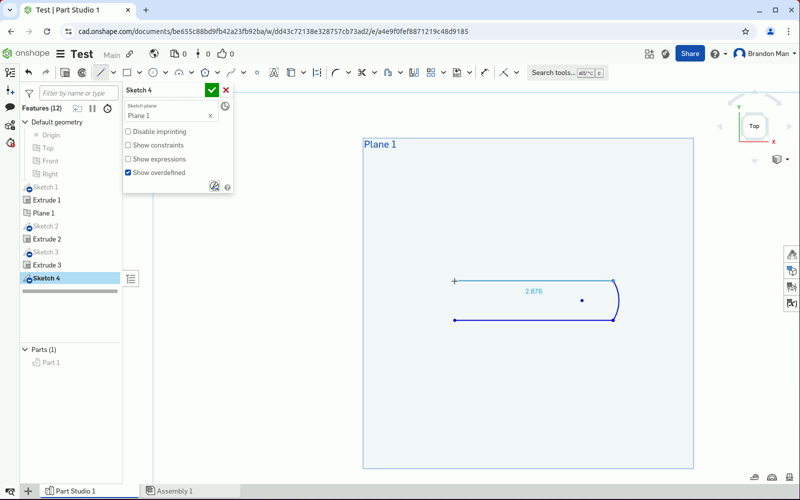
scroll(-6)
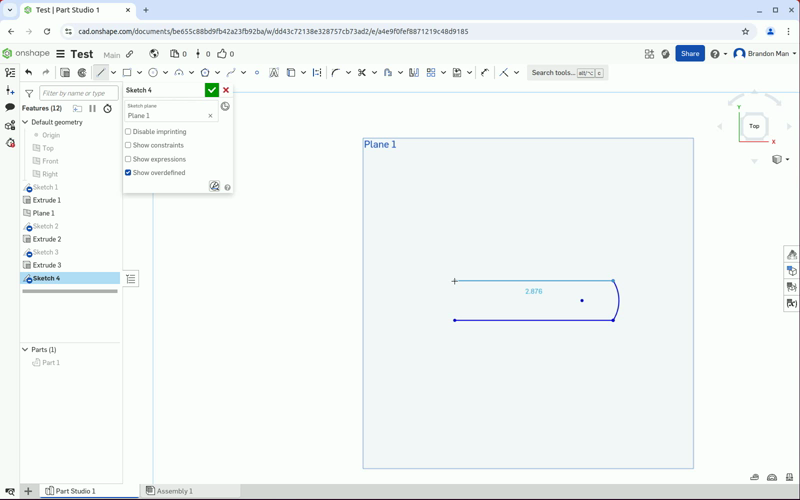
scroll(-6)
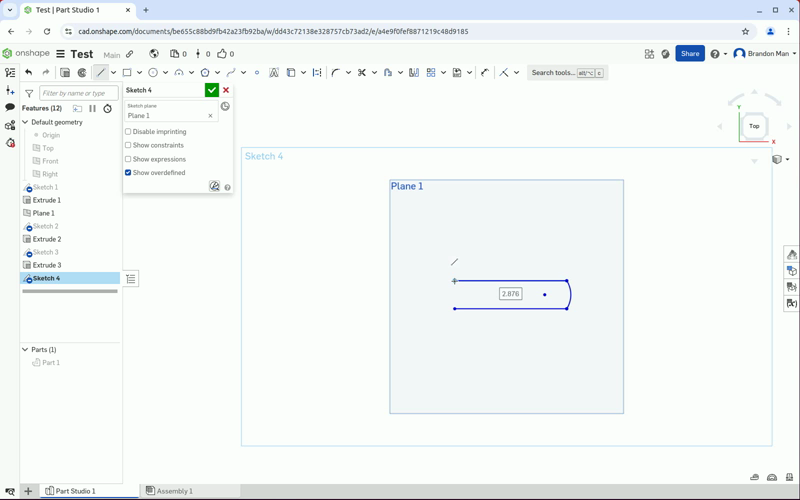
scroll(-6)
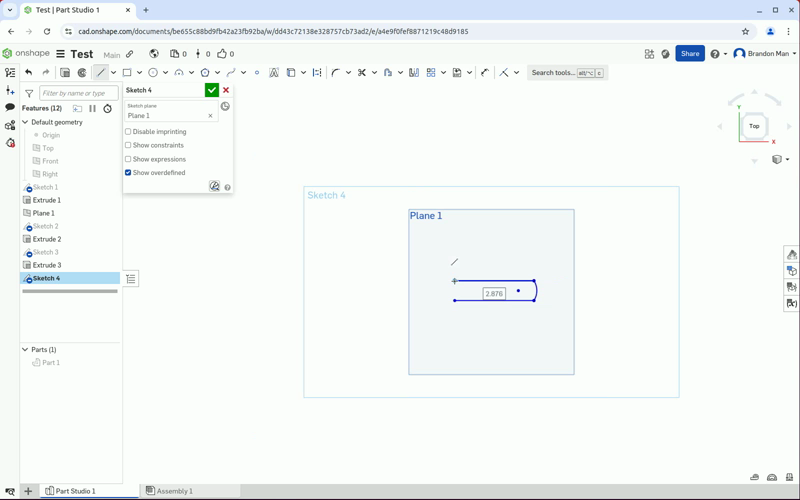
scroll(-6)
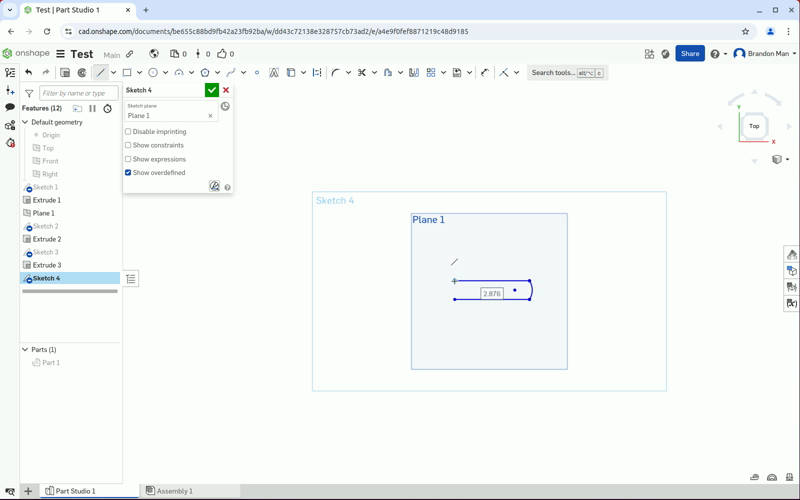
scroll(-6)
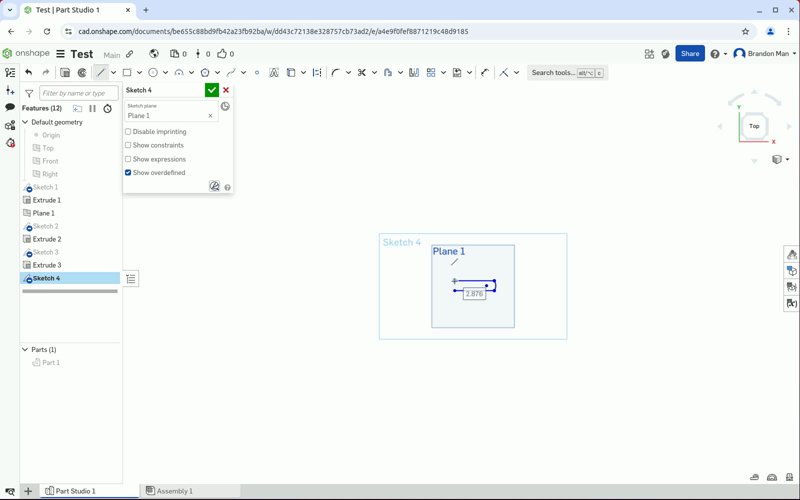
scroll(-6)
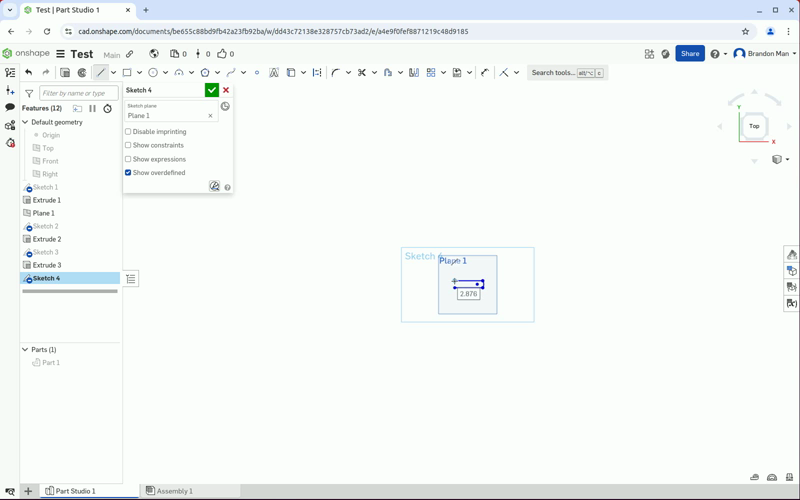
scroll(-6)
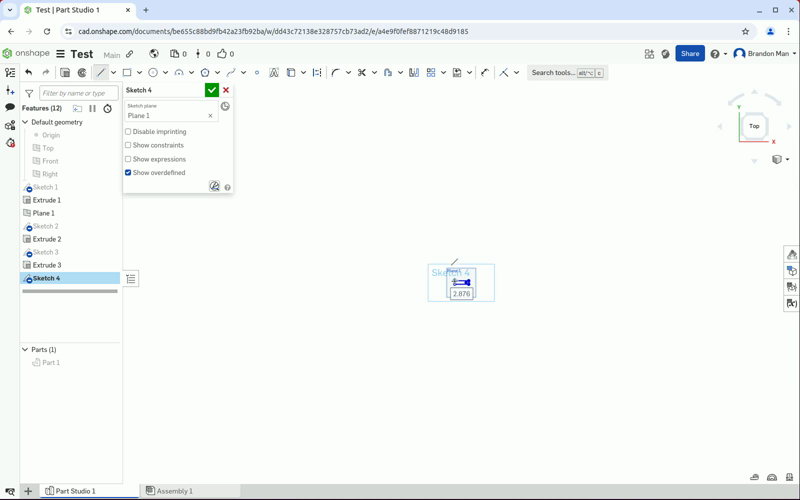
key_up(shift)
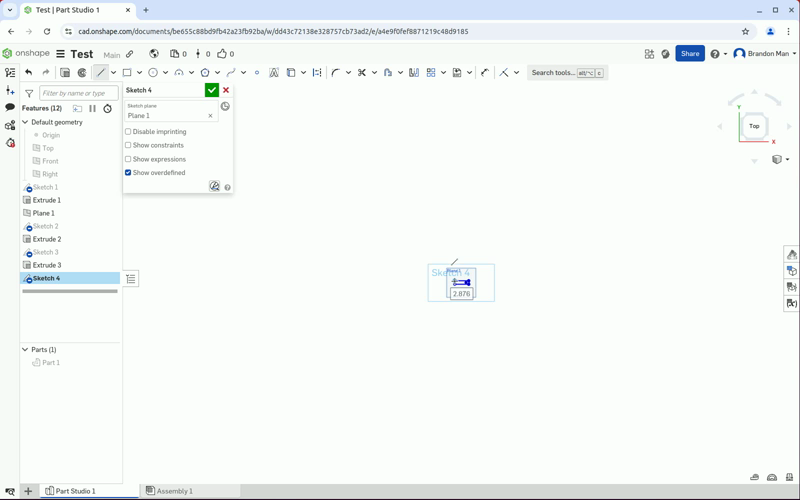
key(esc)
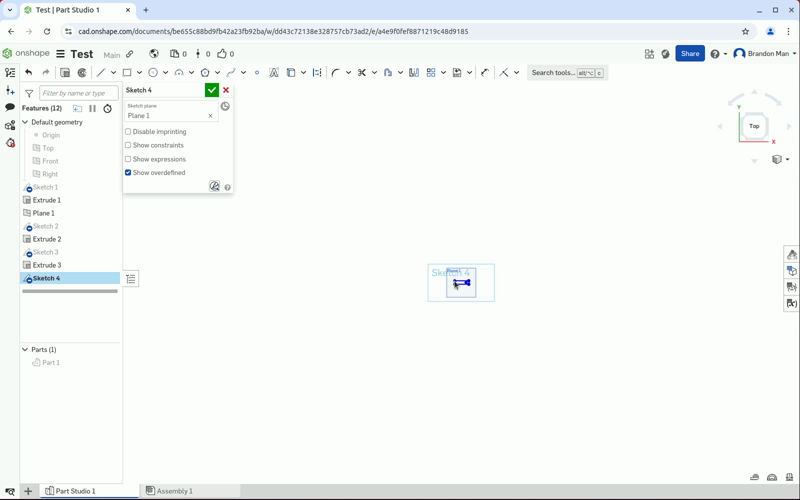
key(a)
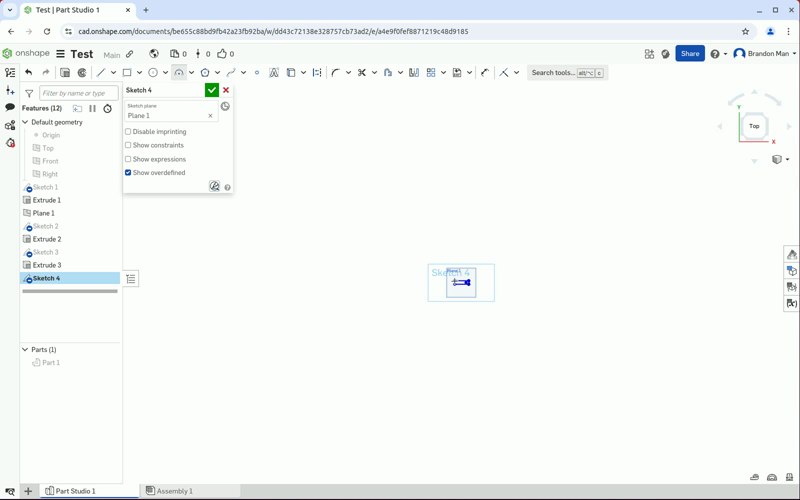
mouse_move(454, 280)
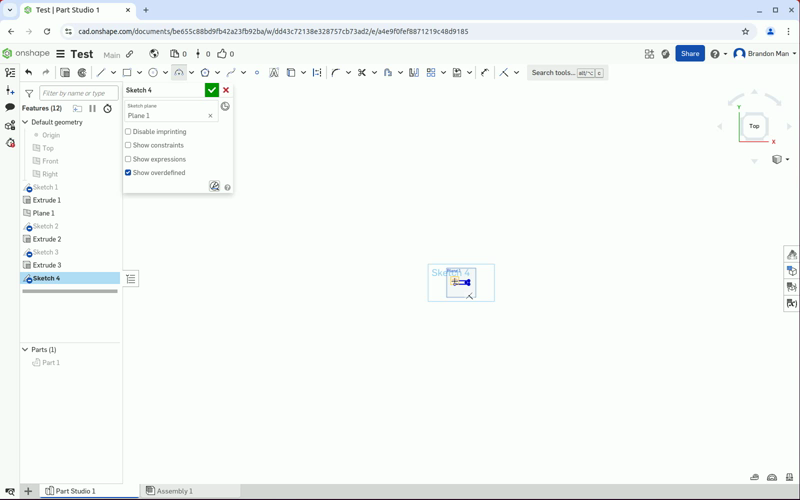
scroll(6)
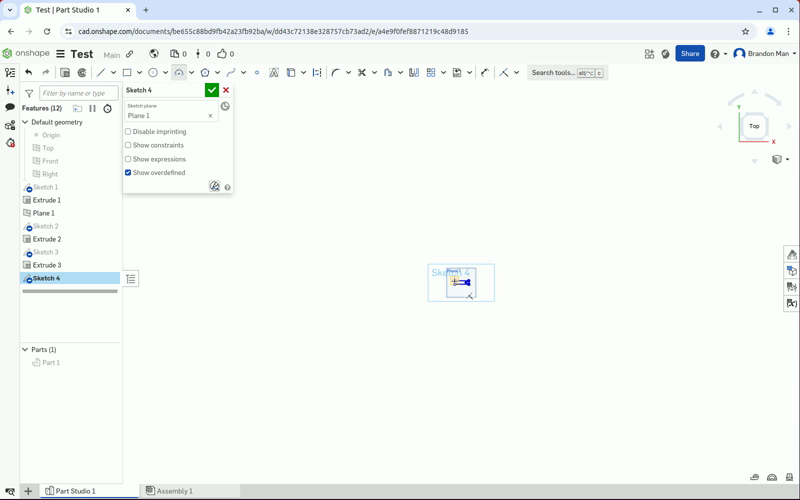
scroll(6)
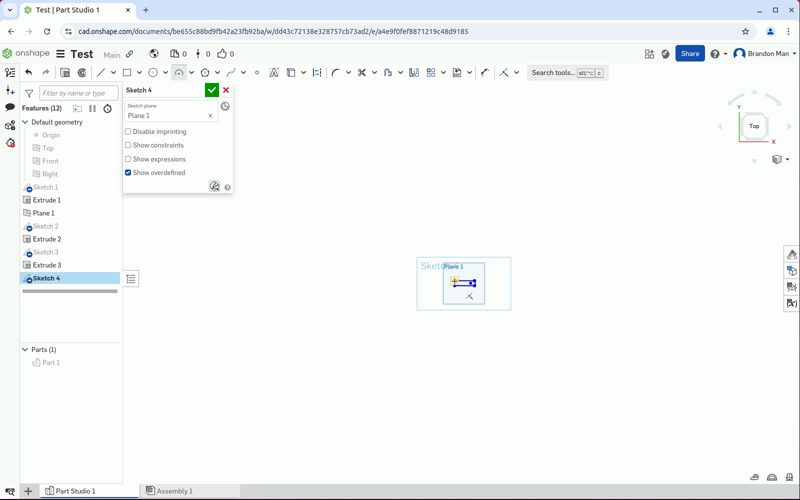
scroll(6)
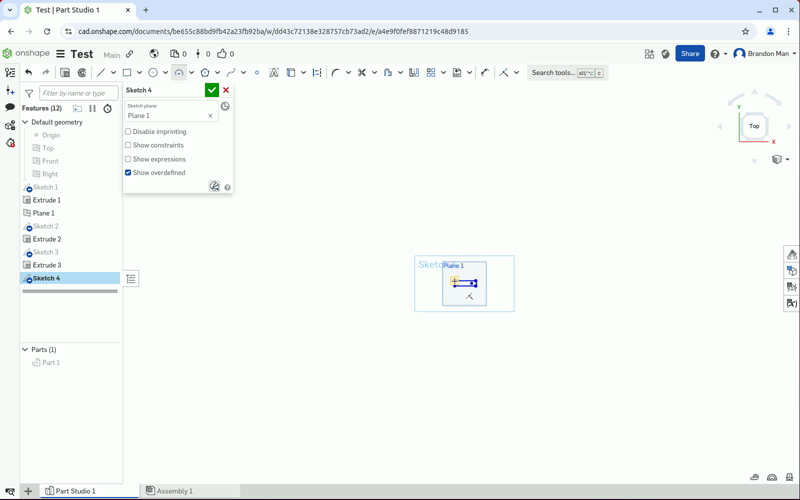
scroll(6)
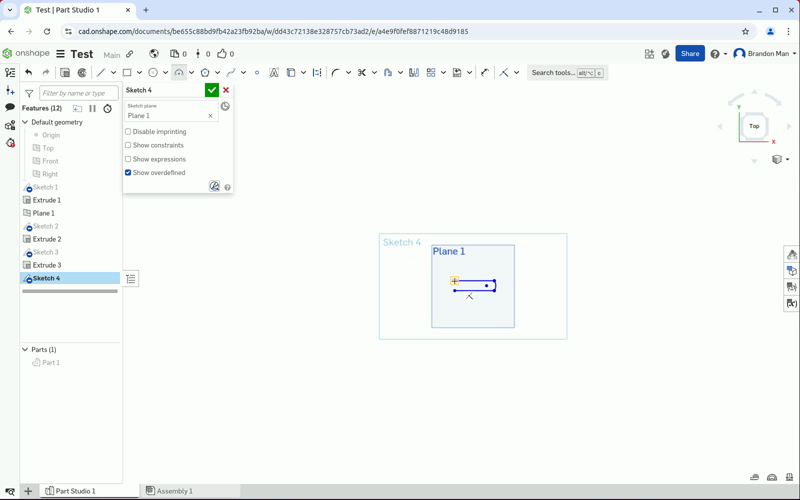
scroll(6)
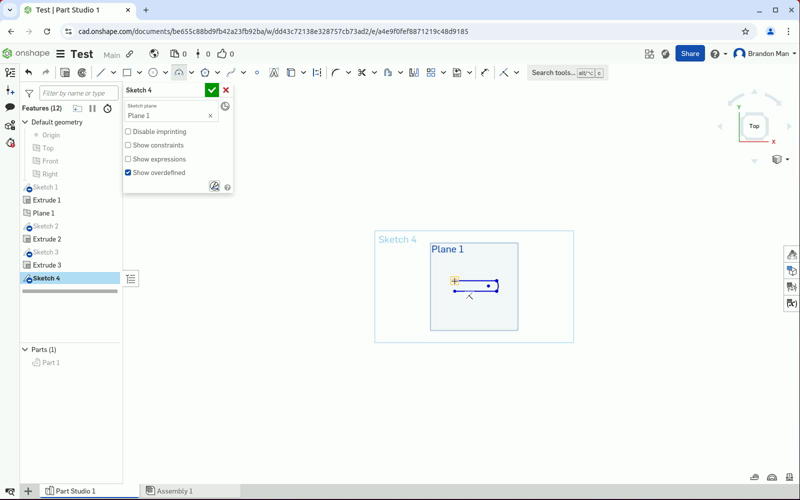
scroll(6)
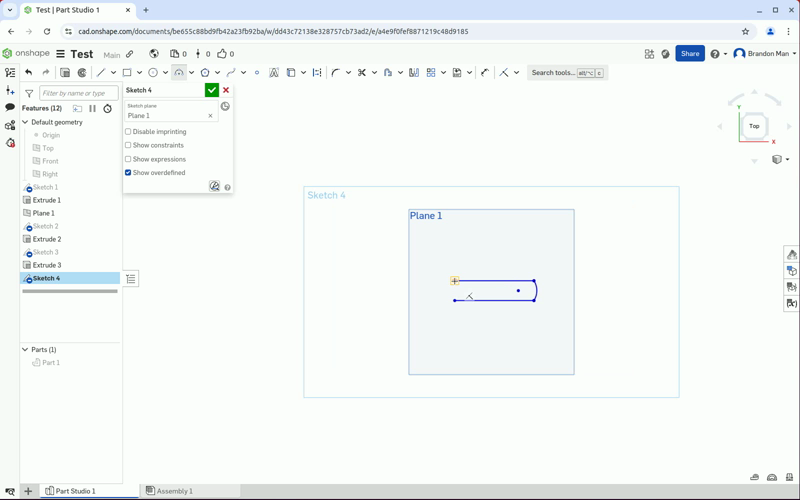
scroll(6)
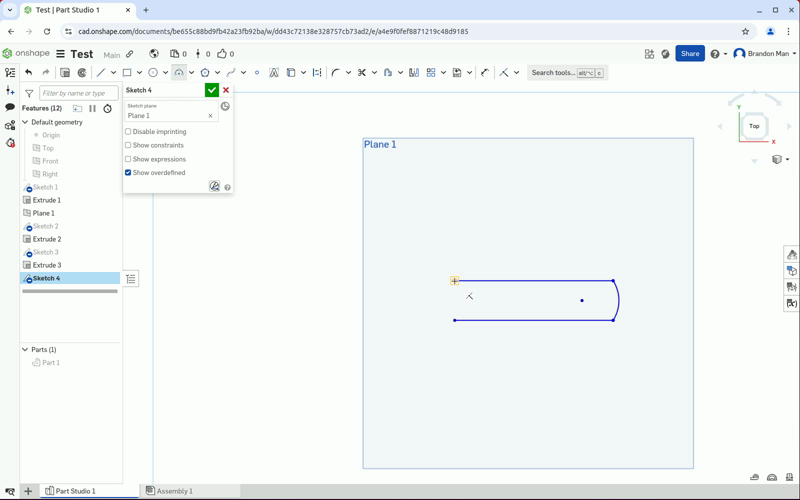
click(454, 280)
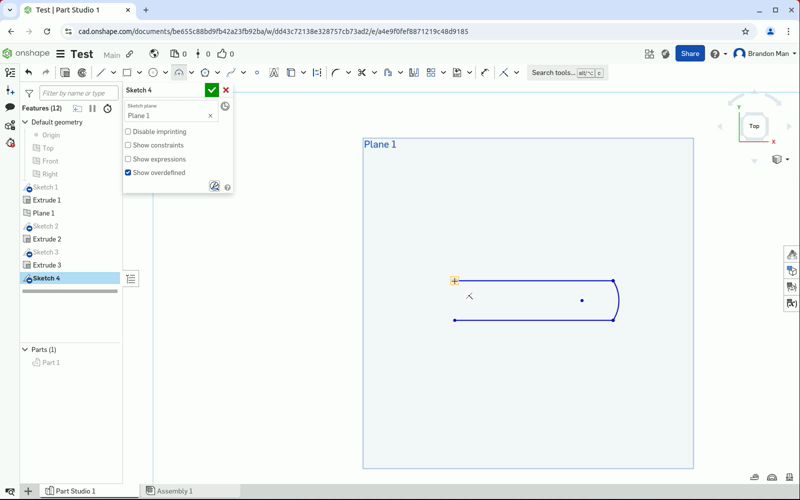
scroll(-6)
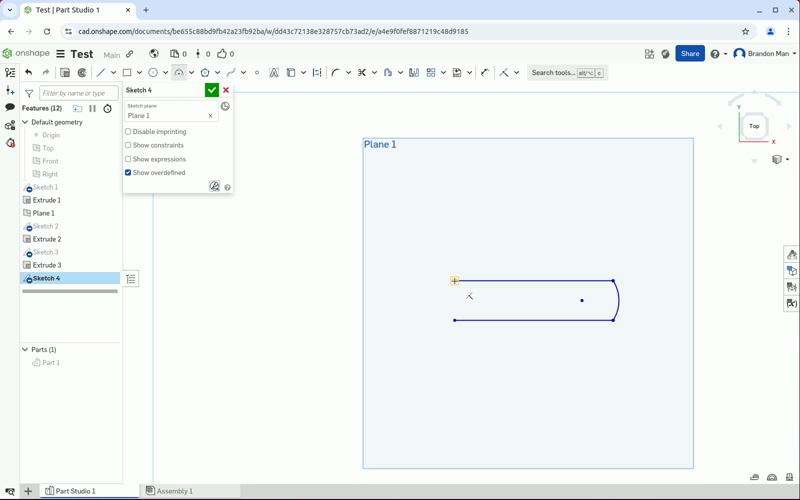
scroll(-6)
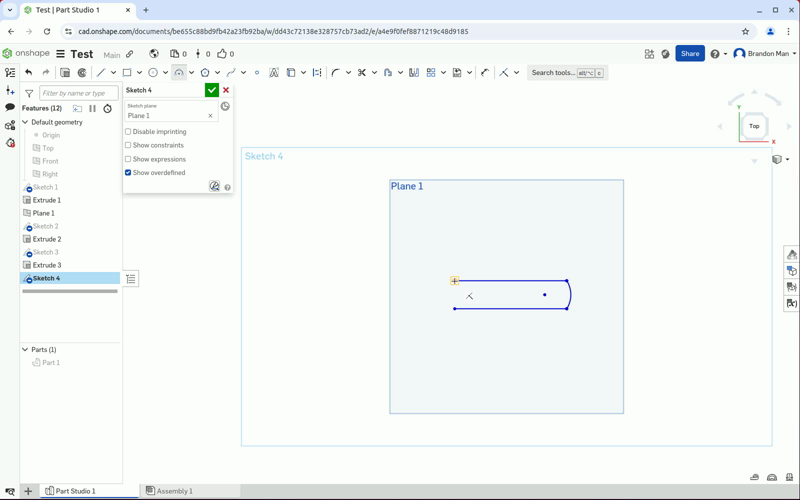
scroll(-6)
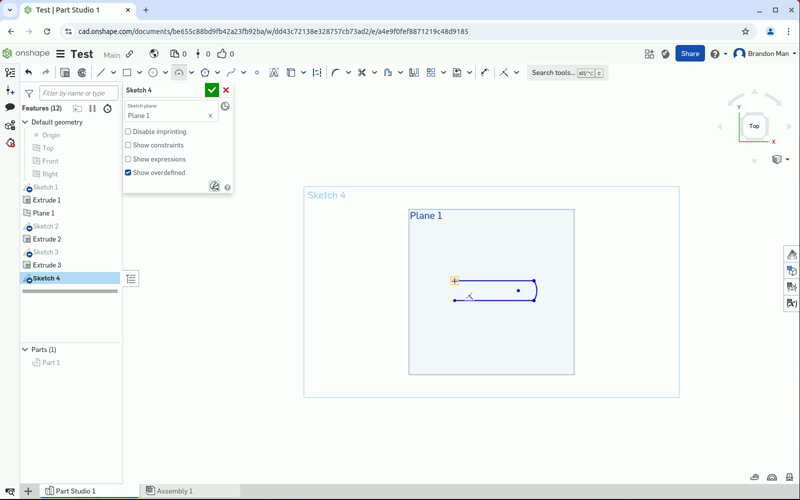
scroll(-6)
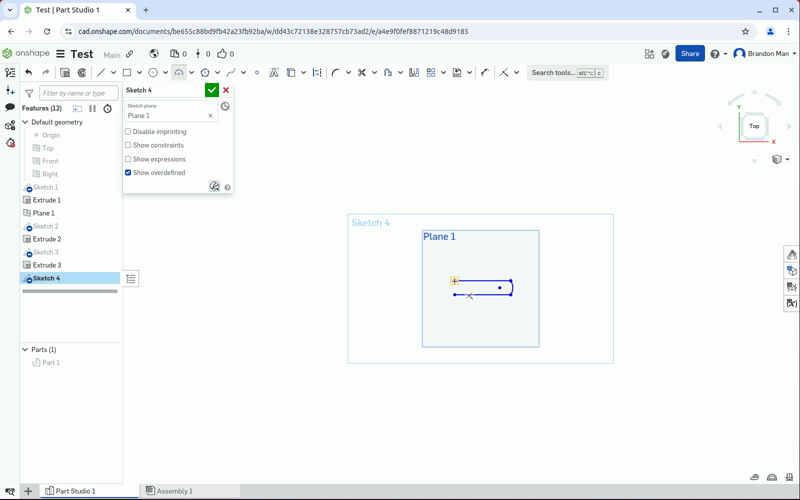
scroll(-6)
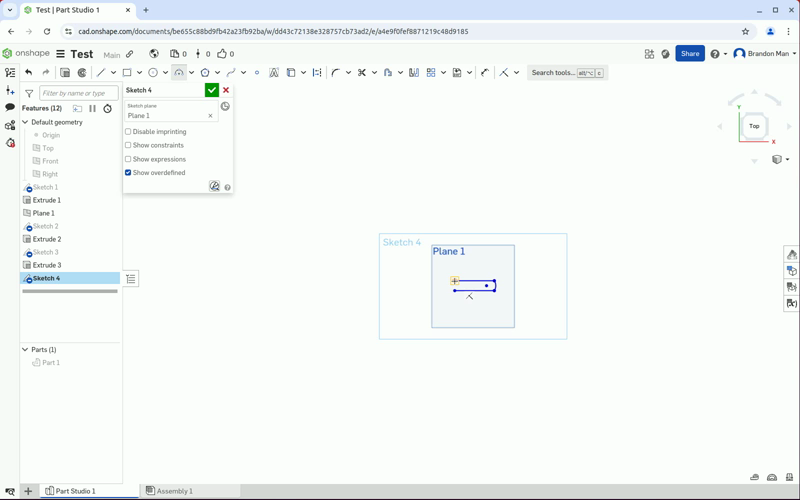
scroll(-6)
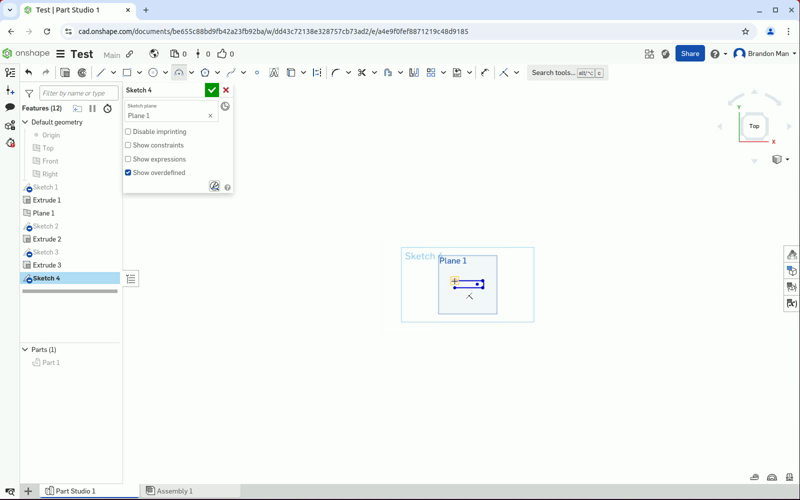
scroll(-6)
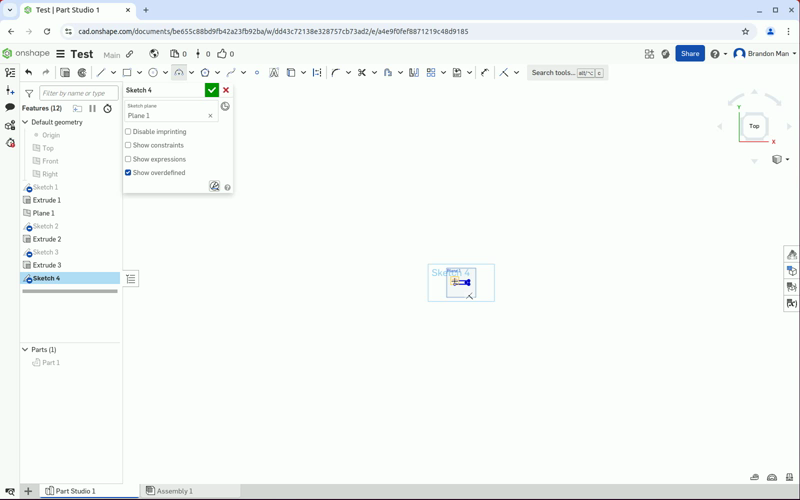
mouse_move(454, 284)
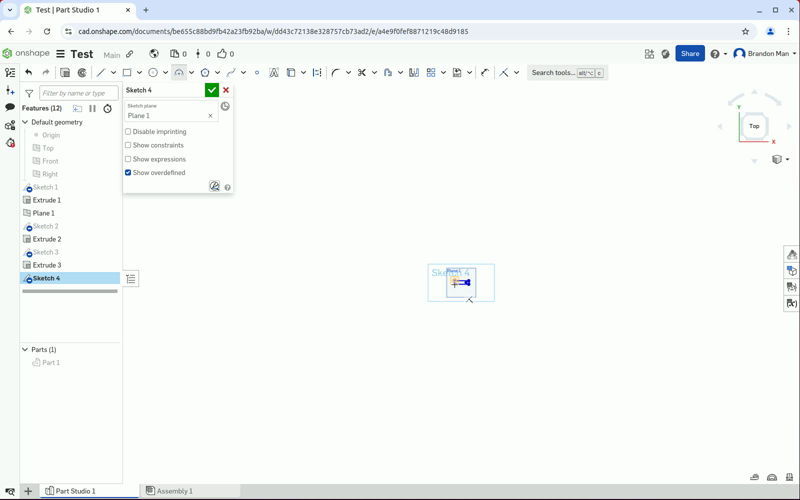
scroll(6)
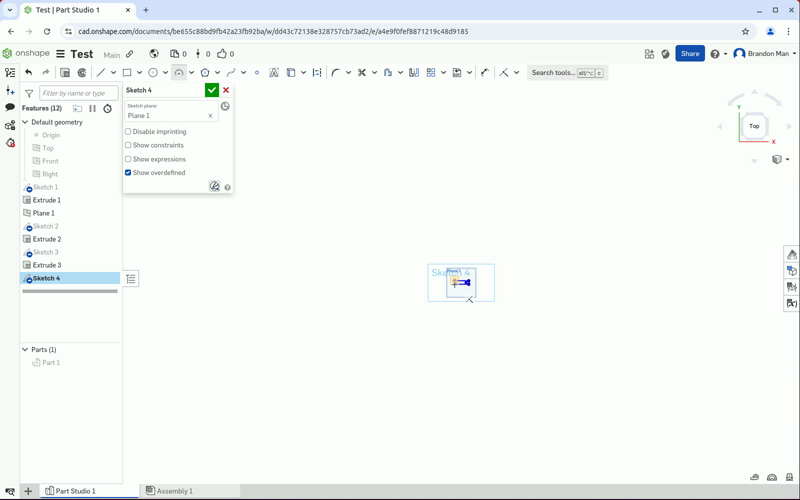
scroll(6)
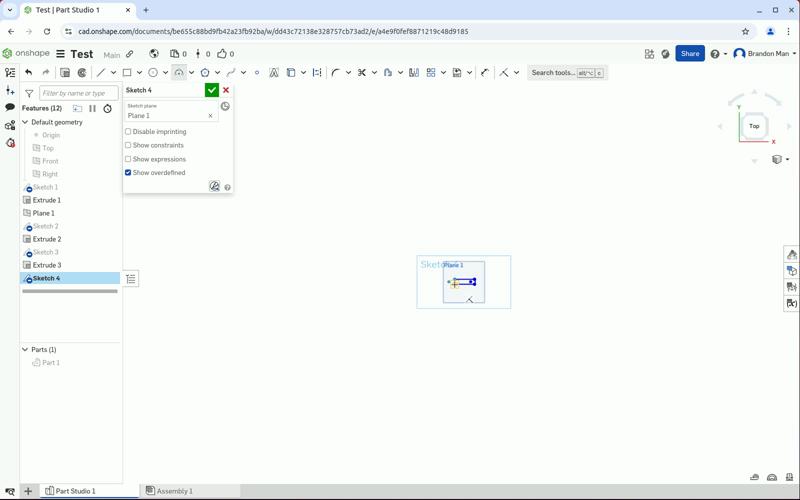
scroll(6)
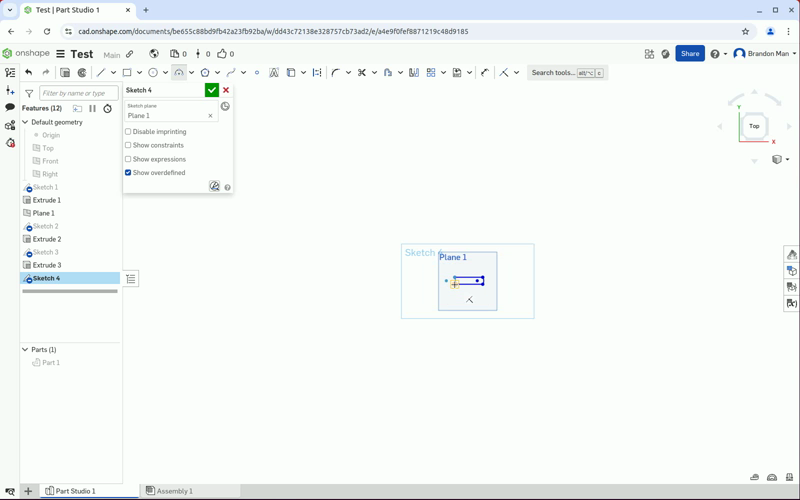
scroll(6)
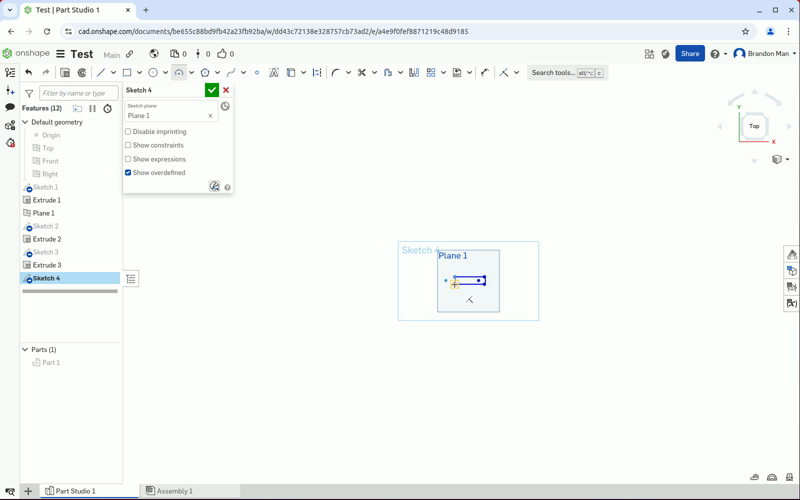
scroll(6)
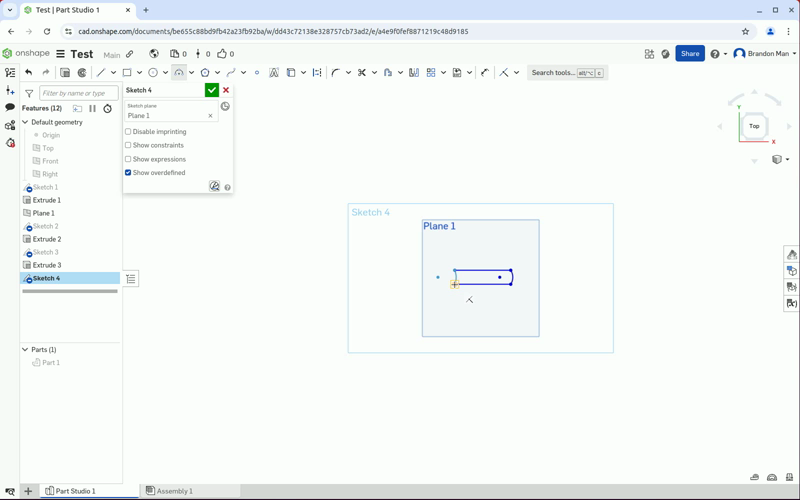
scroll(6)
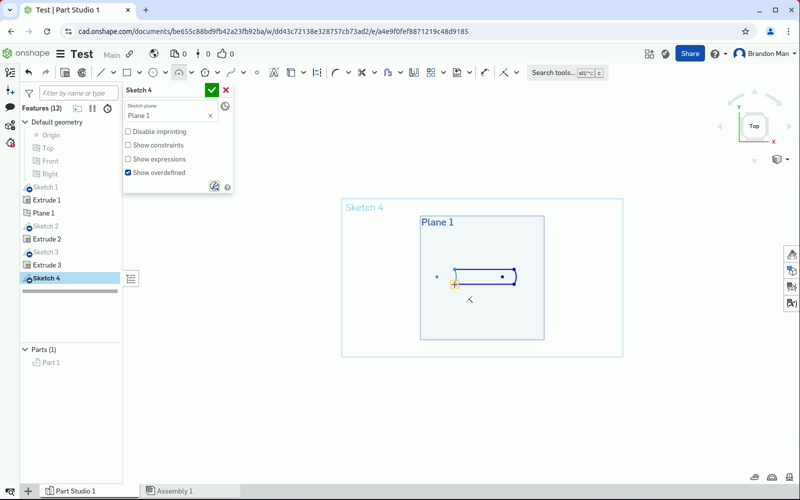
scroll(6)
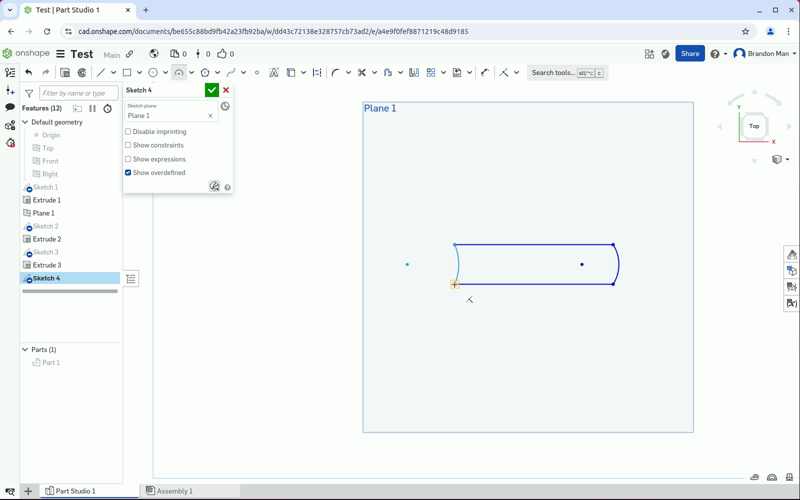
click(454, 284)
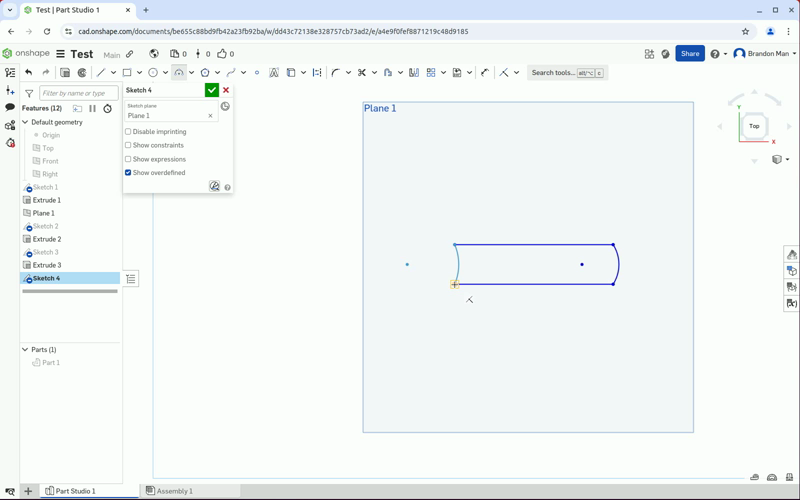
scroll(-6)
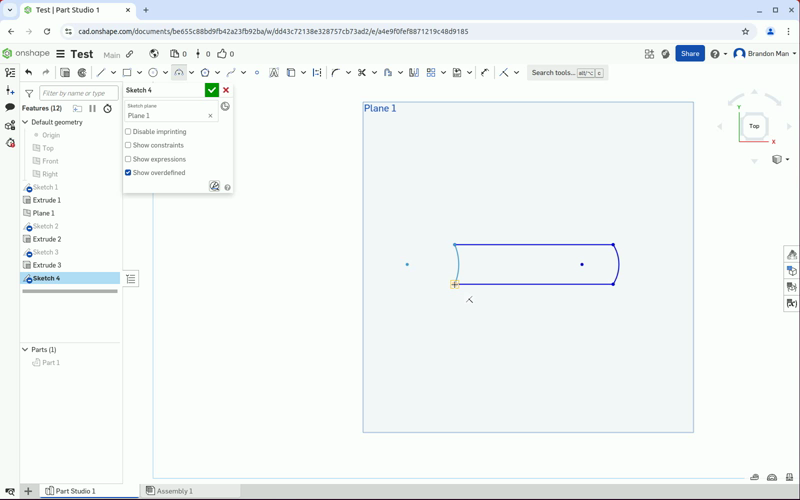
scroll(-6)
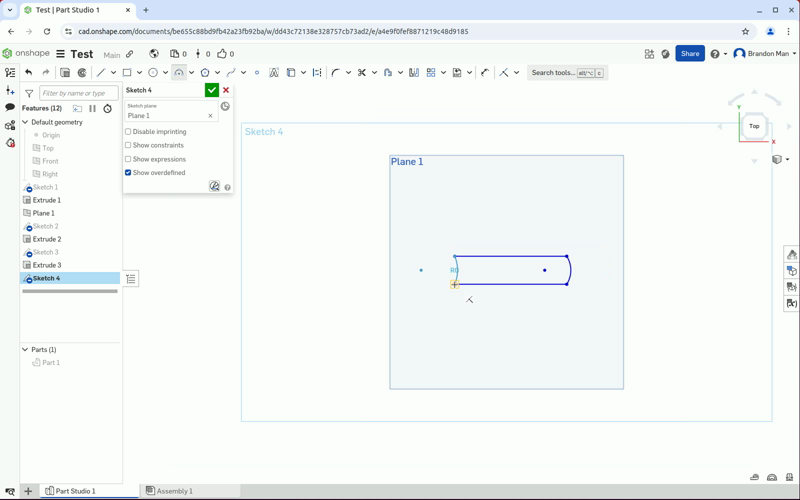
scroll(-6)
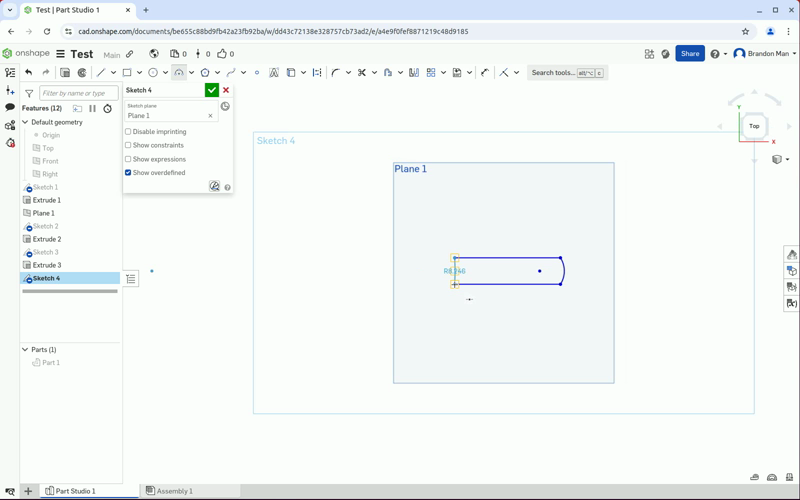
scroll(-6)
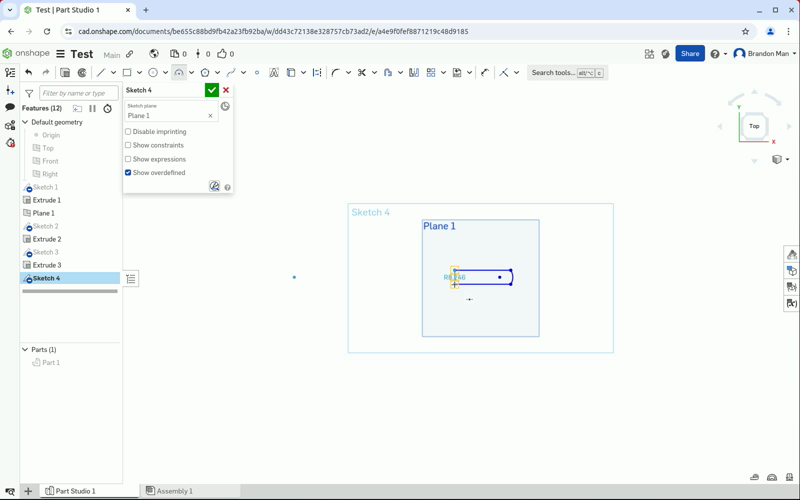
scroll(-6)
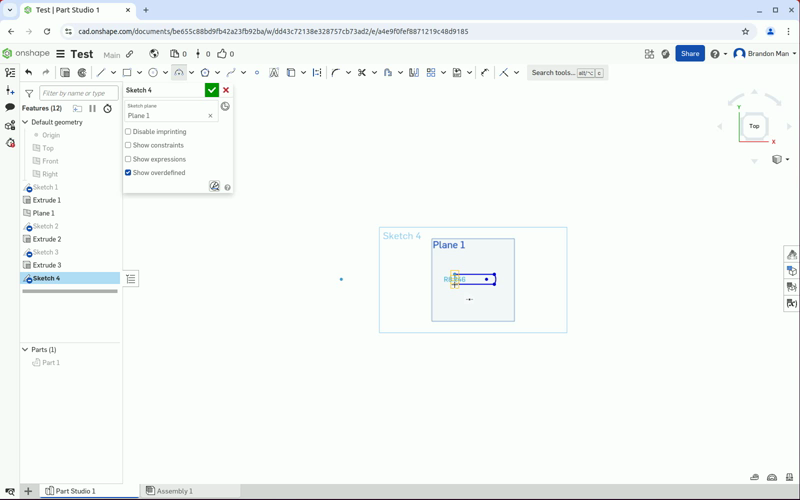
scroll(-6)
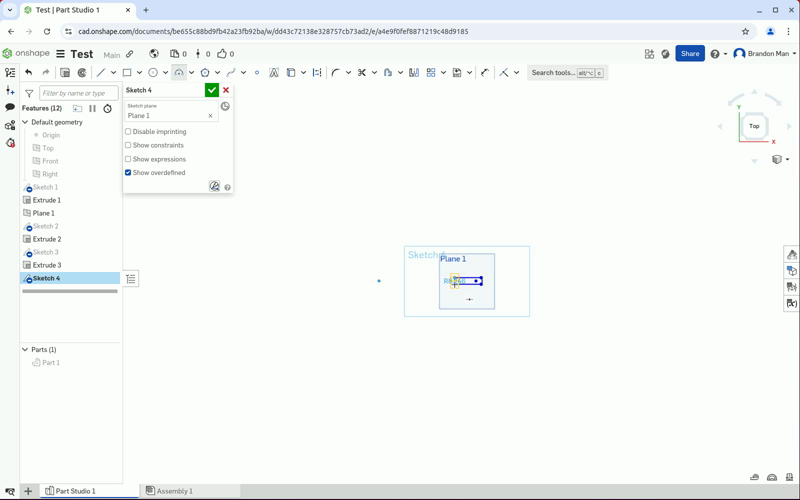
scroll(-6)
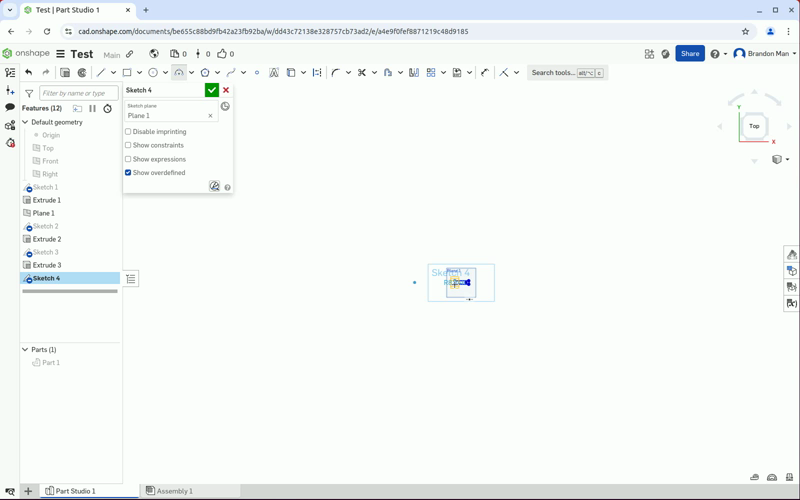
key_down(shift)
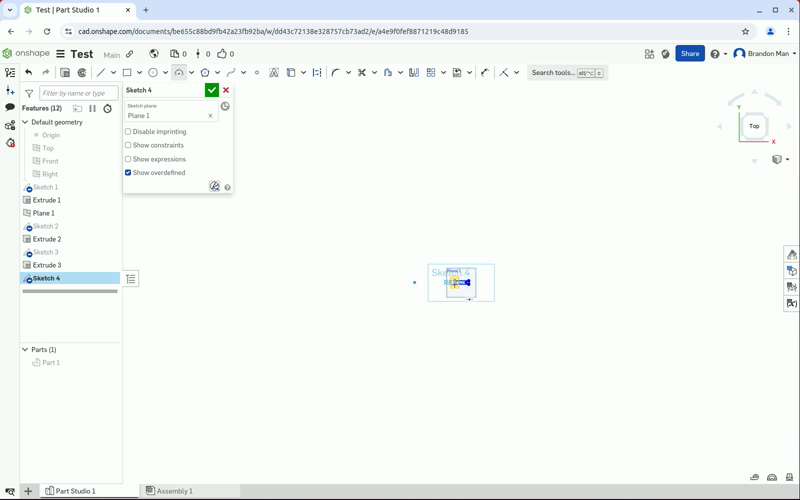
mouse_move(454, 282)
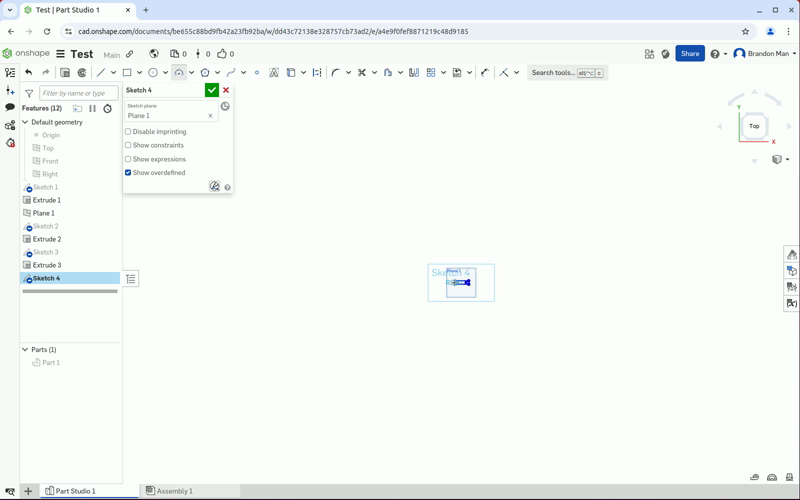
scroll(6)
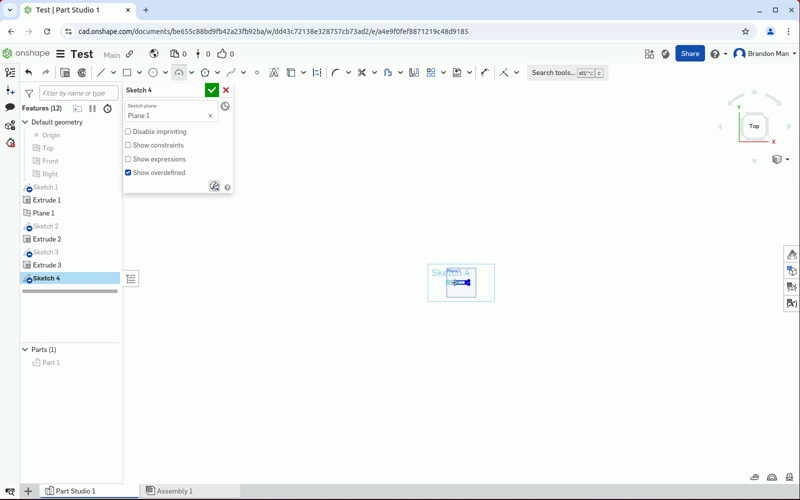
scroll(6)
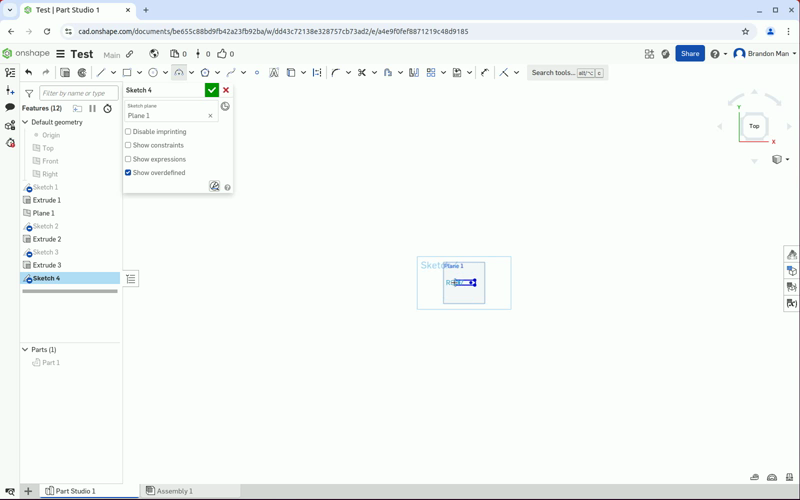
scroll(6)
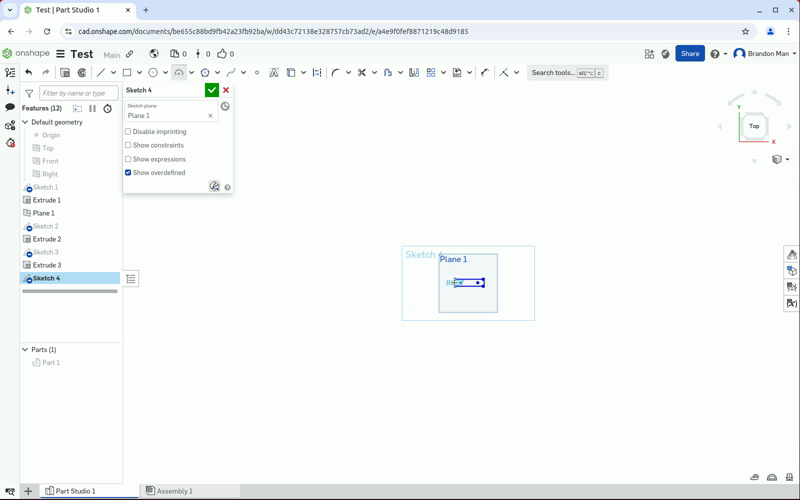
scroll(6)
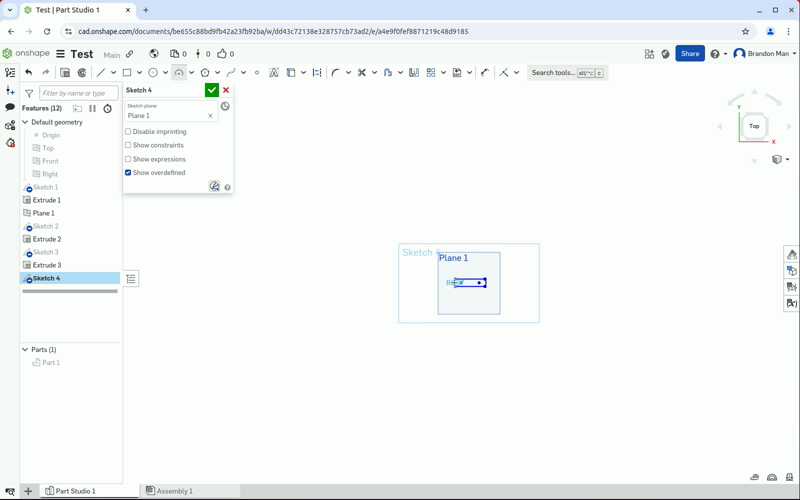
scroll(6)
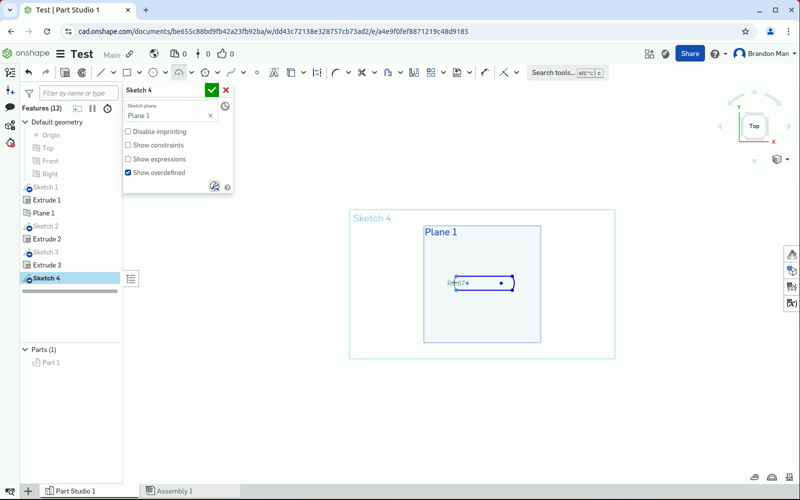
scroll(6)
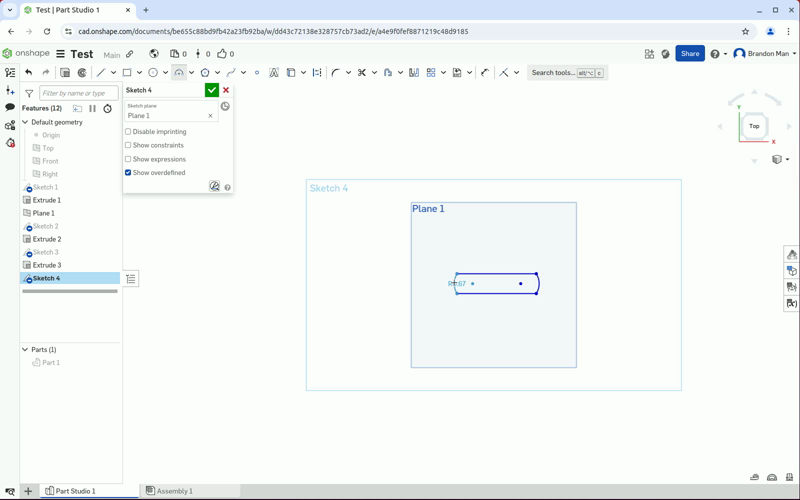
scroll(6)
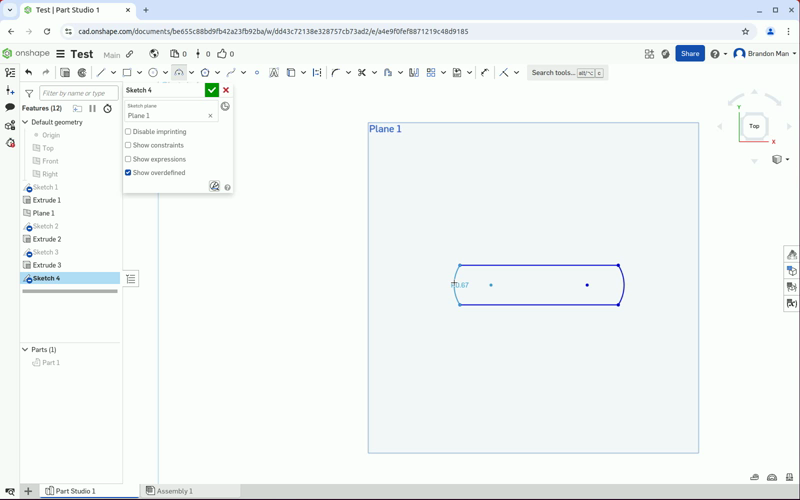
click(454, 282)
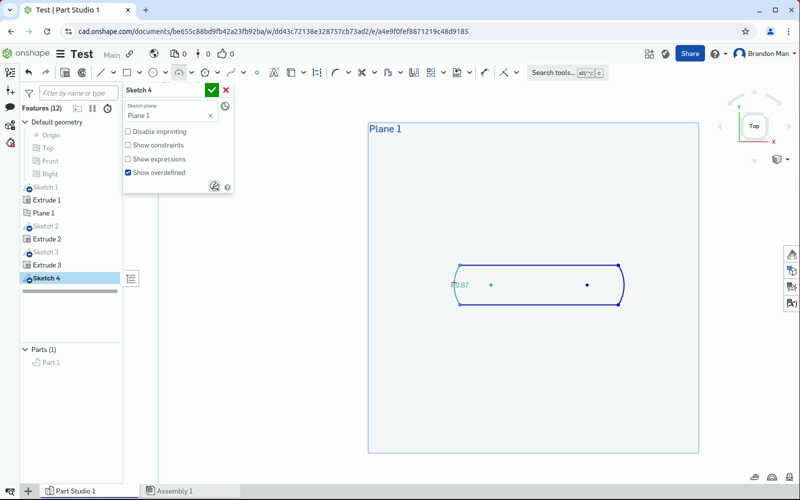
scroll(-6)
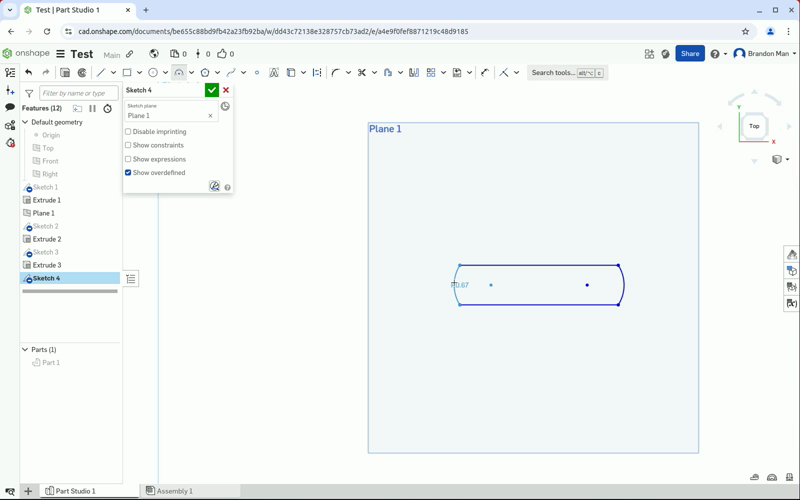
scroll(-6)
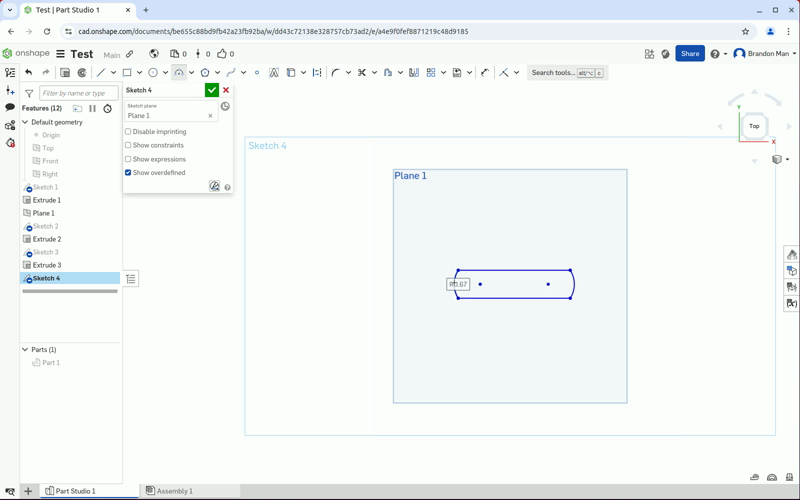
scroll(-6)
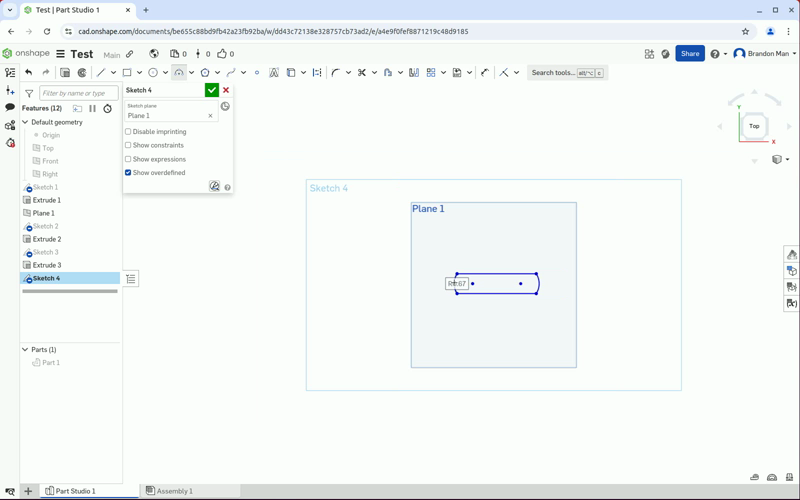
scroll(-6)
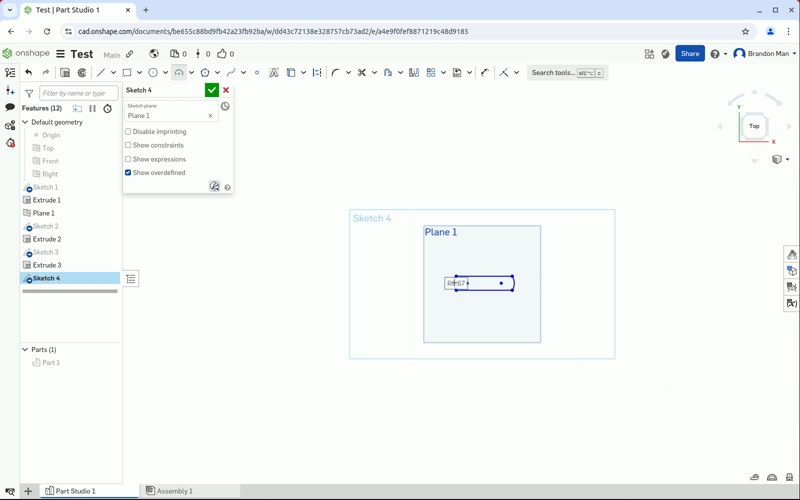
scroll(-6)
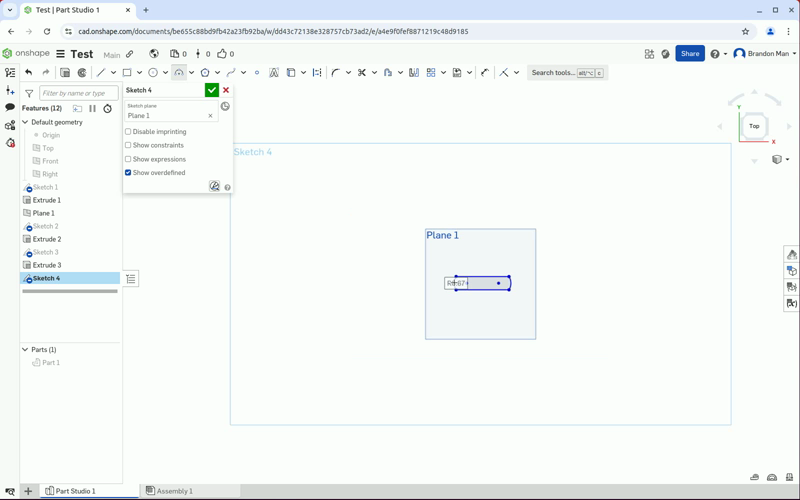
scroll(-6)
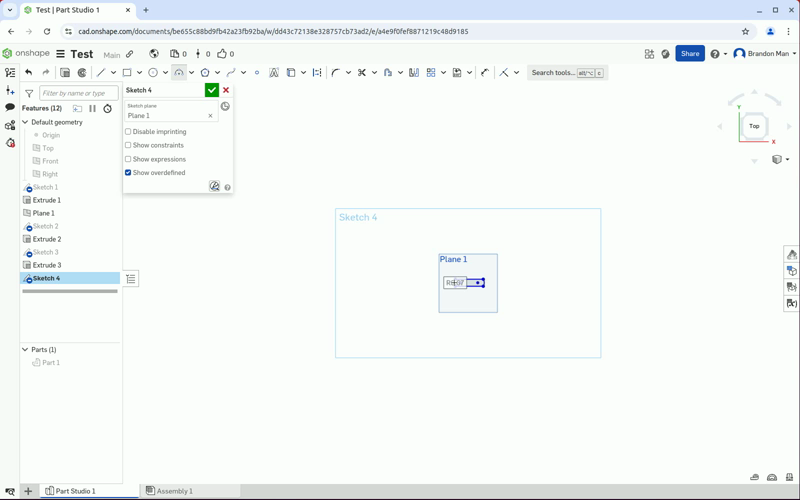
scroll(-6)
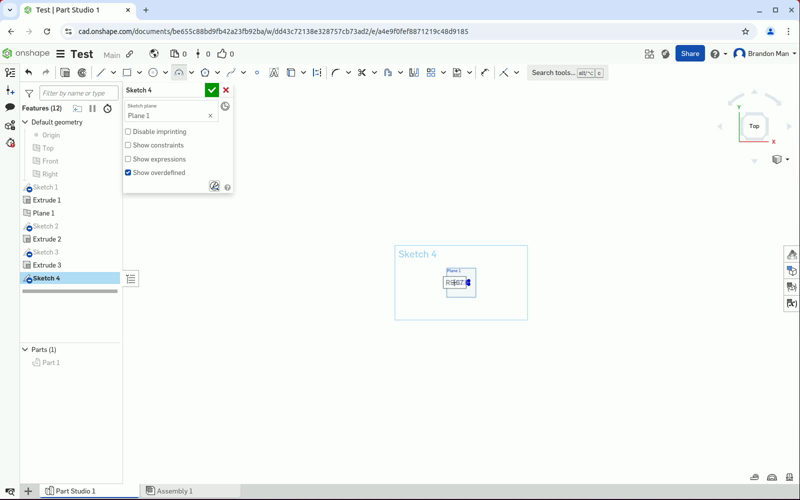
key_up(shift)
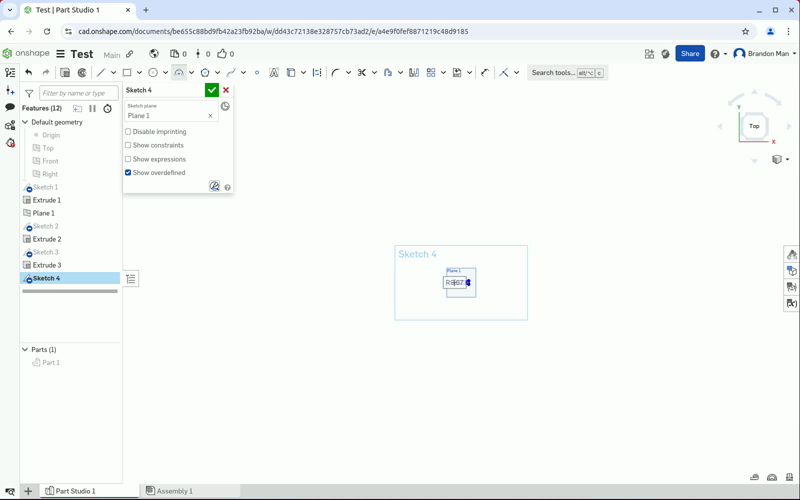
key(esc)
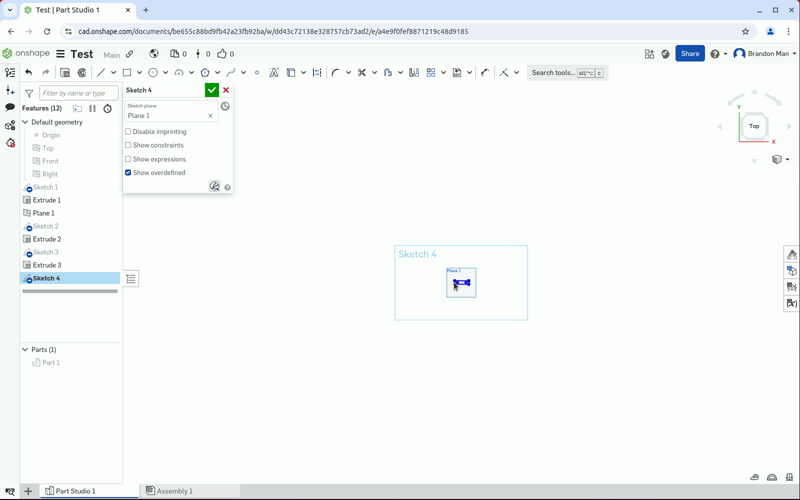
mouse_move(460, 281)
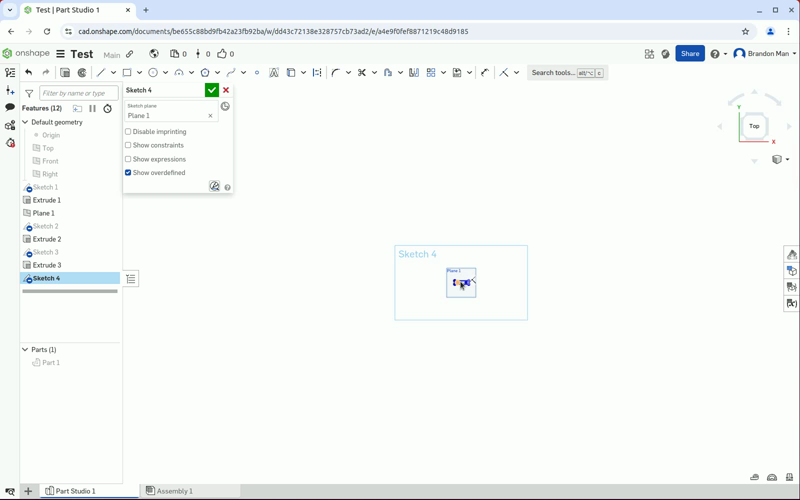
scroll(6)
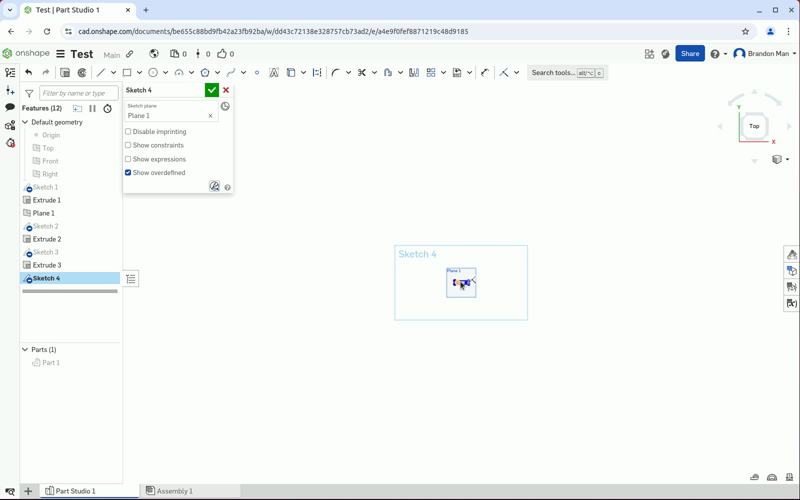
scroll(6)
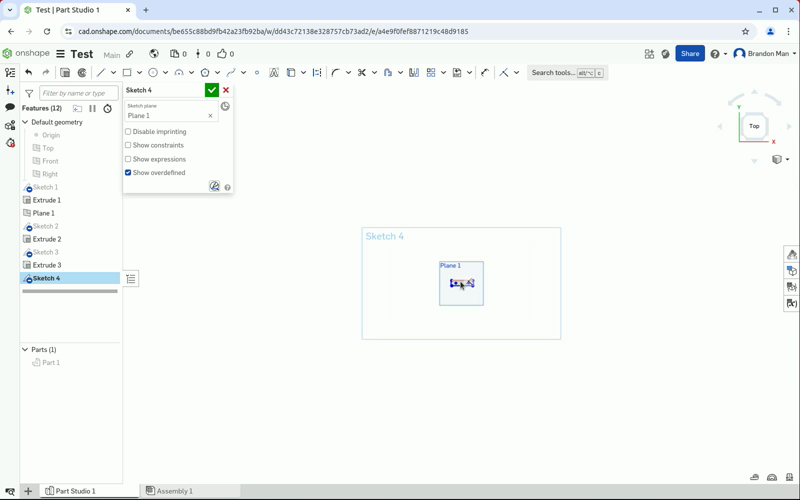
scroll(6)
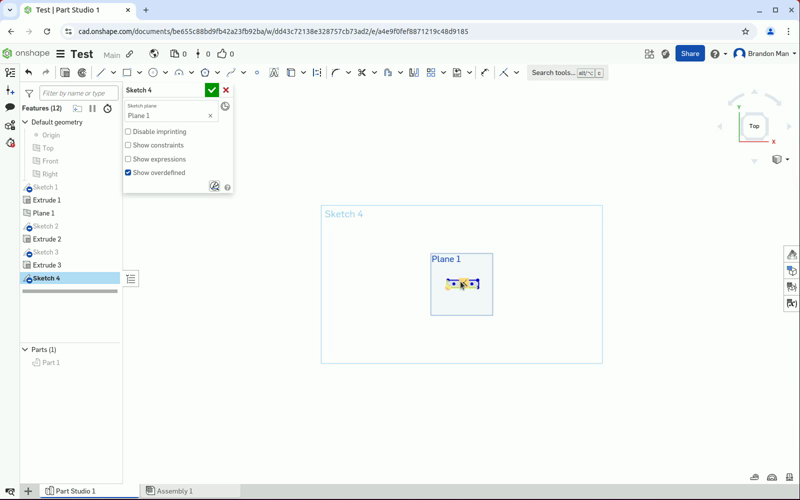
scroll(6)
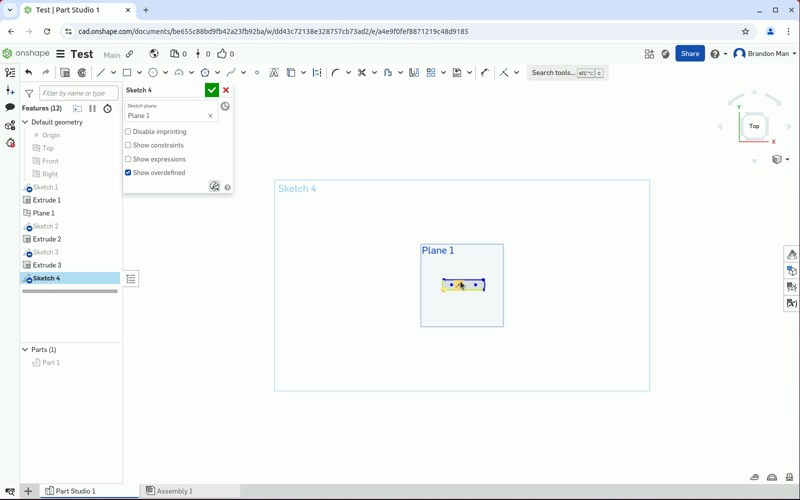
scroll(6)
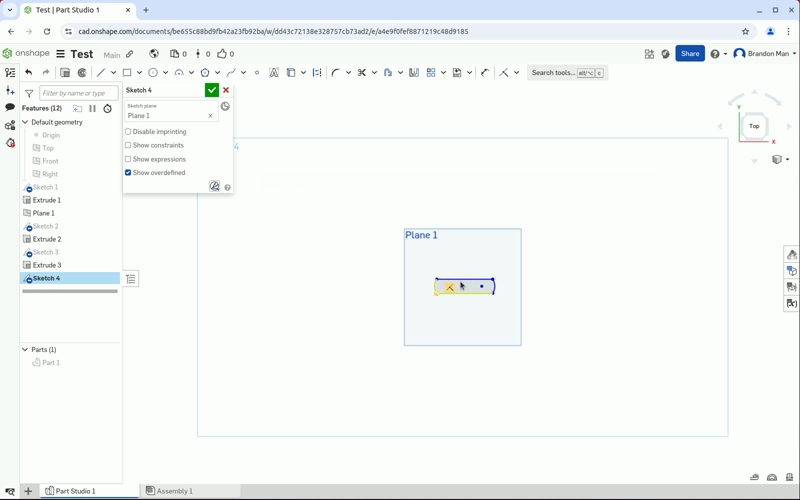
scroll(6)
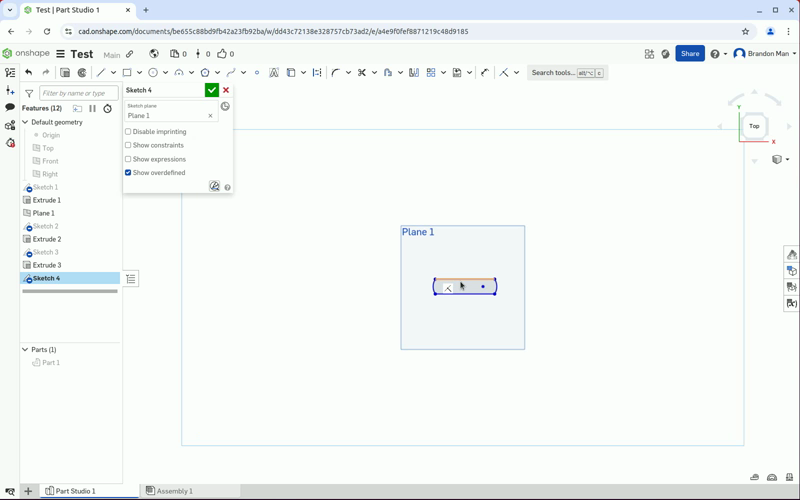
scroll(6)
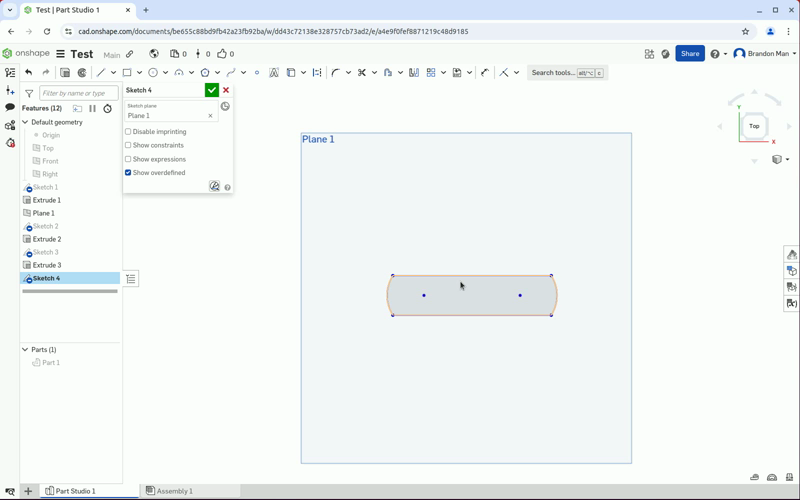
click(460, 281)
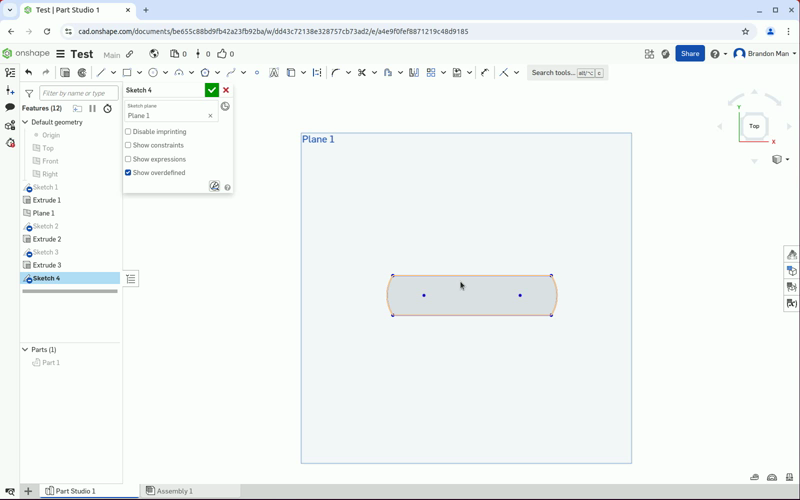
scroll(-6)
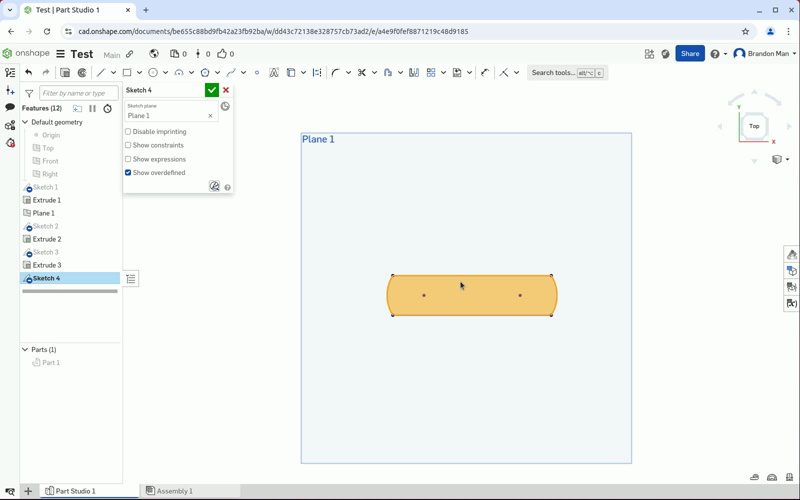
scroll(-6)
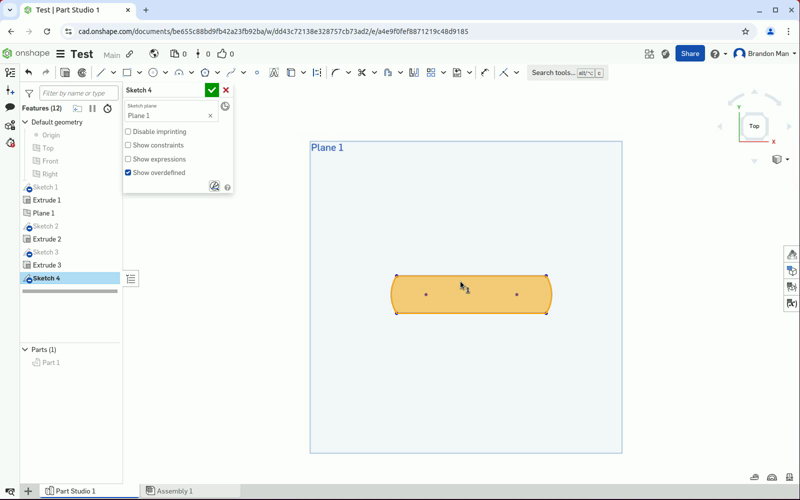
scroll(-6)
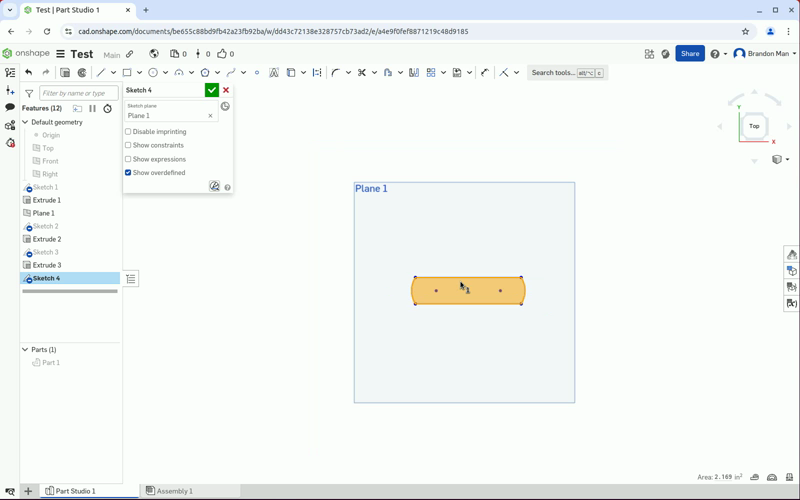
scroll(-6)
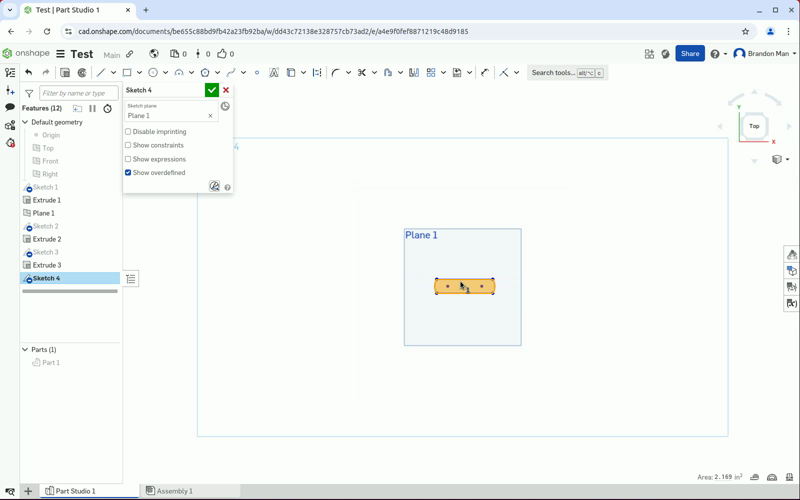
scroll(-6)
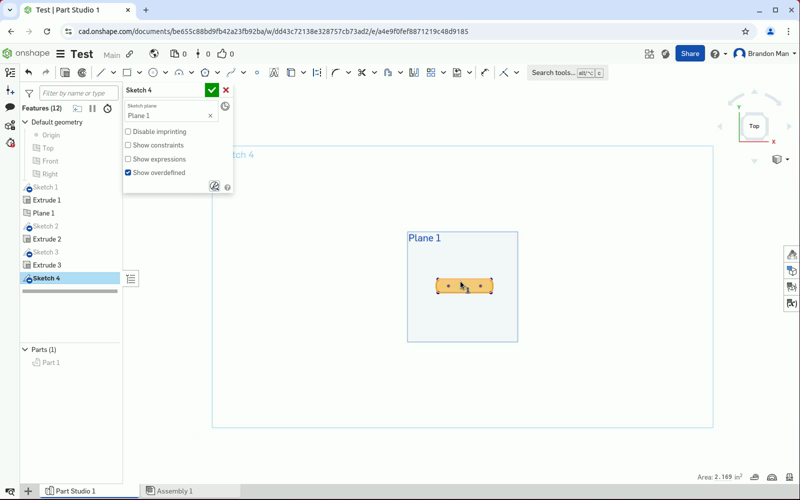
scroll(-6)
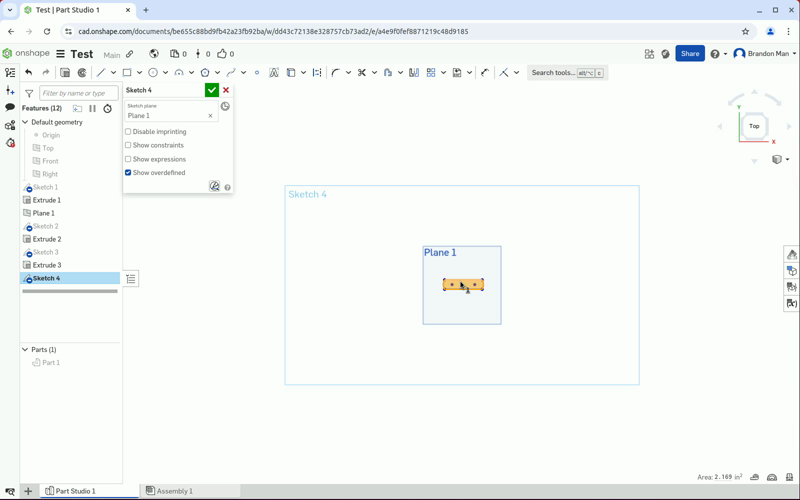
scroll(-6)
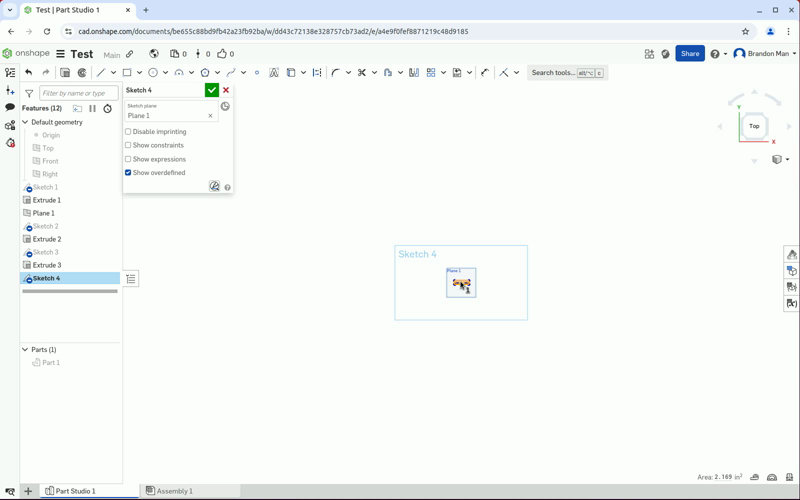
mouse_move(73, 352)
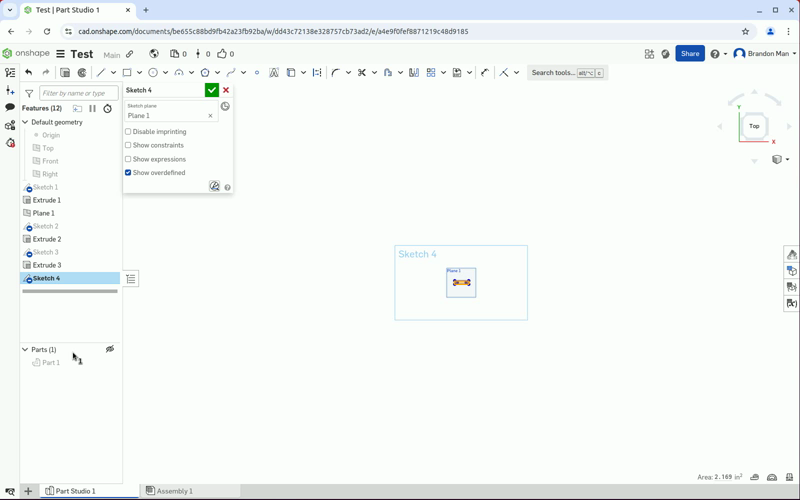
key(shift+y)
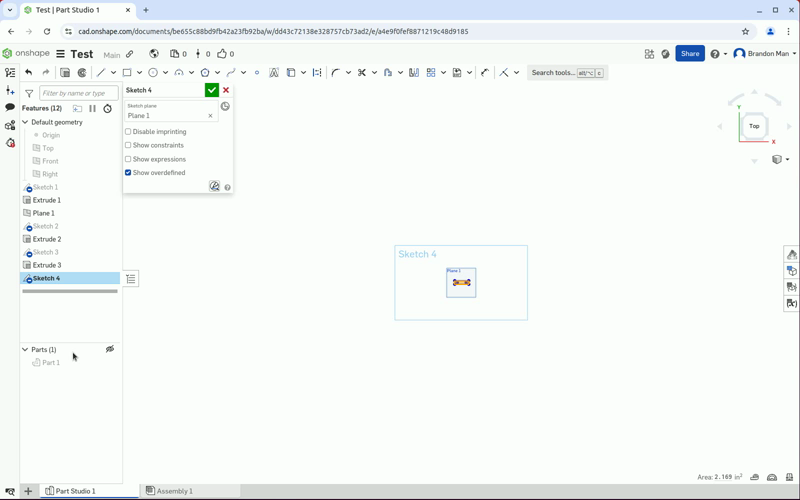
key(shift+e)
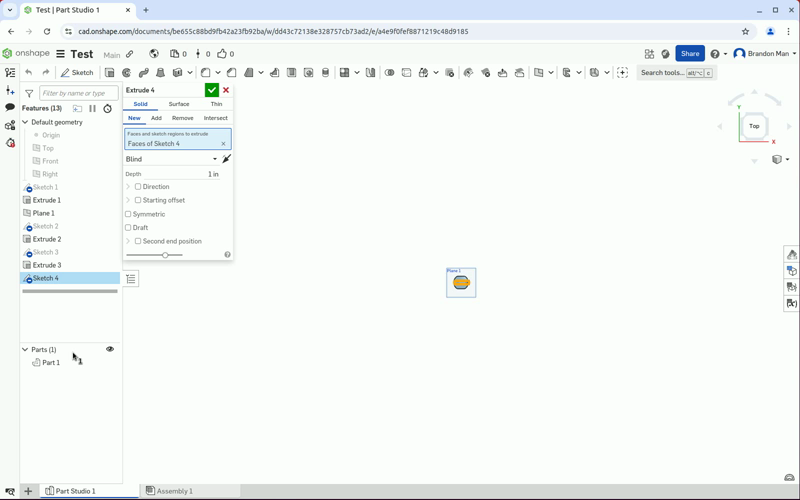
mouse_move(143, 106)
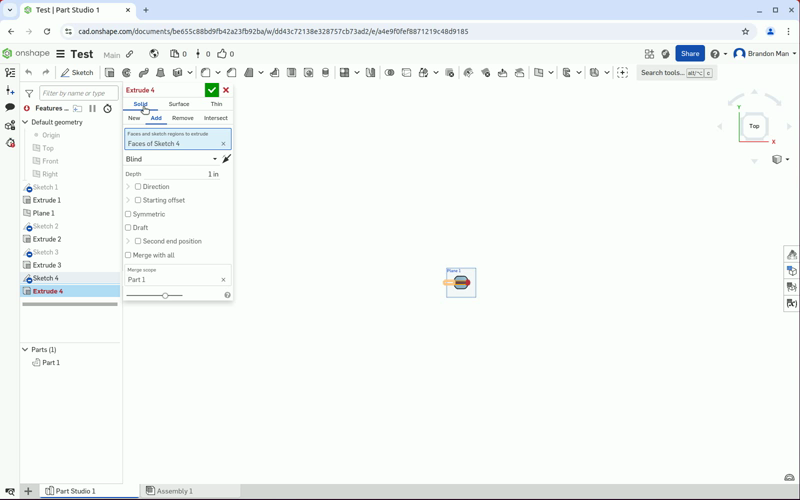
click(143, 106)
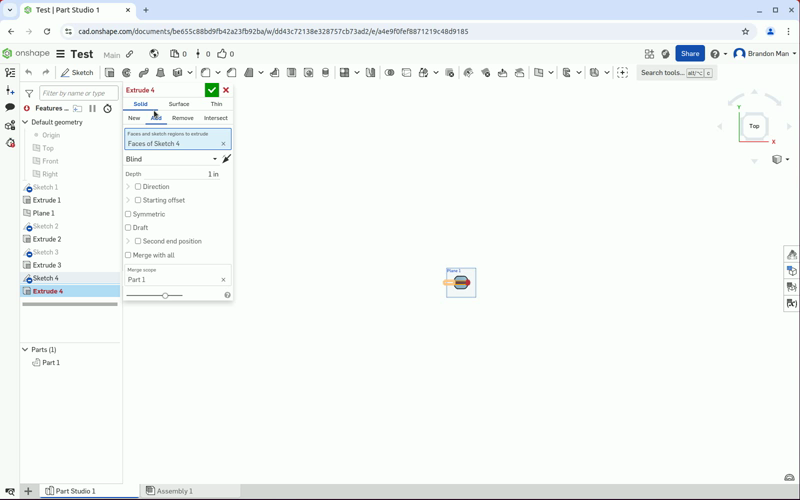
mouse_move(186, 120)
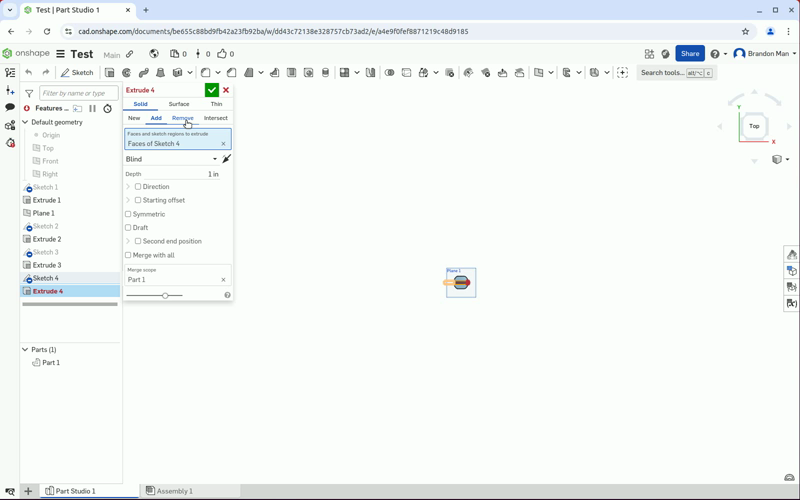
click(186, 120)
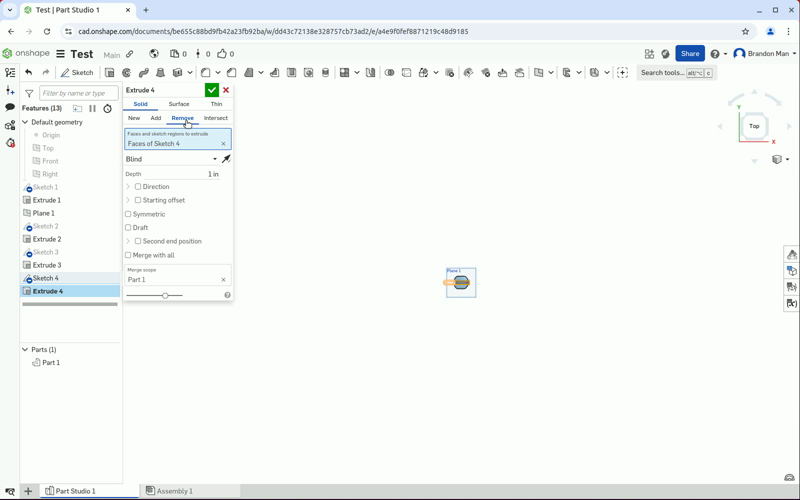
key(tab, 4)
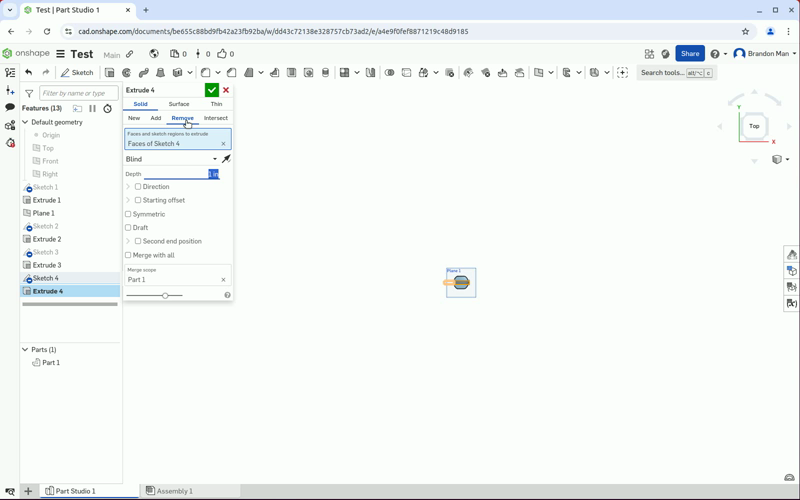
text(0.722)
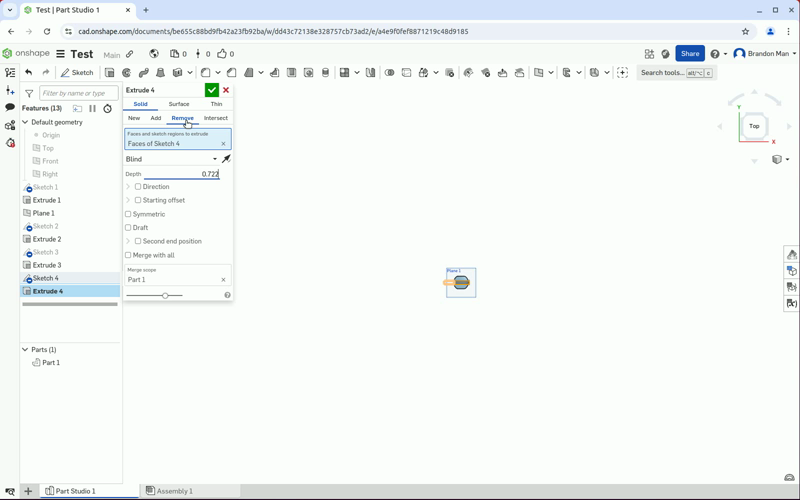
key(tab, 6)
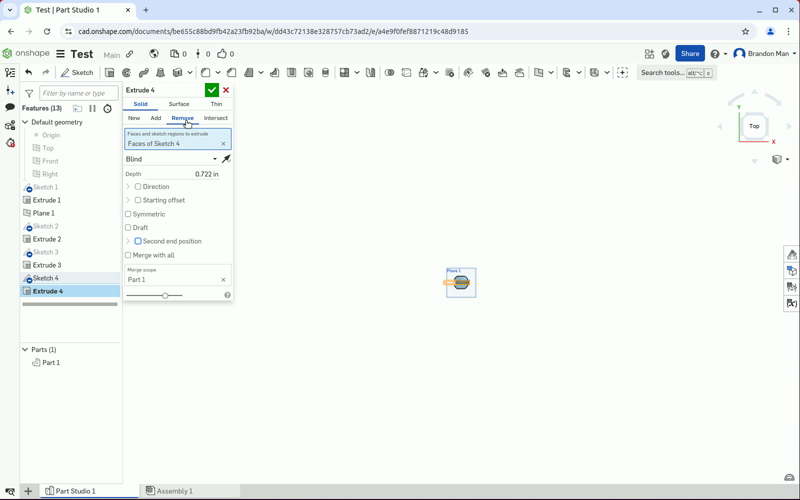
key(space)
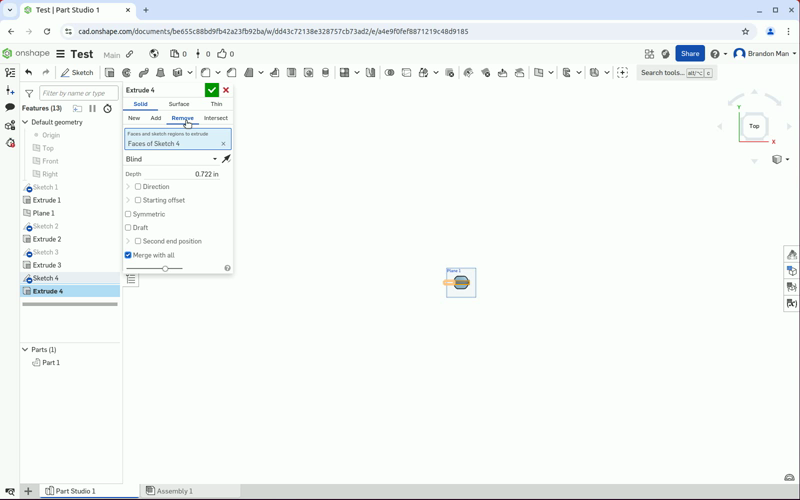
key(enter)
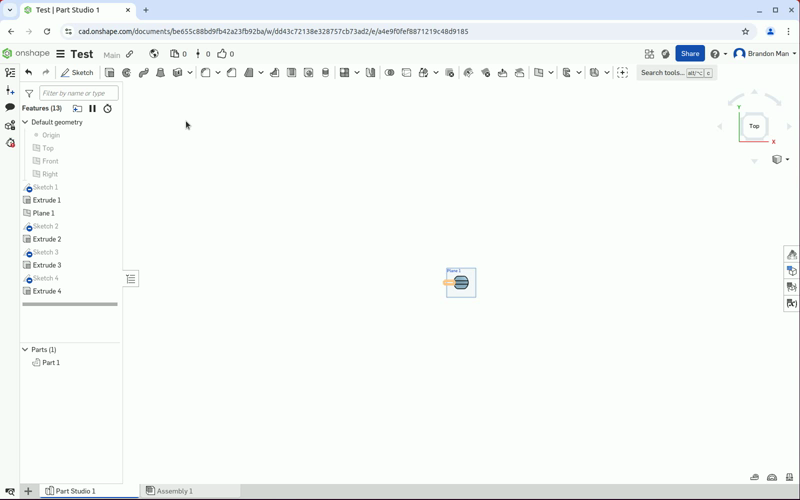
key(shift+h)
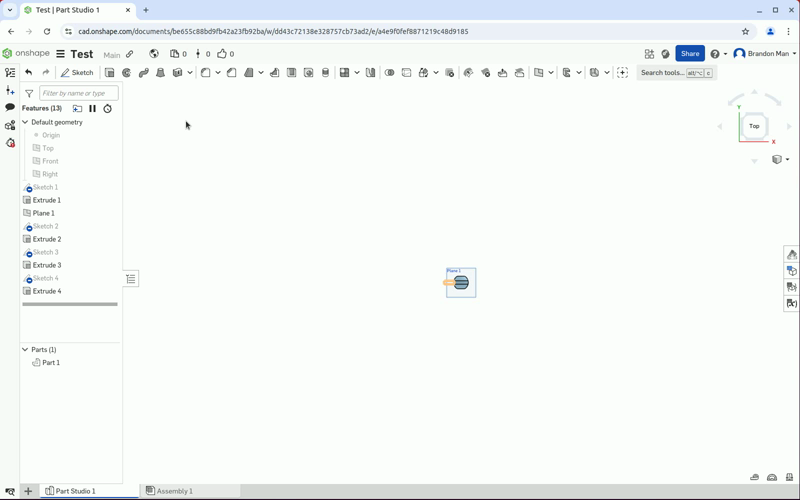
key(shift+h)
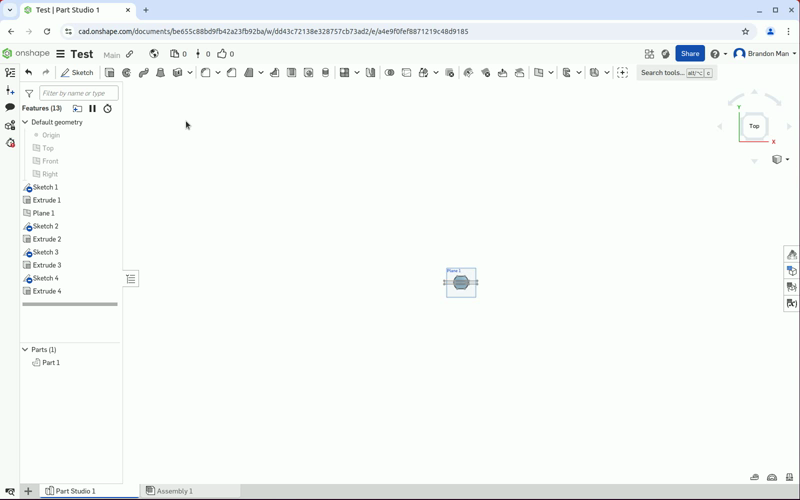
key(shift+7)
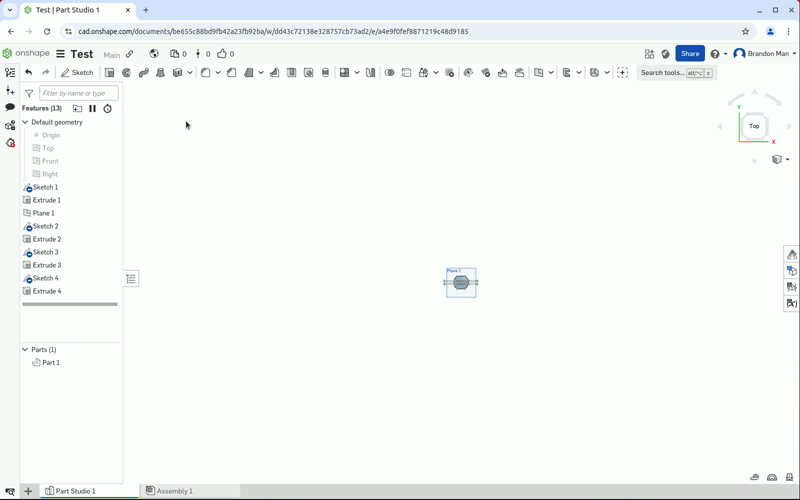
key(up, 3)
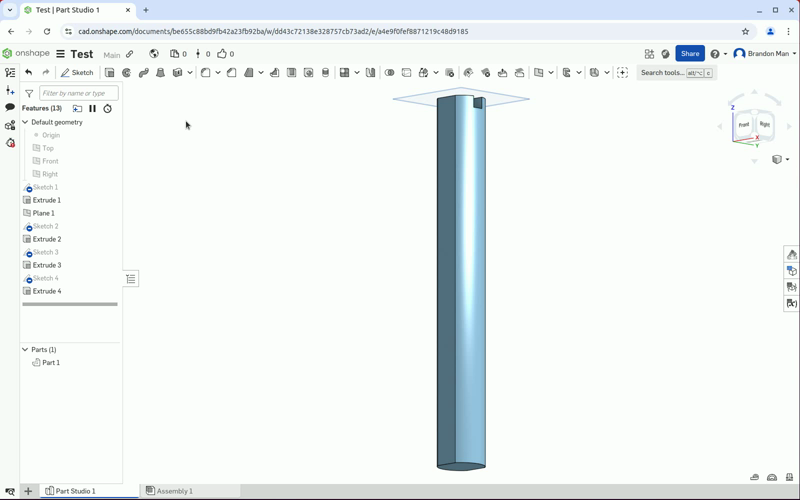
key(left, 3)
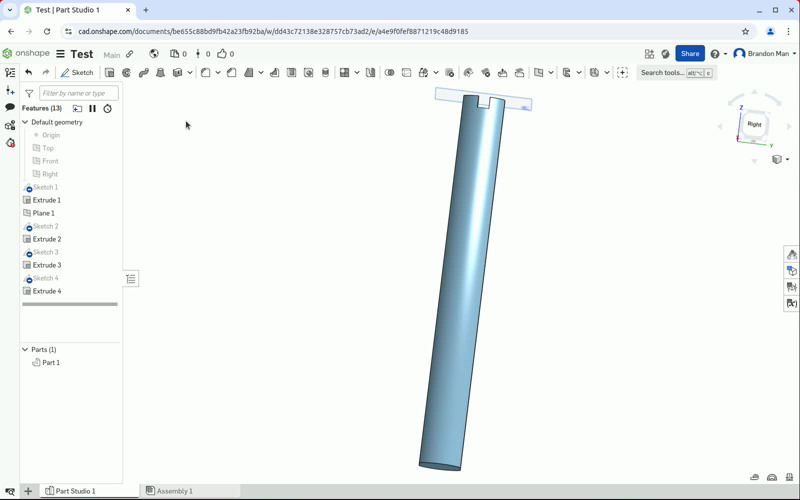
key(right, 3)
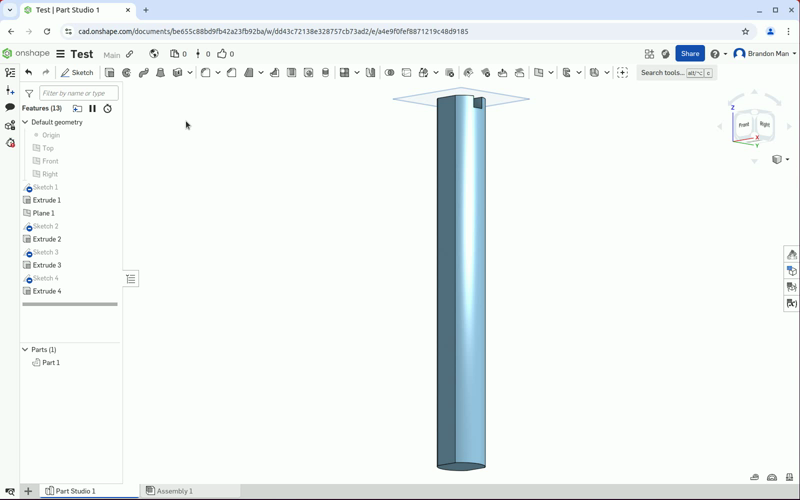
key(down, 3)
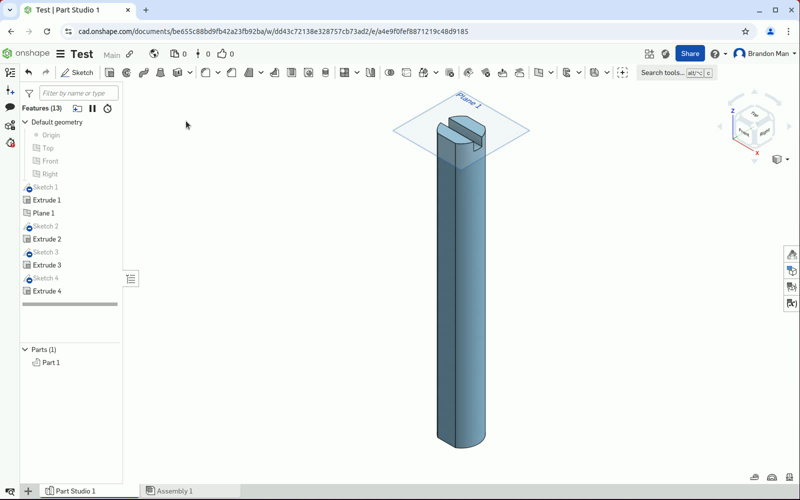
mouse_move(73, 189)
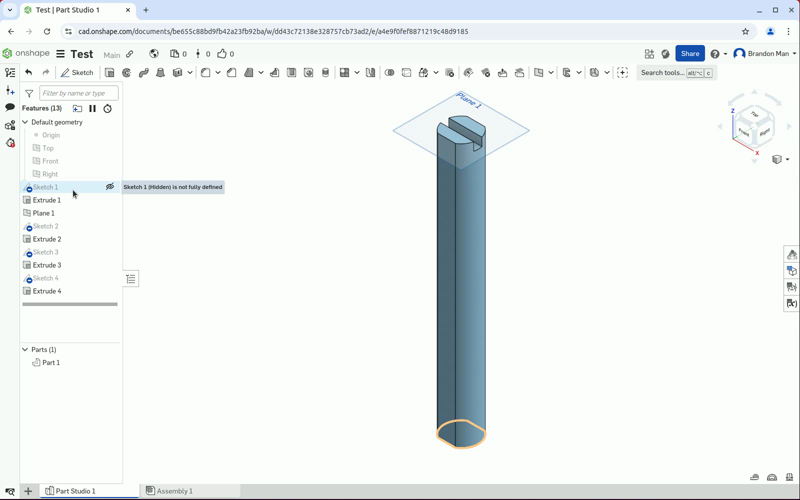
click(73, 189)